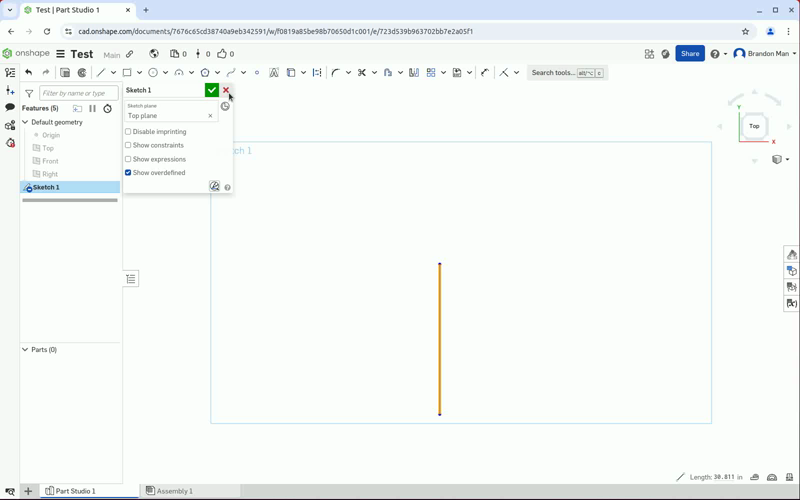
key(shift+h)
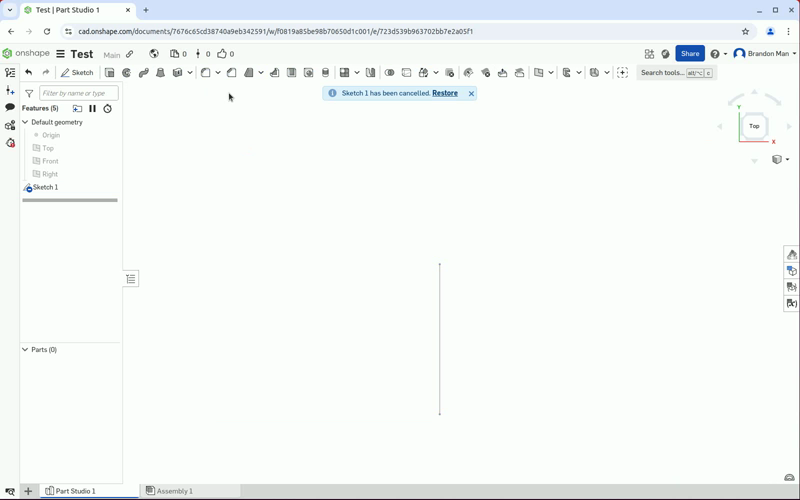
key(shift+s)
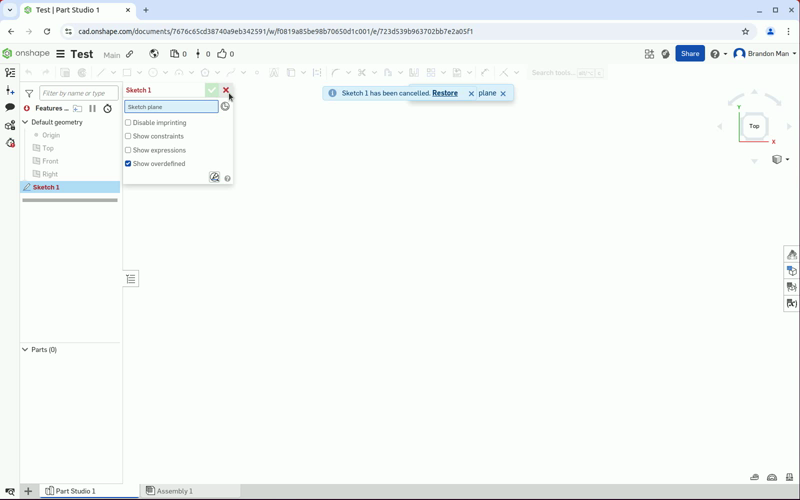
mouse_move(73, 150)
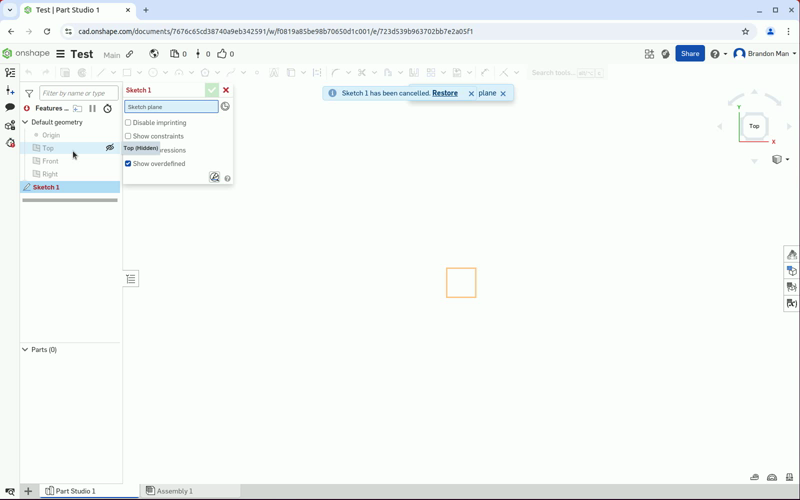
click(73, 150)
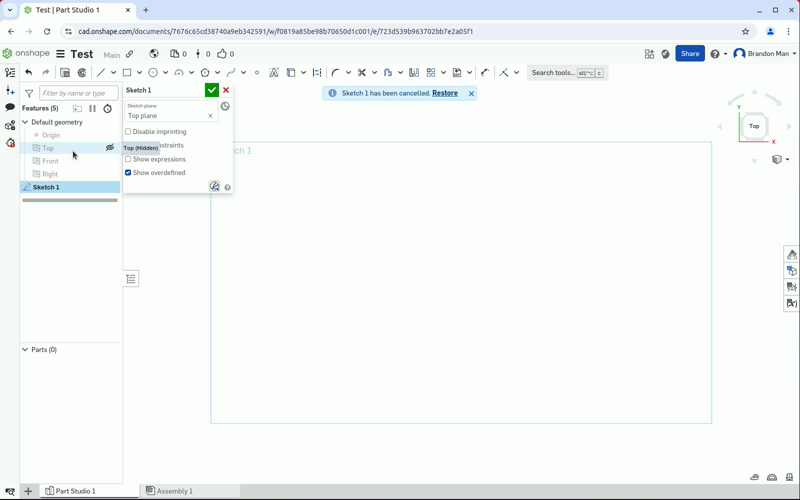
mouse_move(73, 352)
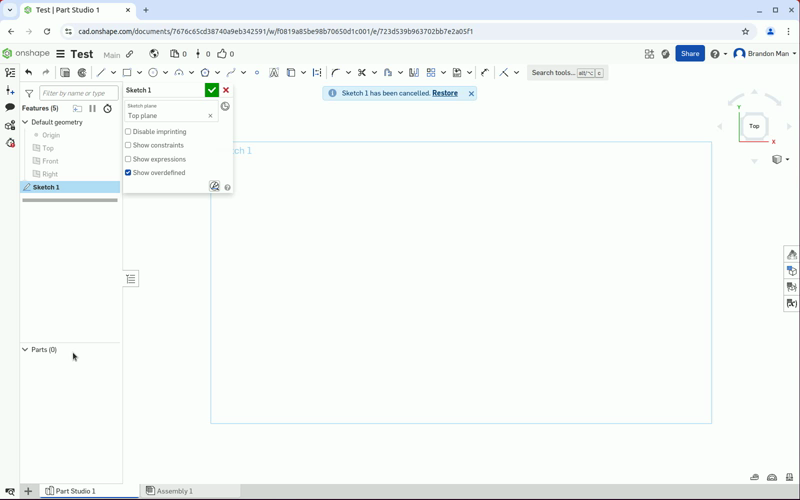
key(y)
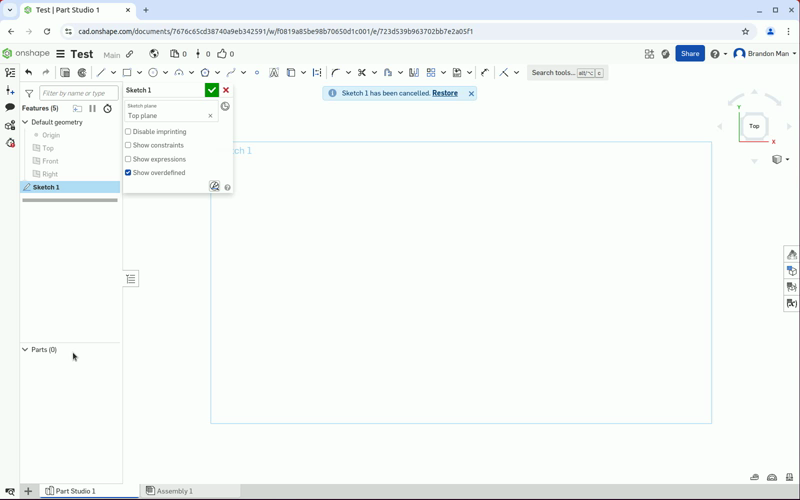
key(l)
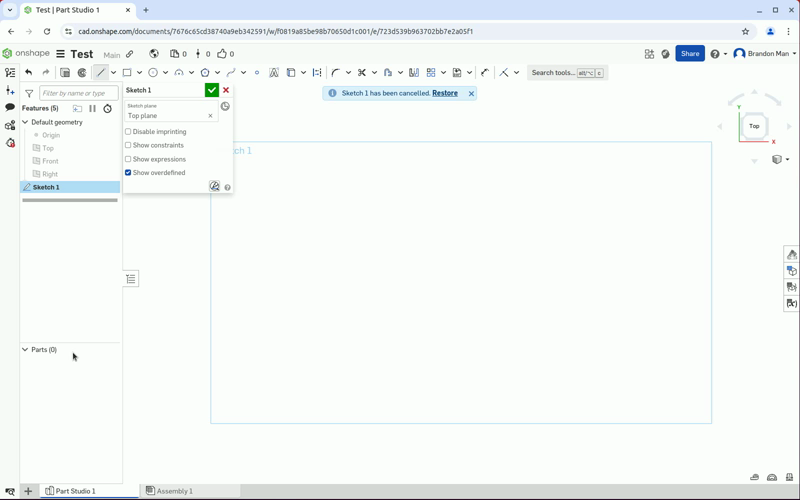
key_down(shift)
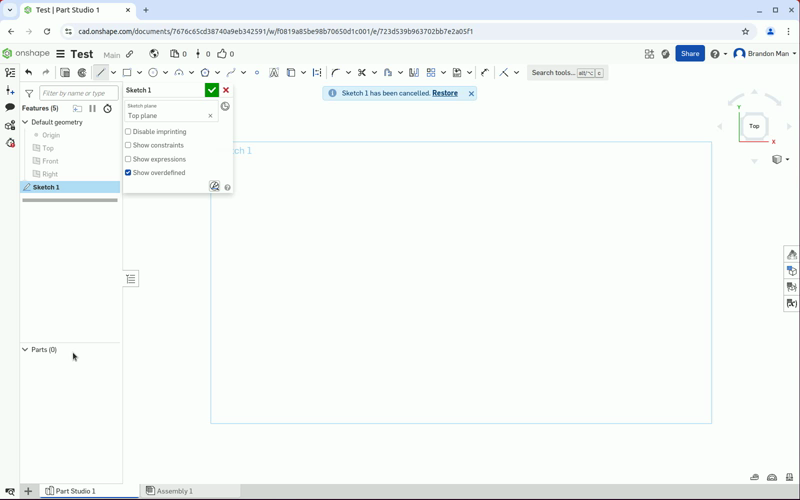
mouse_move(420, 187)
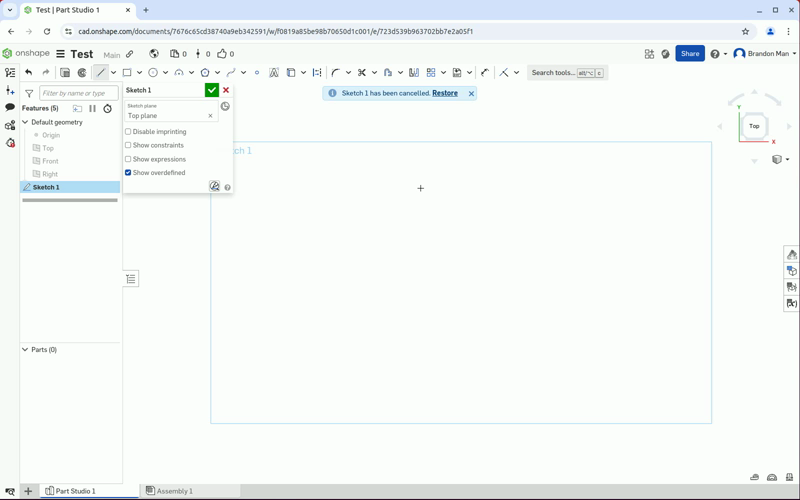
click(420, 187)
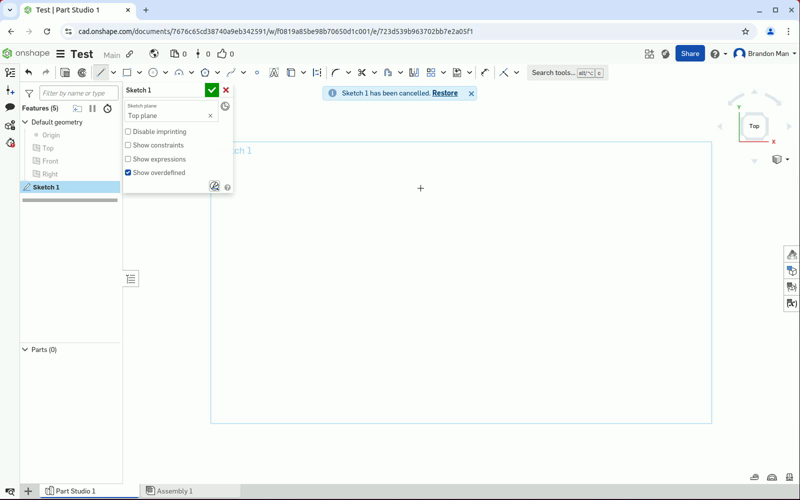
key_up(shift)
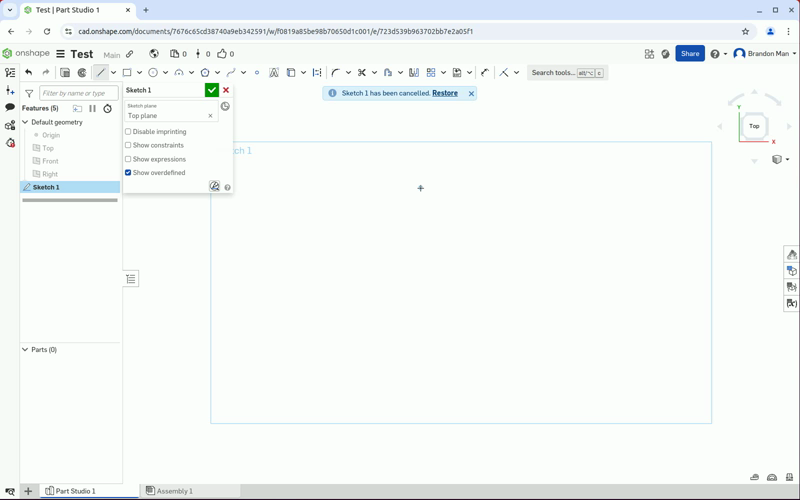
key_down(shift)
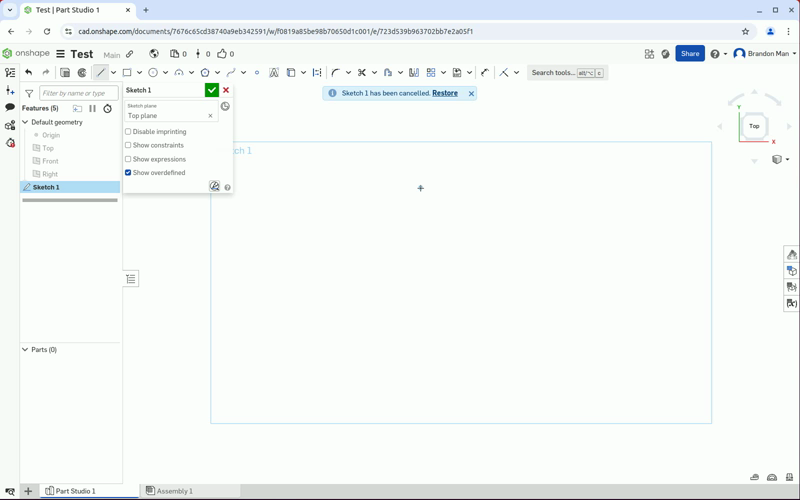
mouse_move(502, 187)
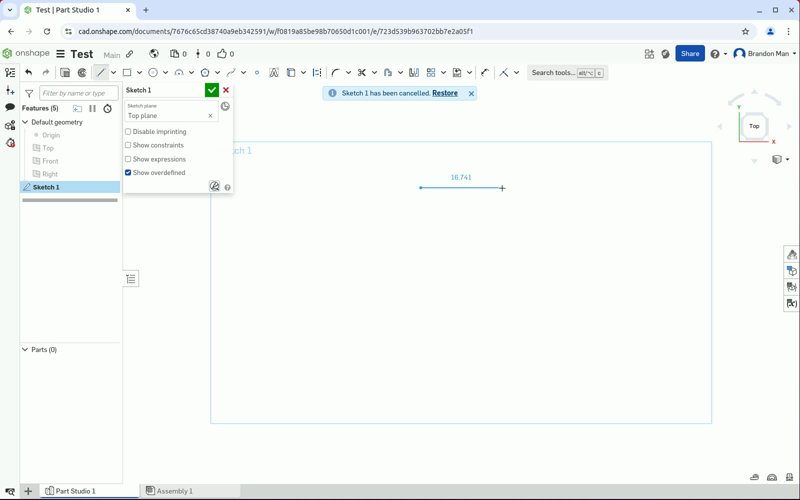
click(502, 187)
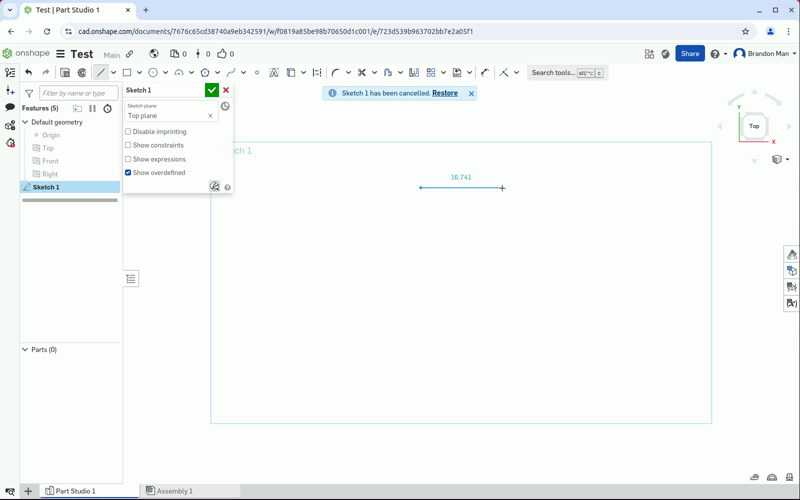
key_up(shift)
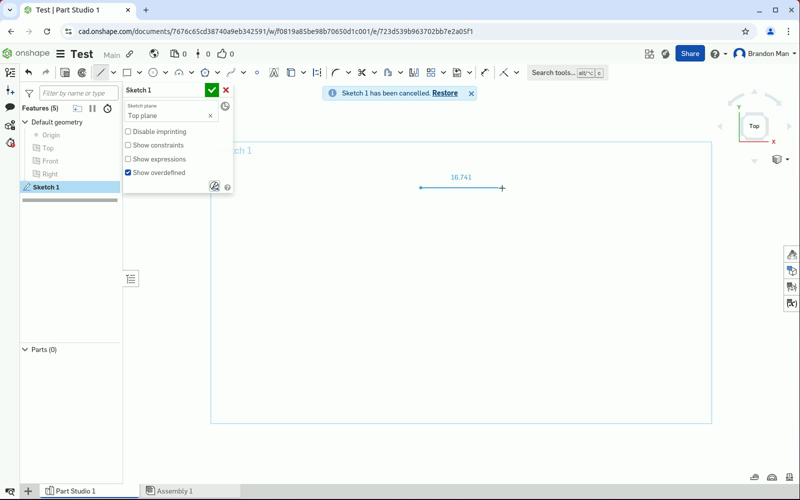
key_down(shift)
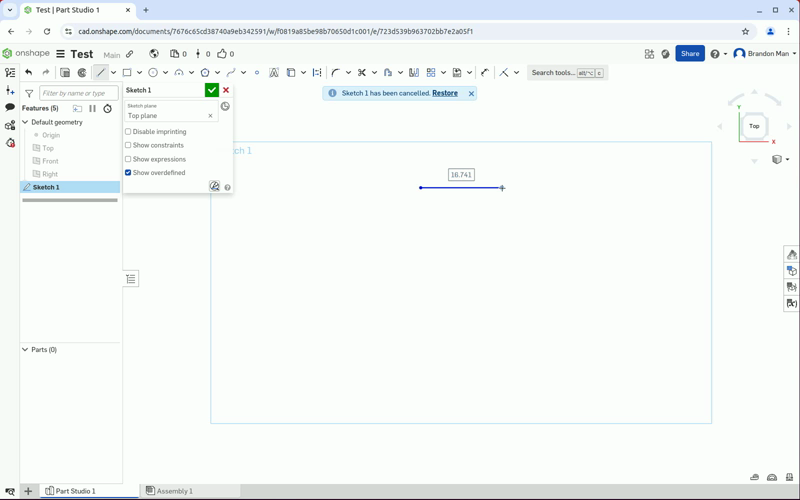
mouse_move(532, 187)
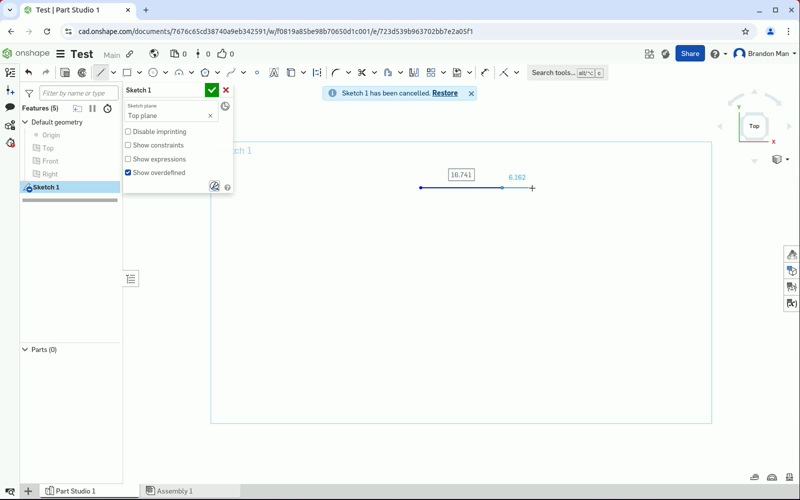
mouse_move(502, 177)
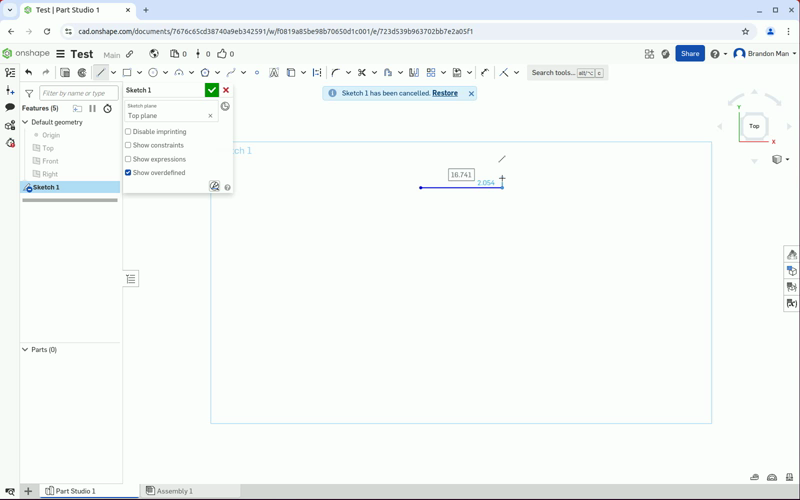
click(502, 177)
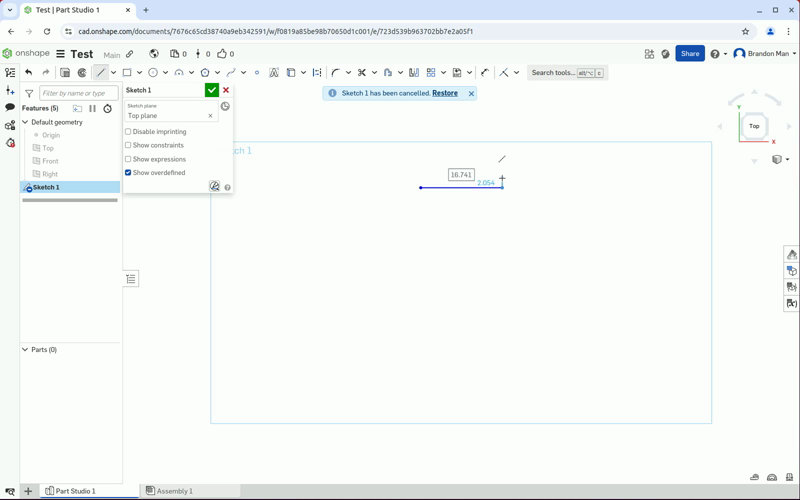
key_up(shift)
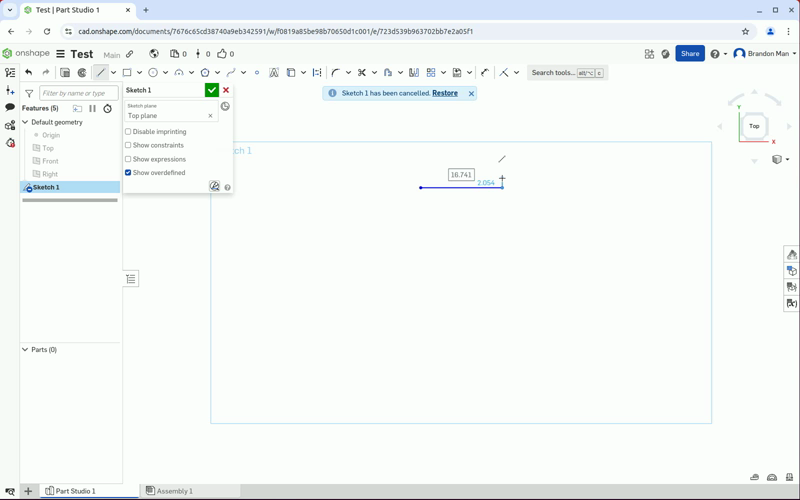
key_down(shift)
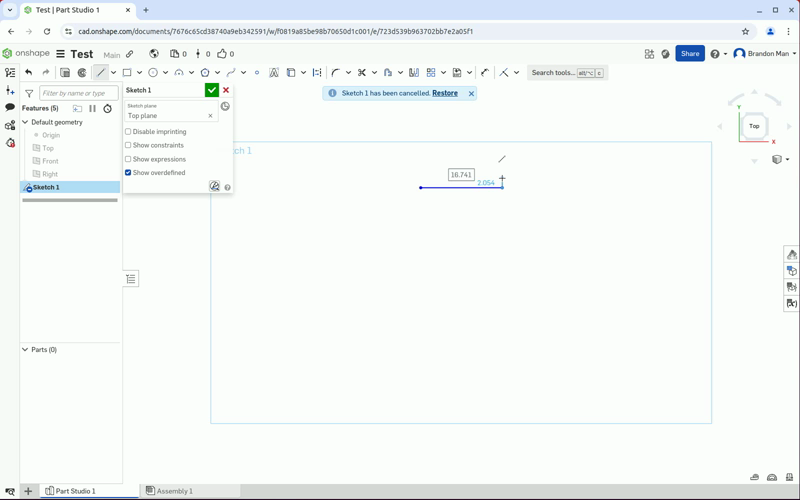
mouse_move(420, 177)
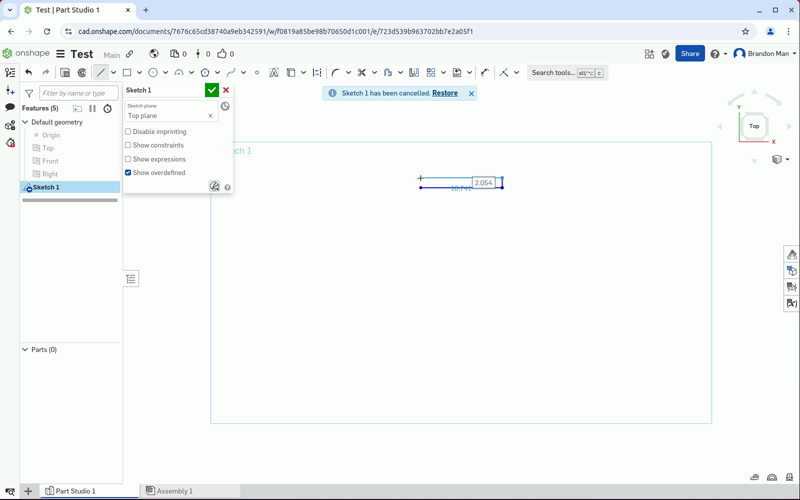
click(420, 177)
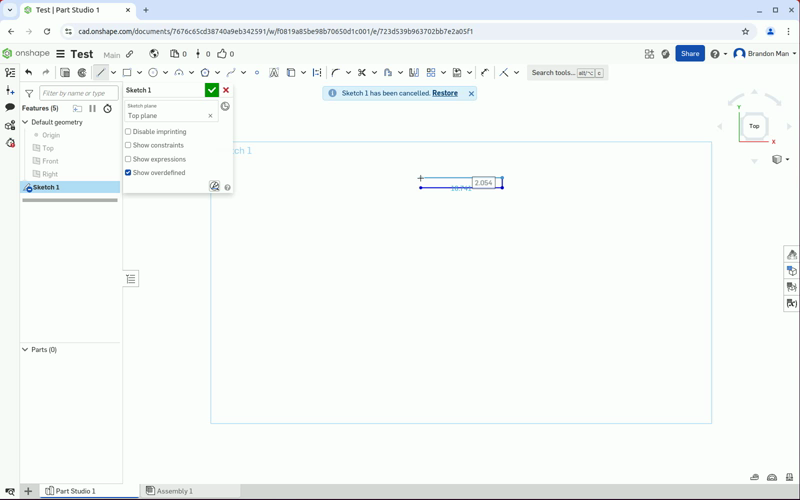
key_up(shift)
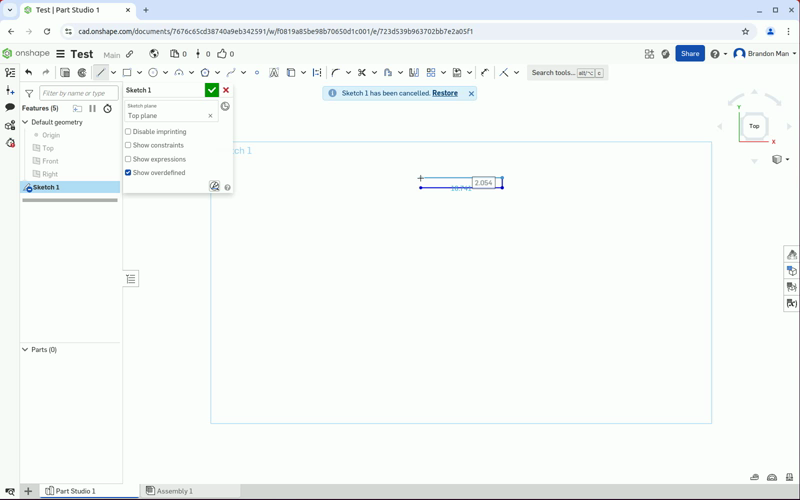
mouse_move(450, 177)
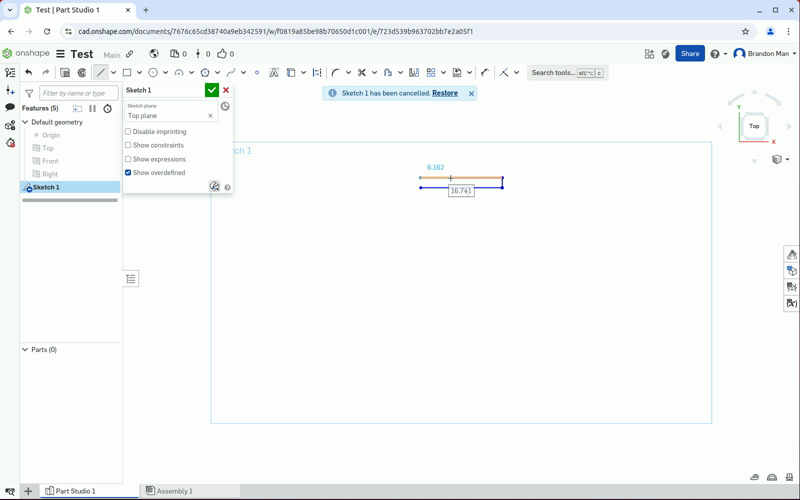
key_down(shift)
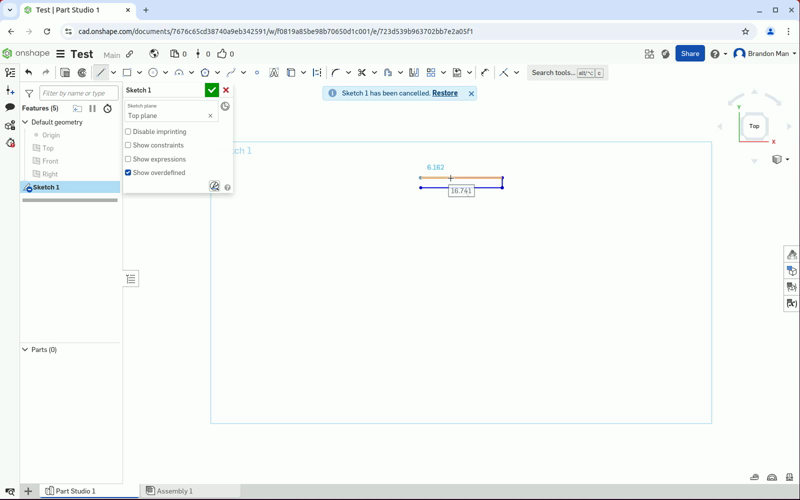
mouse_move(420, 187)
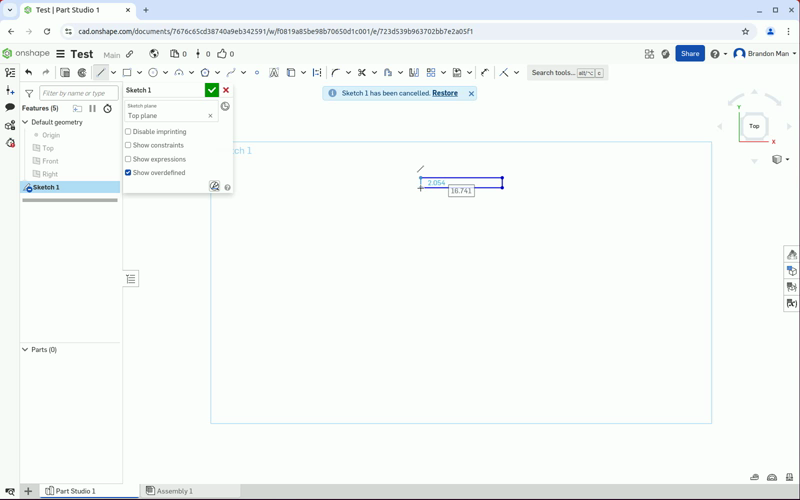
key_up(shift)
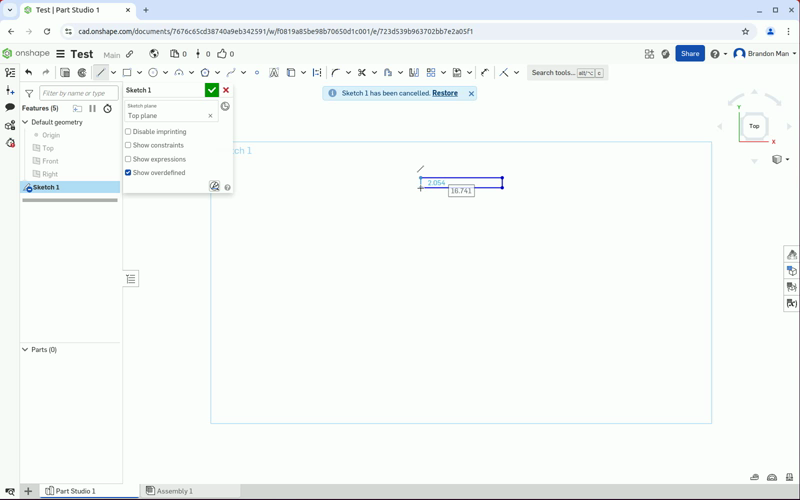
click(420, 187)
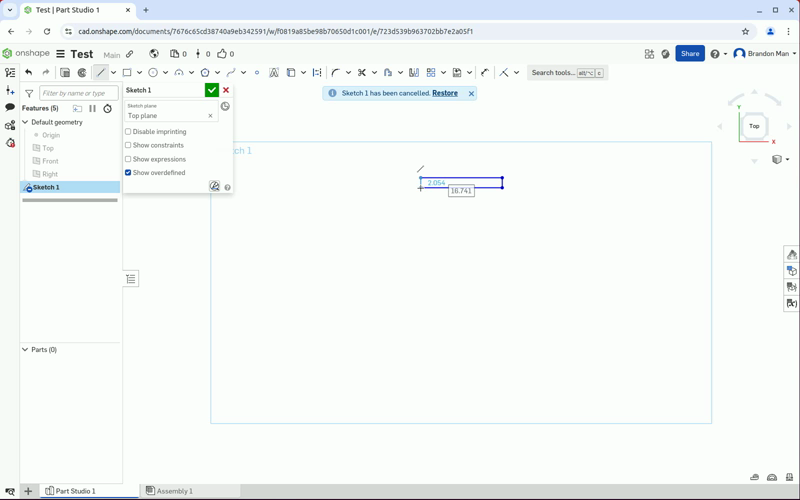
key(esc)
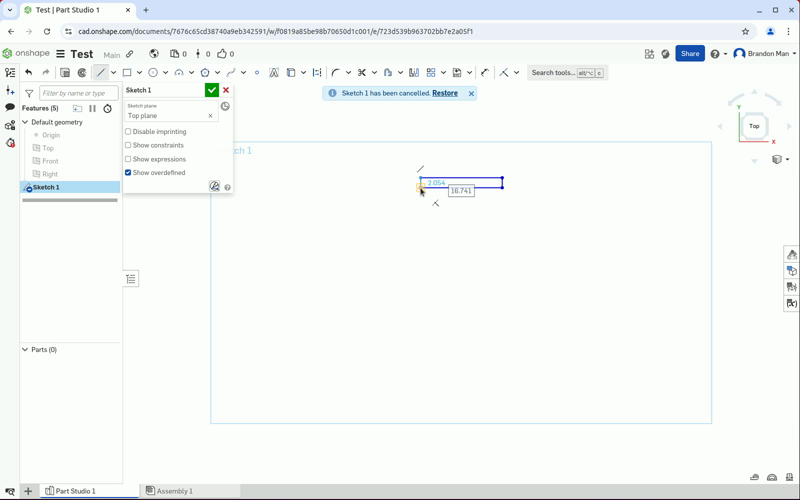
mouse_move(497, 179)
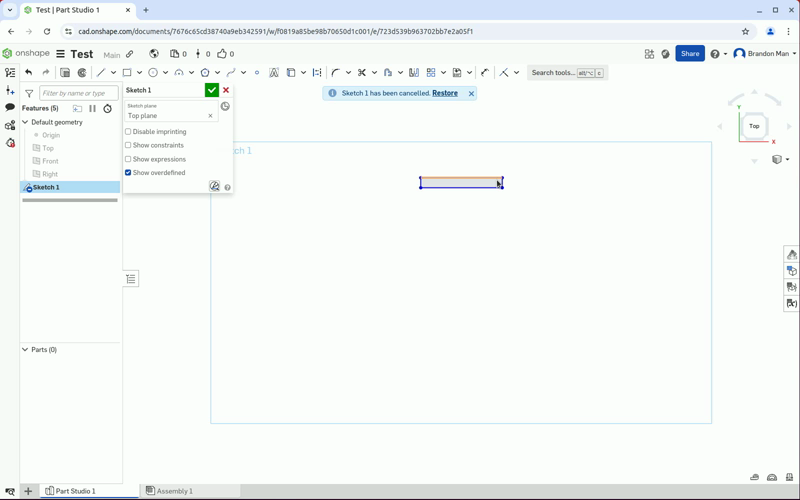
scroll(6)
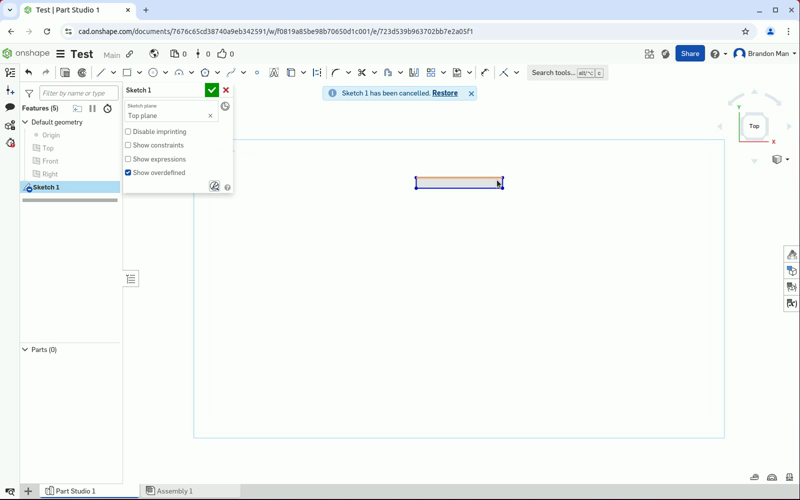
scroll(6)
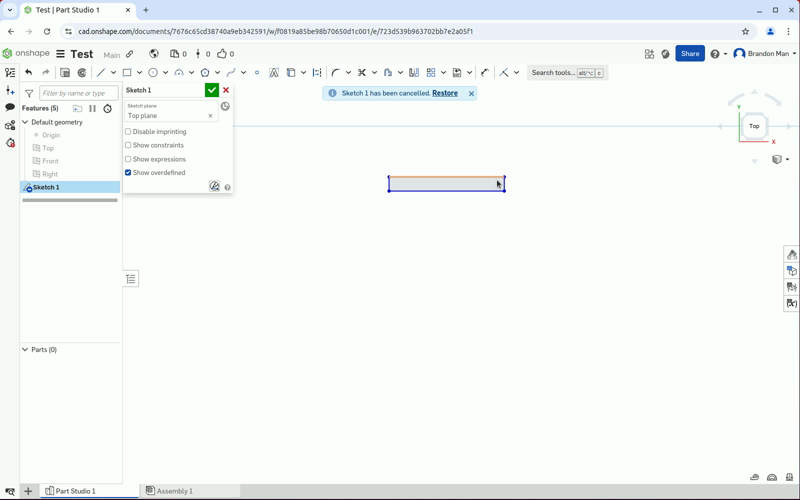
scroll(6)
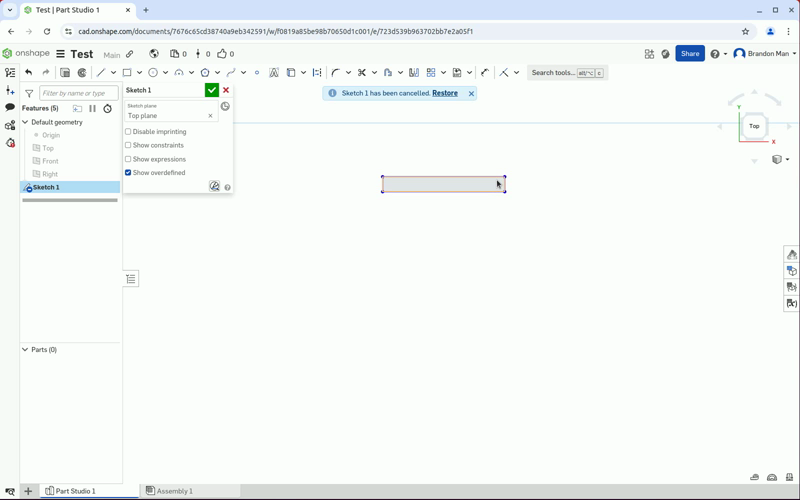
scroll(6)
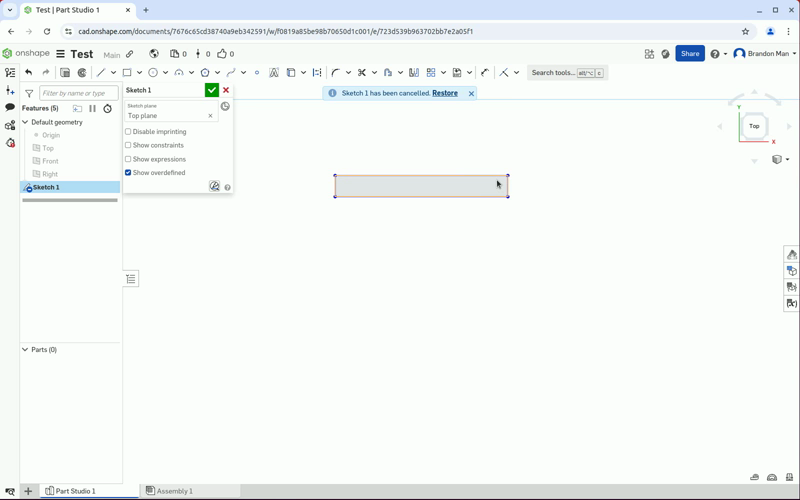
scroll(6)
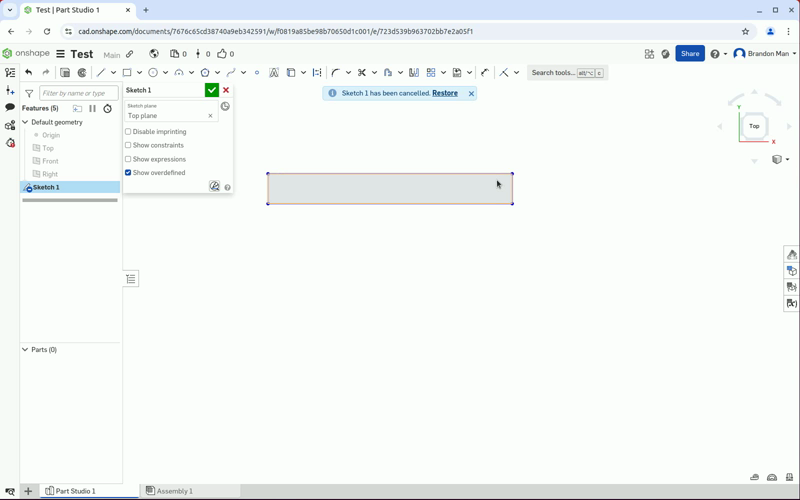
scroll(6)
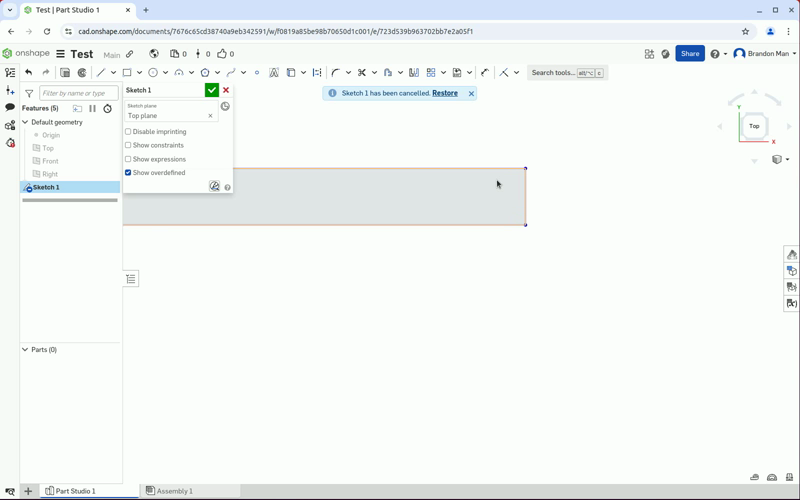
scroll(6)
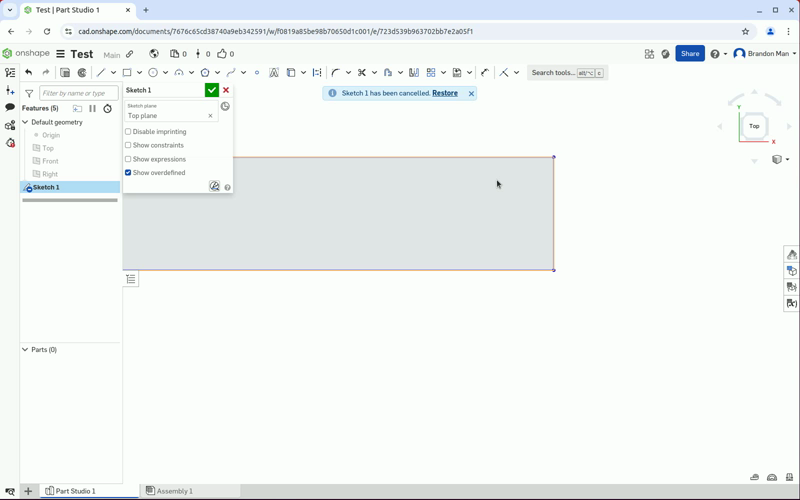
click(497, 179)
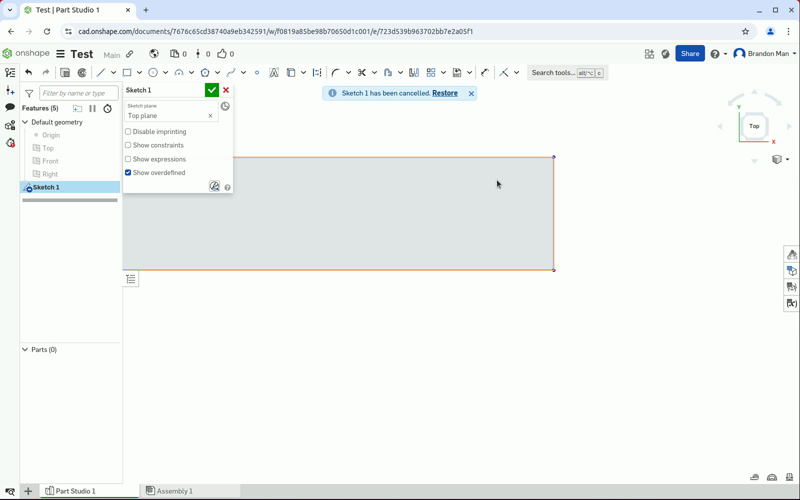
scroll(-6)
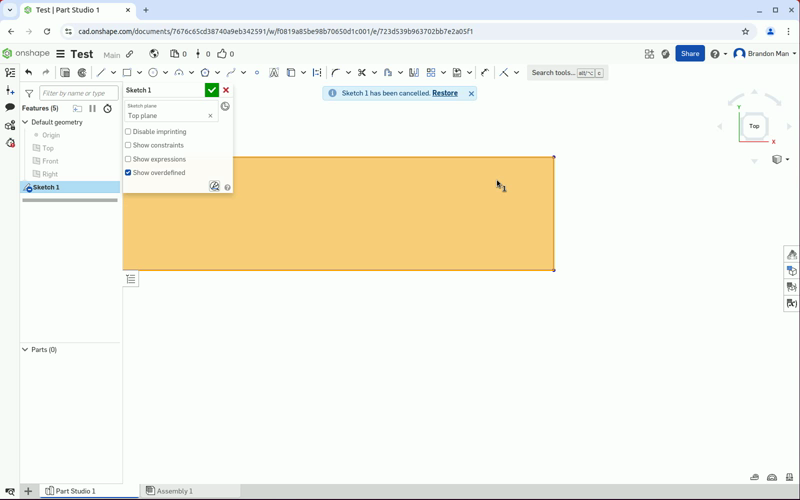
scroll(-6)
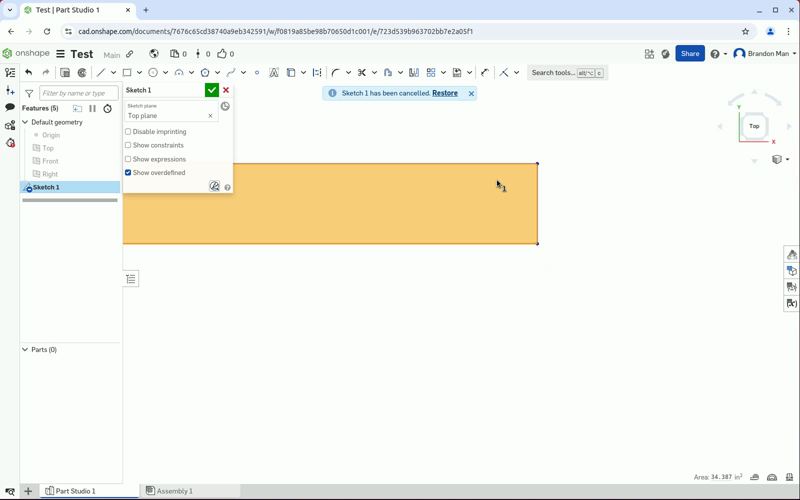
scroll(-6)
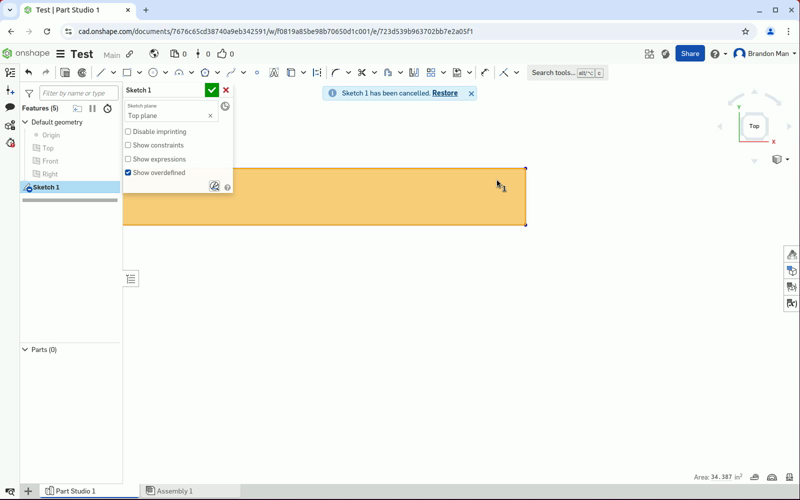
scroll(-6)
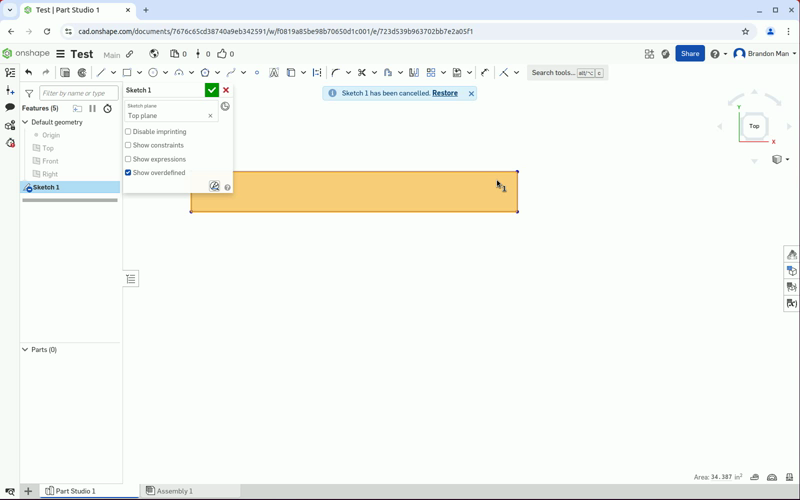
scroll(-6)
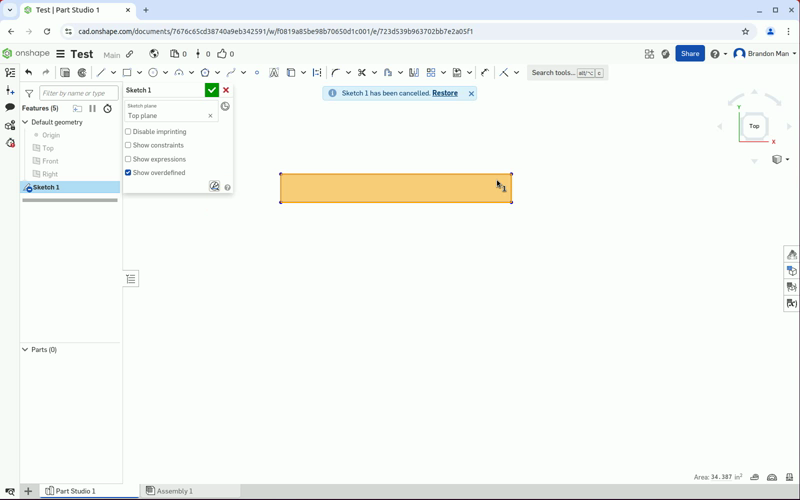
scroll(-6)
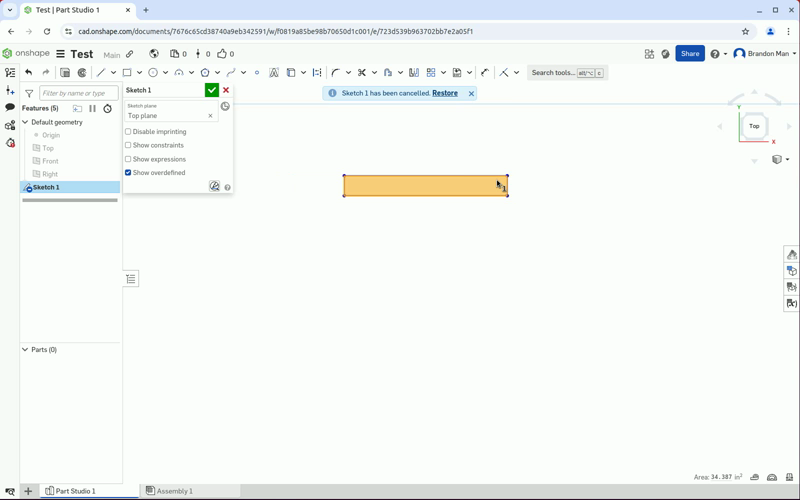
scroll(-6)
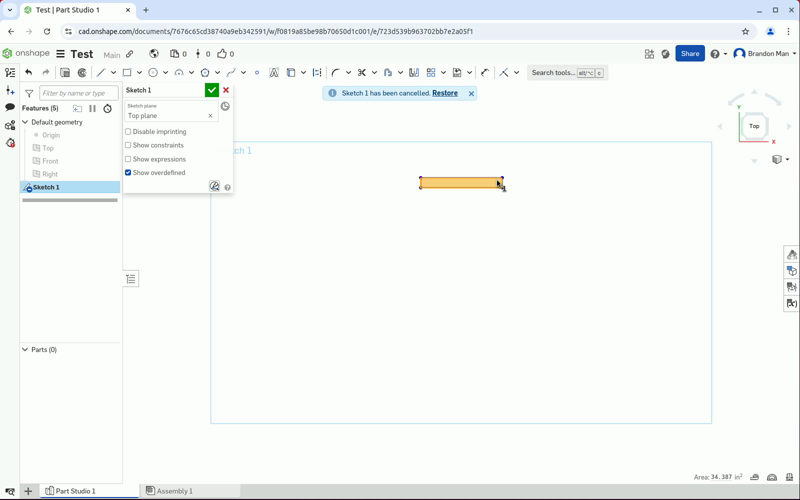
mouse_move(73, 352)
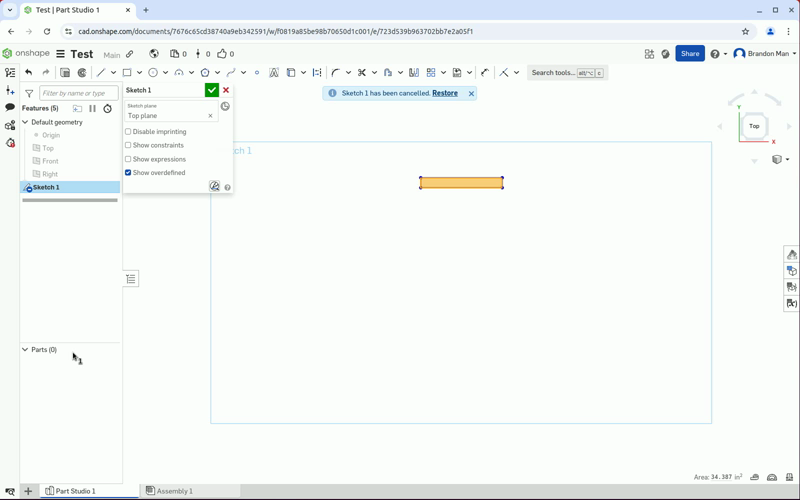
key(shift+y)
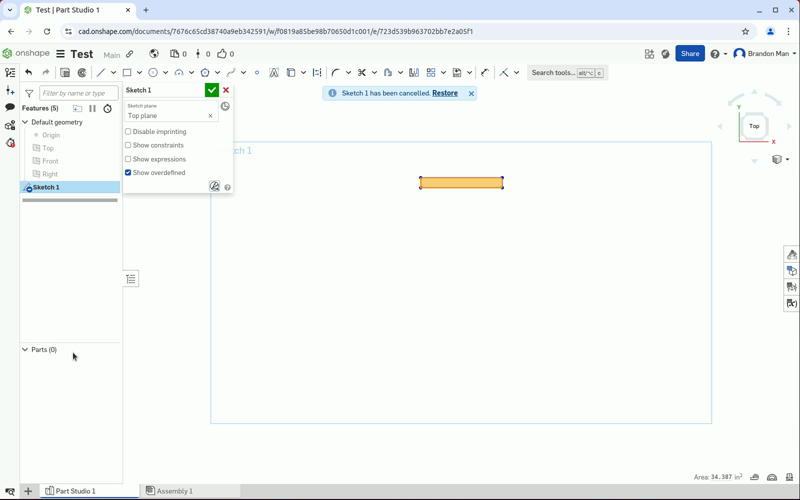
key(shift+e)
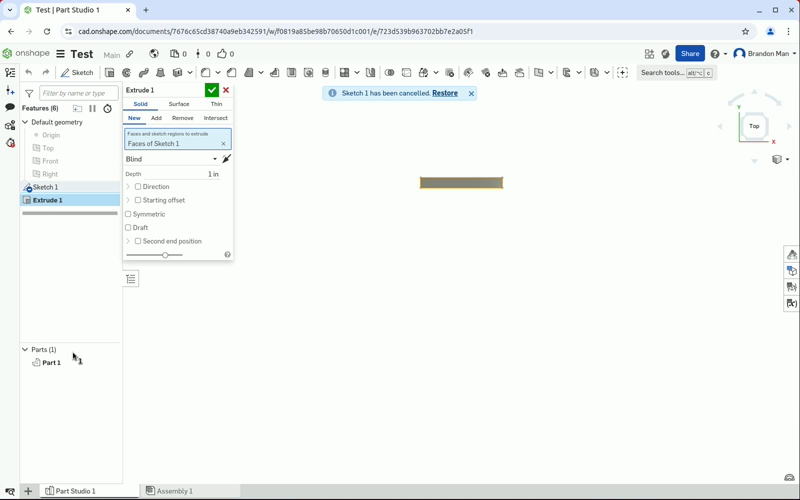
mouse_move(143, 106)
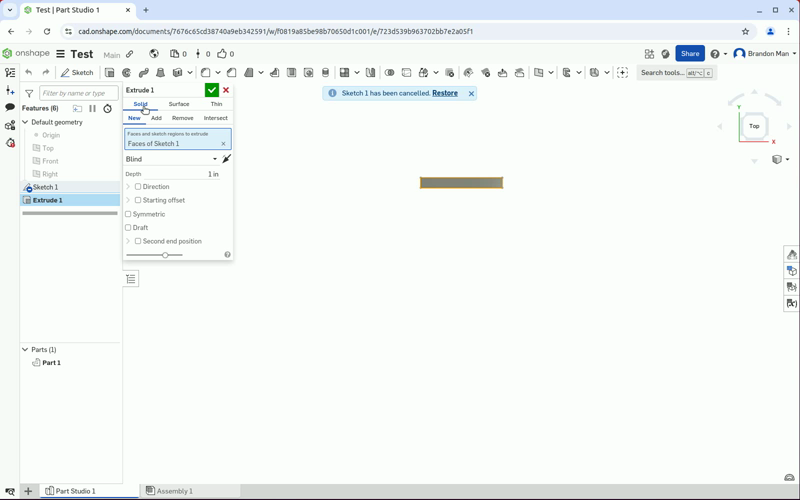
click(143, 106)
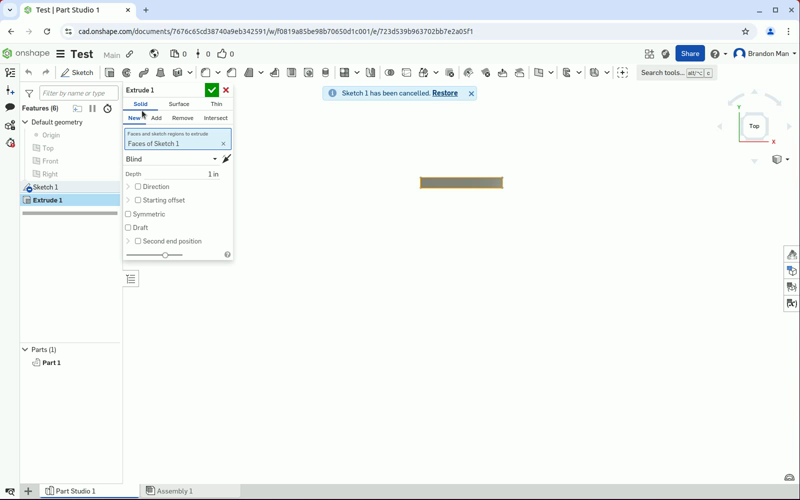
mouse_move(137, 120)
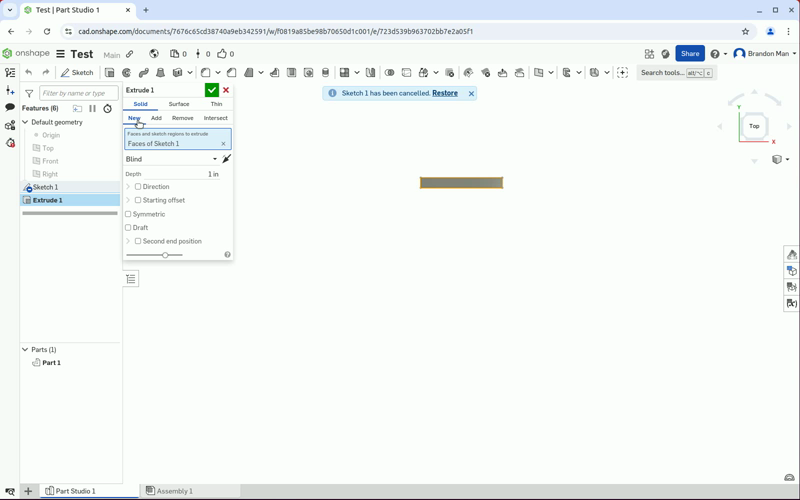
click(137, 120)
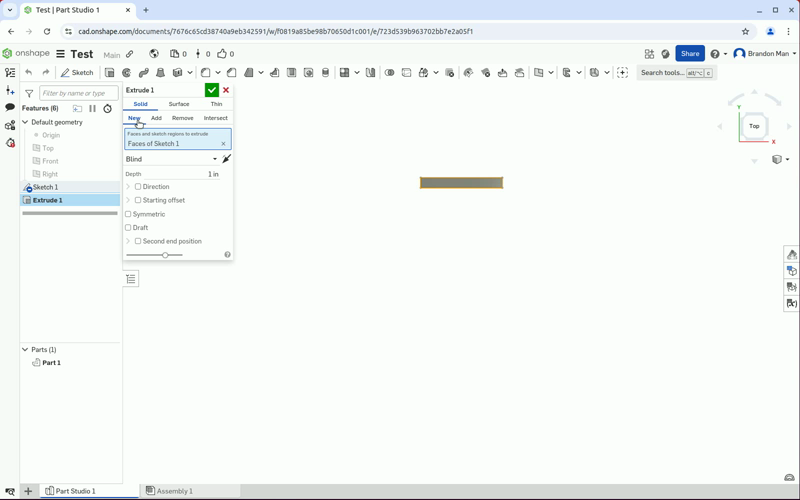
key(tab, 4)
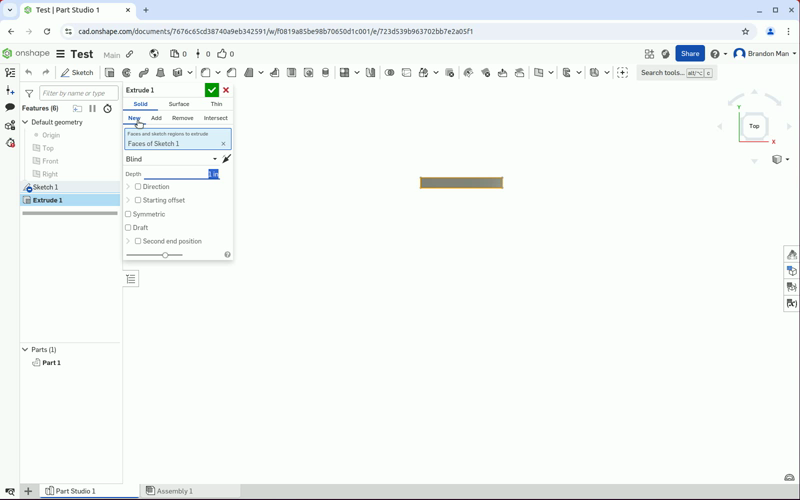
text(1.204)
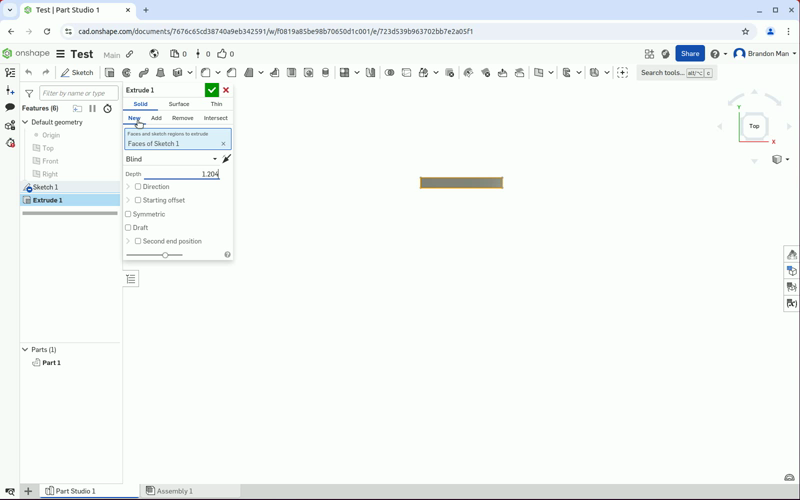
key(enter)
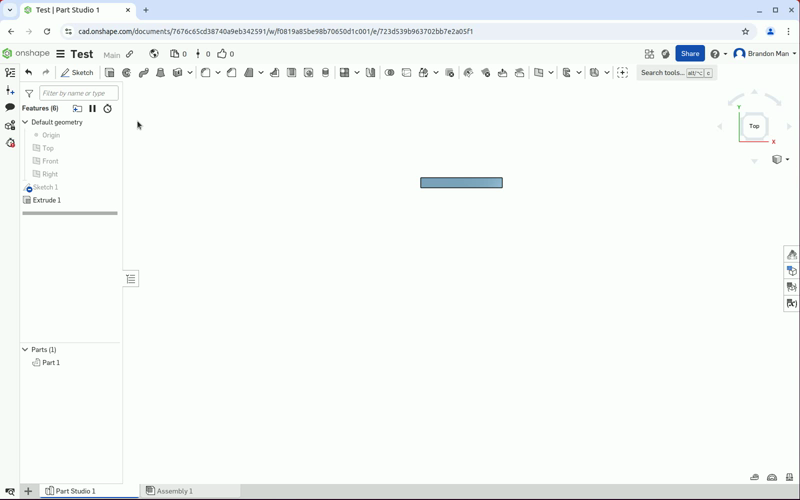
key(shift+h)
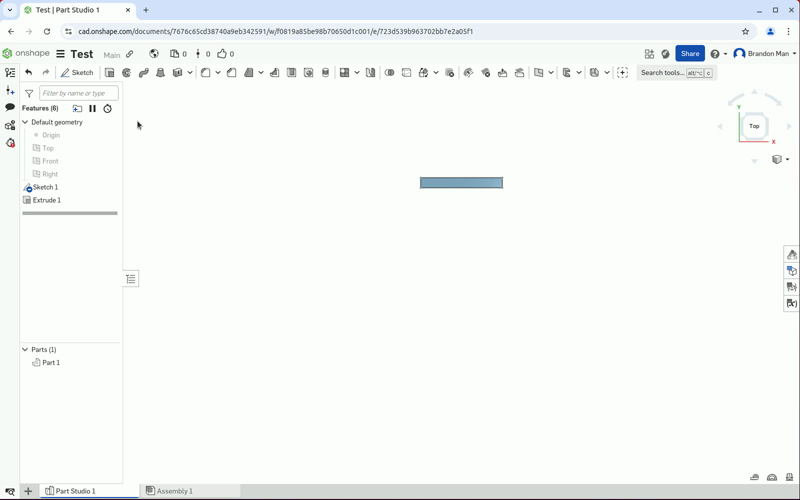
key(shift+h)
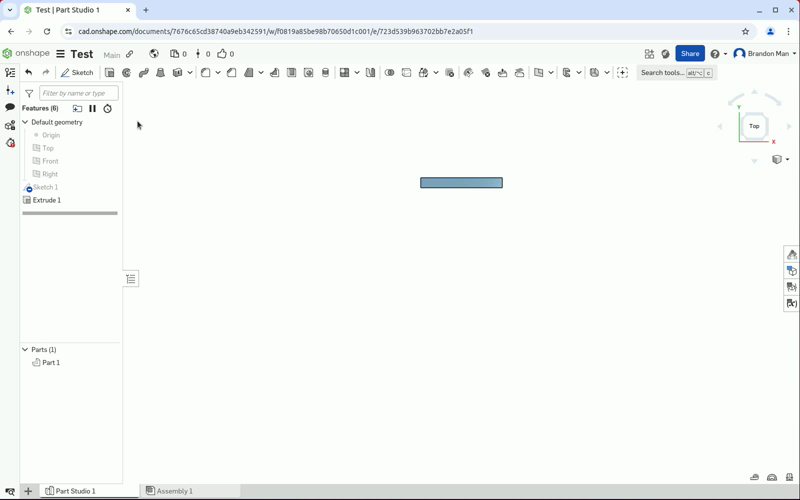
mouse_move(73, 189)
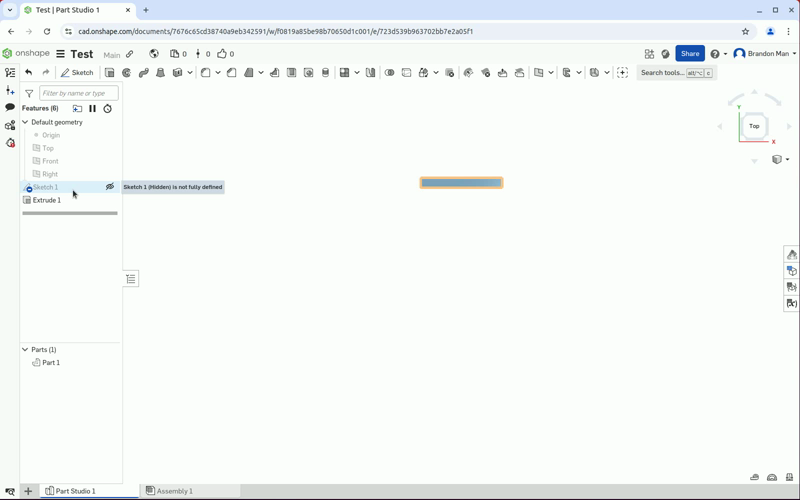
click(73, 189)
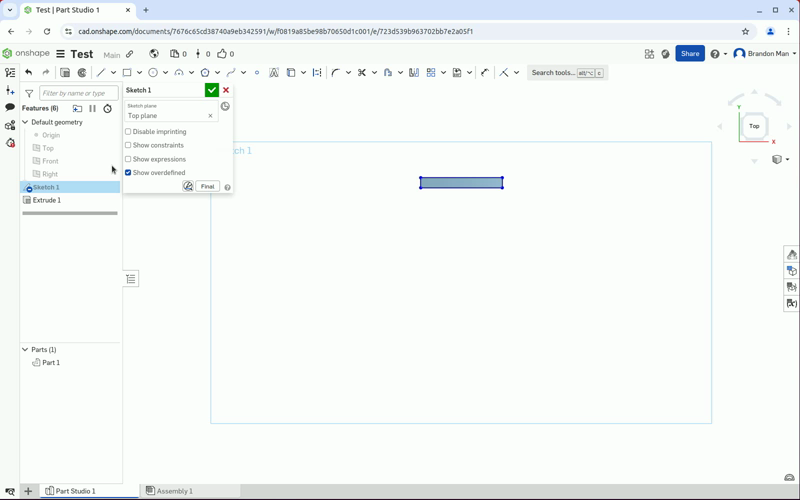
mouse_move(229, 92)
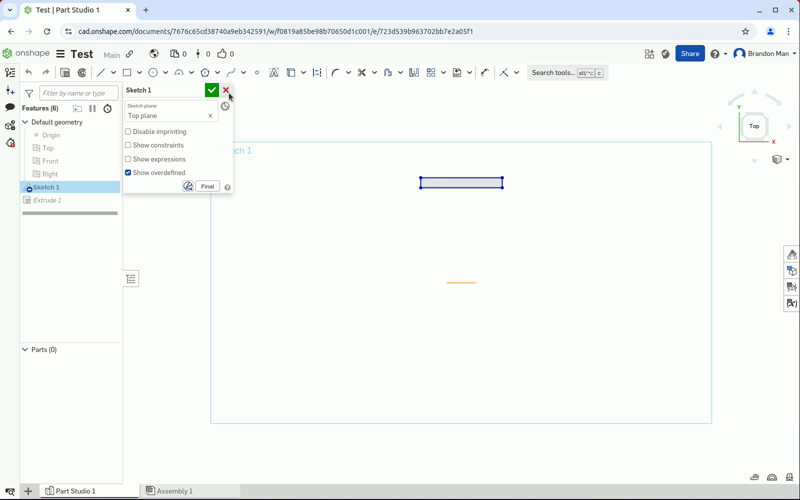
click(229, 92)
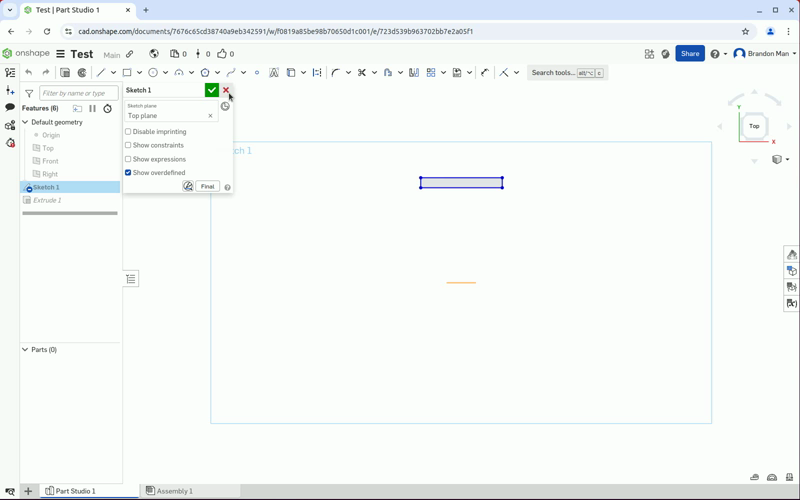
key(shift+s)
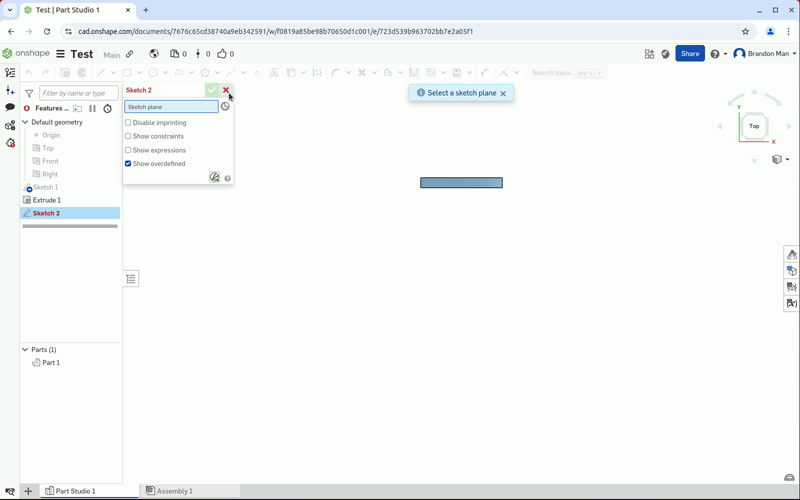
mouse_move(73, 150)
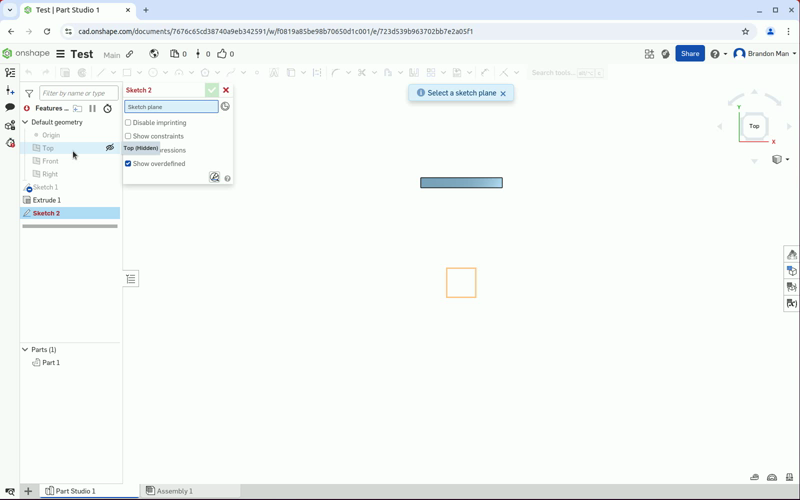
click(73, 150)
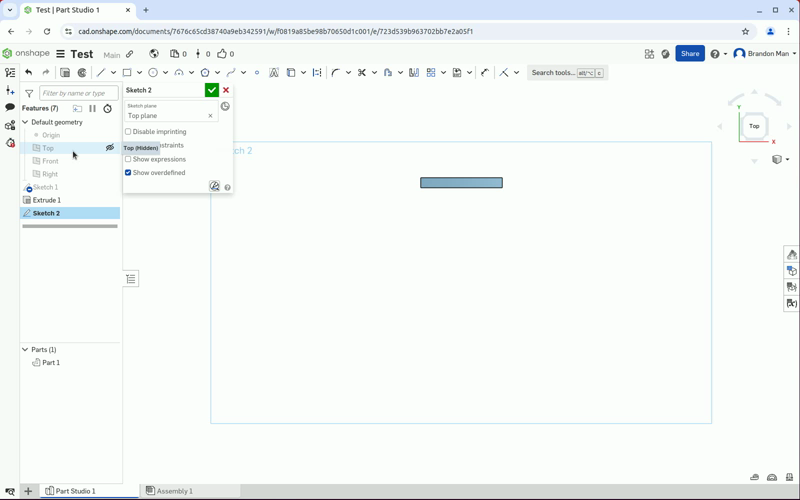
mouse_move(73, 352)
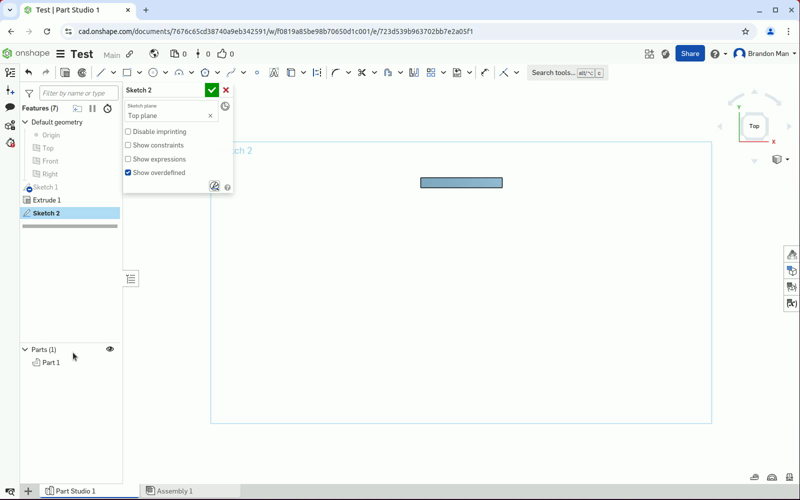
key(y)
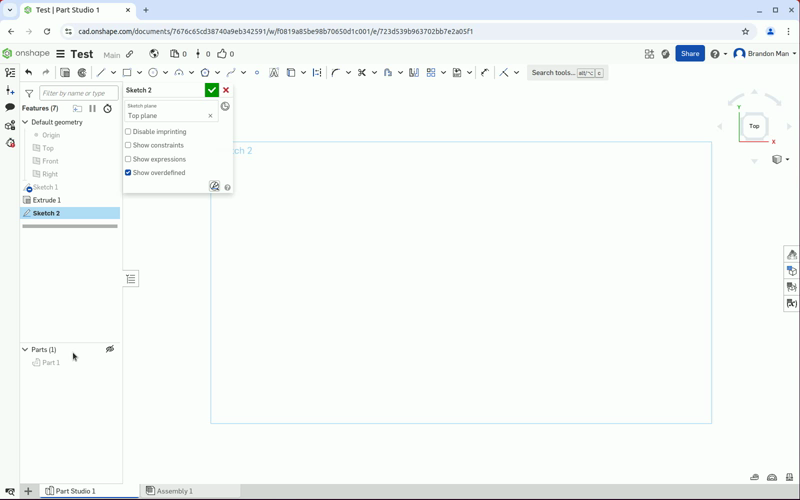
key(l)
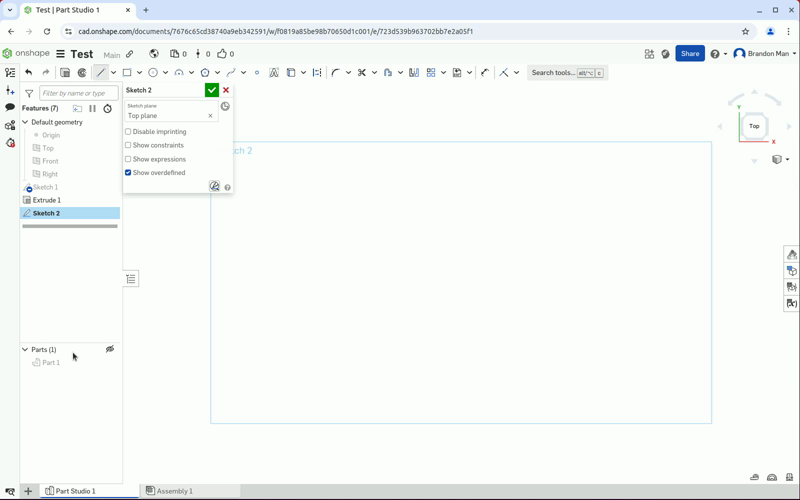
key_down(shift)
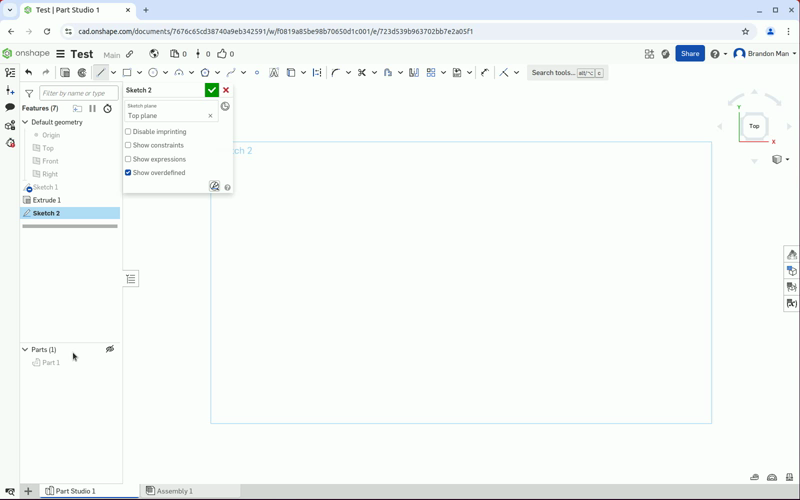
mouse_move(352, 249)
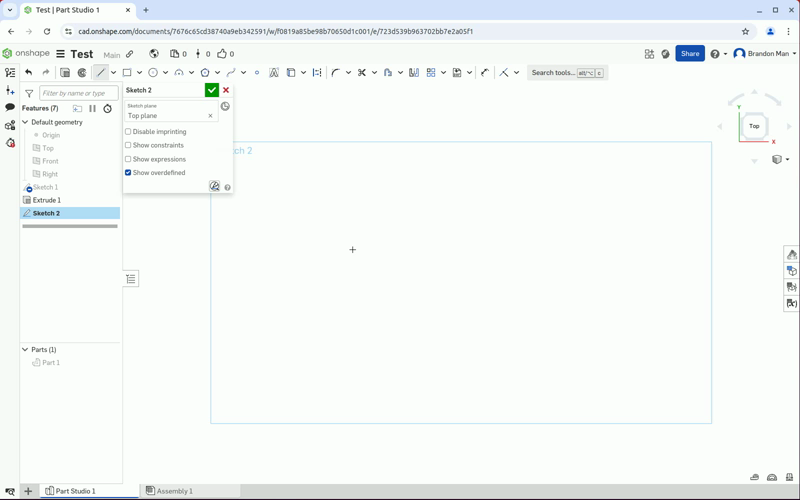
click(352, 249)
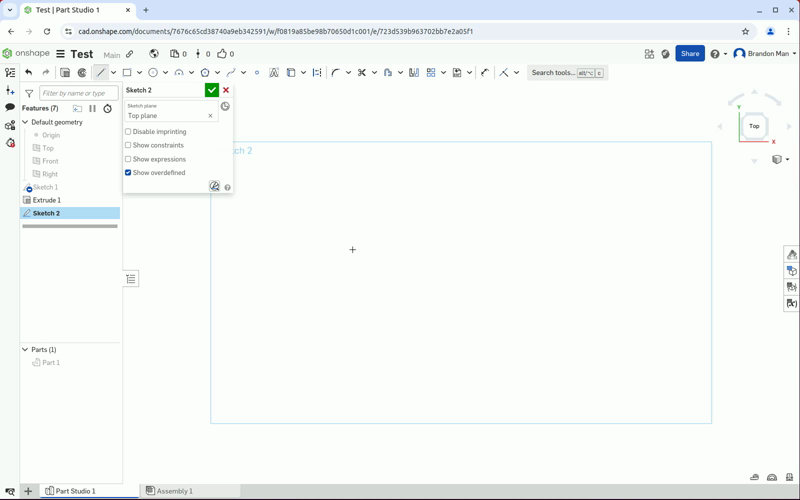
key_up(shift)
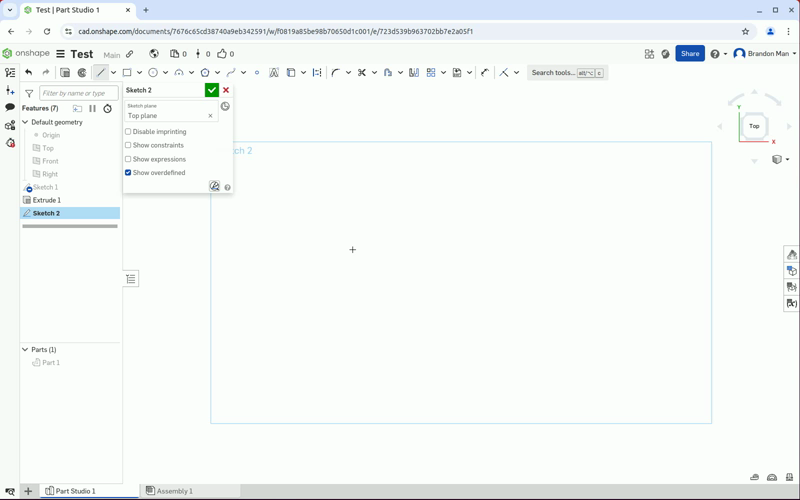
key_down(shift)
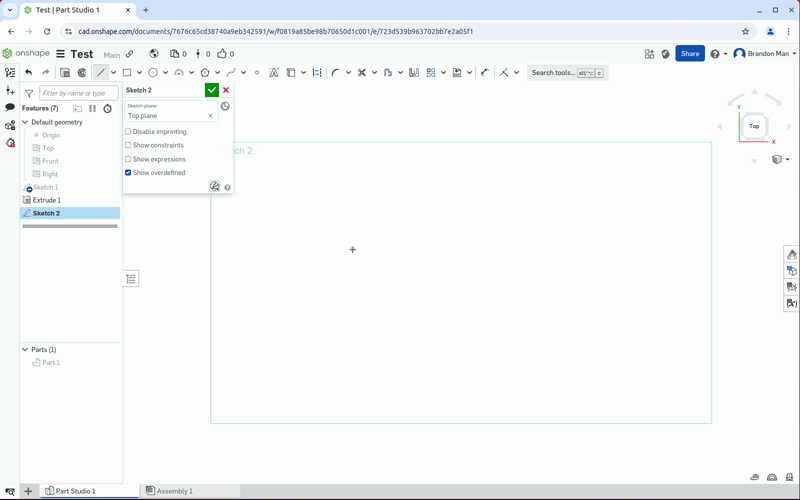
mouse_move(382, 249)
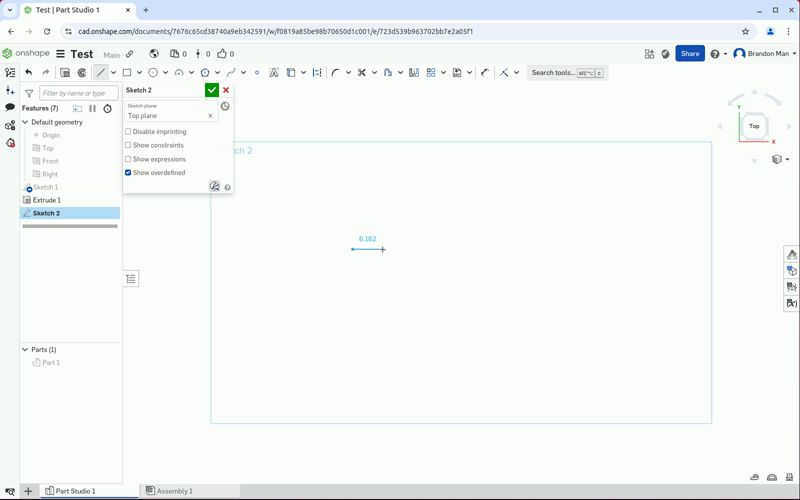
mouse_move(360, 255)
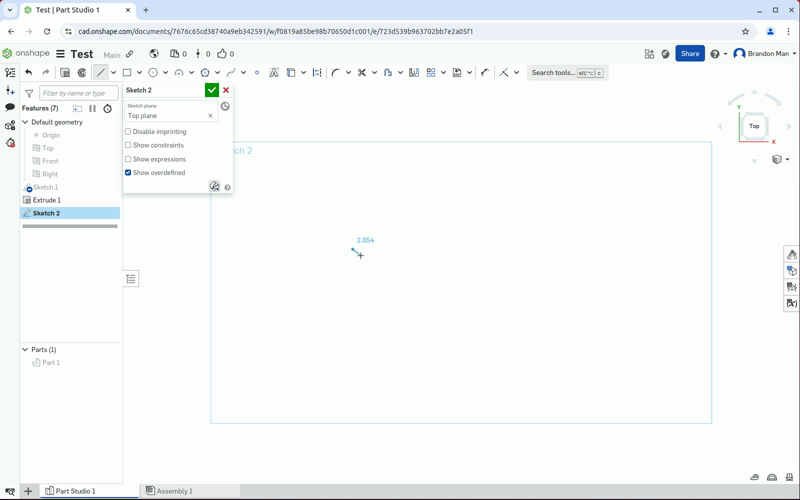
click(360, 255)
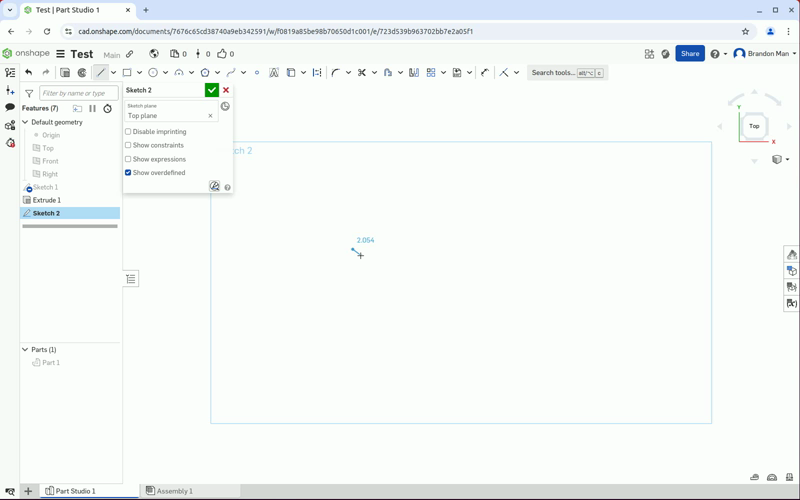
key_up(shift)
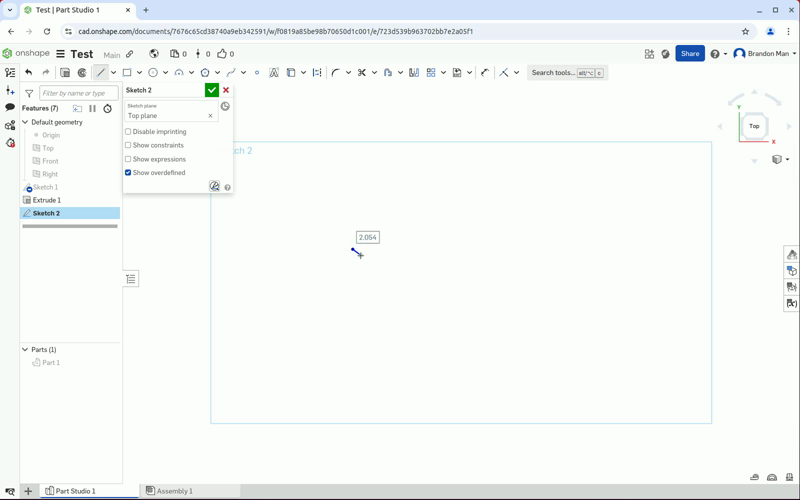
key_down(shift)
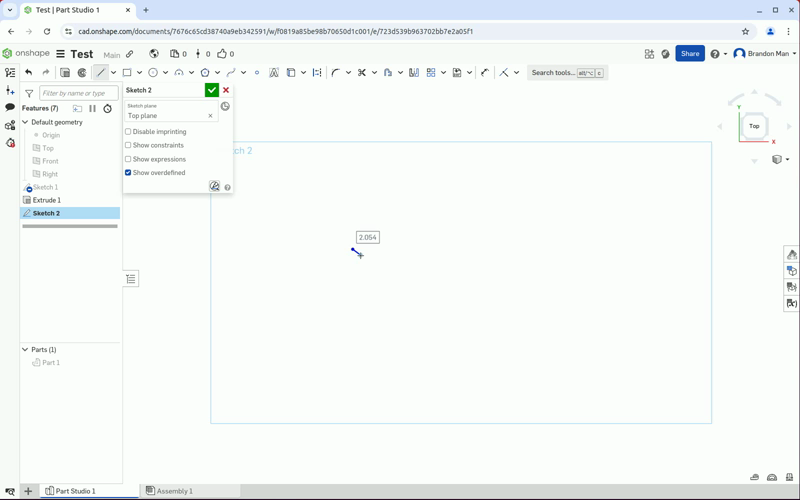
mouse_move(411, 191)
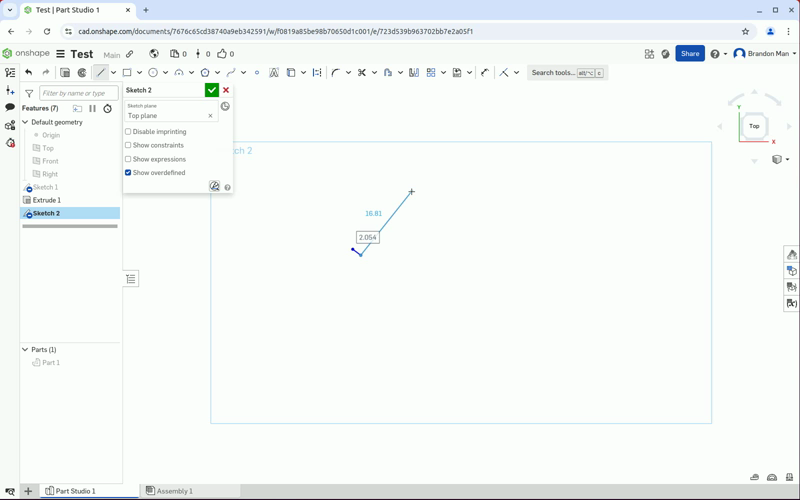
click(411, 191)
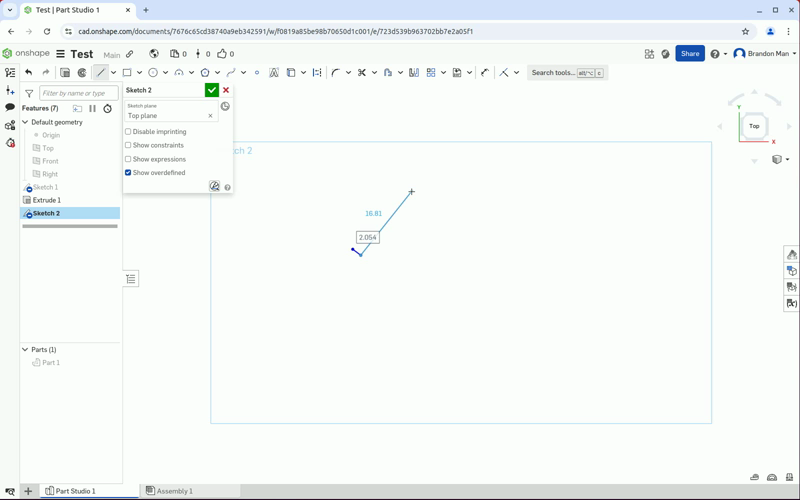
key_up(shift)
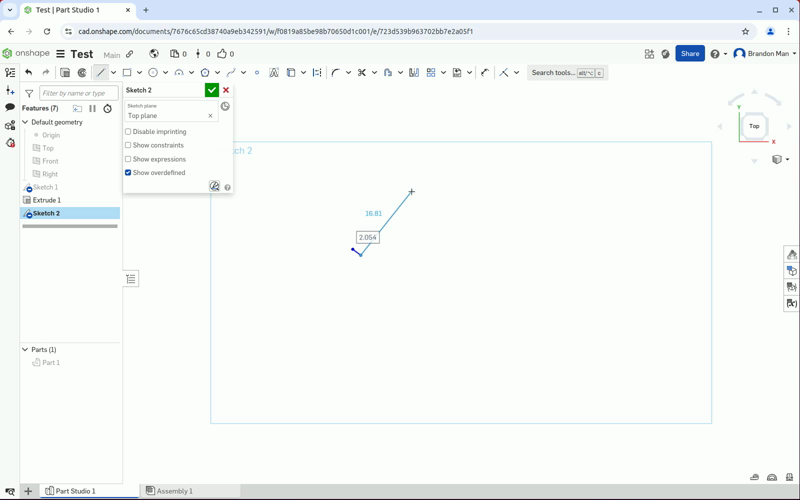
key_down(shift)
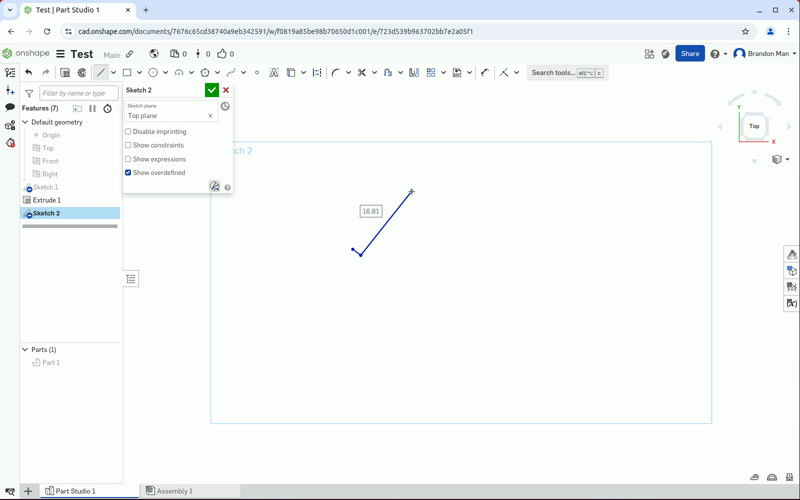
mouse_move(441, 191)
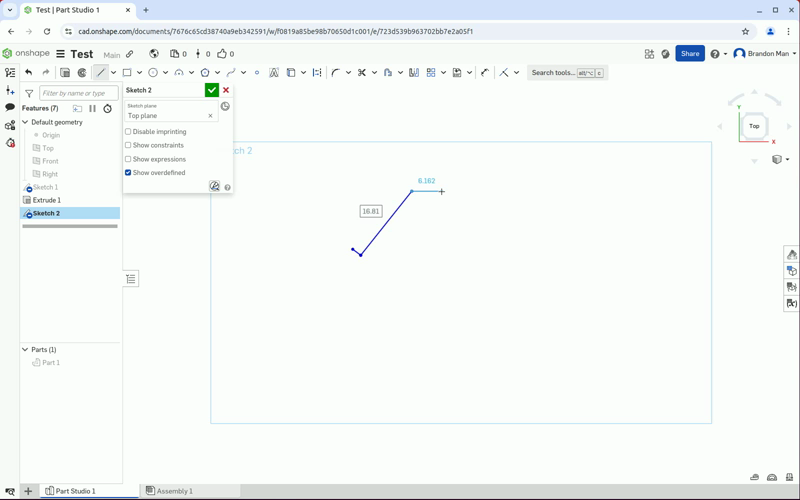
mouse_move(404, 185)
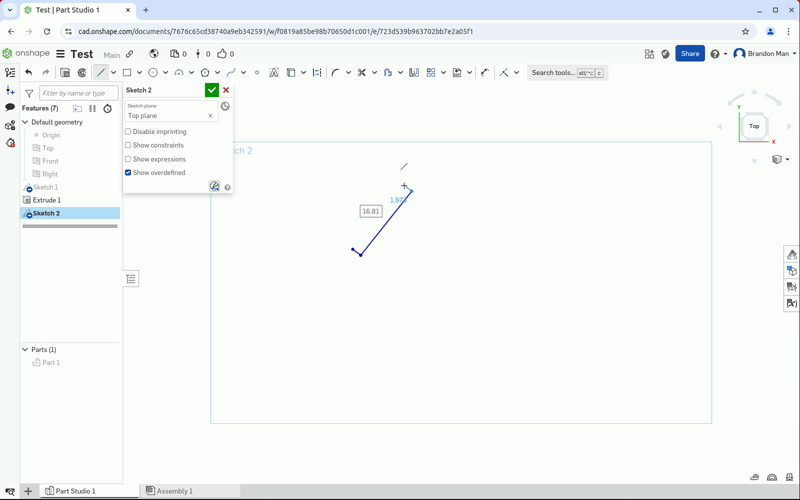
click(404, 185)
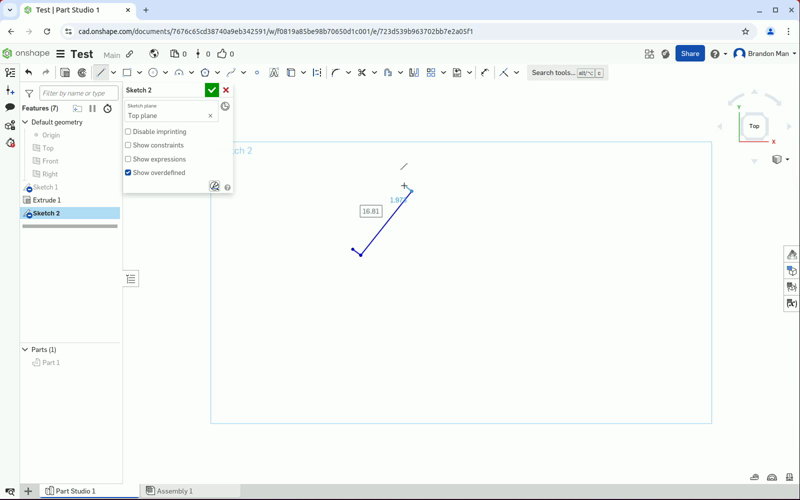
key_up(shift)
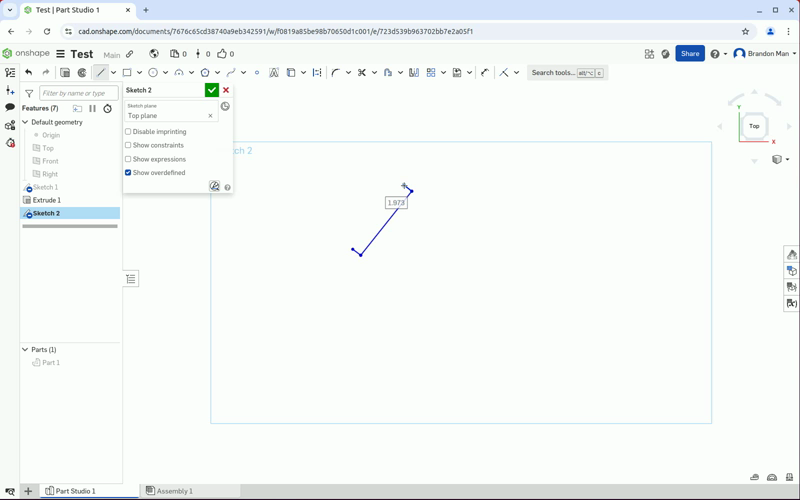
key_down(shift)
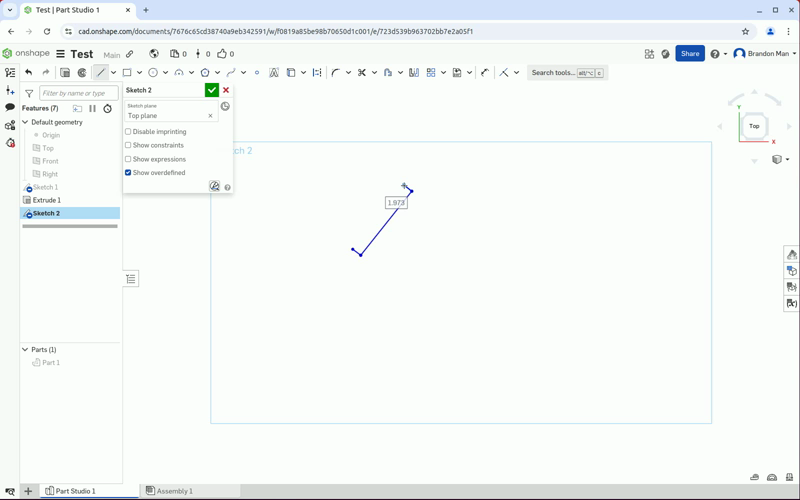
mouse_move(352, 249)
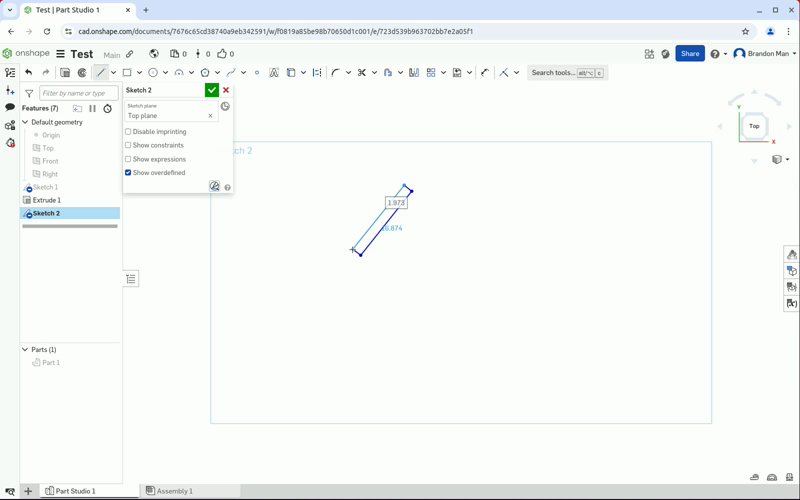
key_up(shift)
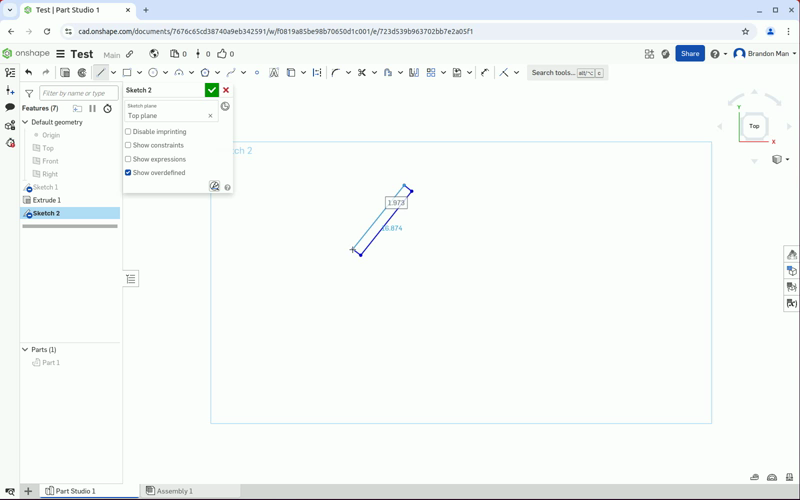
click(352, 249)
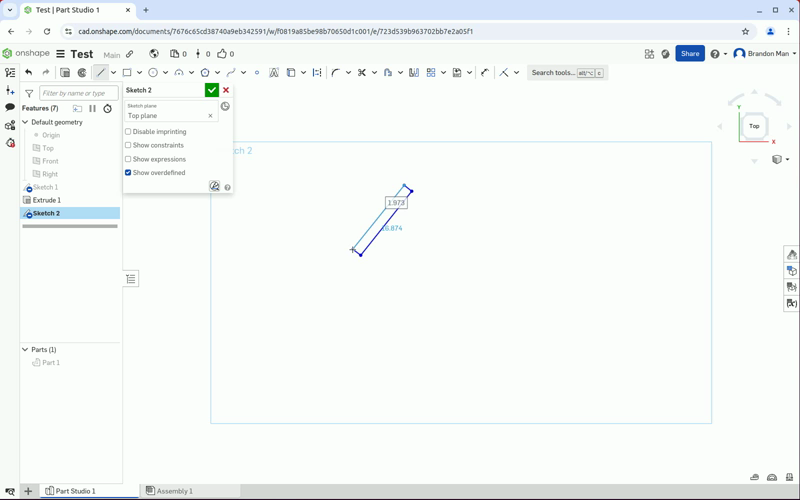
key(esc)
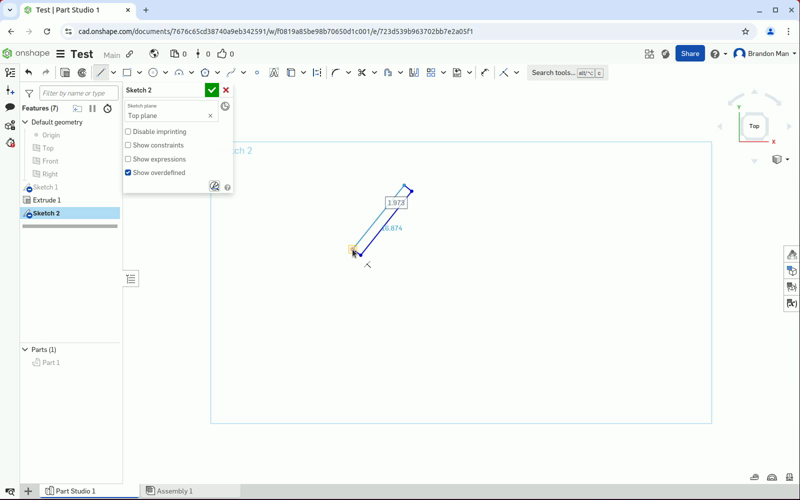
mouse_move(366, 234)
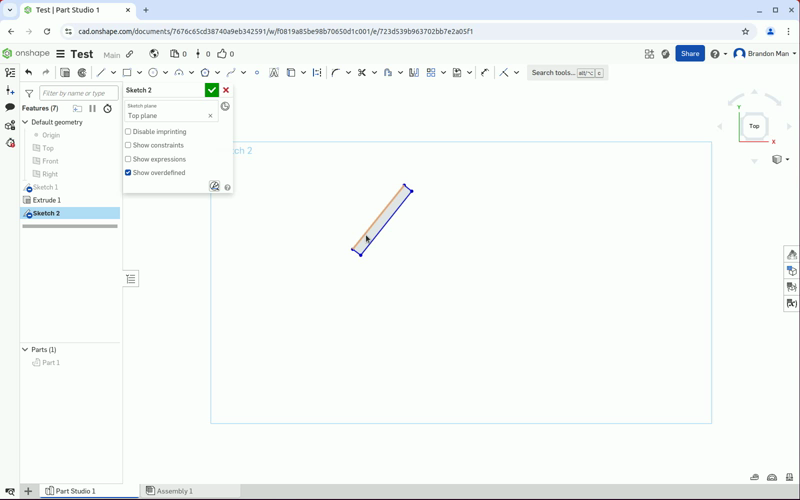
scroll(6)
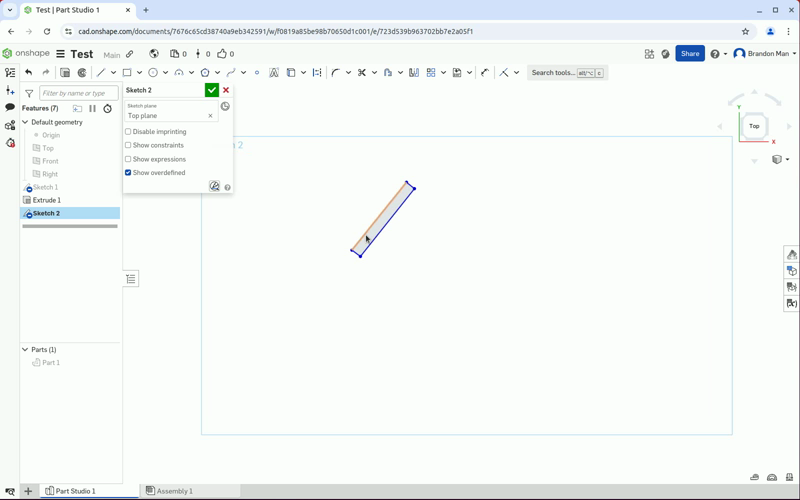
scroll(6)
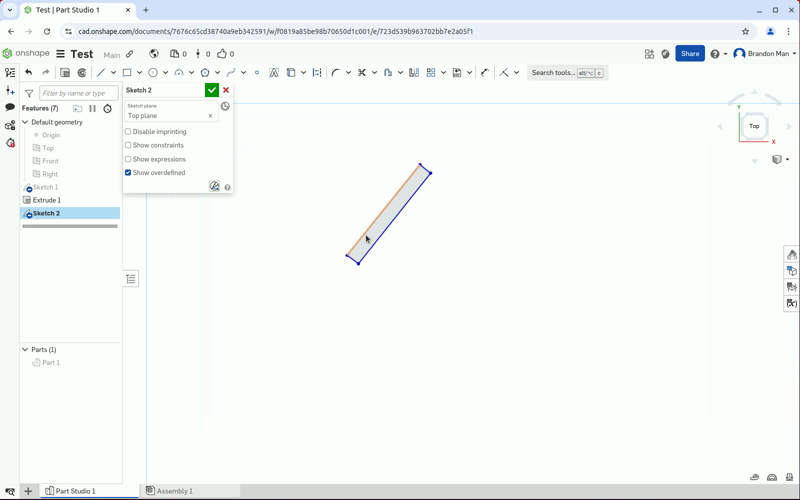
scroll(6)
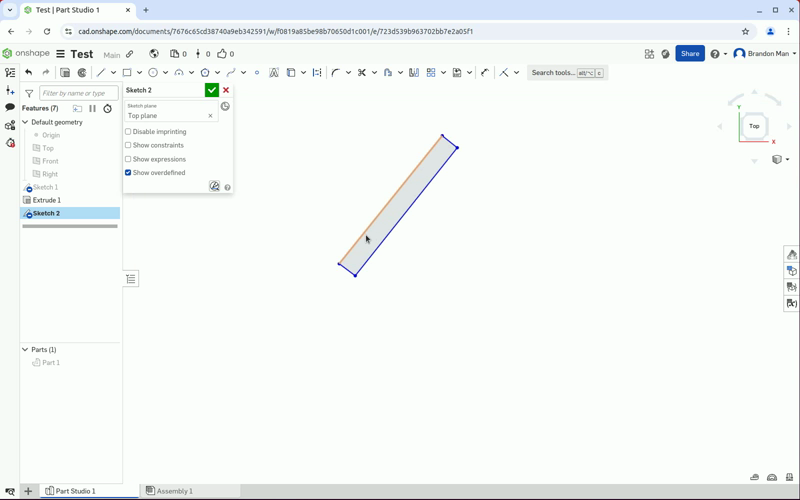
scroll(6)
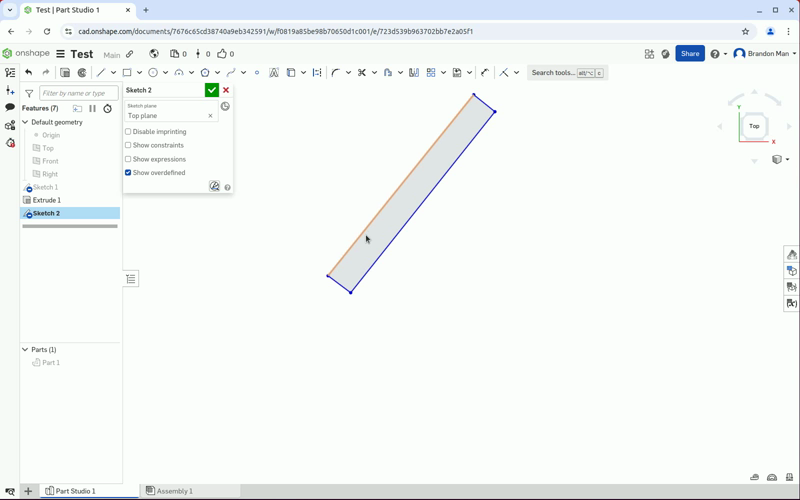
scroll(6)
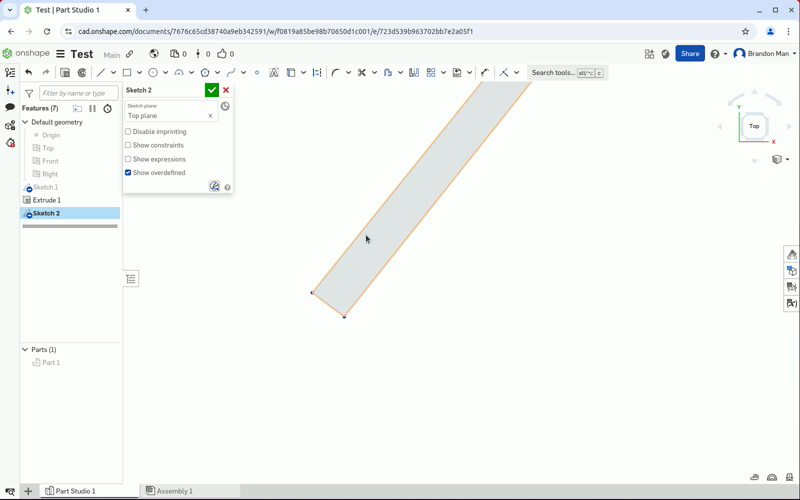
scroll(6)
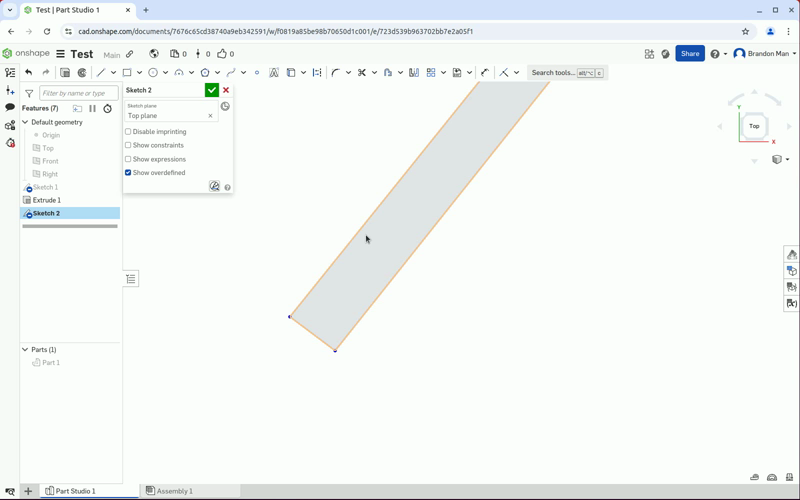
scroll(6)
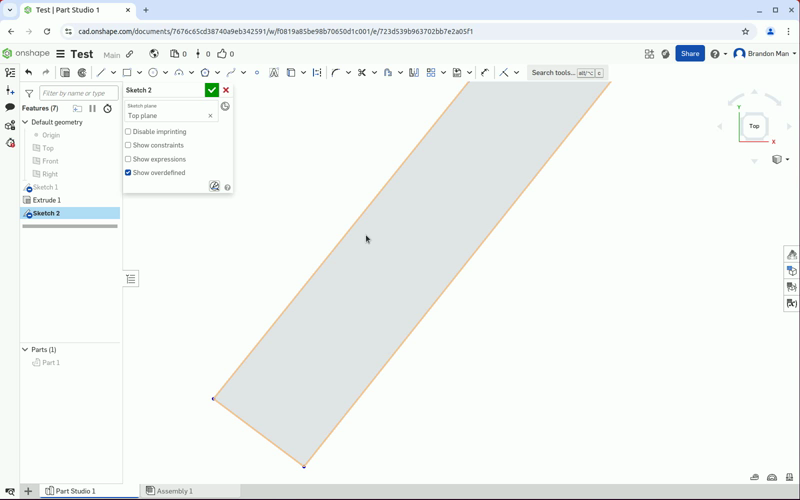
click(366, 234)
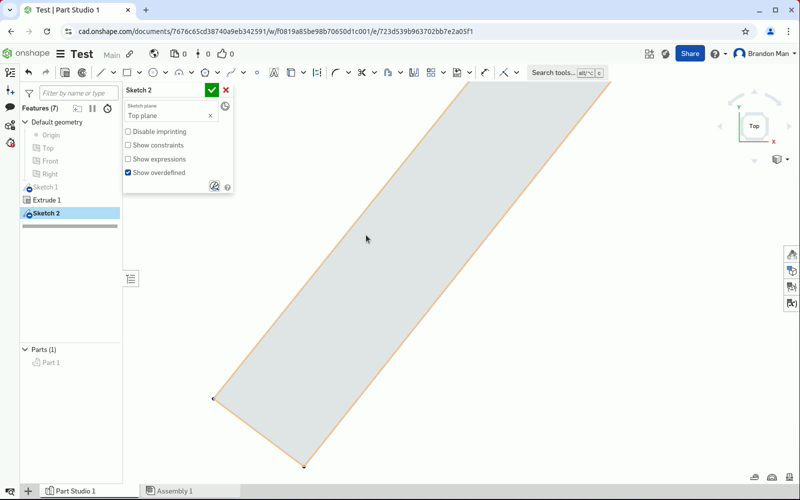
scroll(-6)
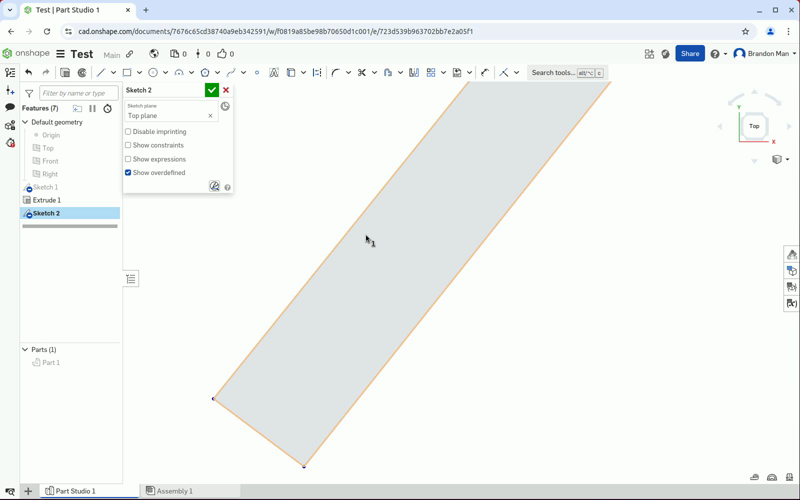
scroll(-6)
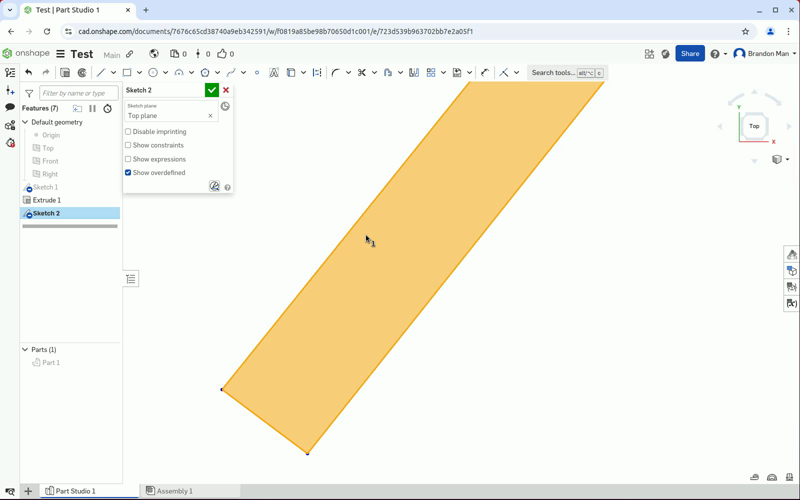
scroll(-6)
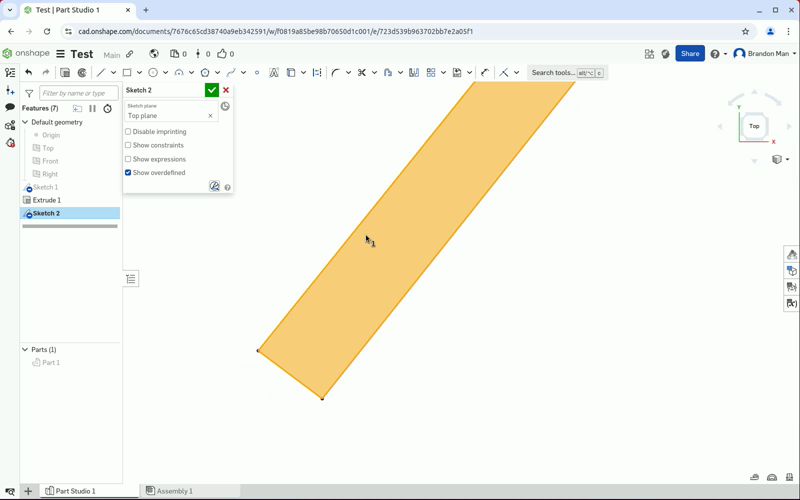
scroll(-6)
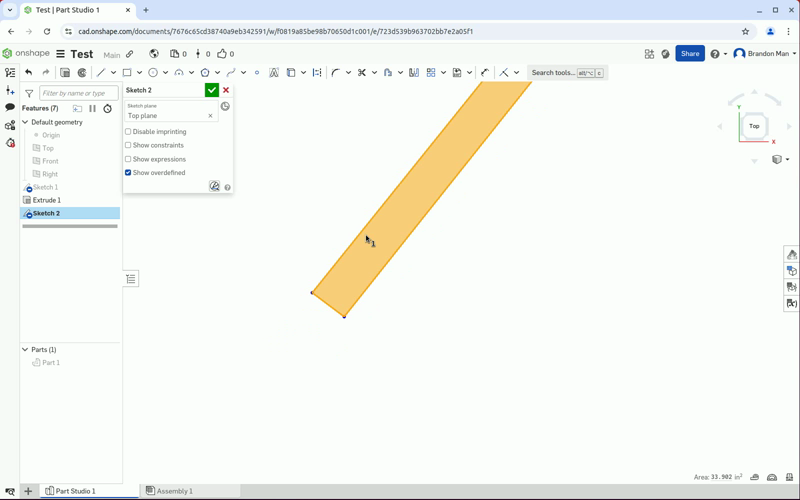
scroll(-6)
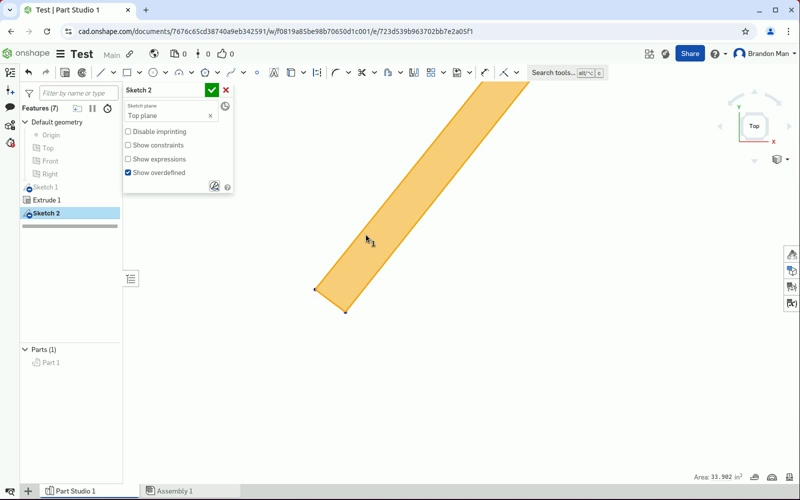
scroll(-6)
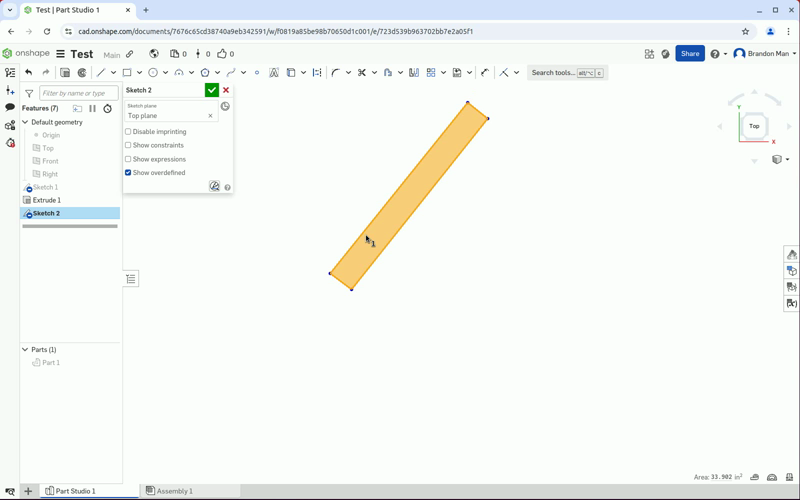
scroll(-6)
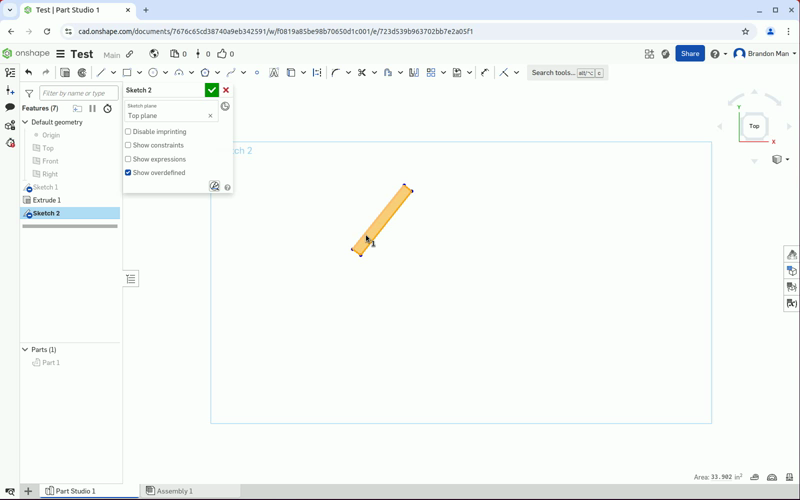
mouse_move(73, 352)
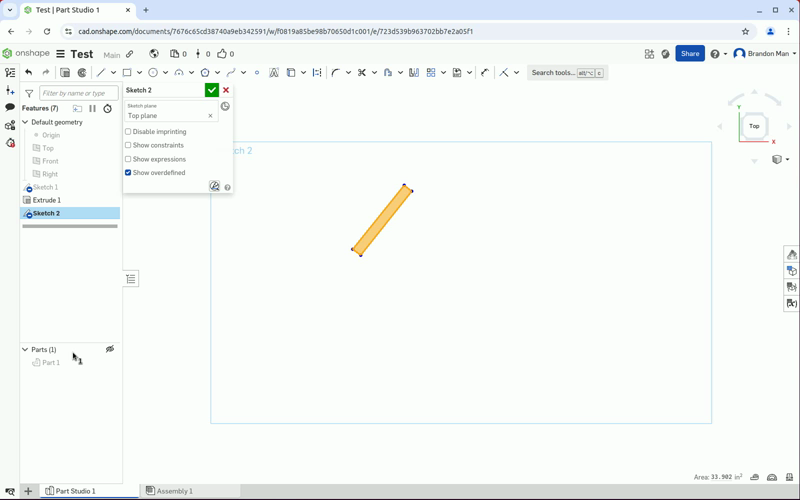
key(shift+y)
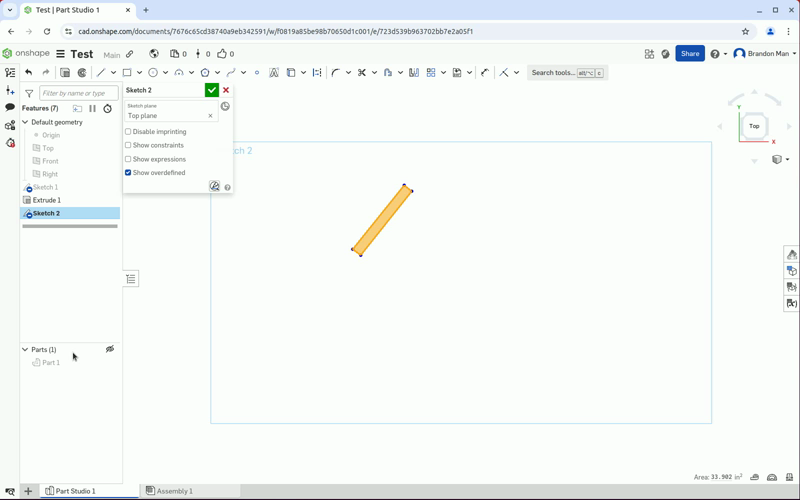
key(shift+e)
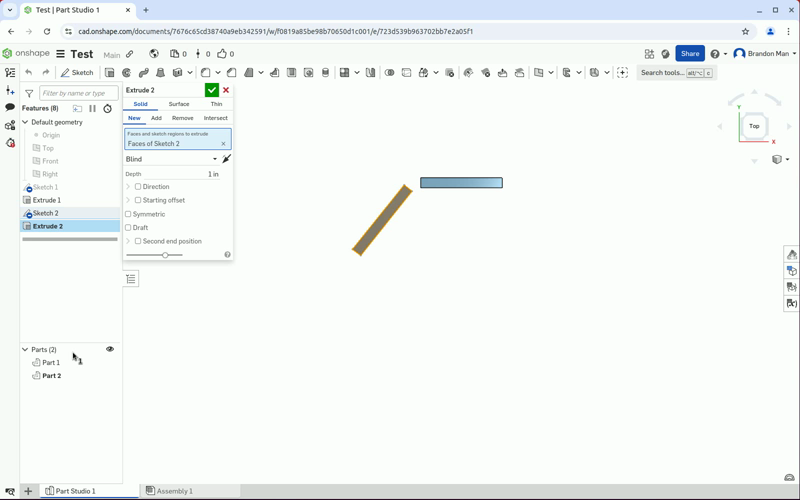
mouse_move(143, 106)
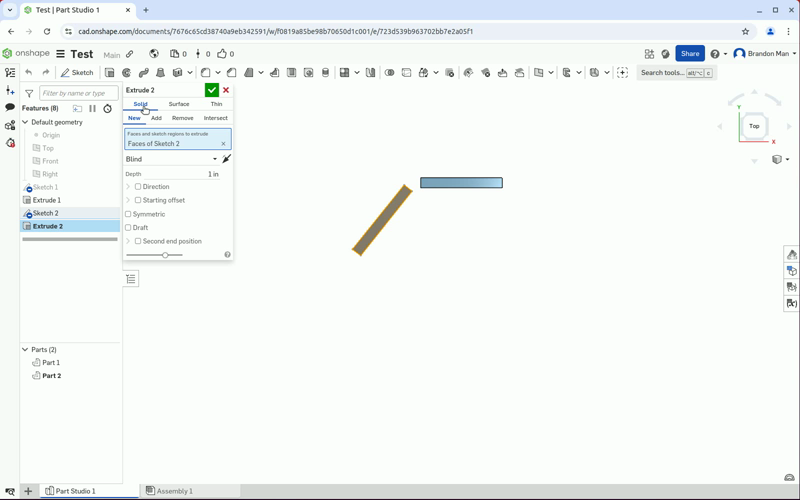
click(143, 106)
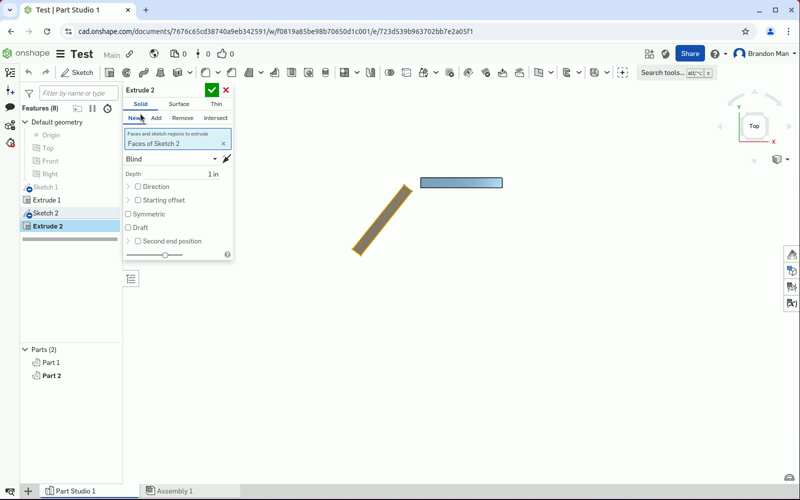
mouse_move(137, 120)
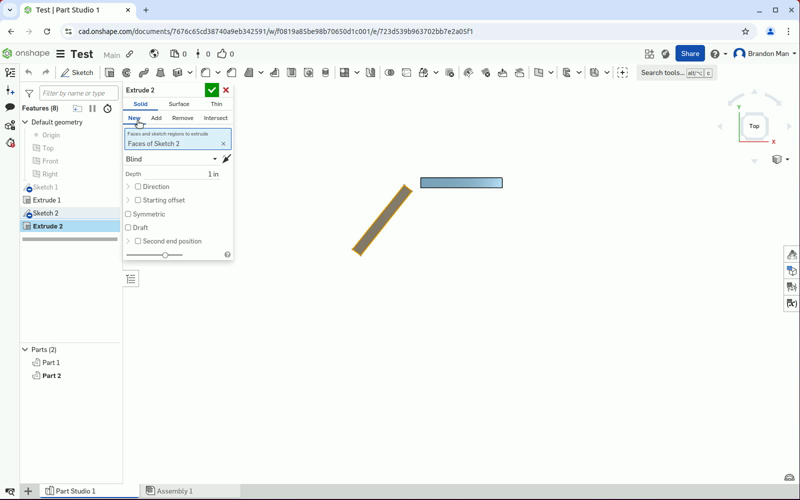
click(137, 120)
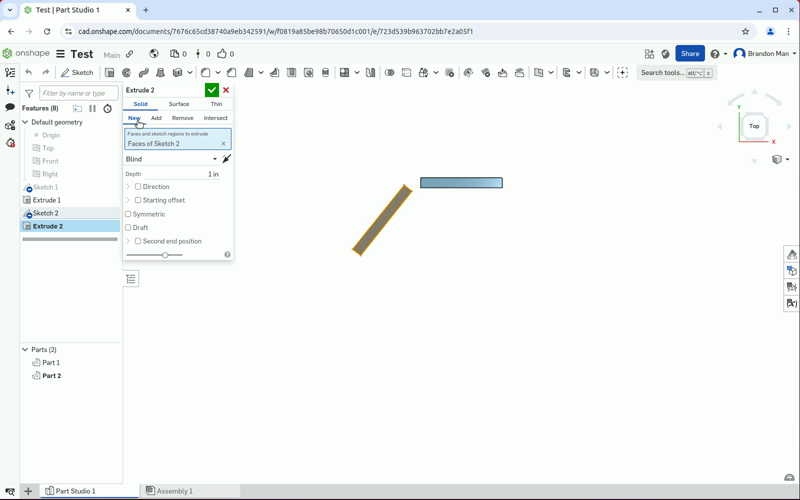
key(tab, 4)
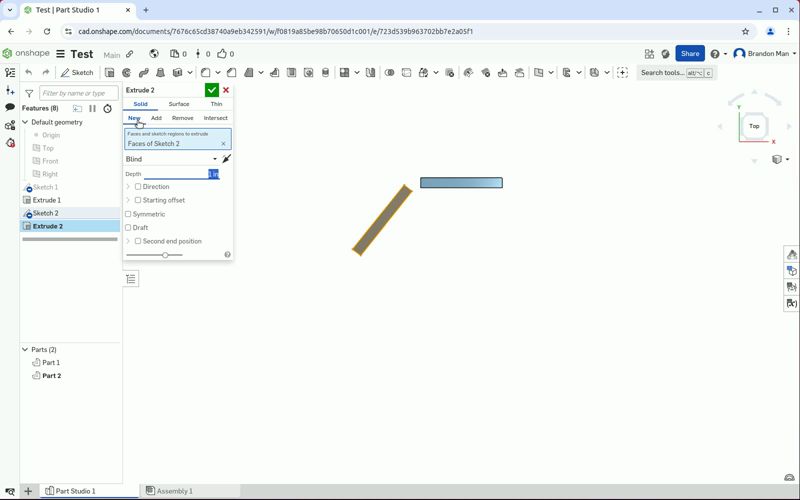
text(1.204)
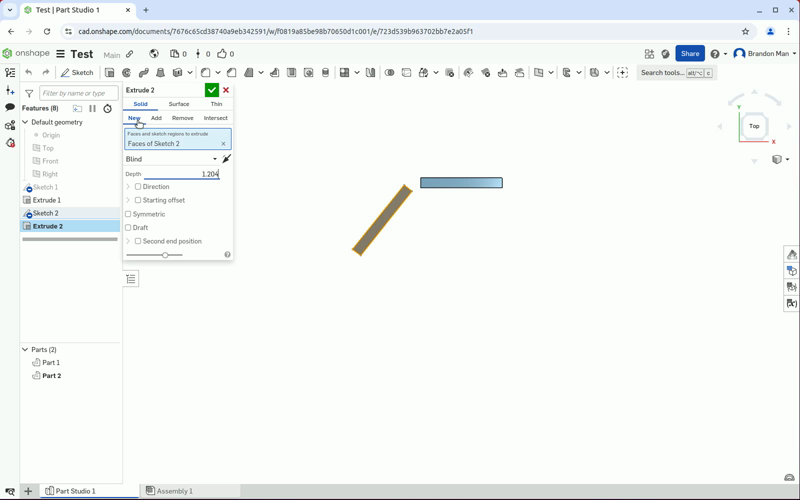
key(enter)
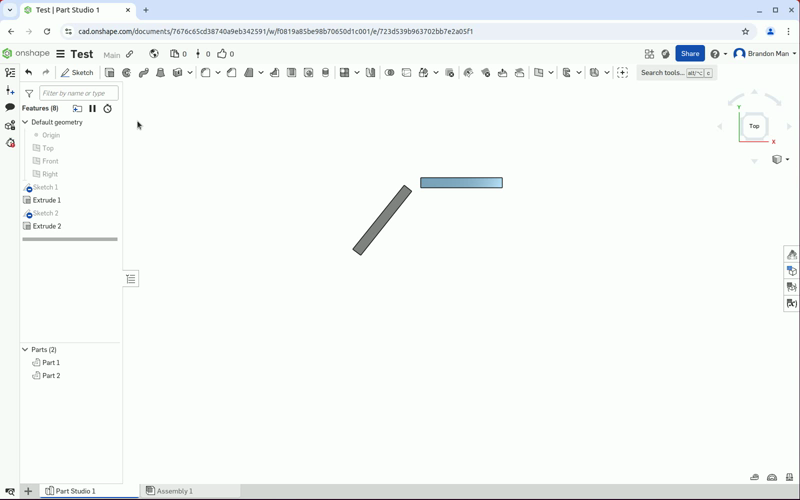
key(shift+h)
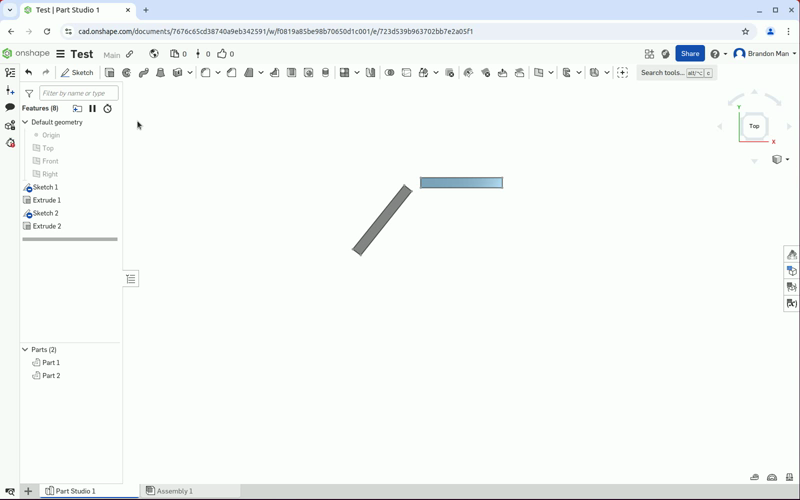
key(shift+h)
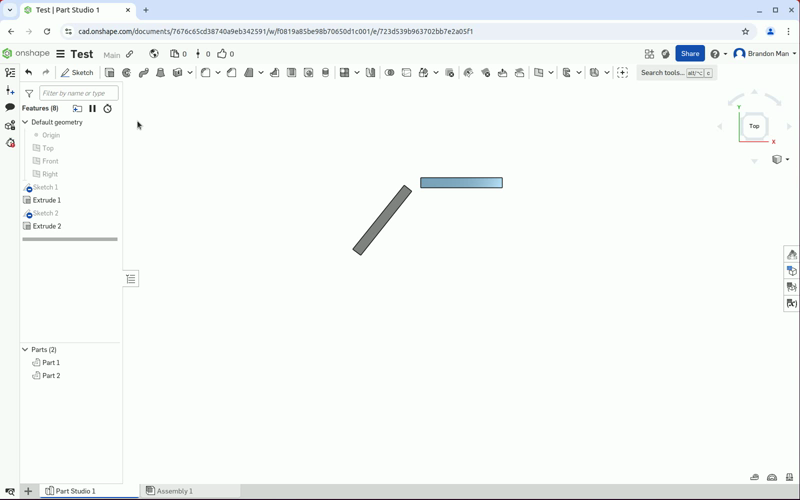
mouse_move(73, 189)
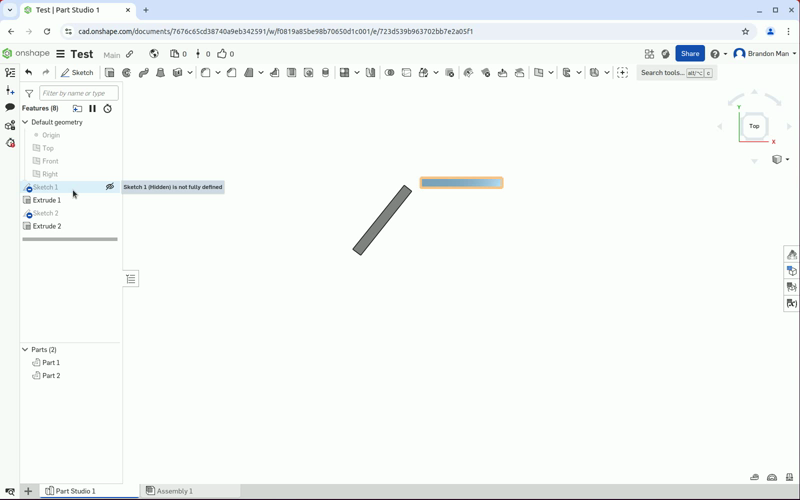
click(73, 189)
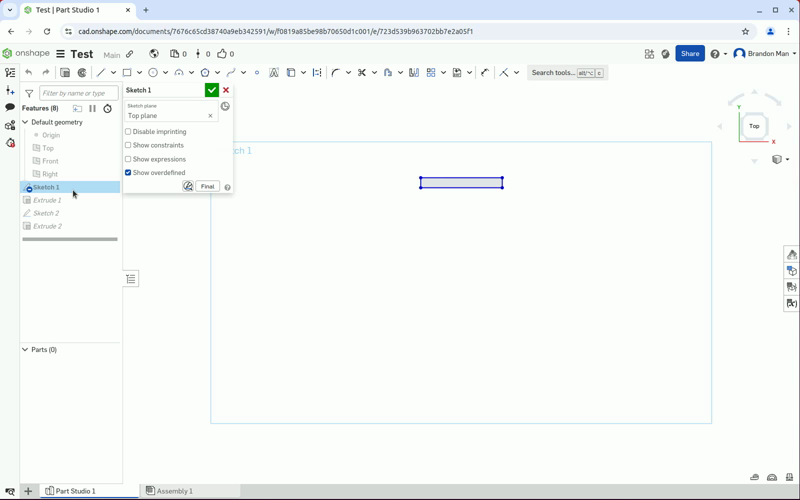
mouse_move(229, 92)
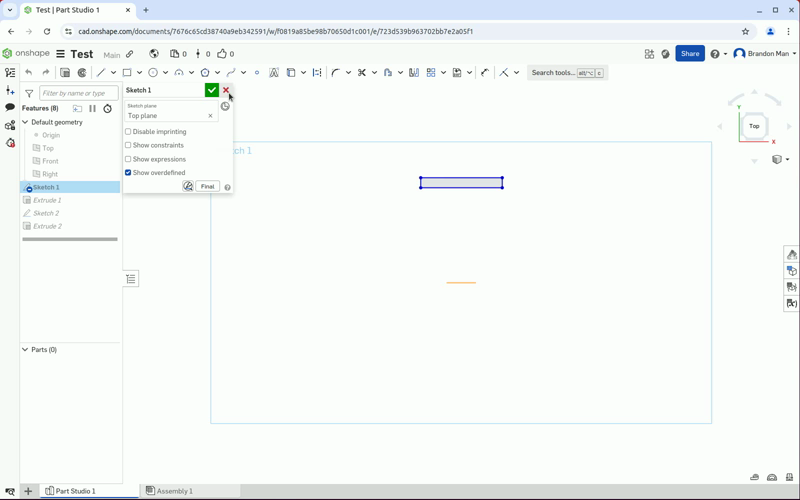
click(229, 92)
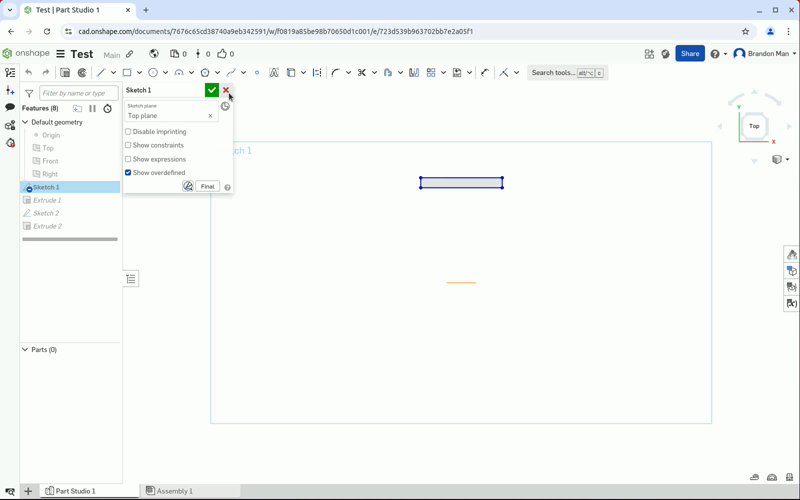
key(shift+s)
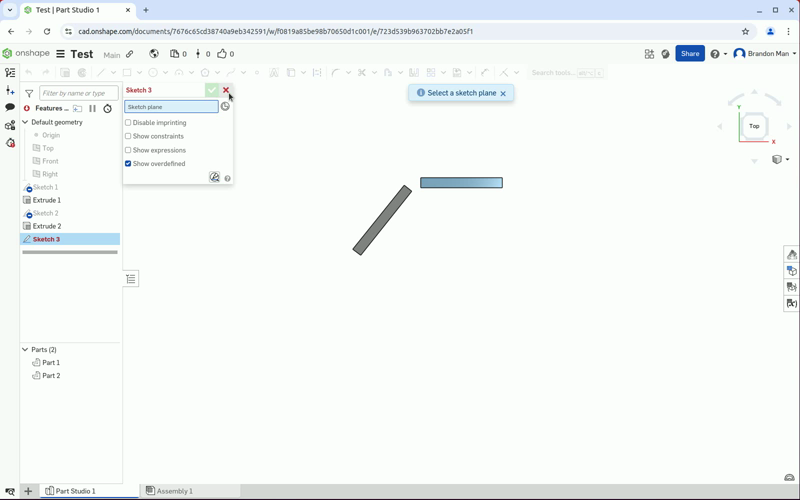
mouse_move(73, 150)
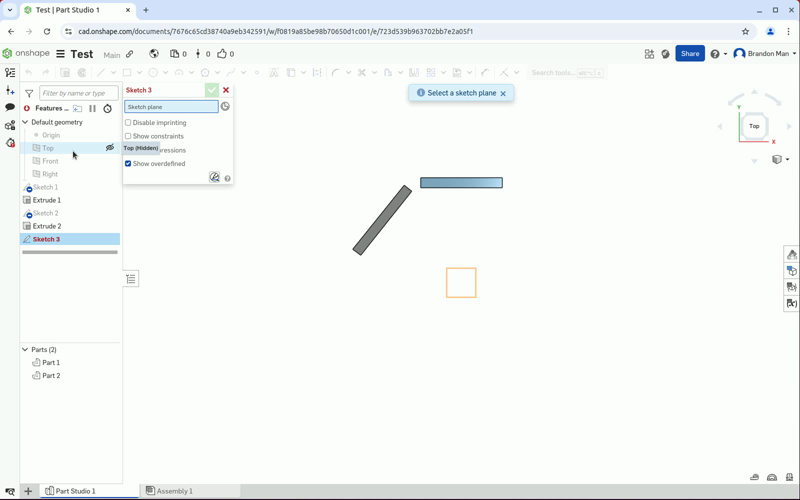
click(73, 150)
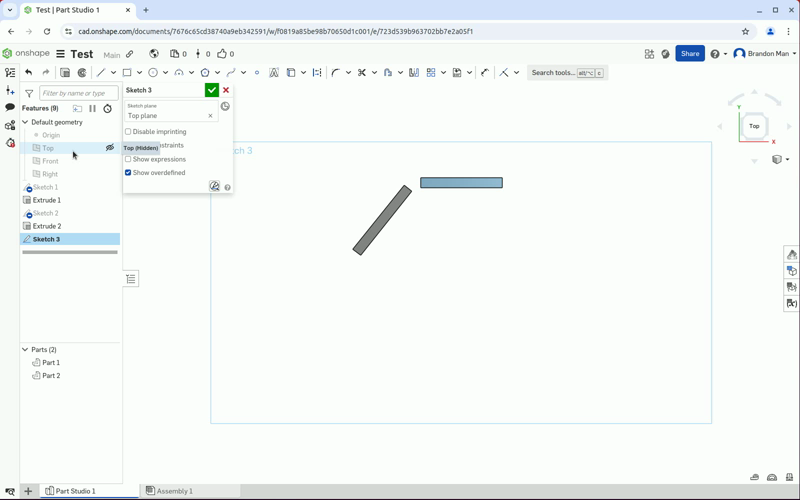
mouse_move(73, 352)
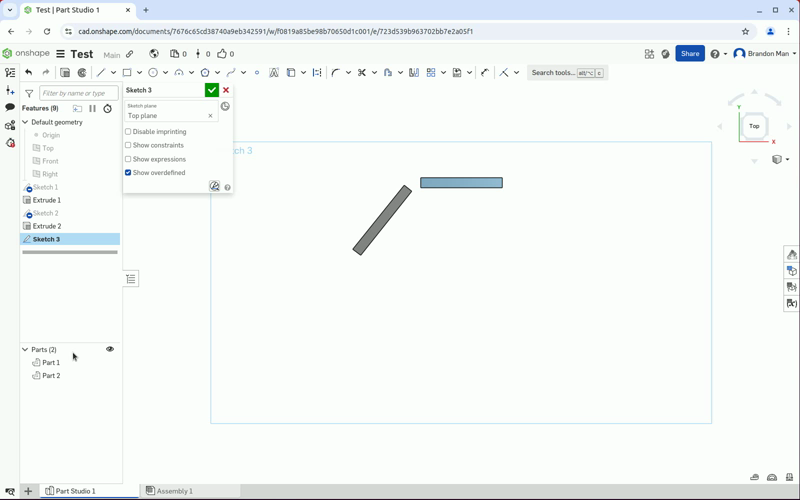
key(y)
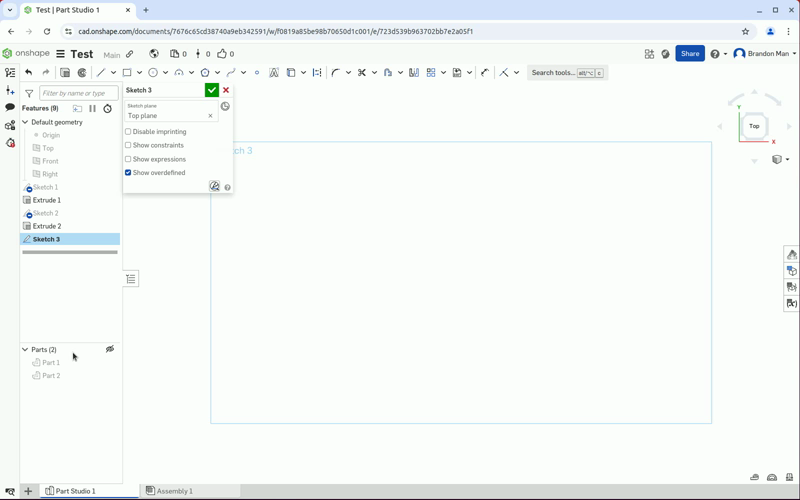
key(l)
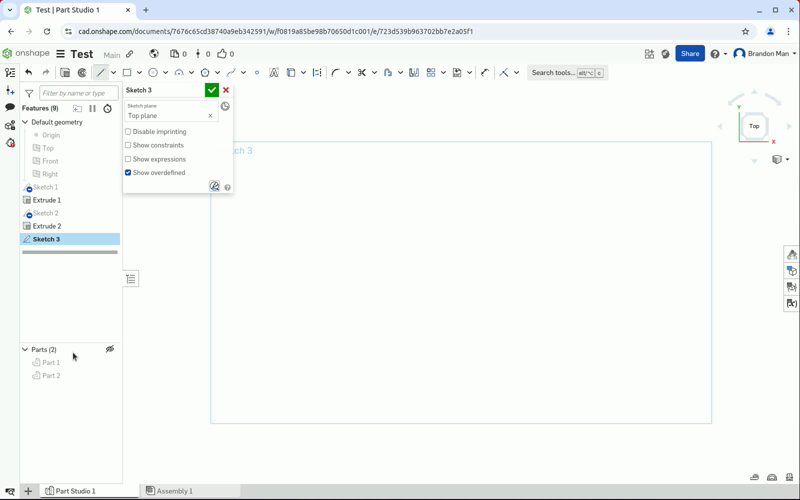
key_down(shift)
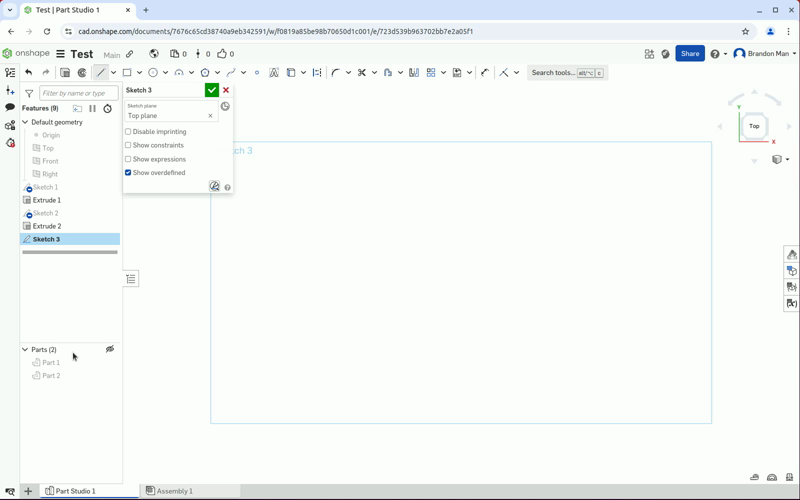
mouse_move(349, 267)
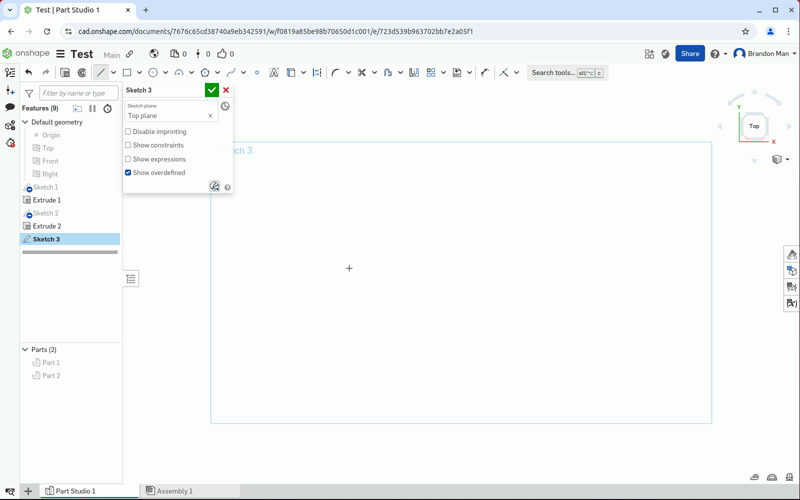
click(349, 267)
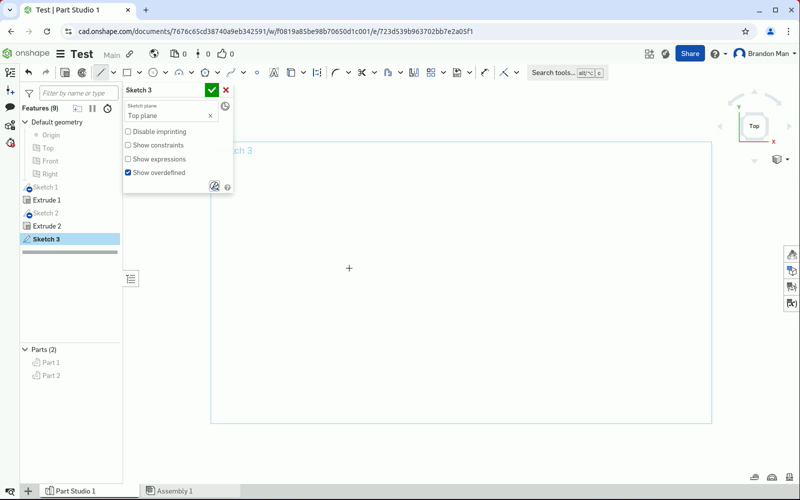
key_up(shift)
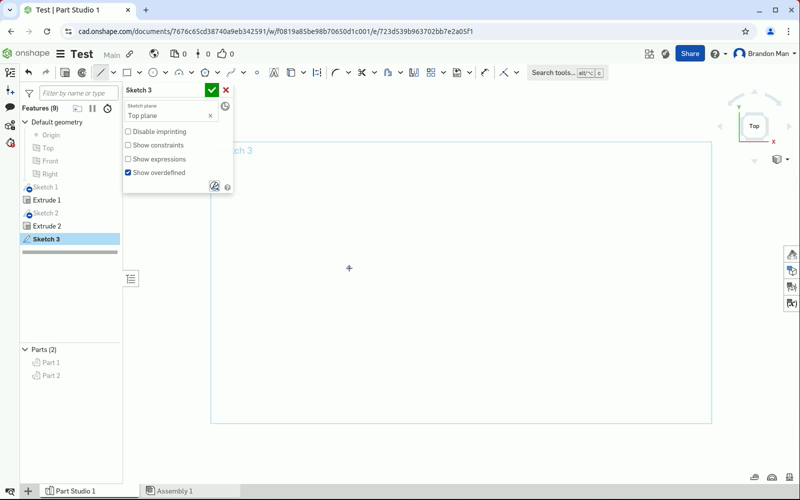
key_down(shift)
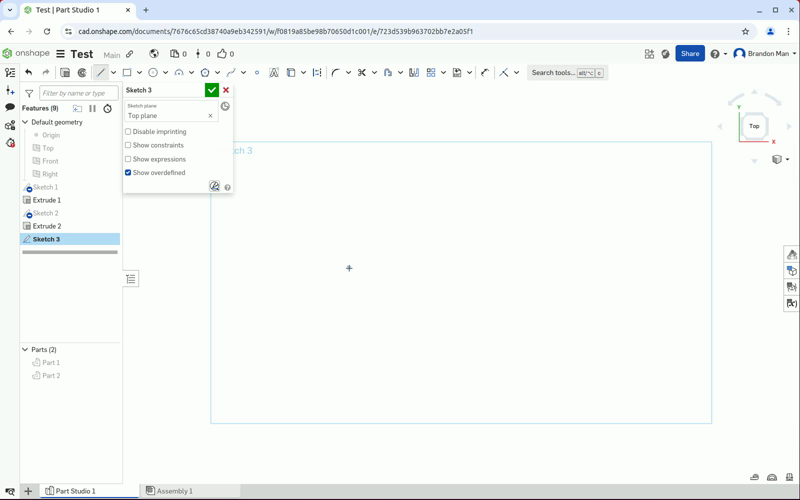
mouse_move(367, 346)
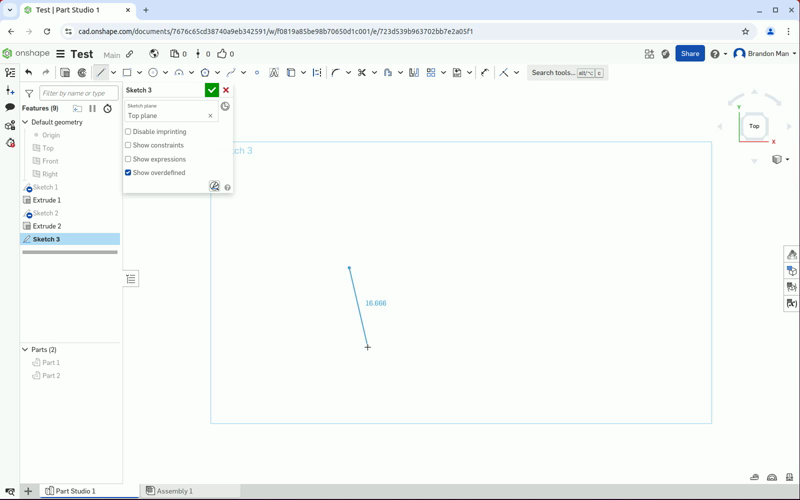
click(367, 346)
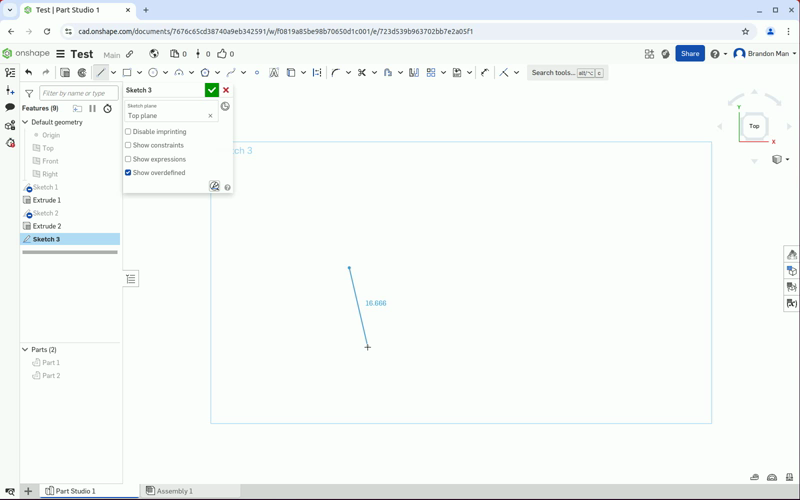
key_up(shift)
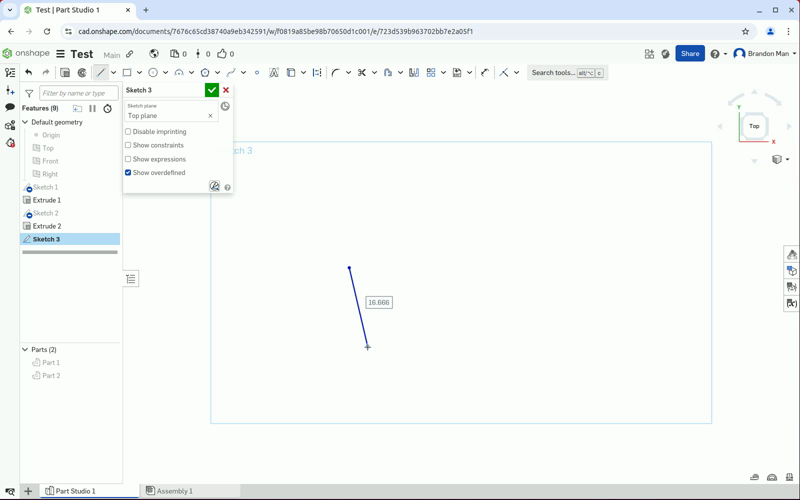
key_down(shift)
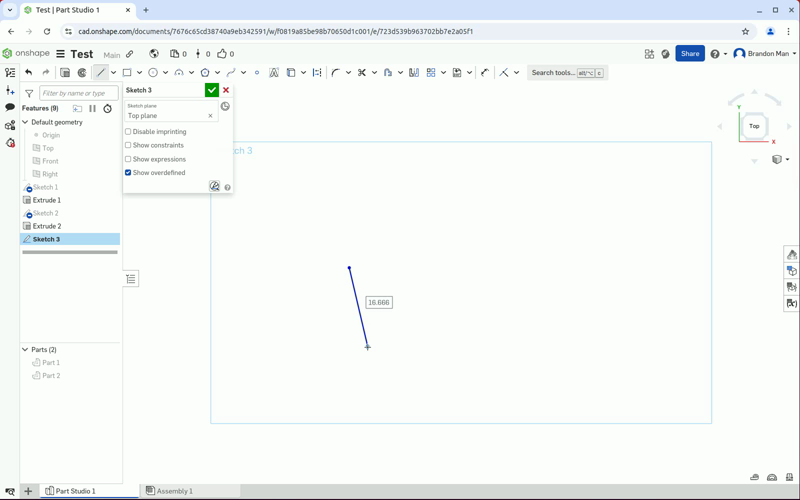
mouse_move(397, 346)
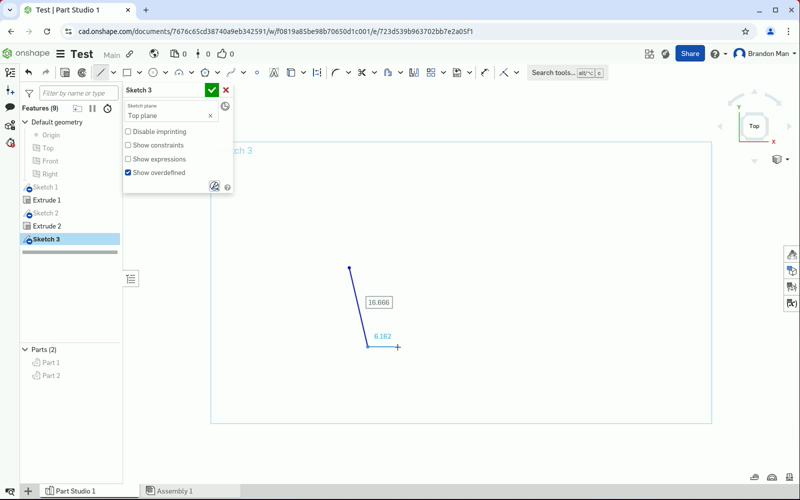
mouse_move(377, 344)
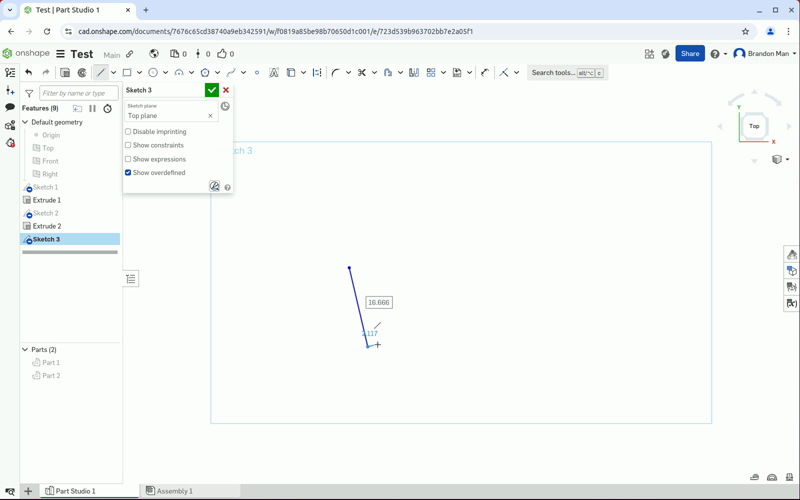
click(377, 344)
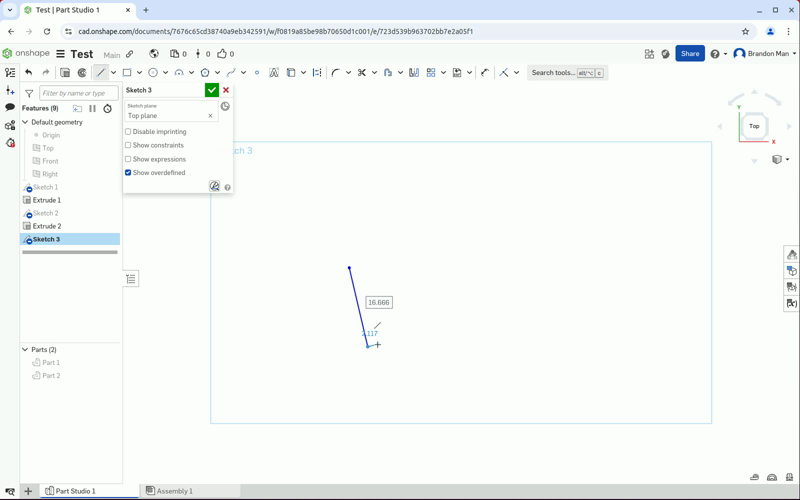
key_up(shift)
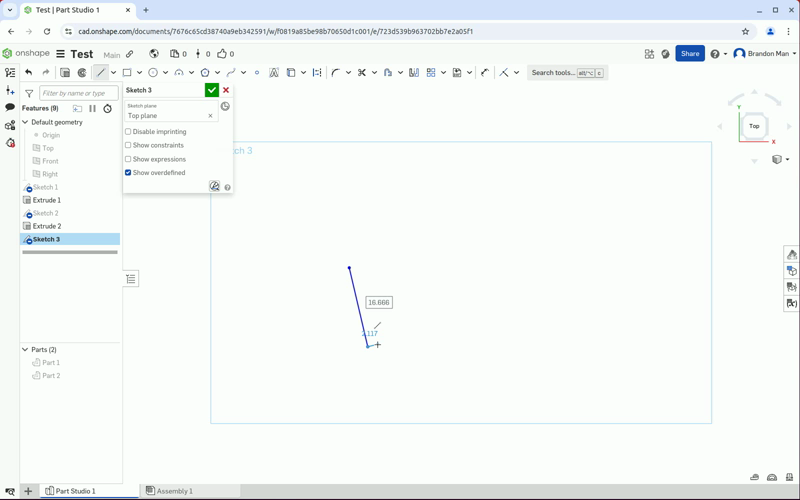
key_down(shift)
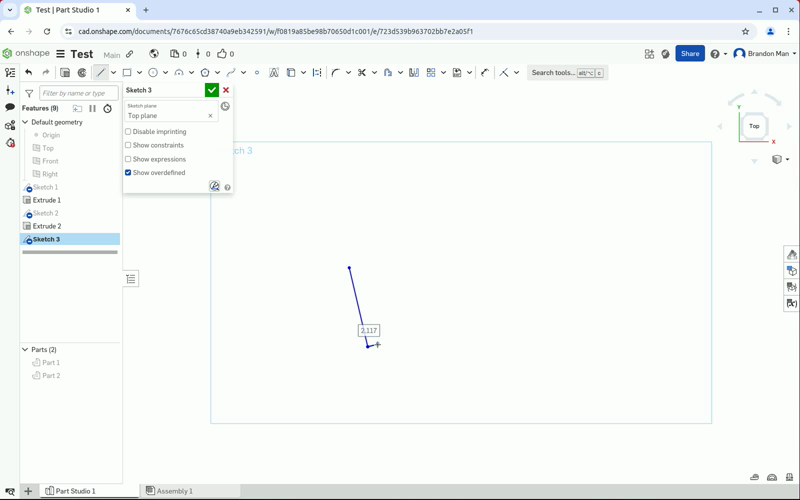
mouse_move(359, 265)
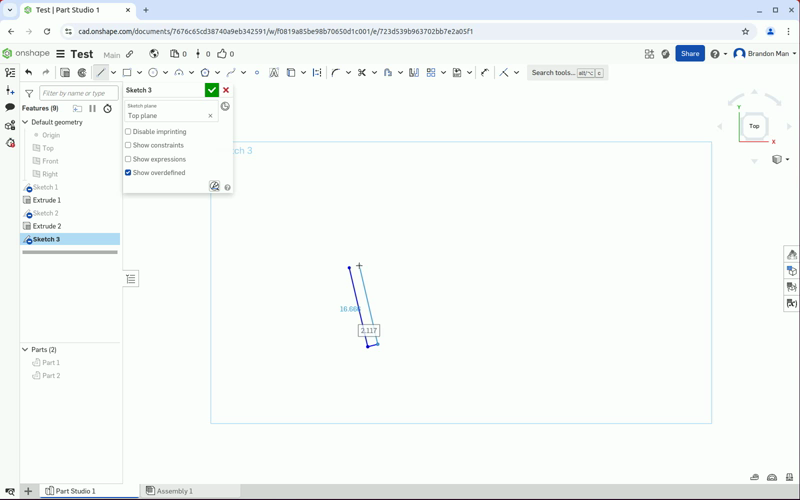
click(359, 265)
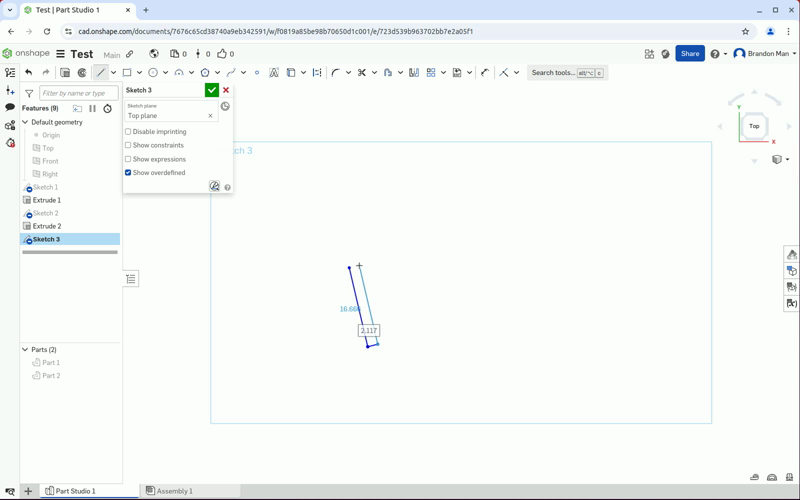
key_up(shift)
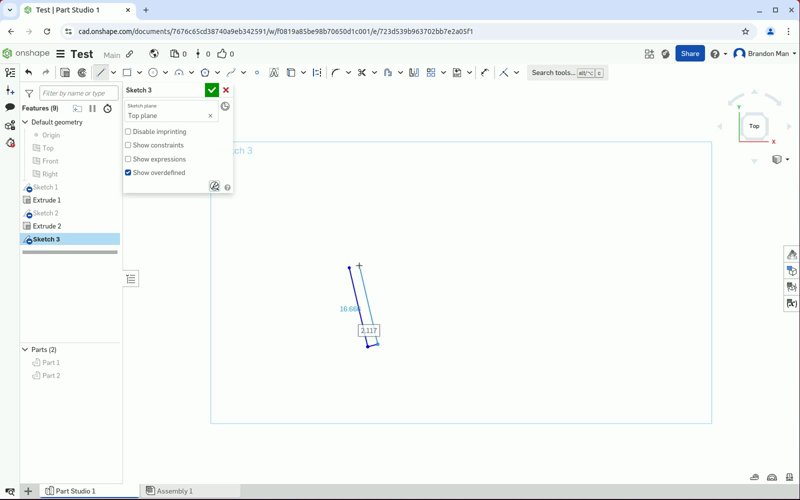
mouse_move(389, 265)
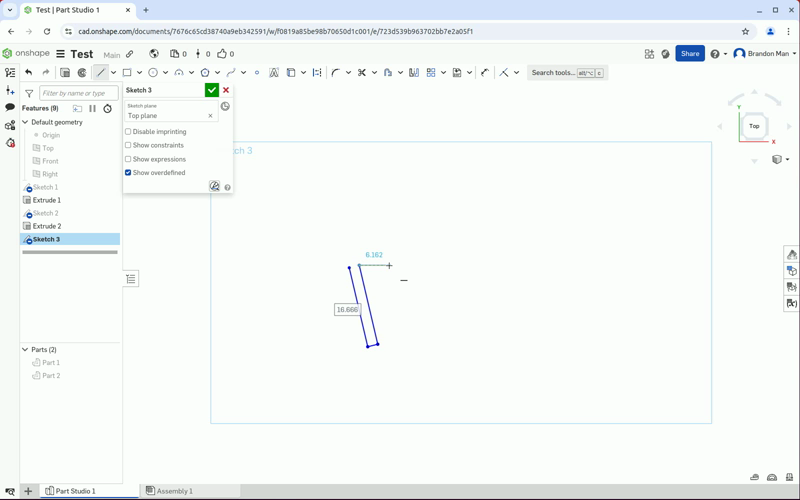
key_down(shift)
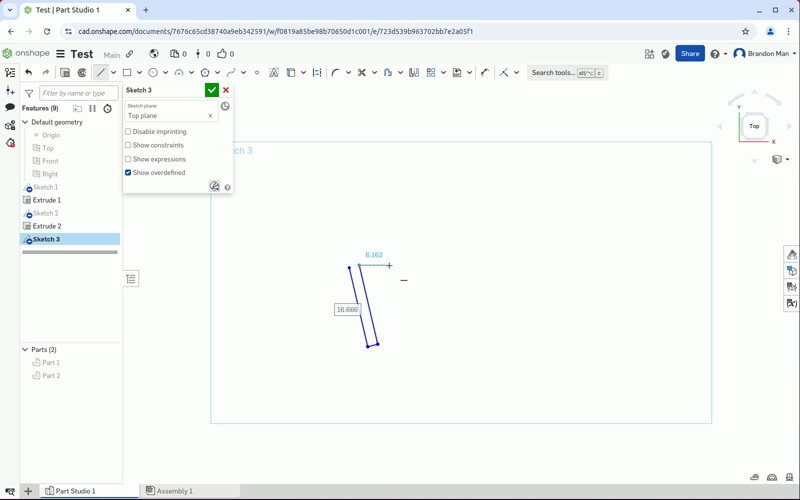
mouse_move(349, 267)
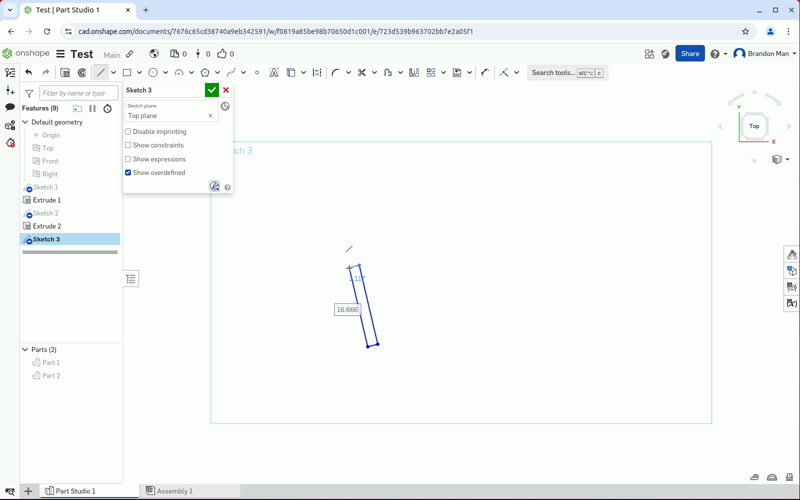
key_up(shift)
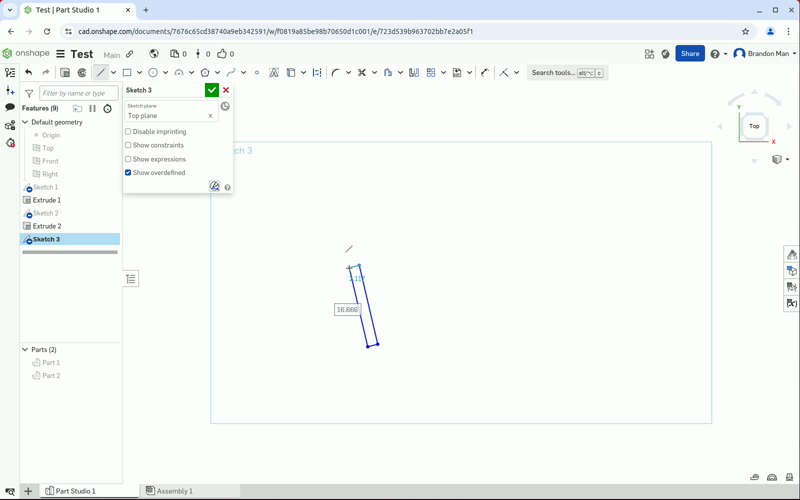
click(349, 267)
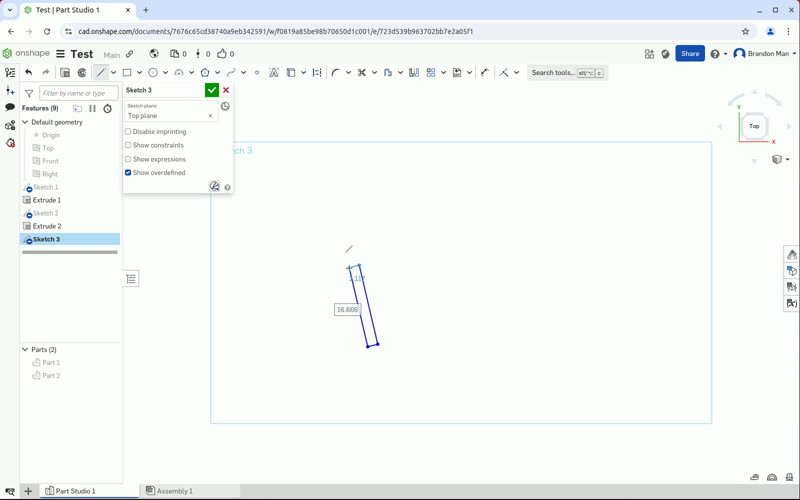
key(esc)
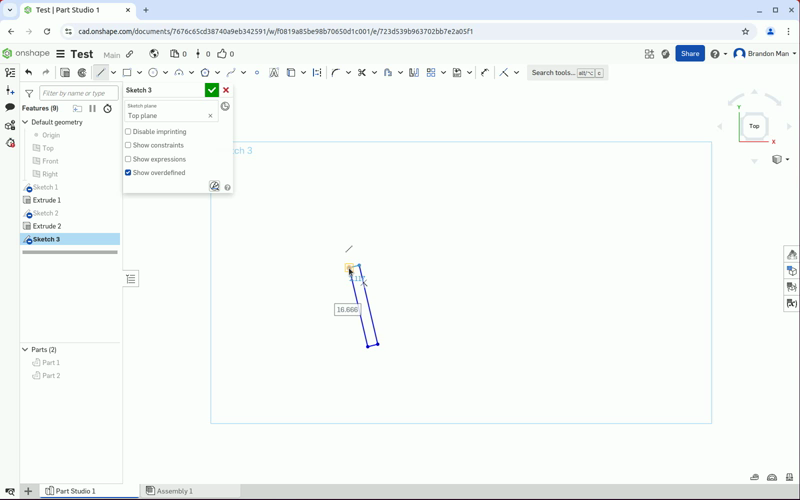
mouse_move(356, 268)
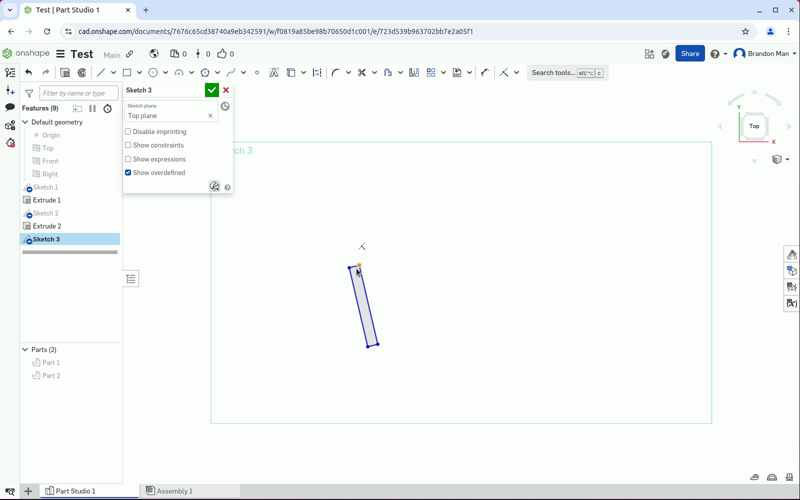
scroll(6)
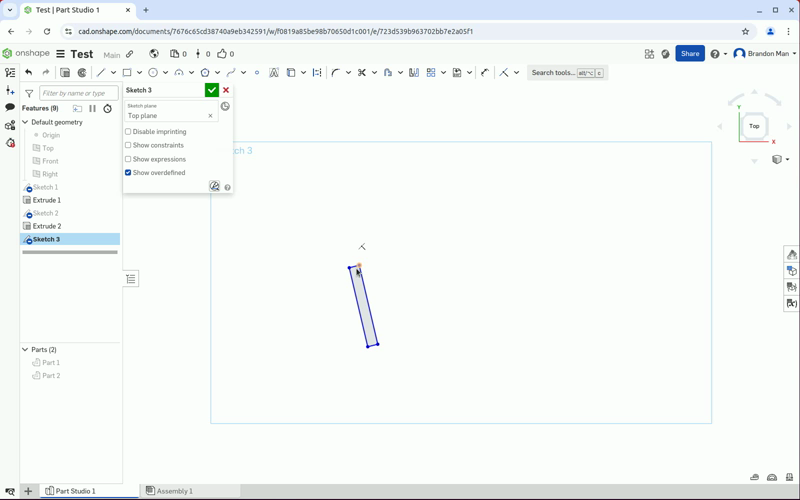
scroll(6)
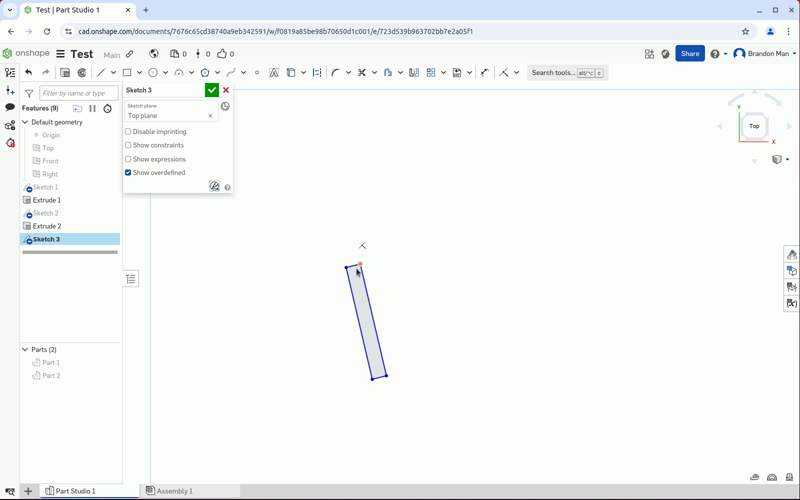
scroll(6)
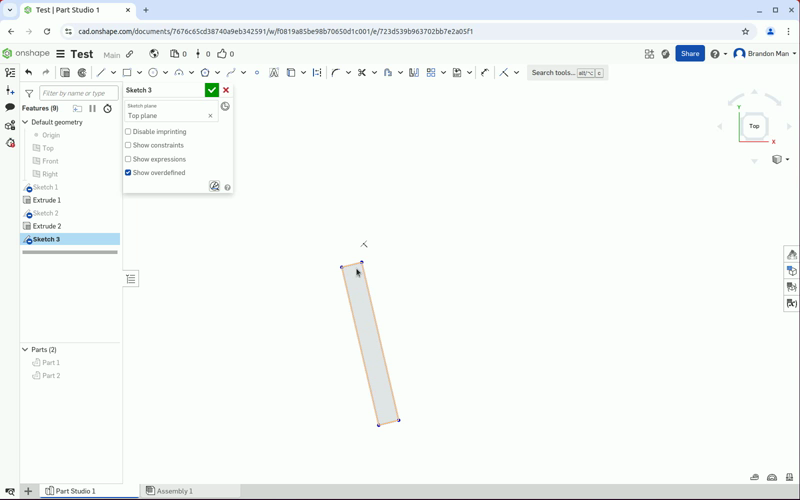
scroll(6)
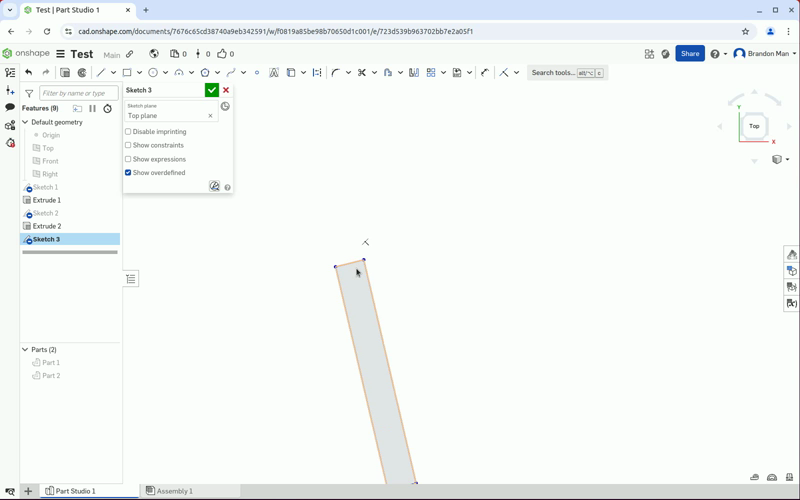
scroll(6)
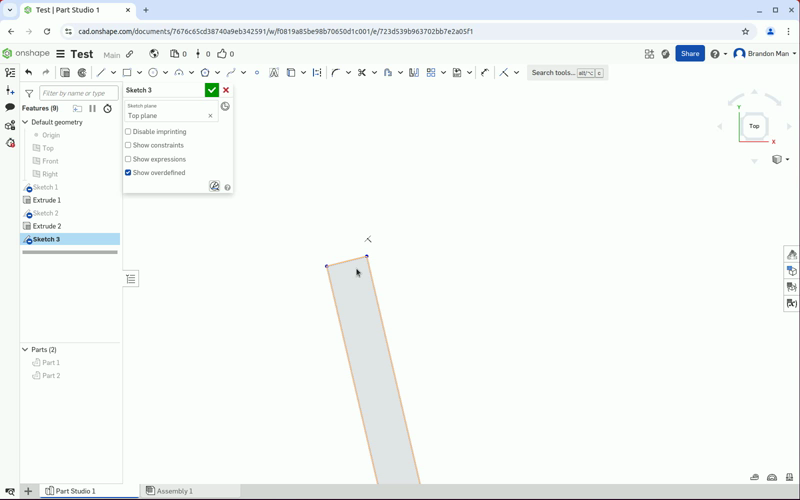
scroll(6)
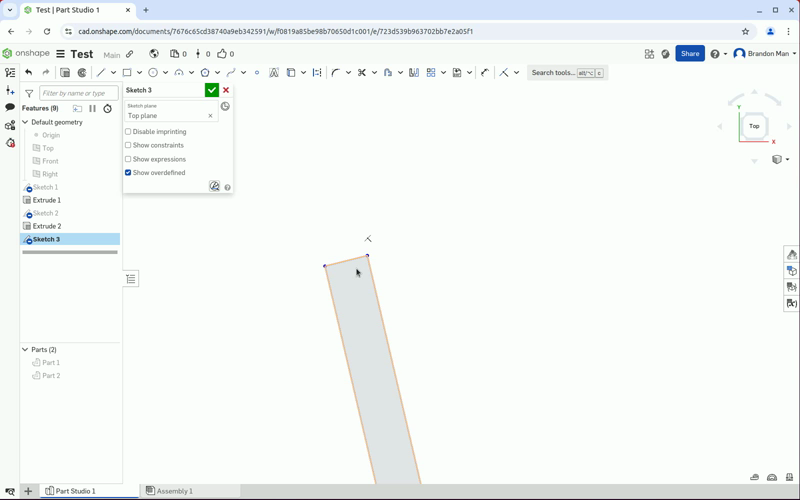
scroll(6)
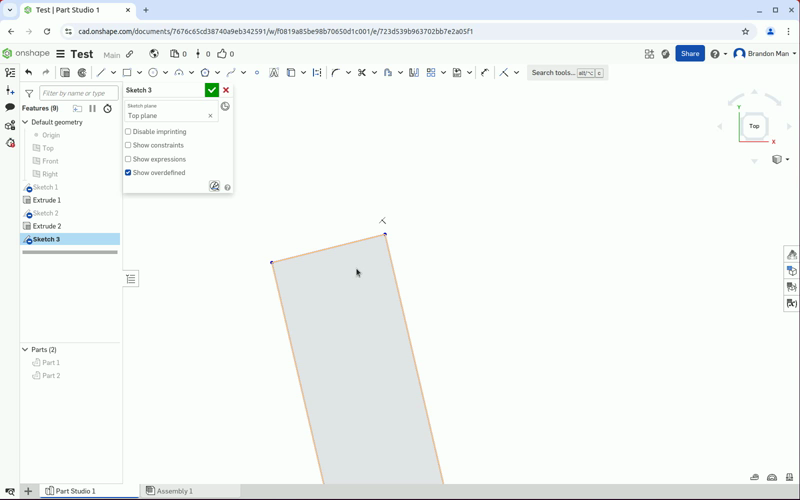
click(356, 268)
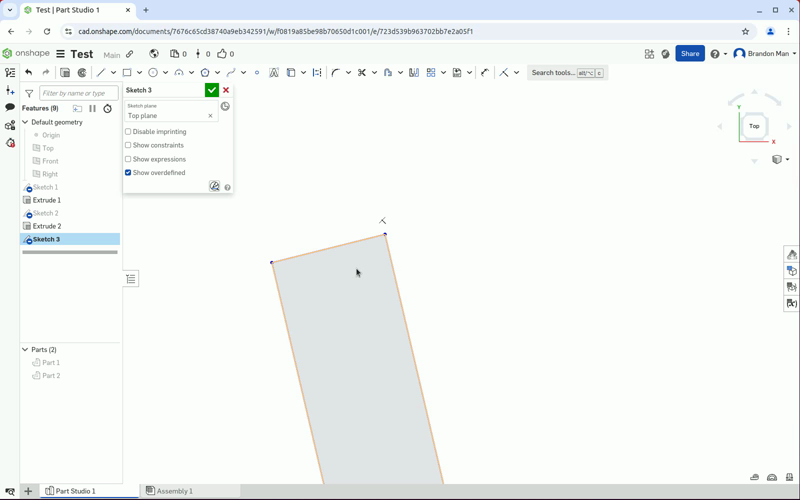
scroll(-6)
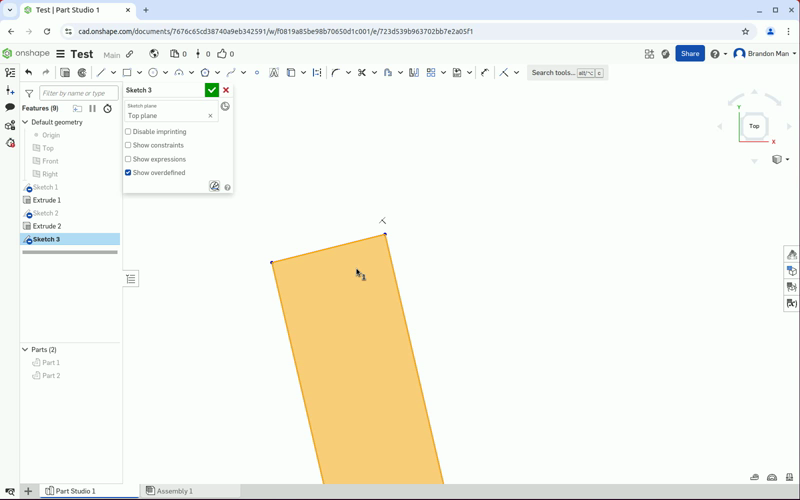
scroll(-6)
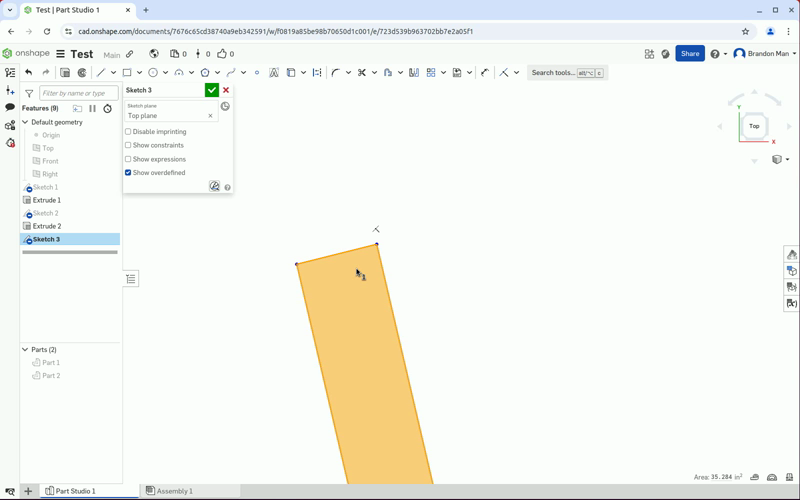
scroll(-6)
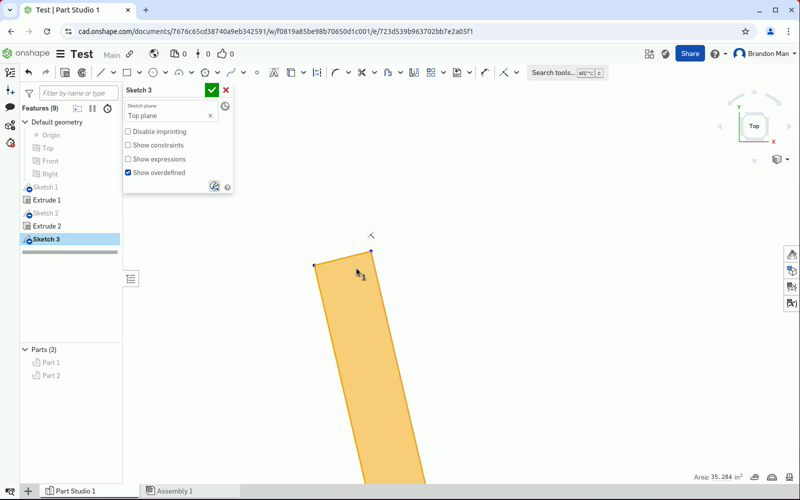
scroll(-6)
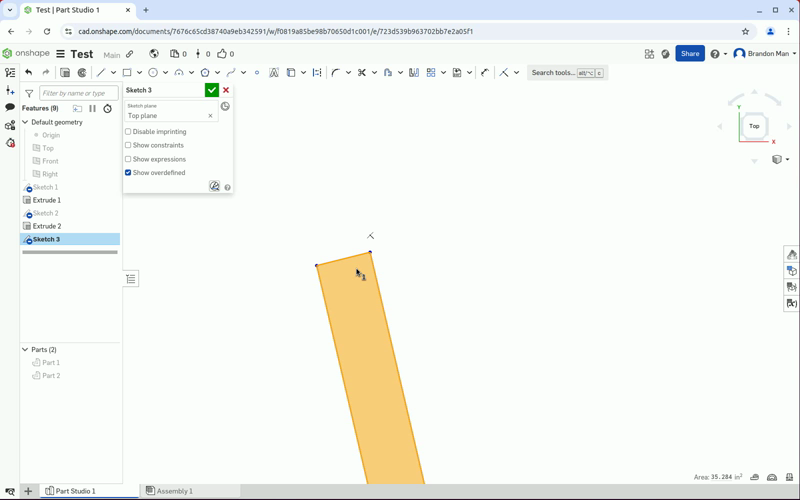
scroll(-6)
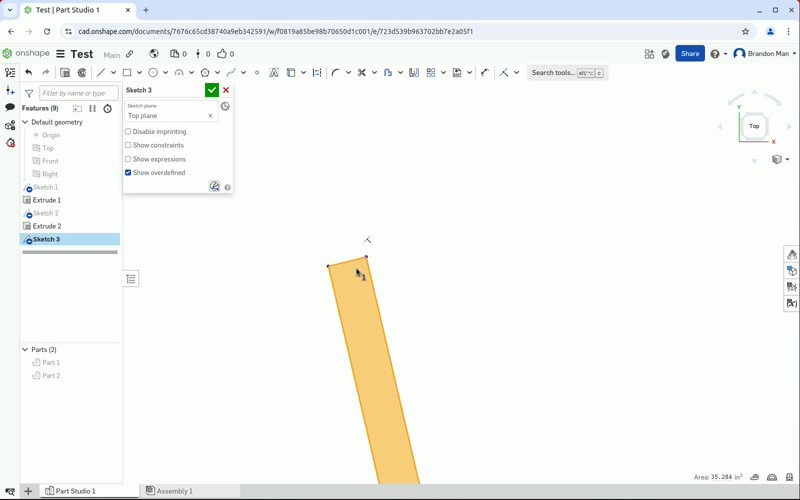
scroll(-6)
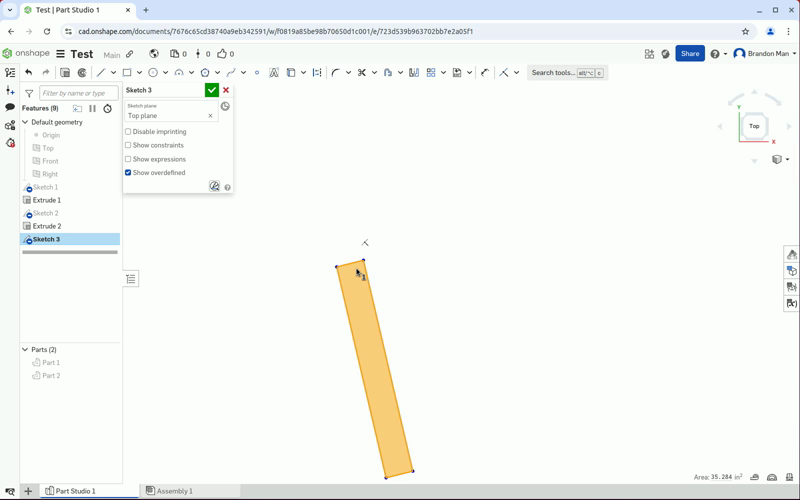
scroll(-6)
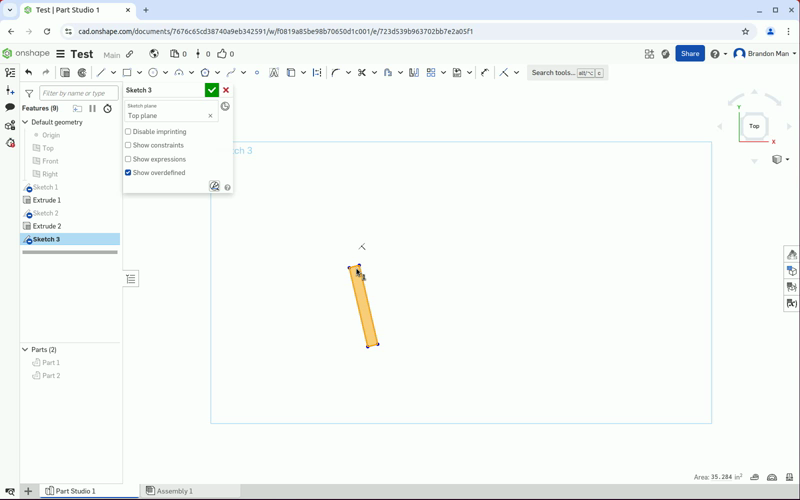
mouse_move(73, 352)
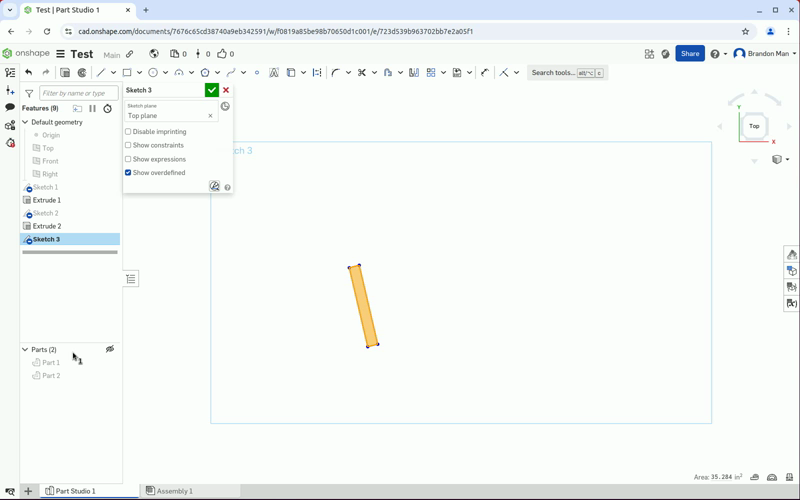
key(shift+y)
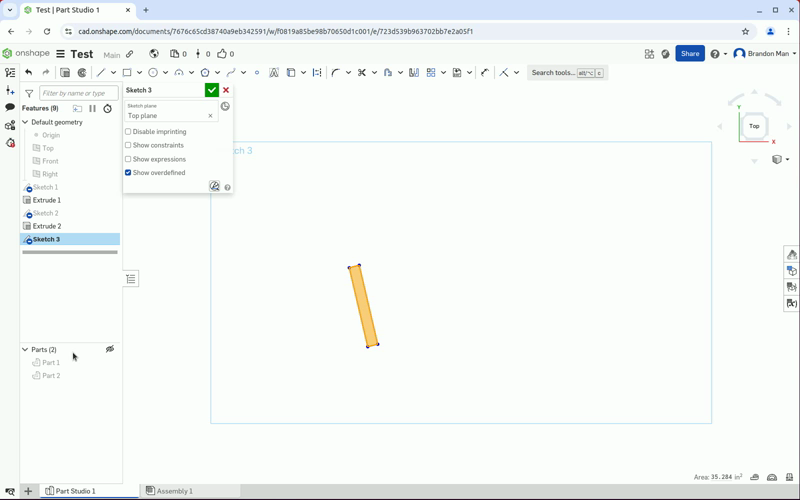
key(shift+e)
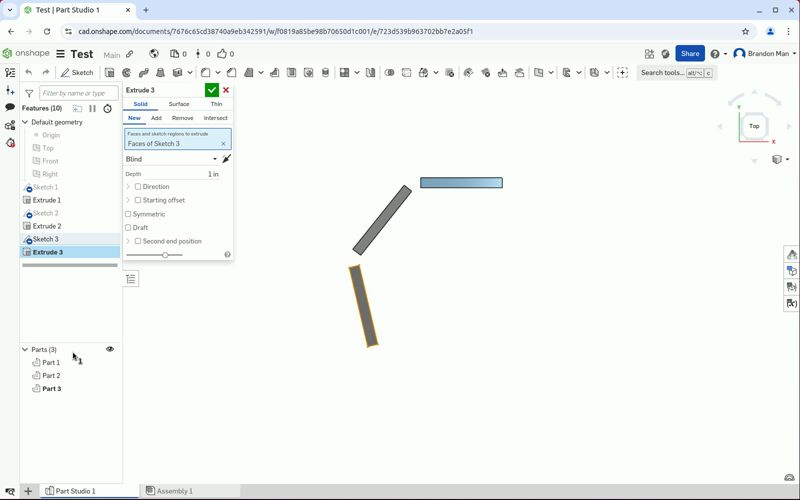
mouse_move(143, 106)
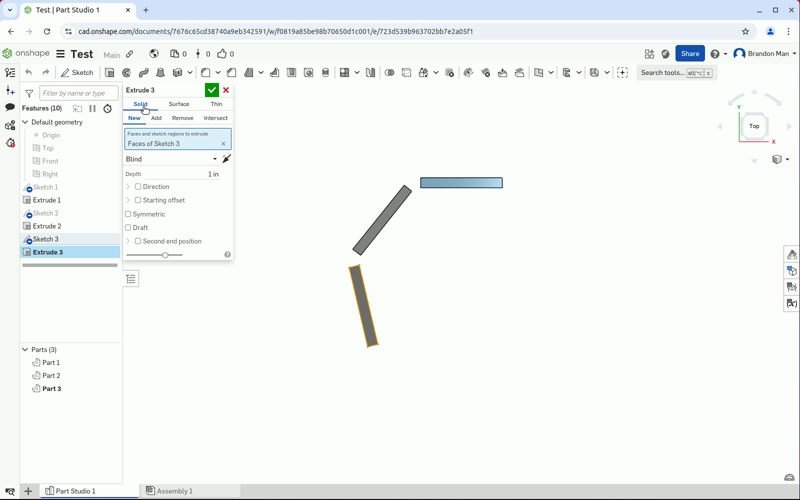
click(143, 106)
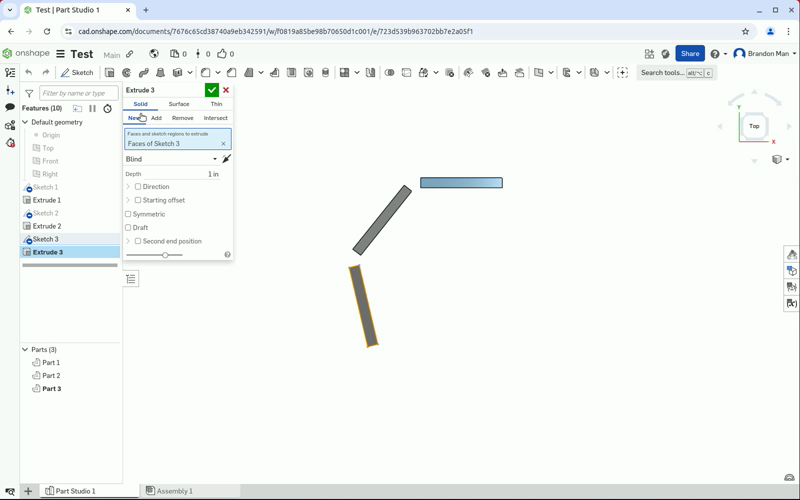
mouse_move(137, 120)
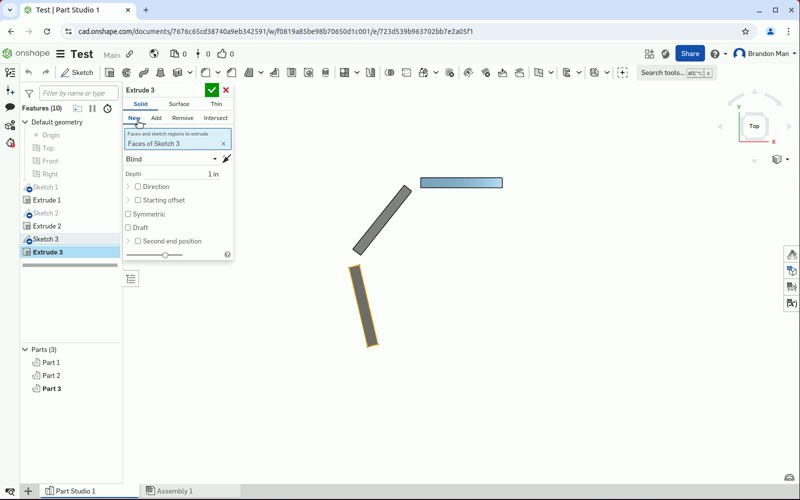
click(137, 120)
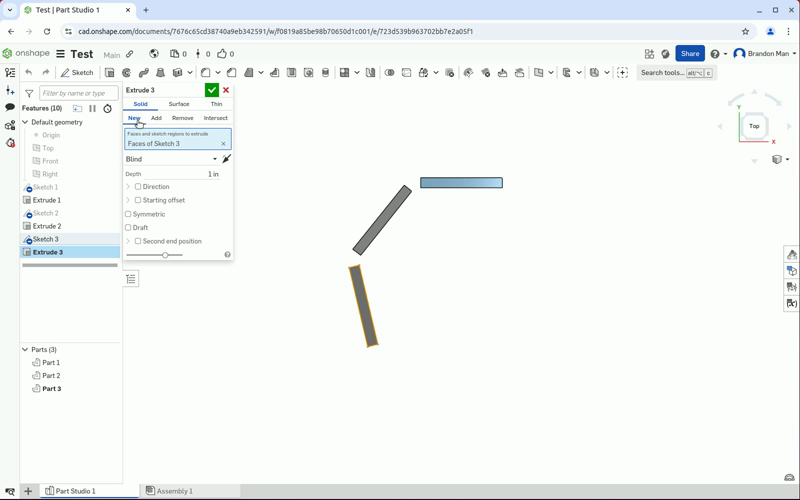
key(tab, 4)
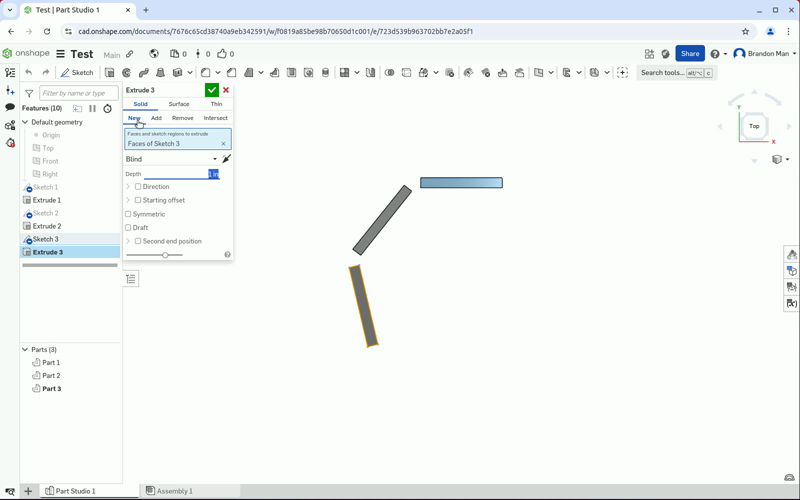
text(1.204)
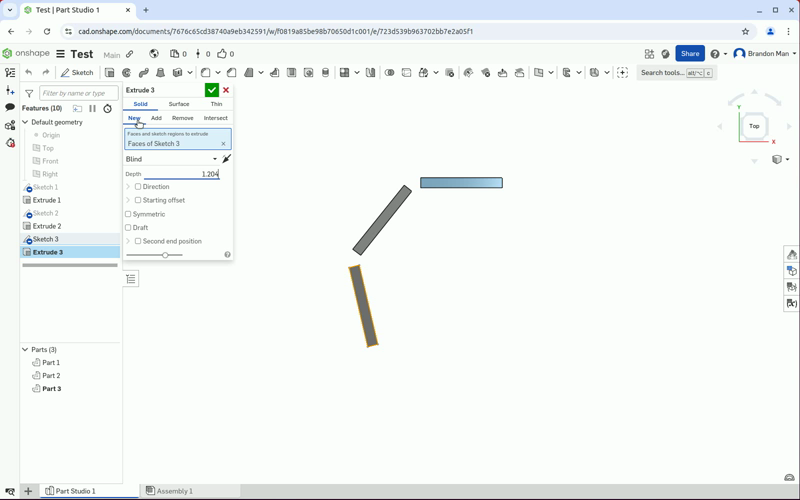
key(enter)
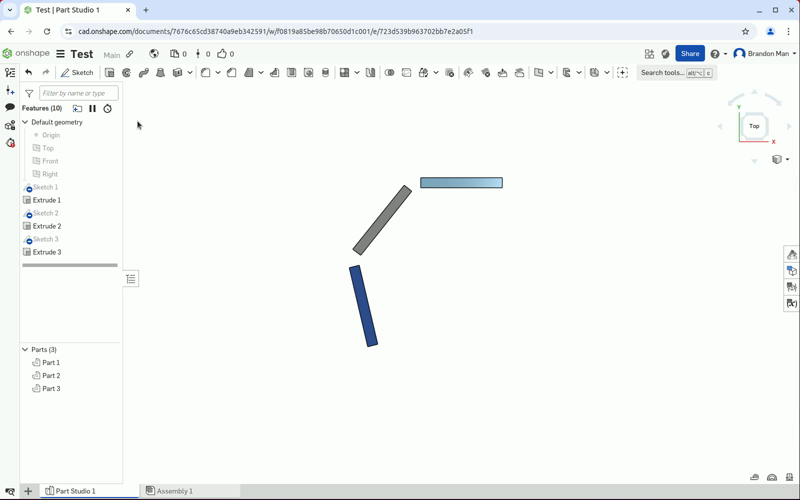
key(shift+h)
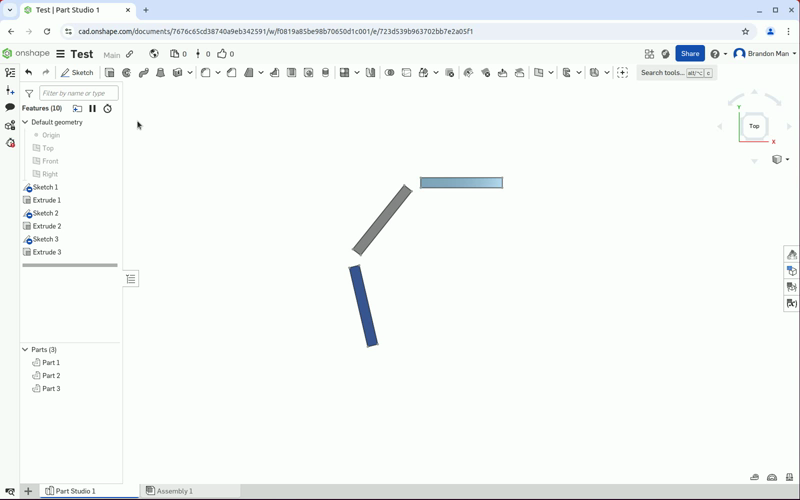
key(shift+h)
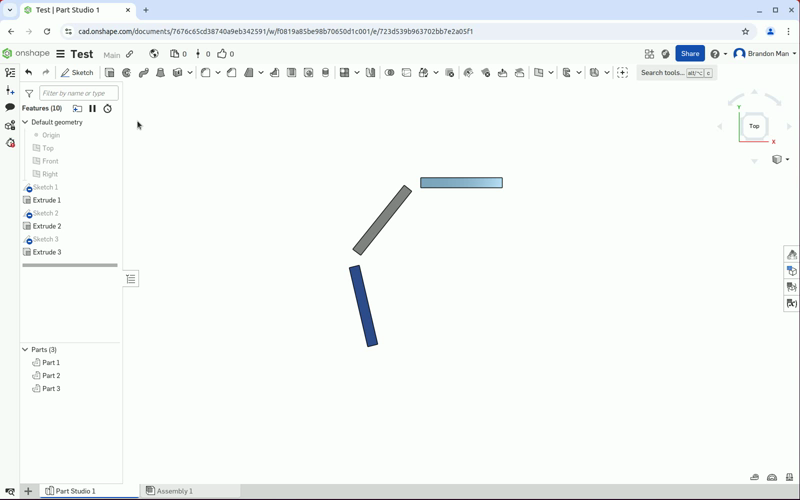
mouse_move(73, 189)
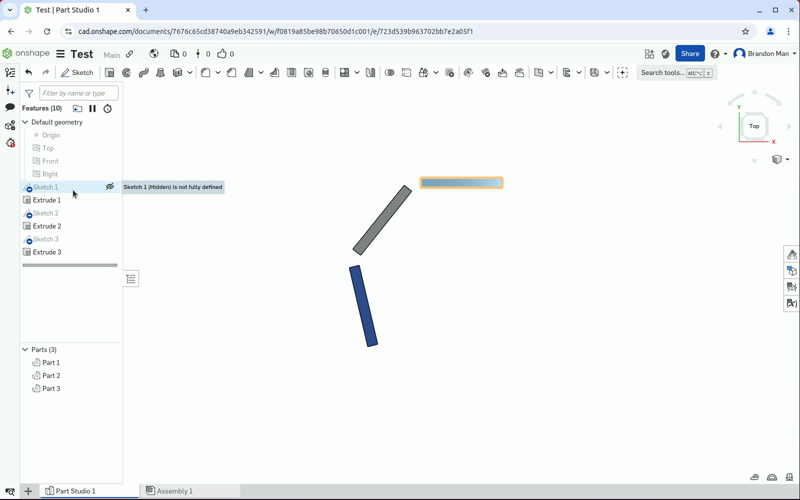
click(73, 189)
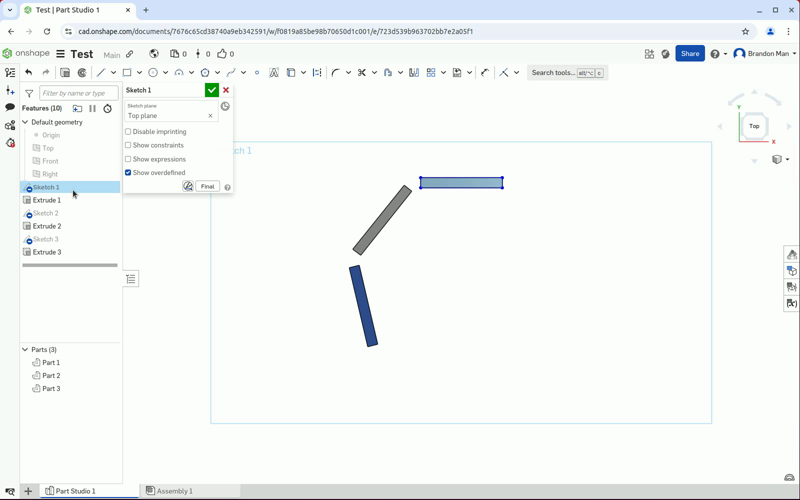
mouse_move(229, 92)
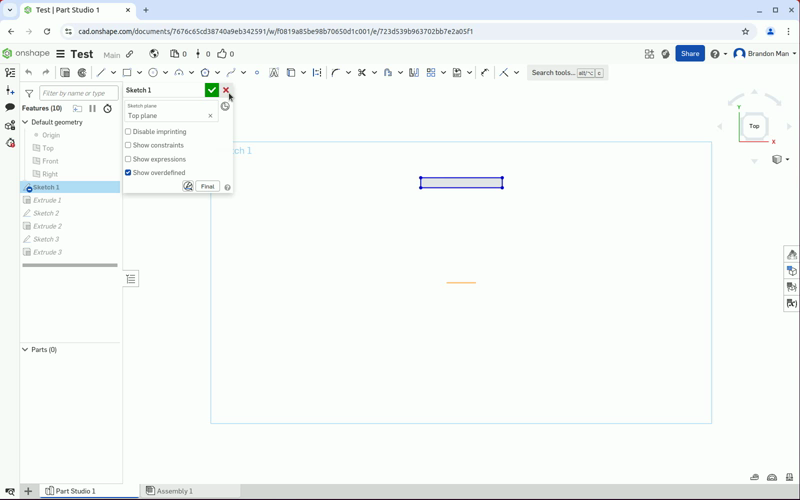
click(229, 92)
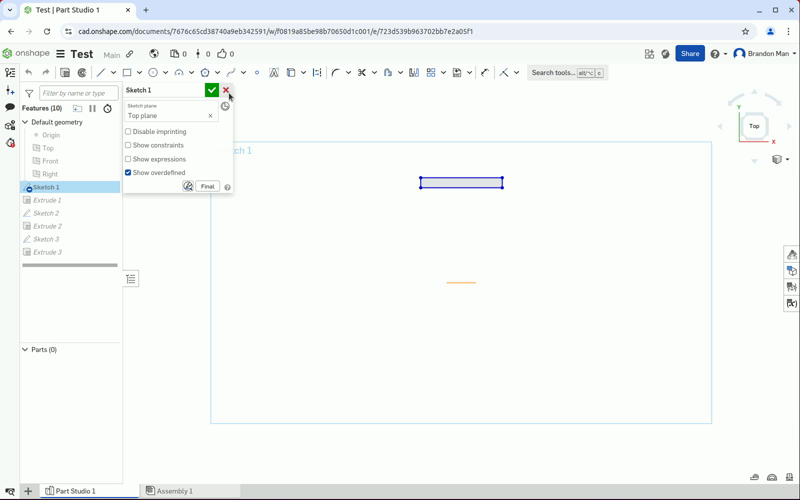
key(shift+s)
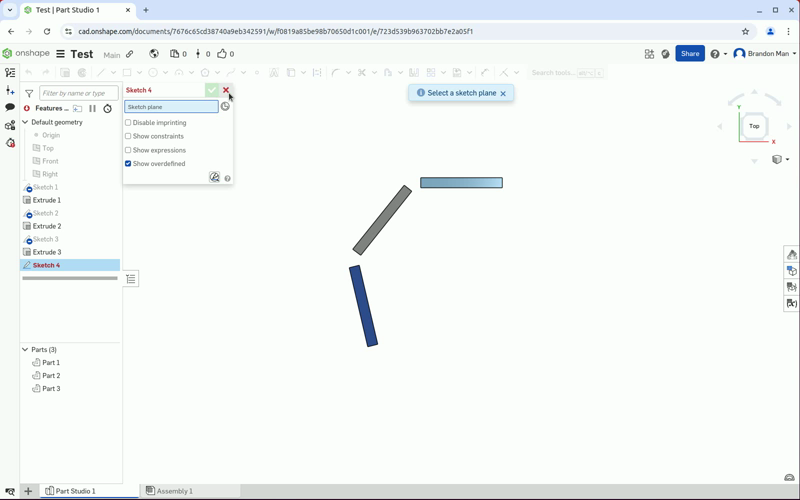
mouse_move(73, 150)
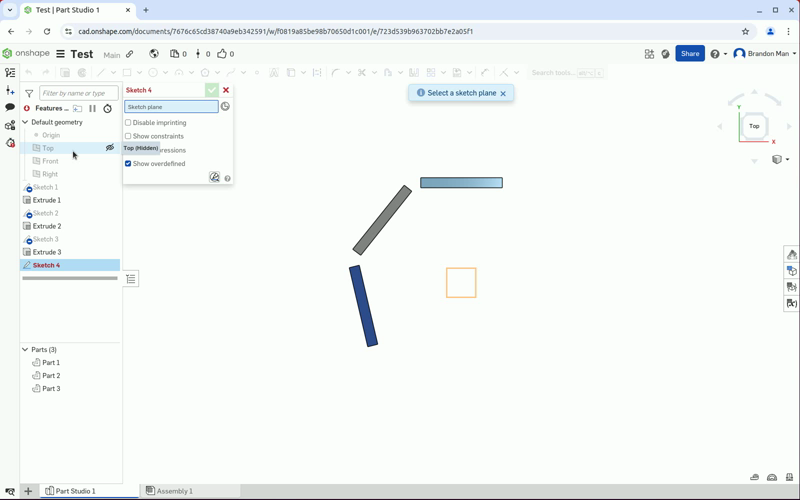
click(73, 150)
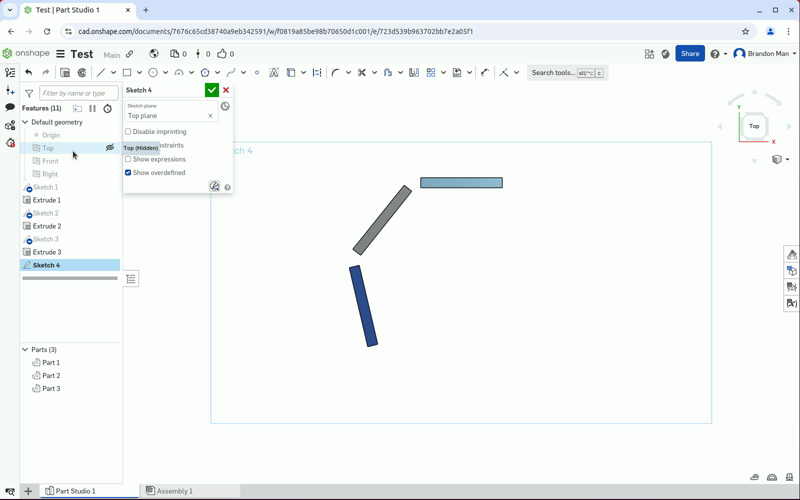
mouse_move(73, 352)
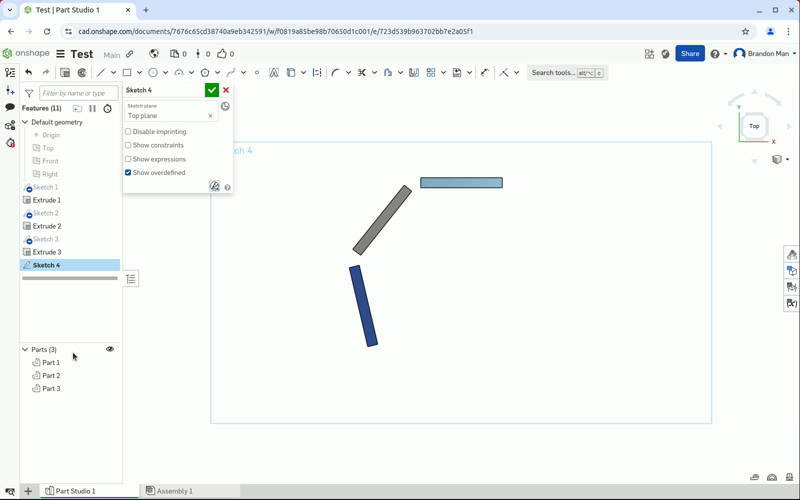
key(y)
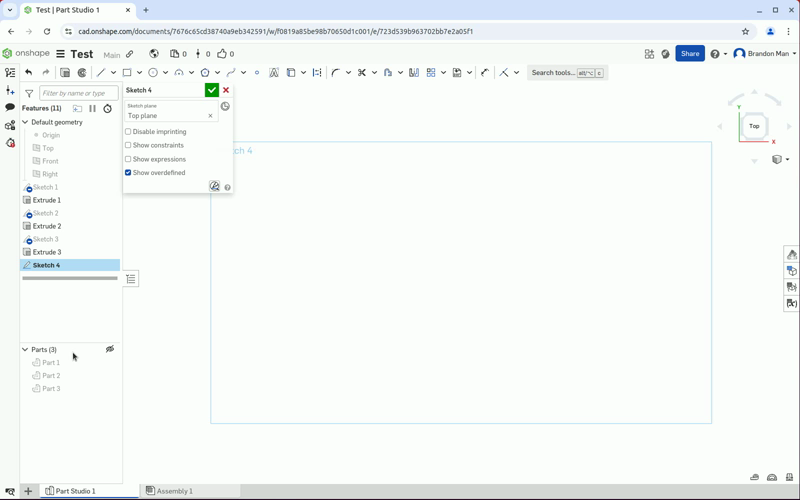
key(l)
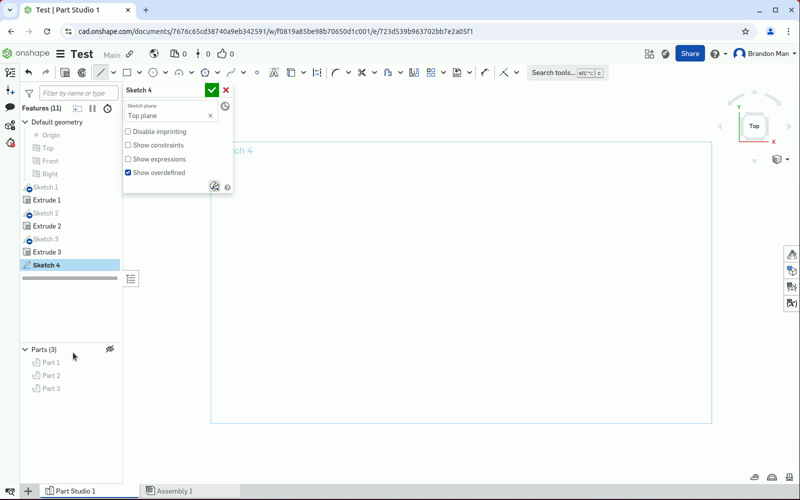
key_down(shift)
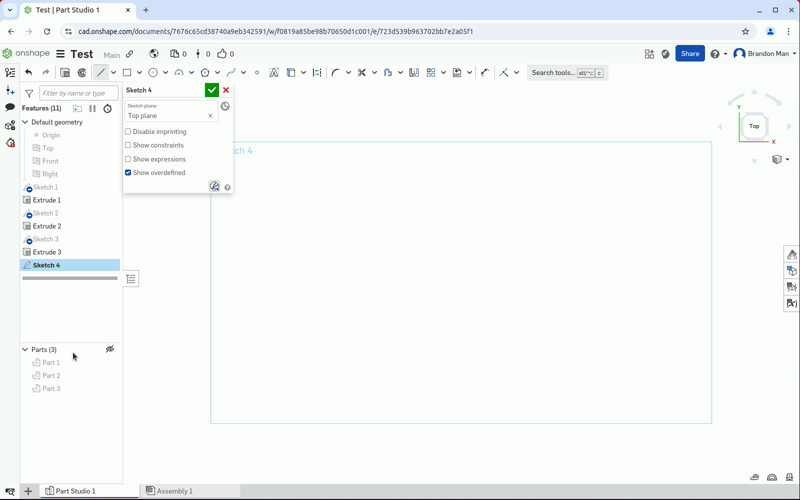
mouse_move(378, 360)
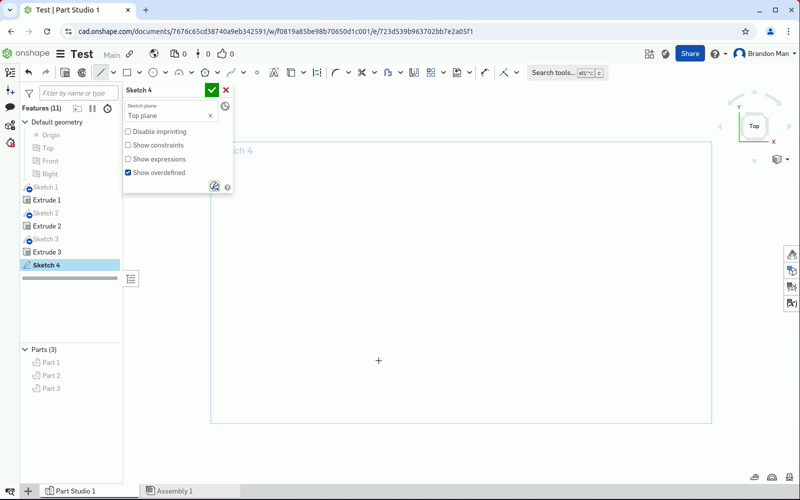
click(378, 360)
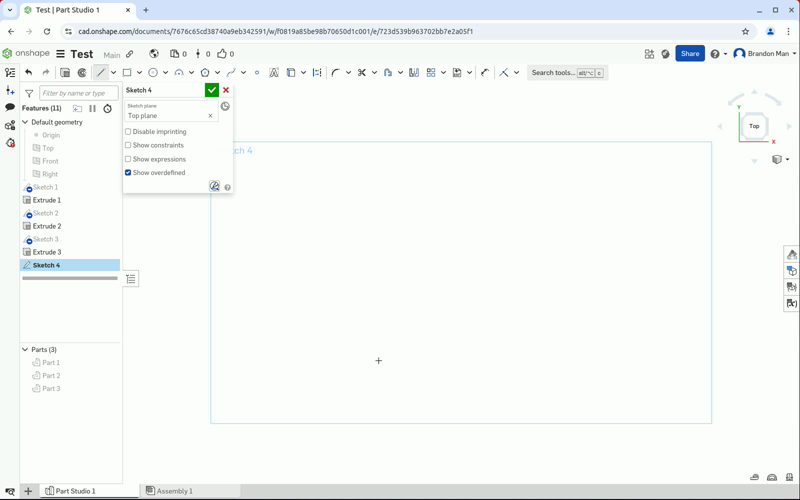
key_up(shift)
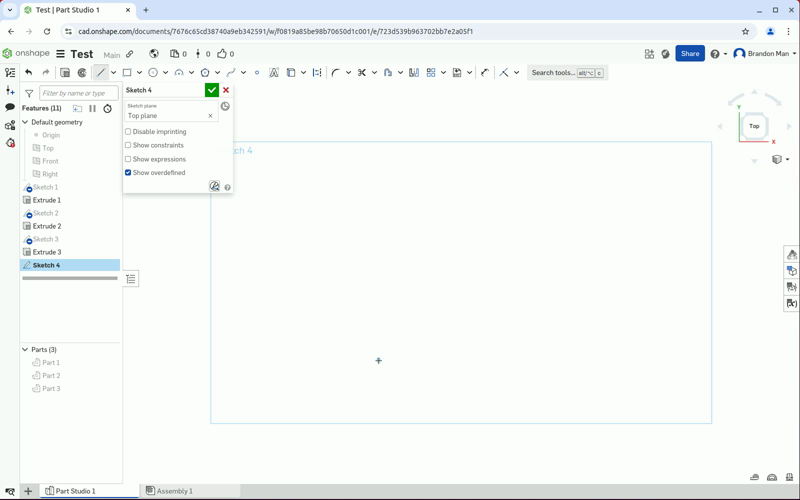
key_down(shift)
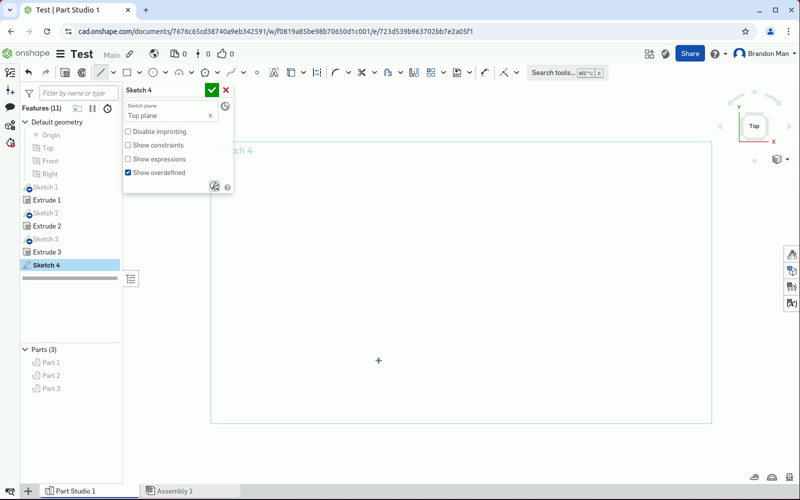
mouse_move(452, 395)
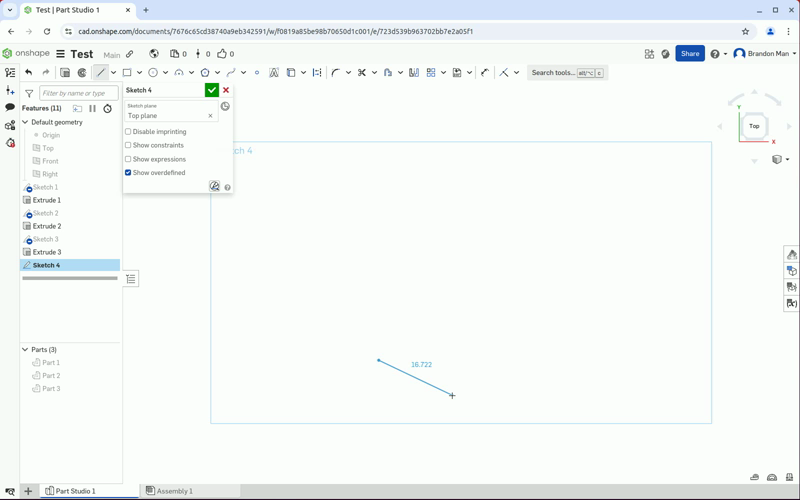
click(452, 395)
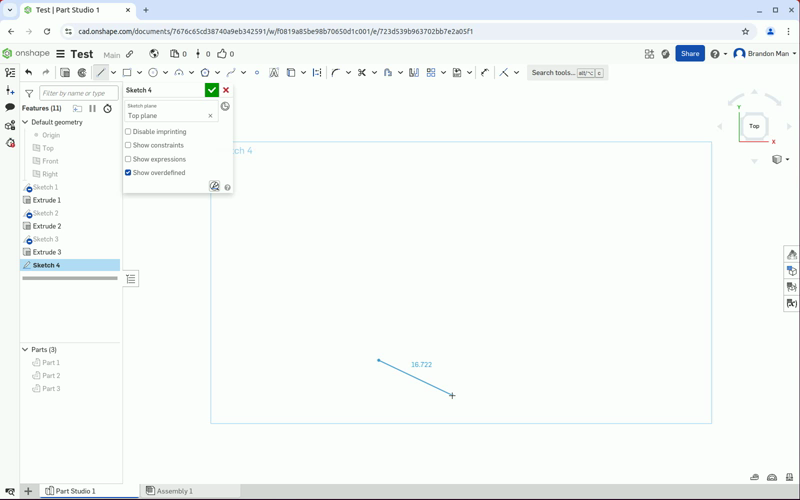
key_up(shift)
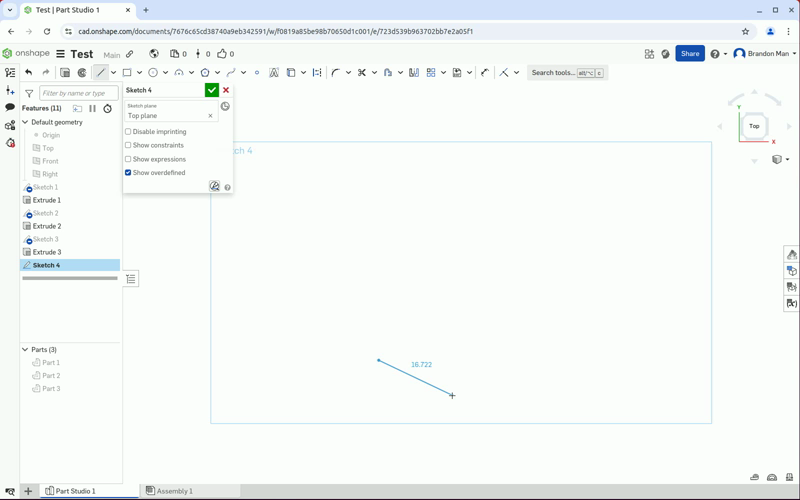
key_down(shift)
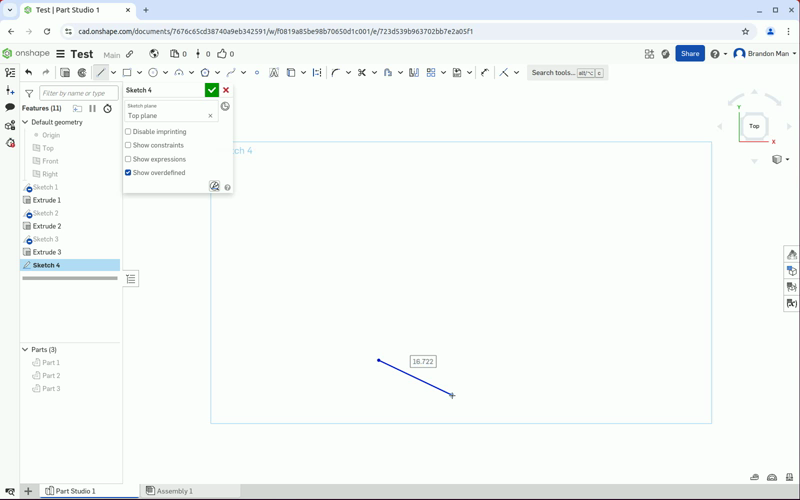
mouse_move(482, 395)
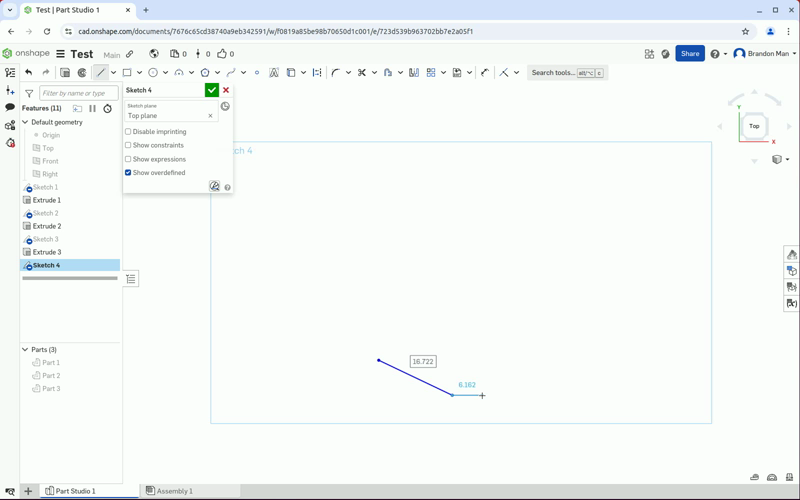
mouse_move(456, 386)
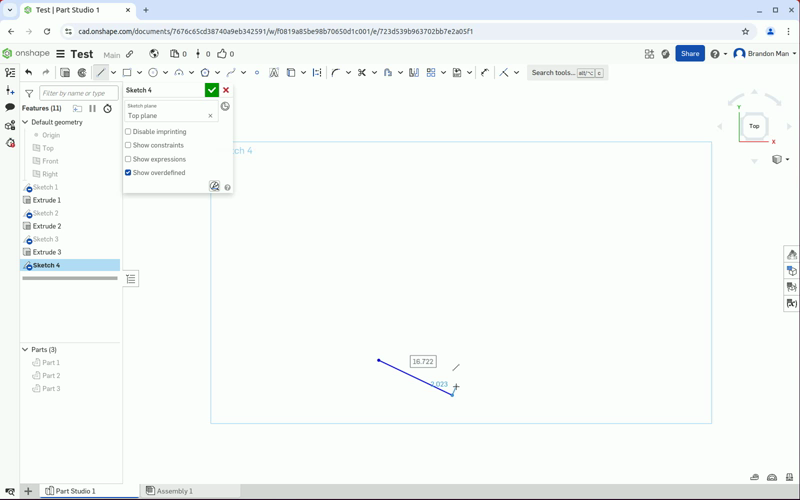
click(456, 386)
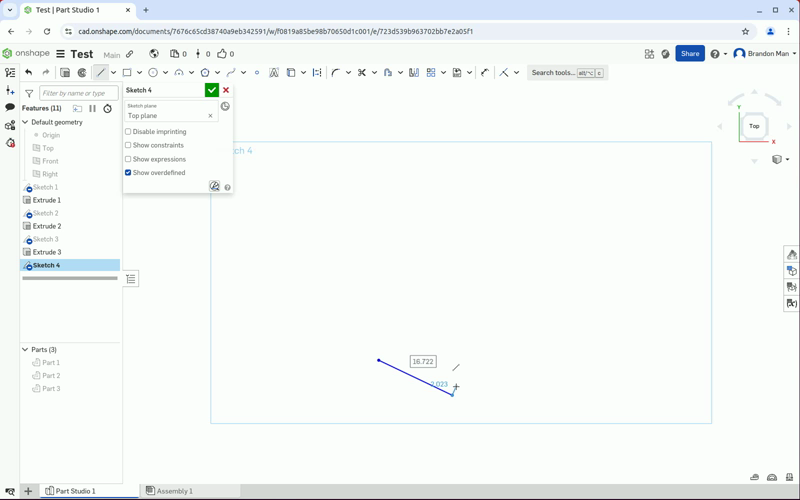
key_up(shift)
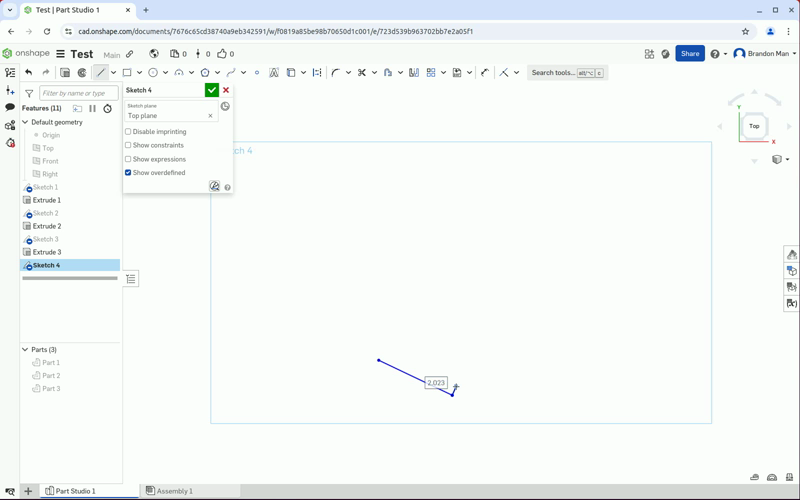
key_down(shift)
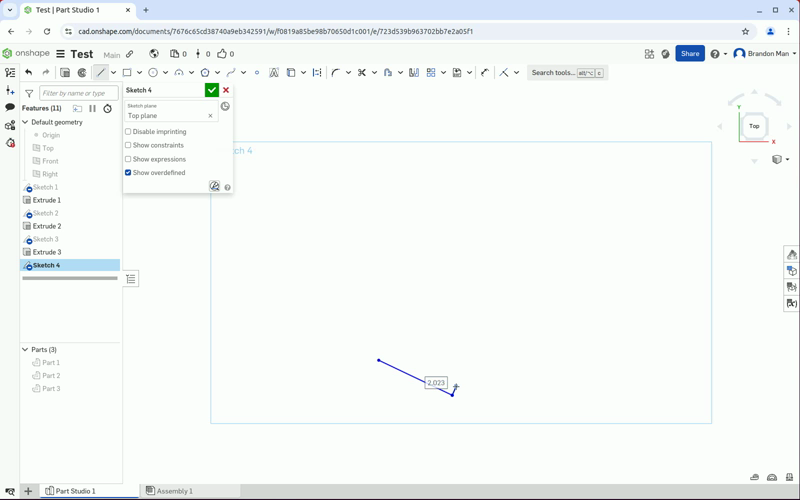
mouse_move(382, 351)
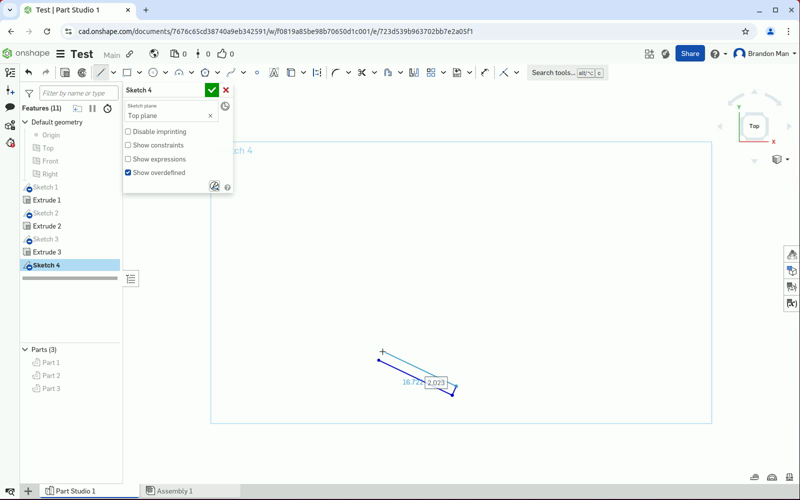
click(382, 351)
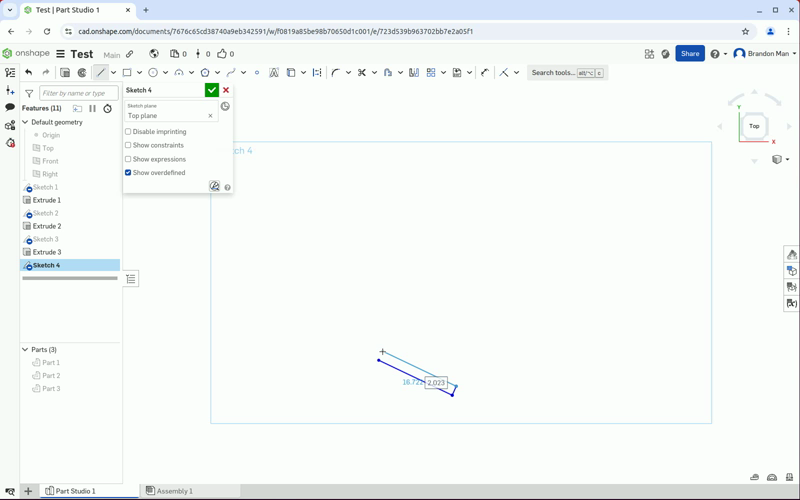
key_up(shift)
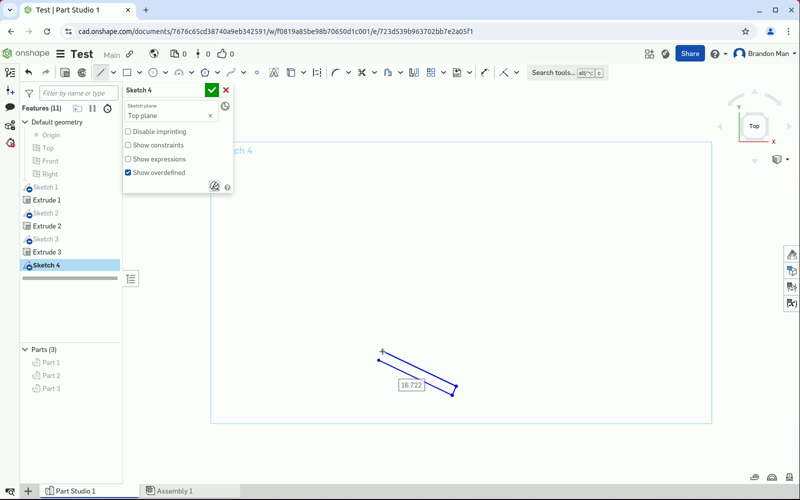
mouse_move(412, 351)
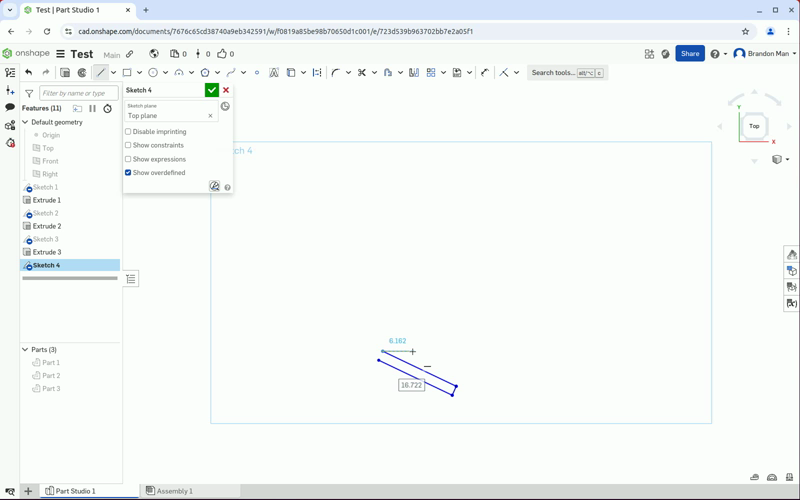
key_down(shift)
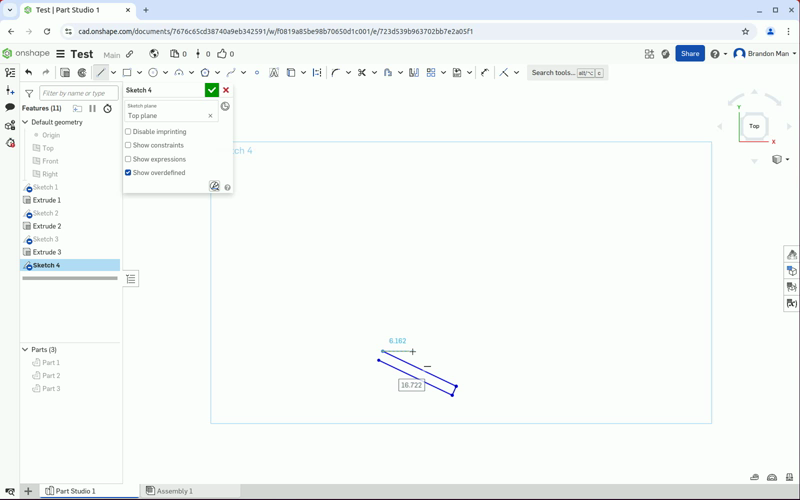
mouse_move(378, 360)
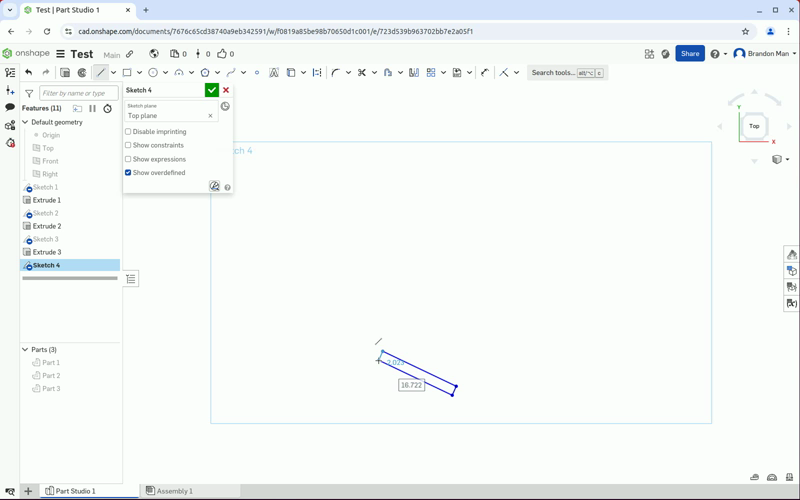
key_up(shift)
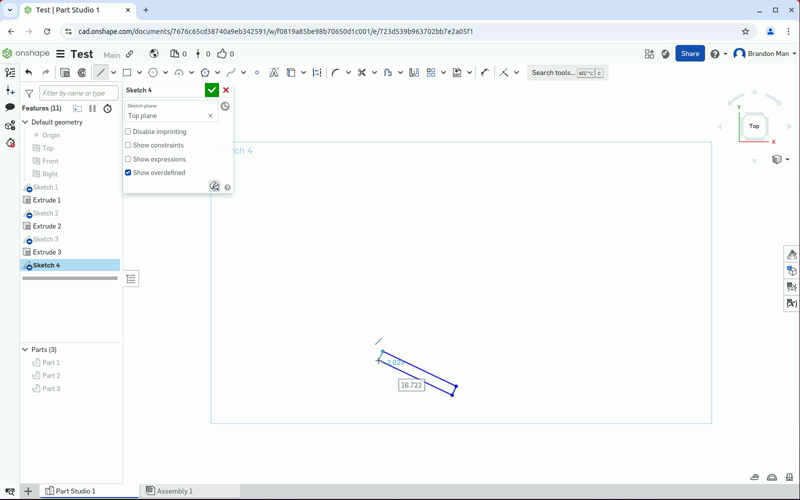
click(378, 360)
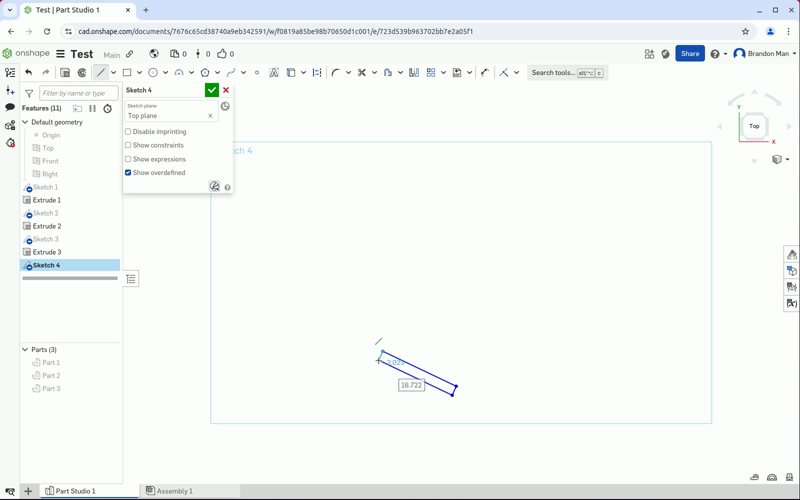
key(esc)
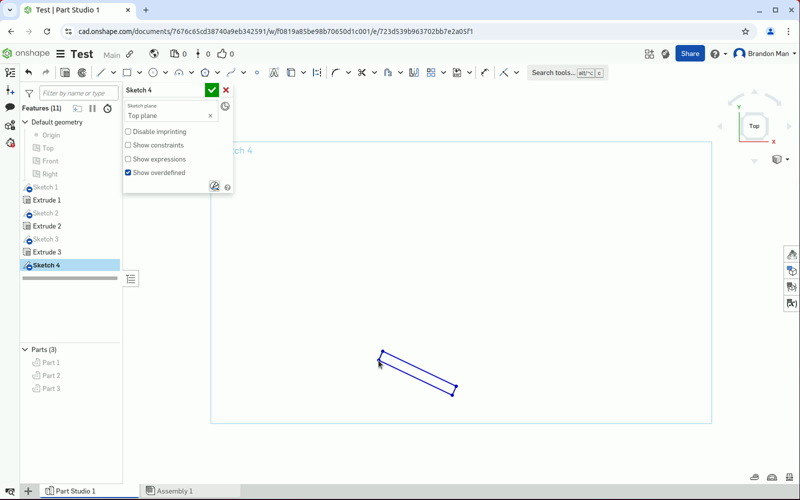
mouse_move(438, 383)
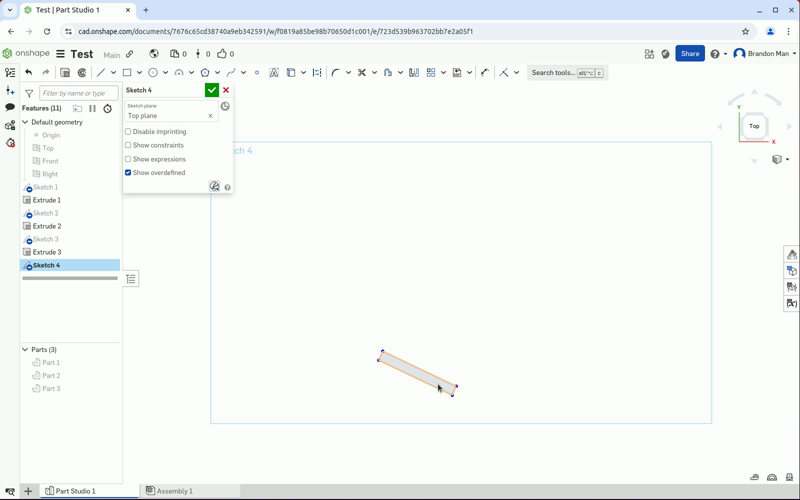
scroll(6)
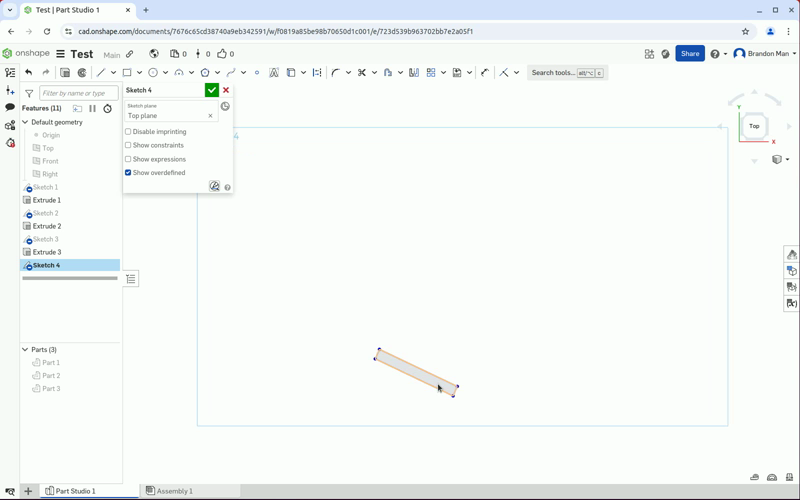
scroll(6)
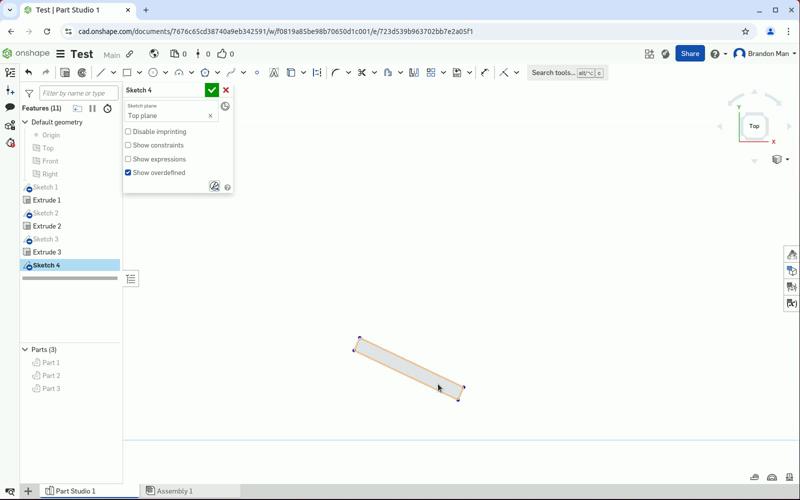
scroll(6)
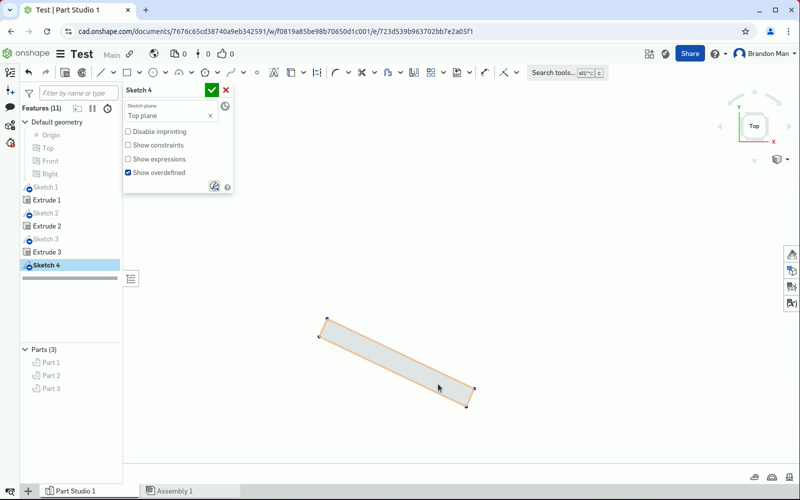
scroll(6)
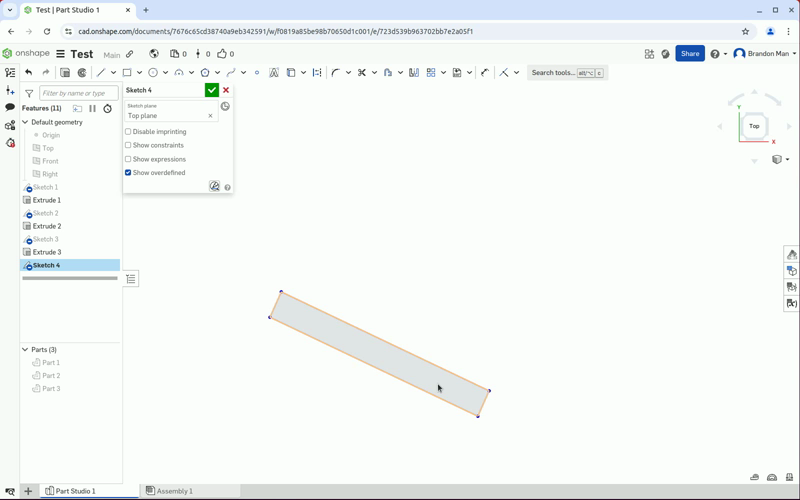
scroll(6)
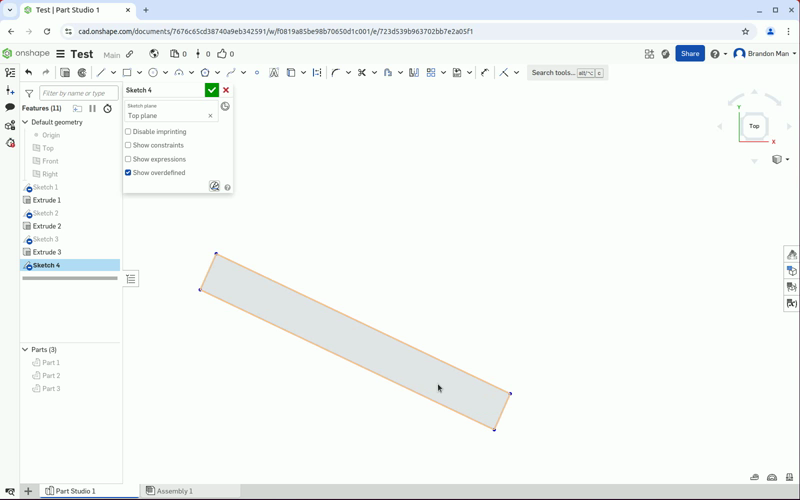
scroll(6)
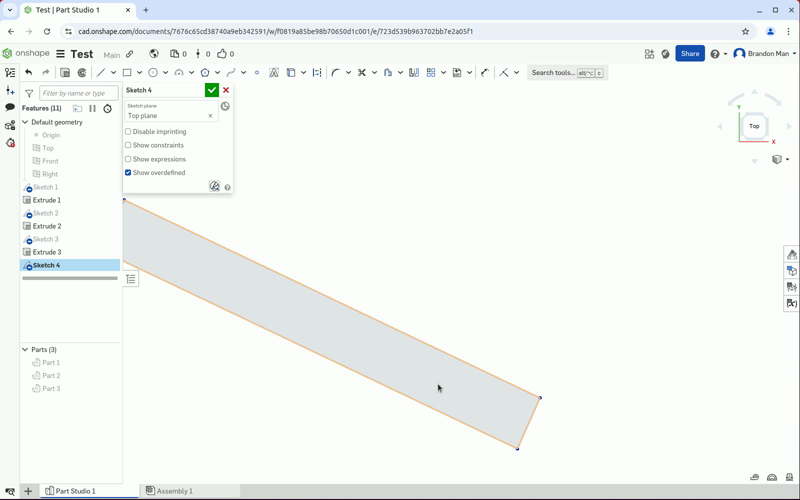
scroll(6)
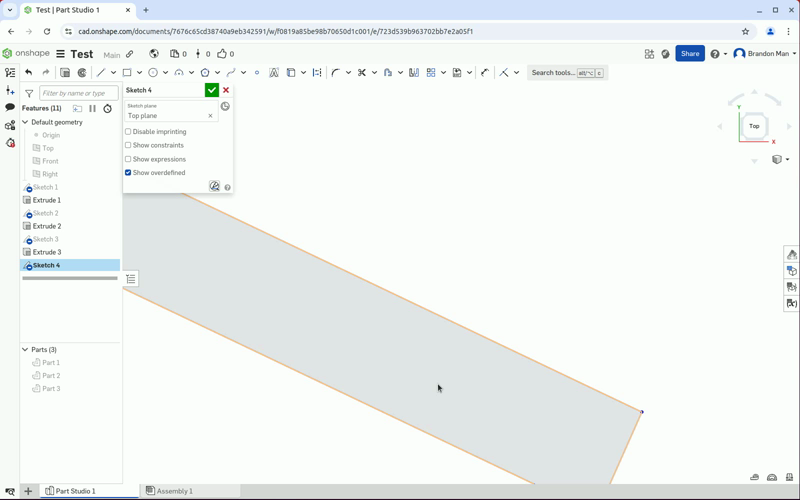
click(438, 383)
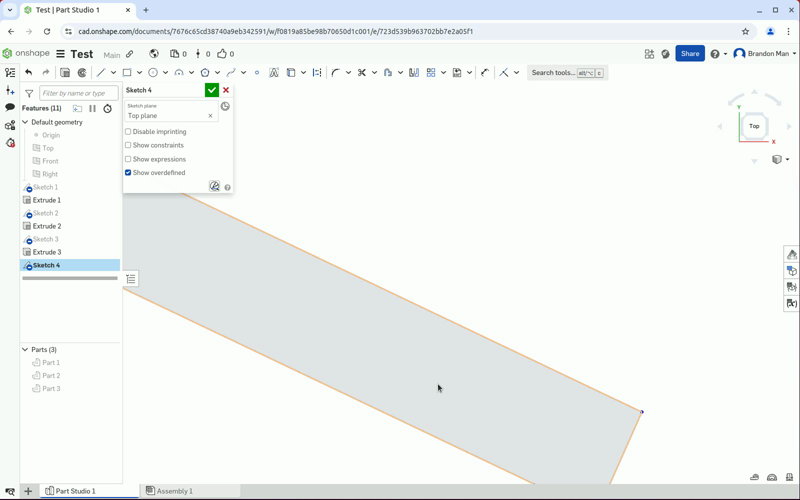
scroll(-6)
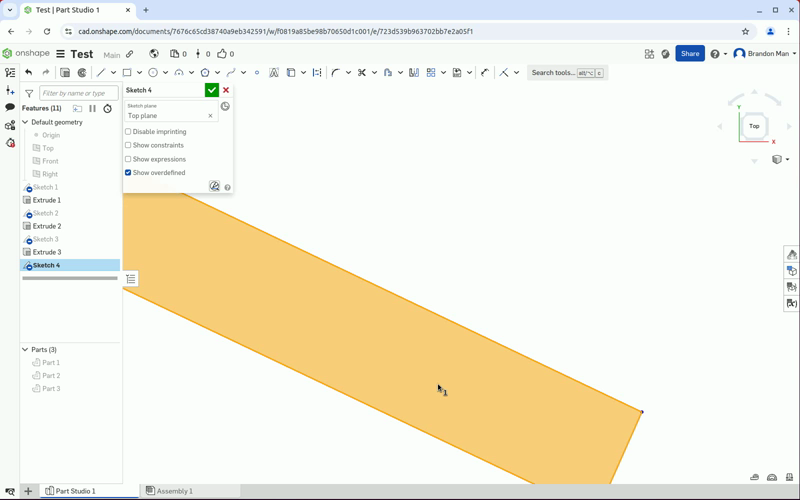
scroll(-6)
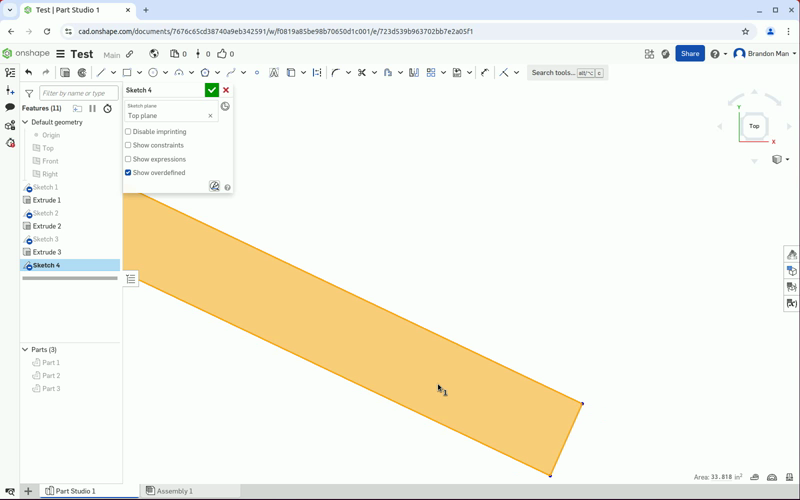
scroll(-6)
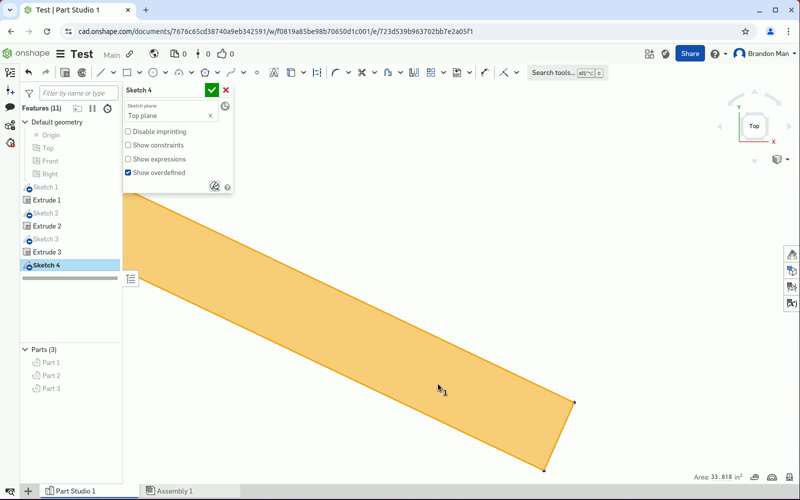
scroll(-6)
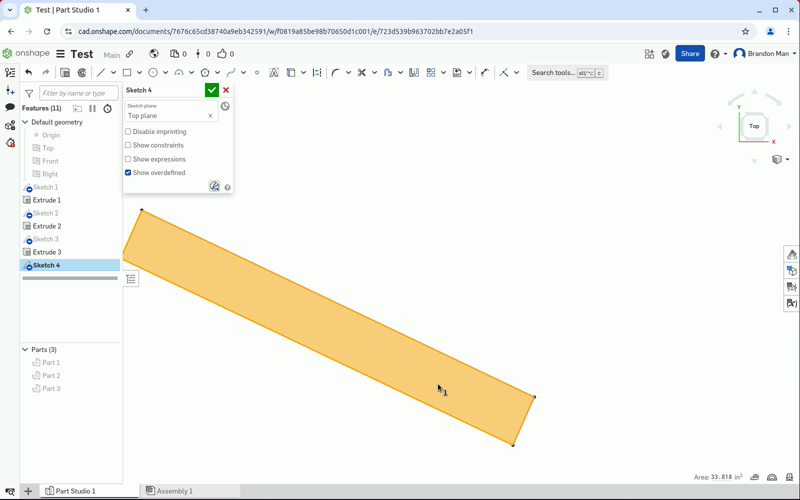
scroll(-6)
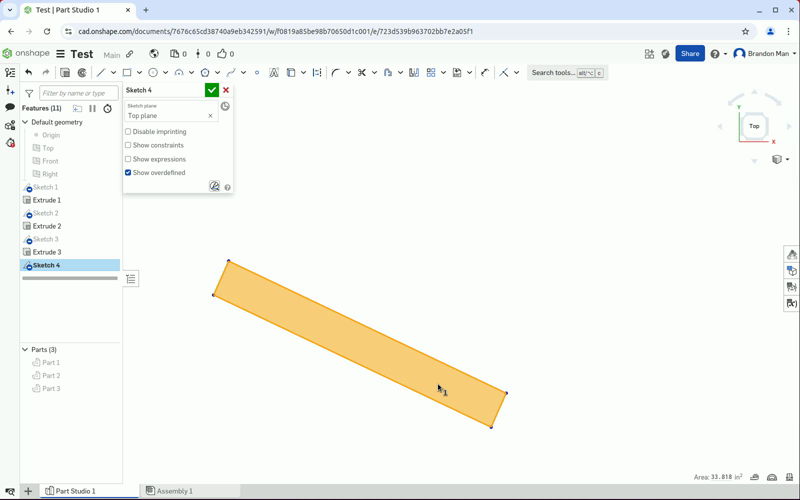
scroll(-6)
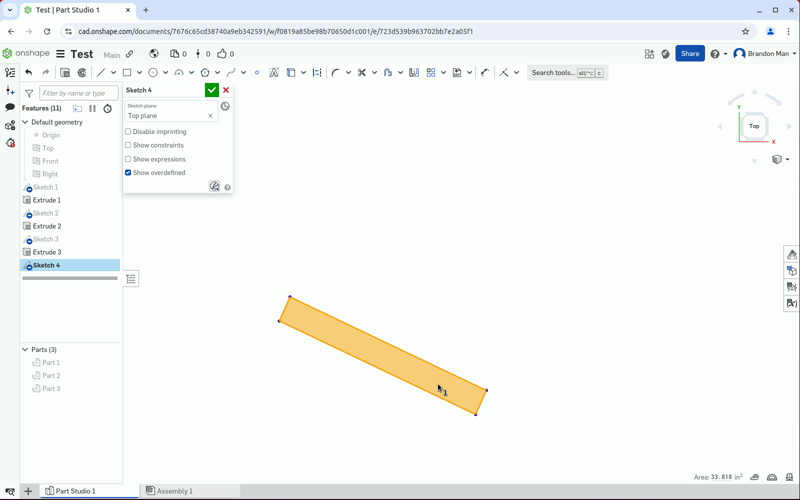
scroll(-6)
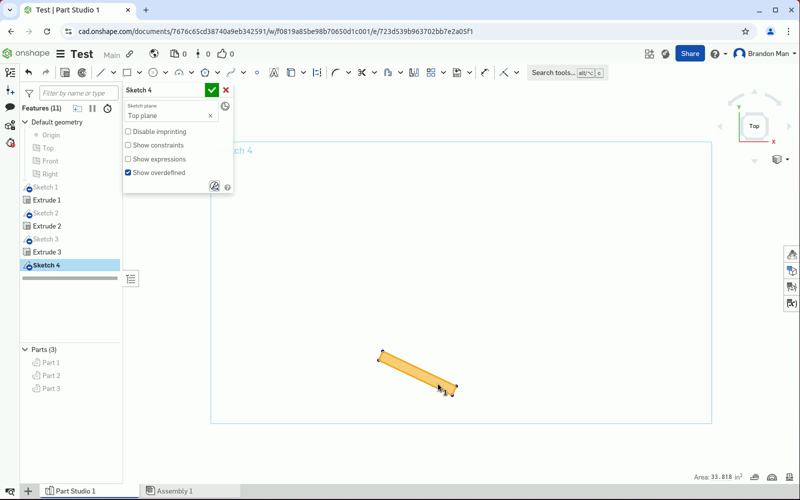
mouse_move(73, 352)
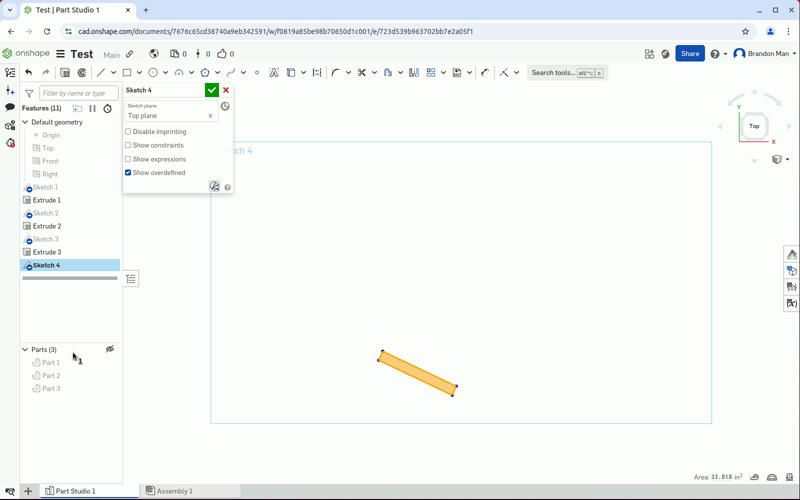
key(shift+y)
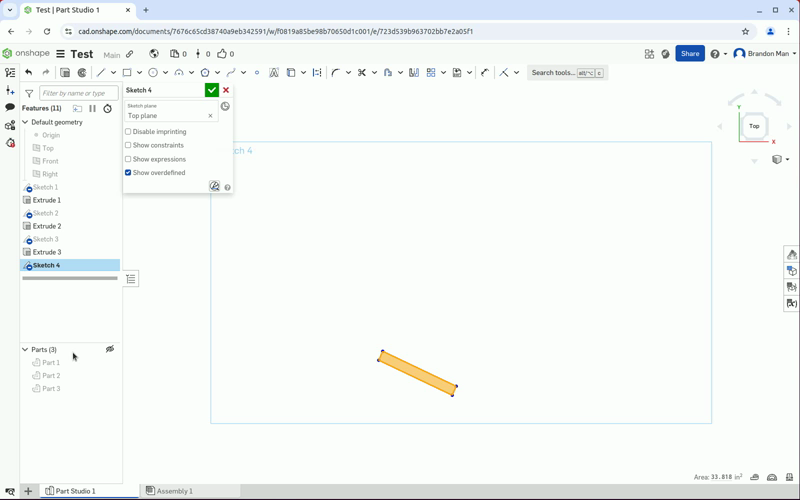
key(shift+e)
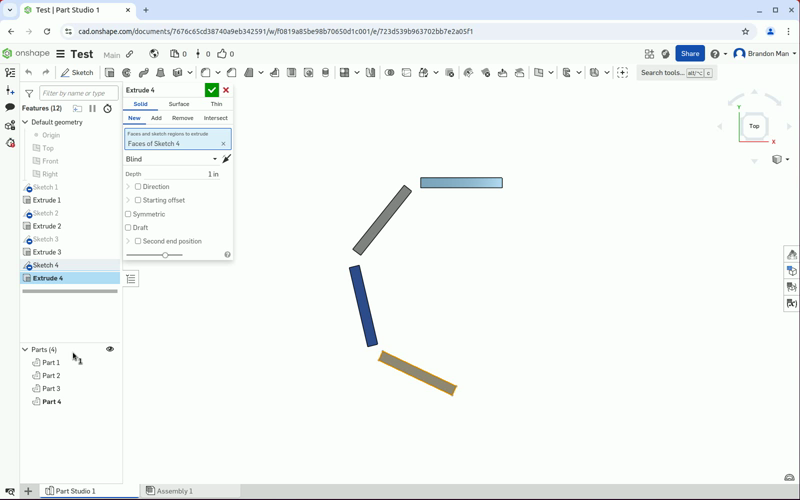
mouse_move(143, 106)
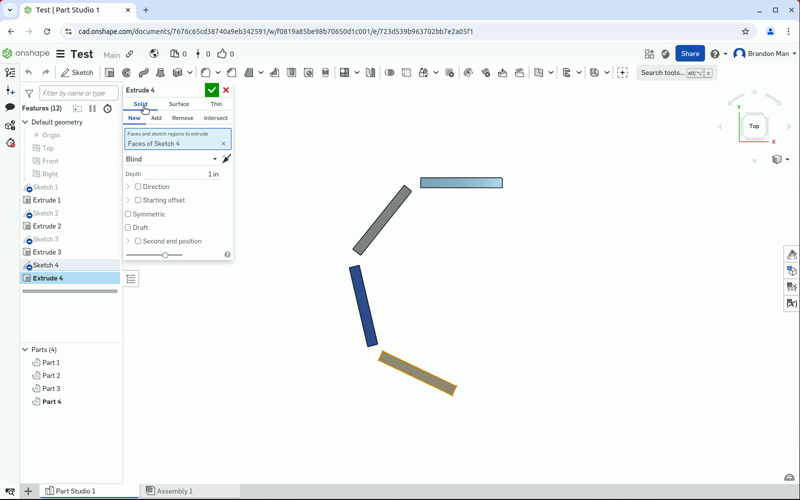
click(143, 106)
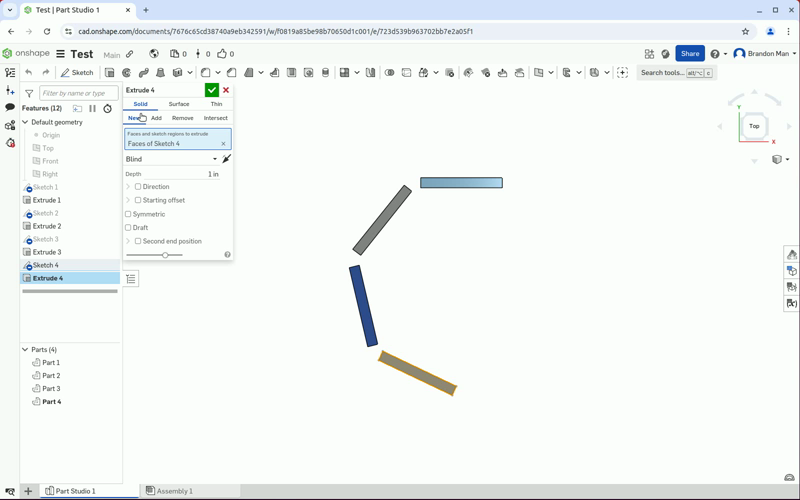
mouse_move(137, 120)
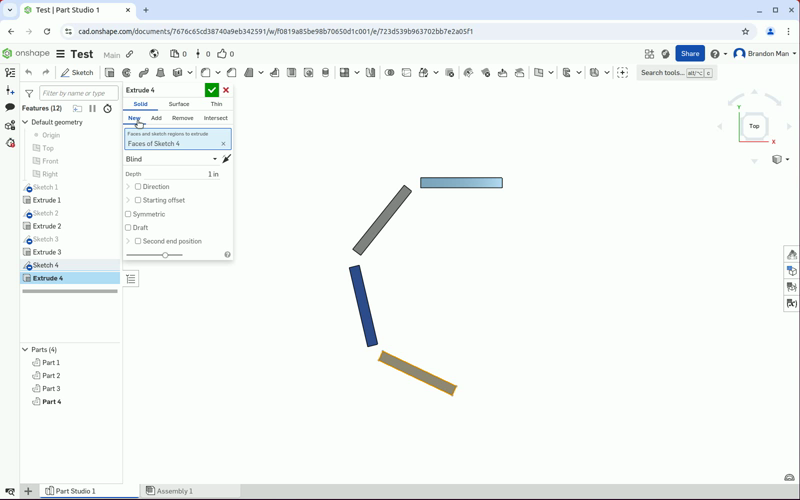
click(137, 120)
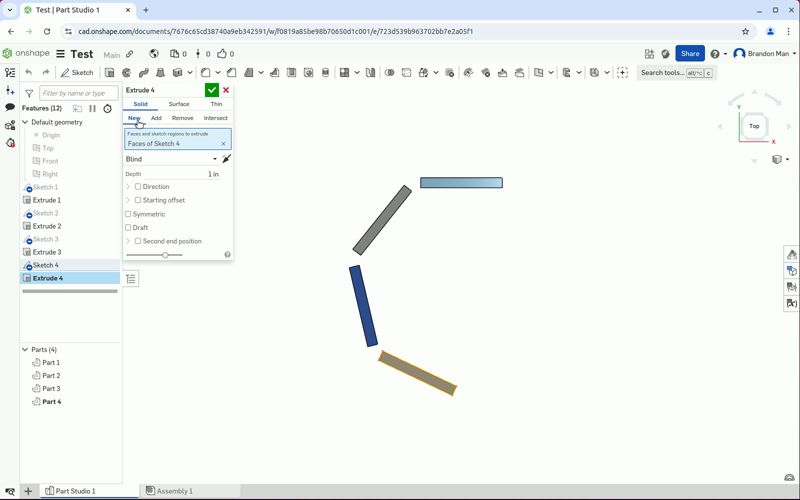
key(tab, 4)
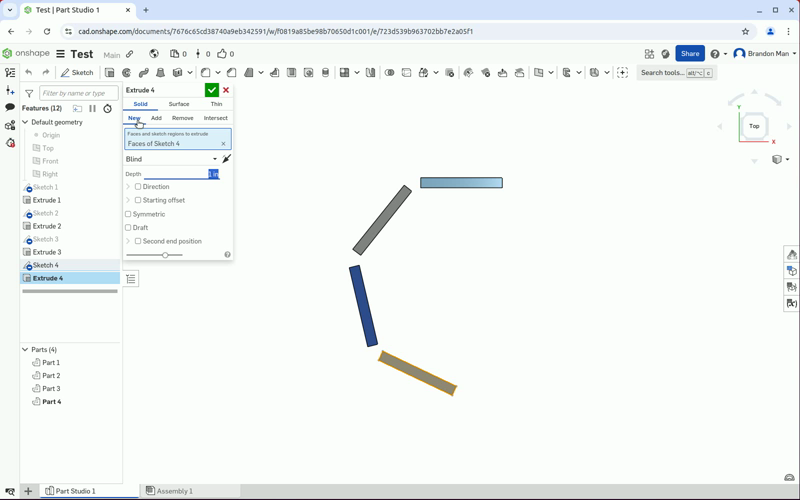
text(1.204)
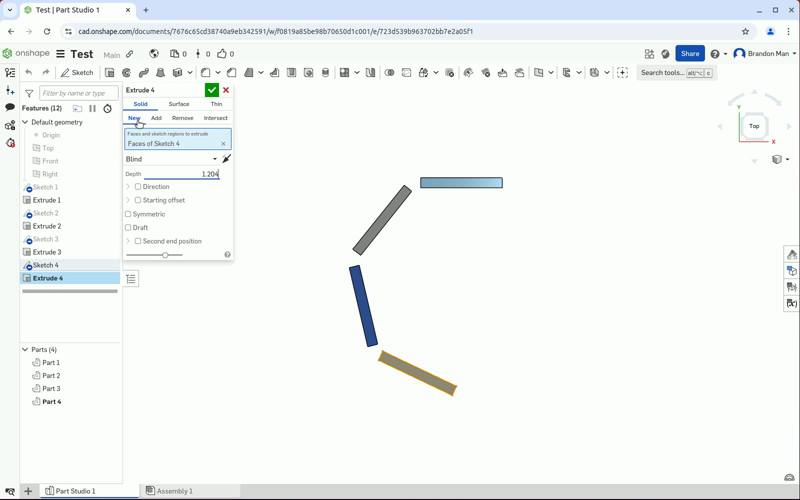
key(enter)
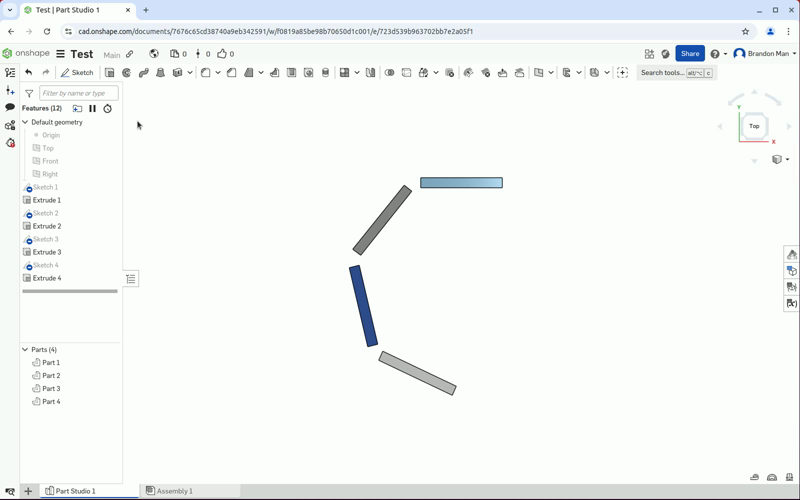
key(shift+h)
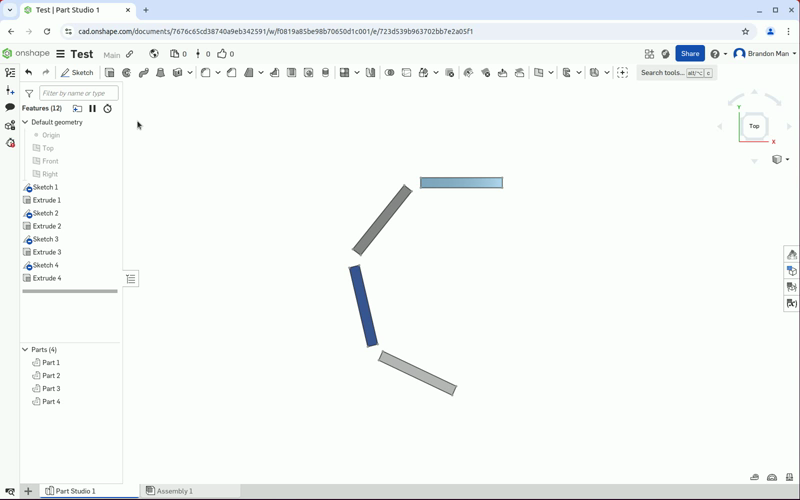
key(shift+h)
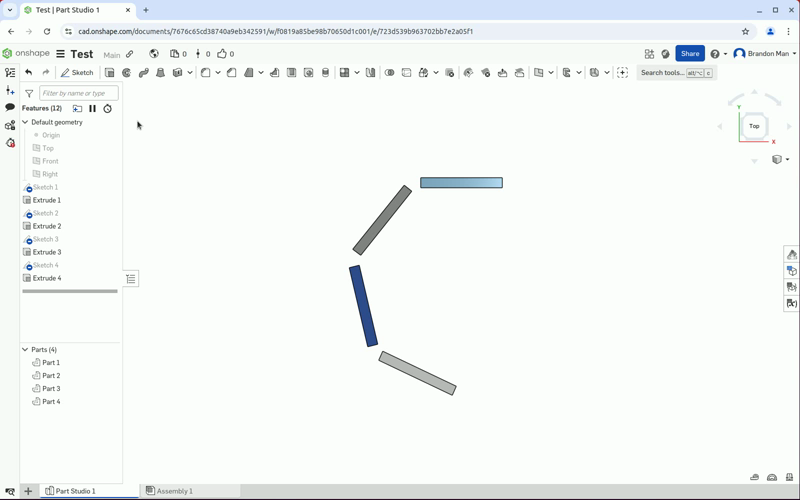
mouse_move(73, 189)
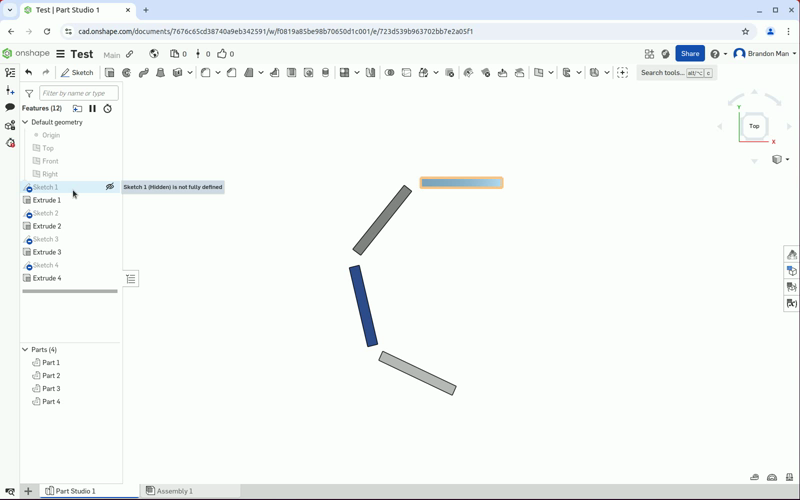
click(73, 189)
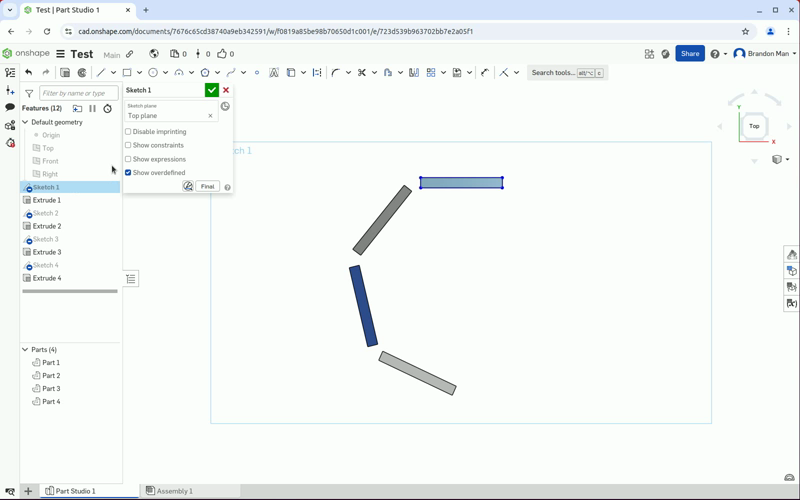
mouse_move(229, 92)
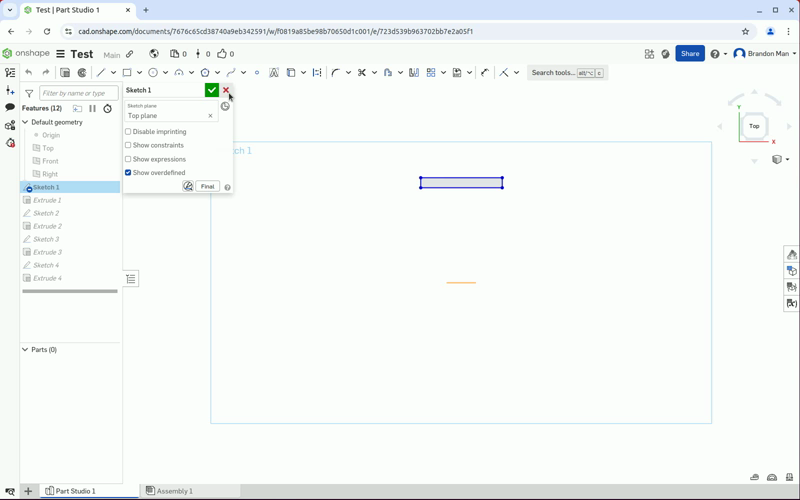
click(229, 92)
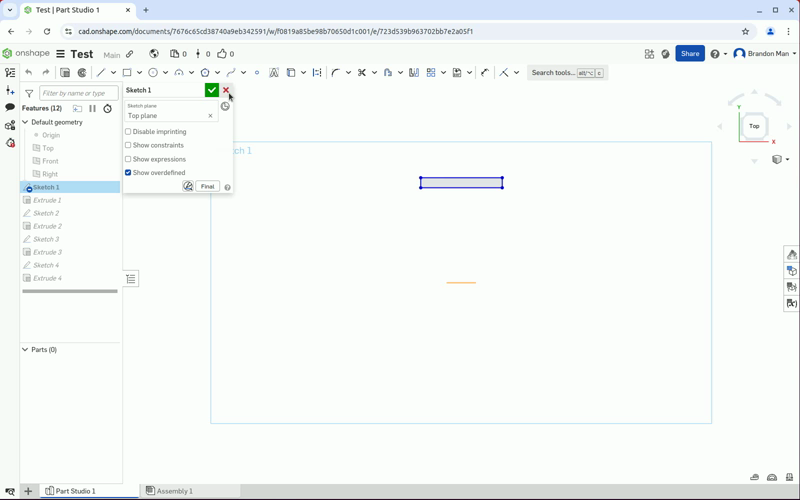
key(shift+s)
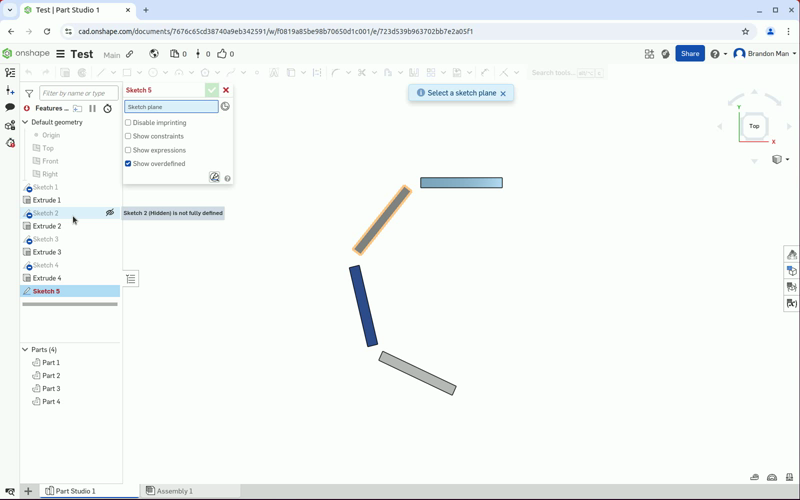
scroll(3)
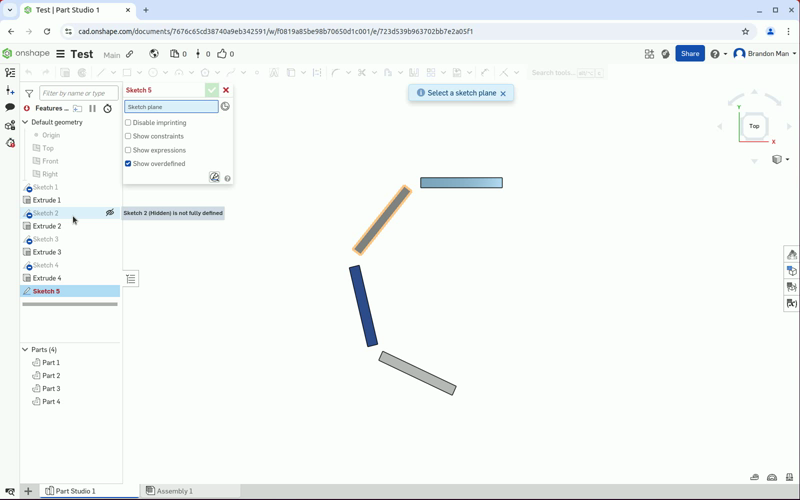
mouse_move(73, 150)
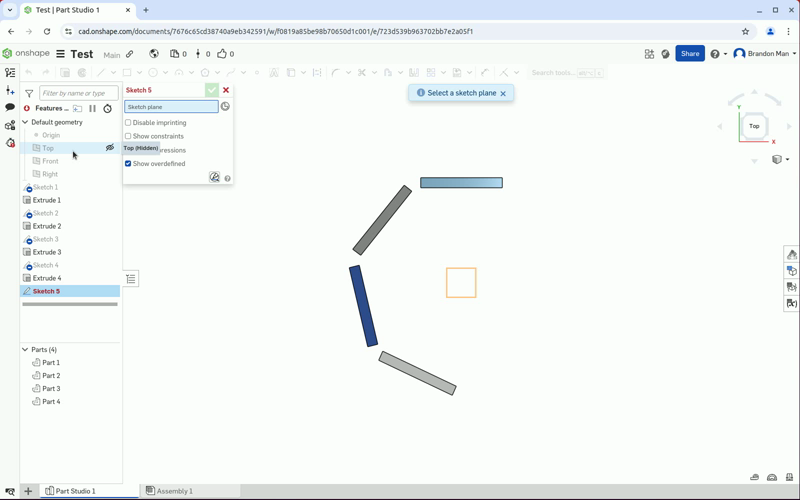
click(73, 150)
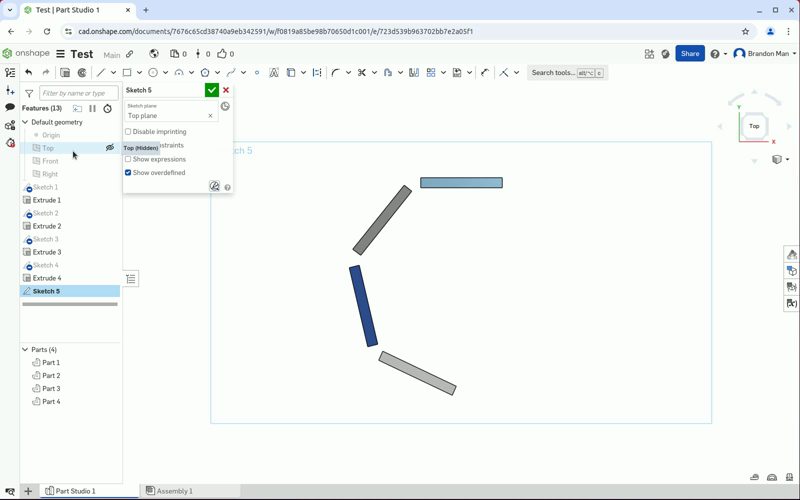
mouse_move(73, 352)
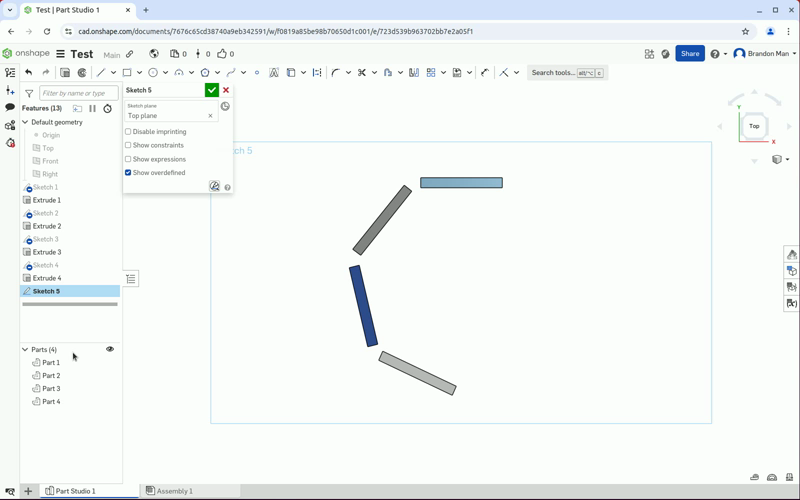
key(y)
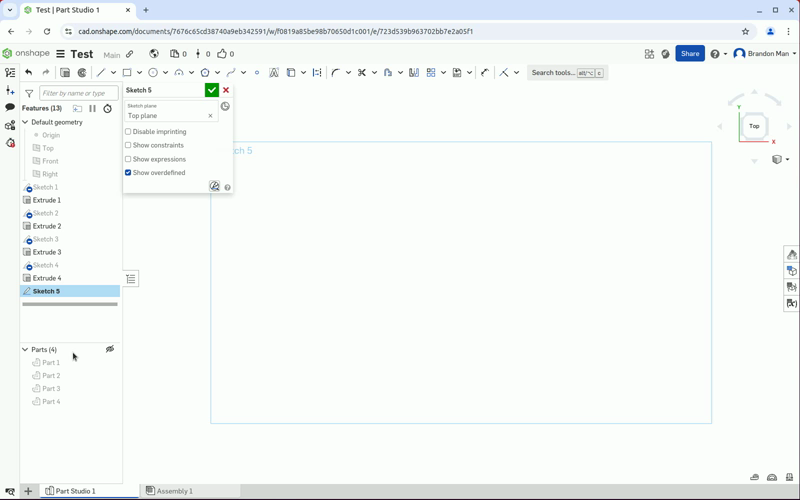
key(l)
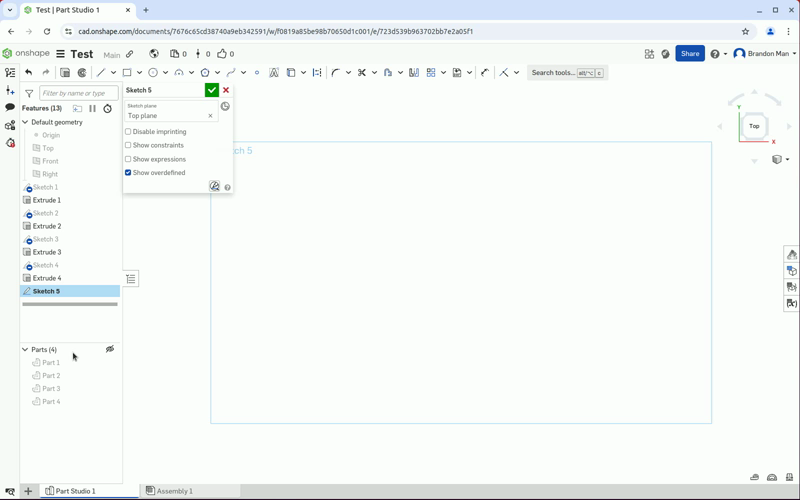
key_down(shift)
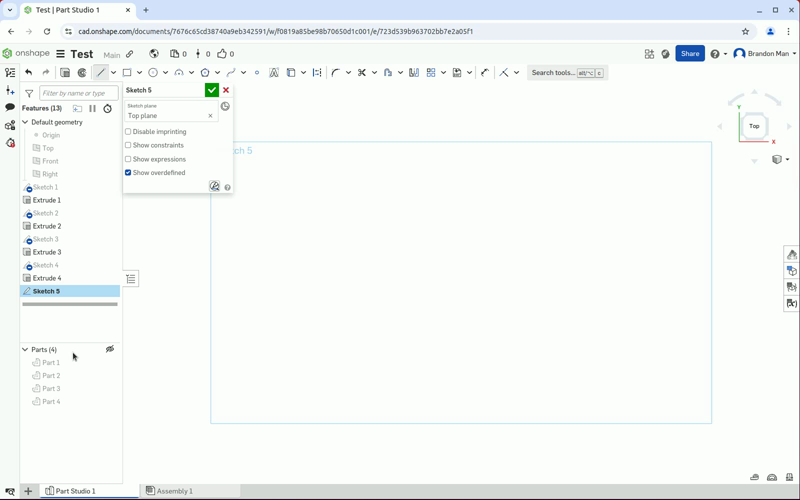
mouse_move(465, 386)
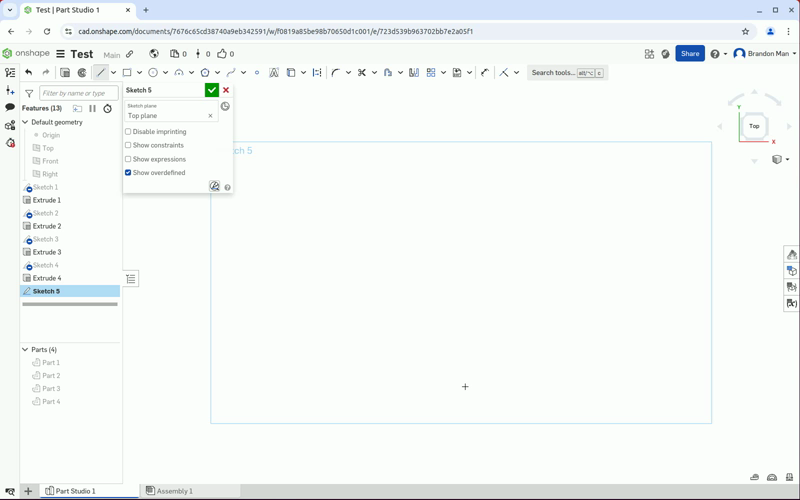
click(465, 386)
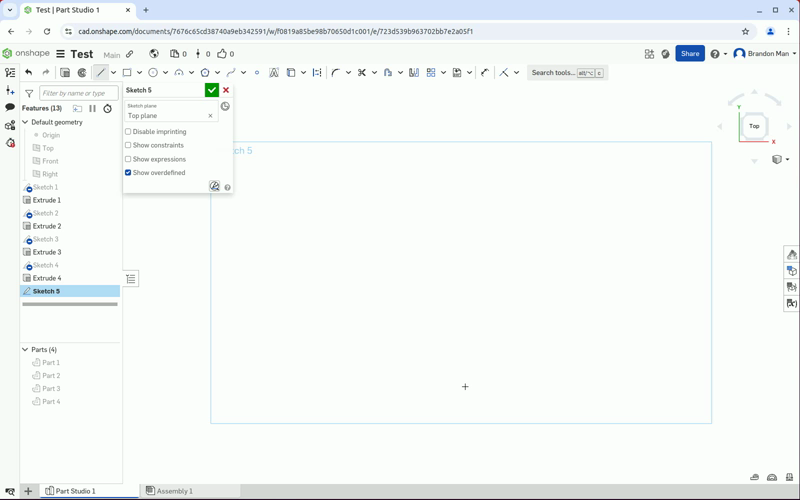
key_up(shift)
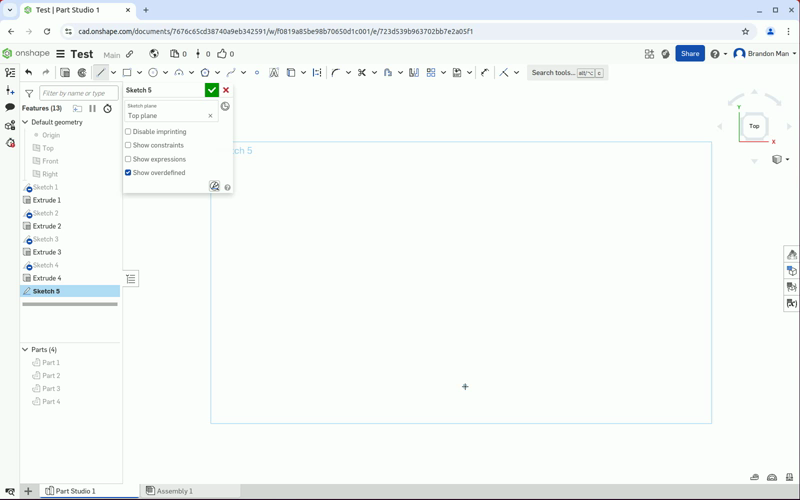
key_down(shift)
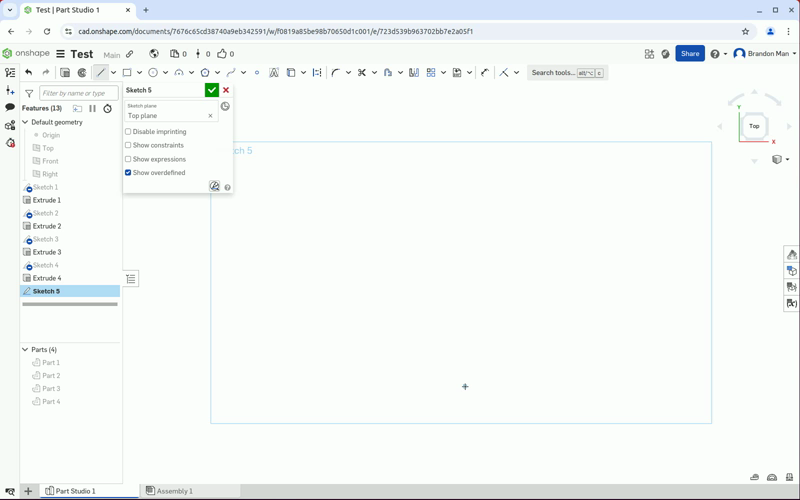
mouse_move(495, 386)
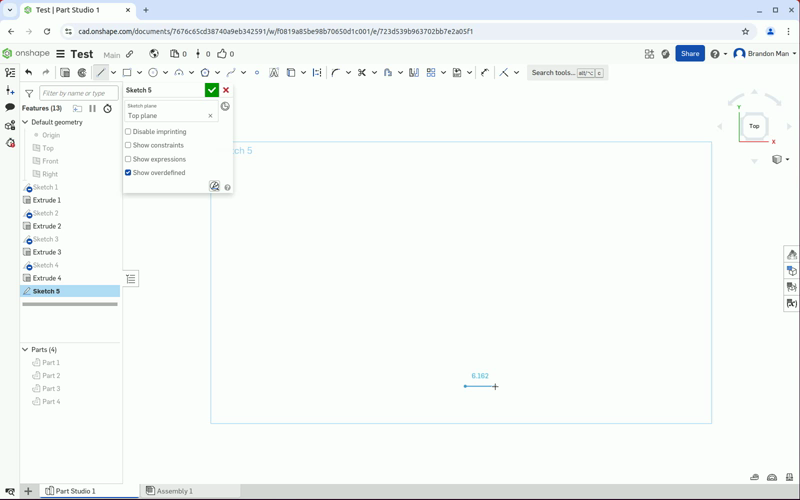
mouse_move(469, 395)
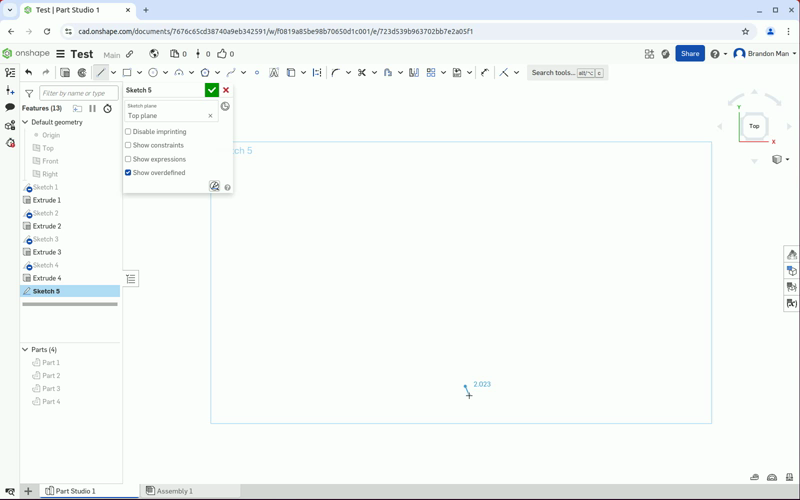
click(469, 395)
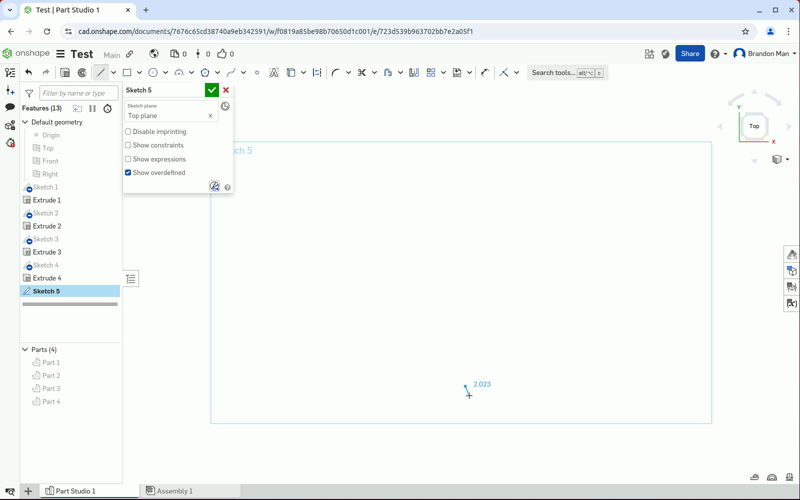
key_up(shift)
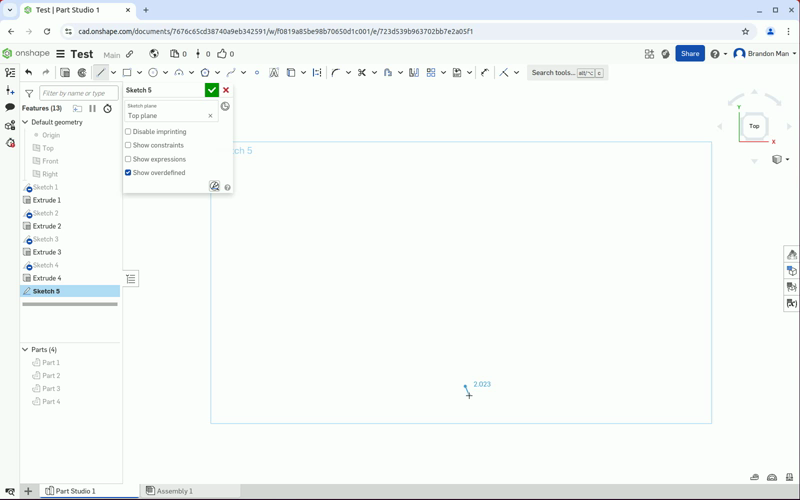
key_down(shift)
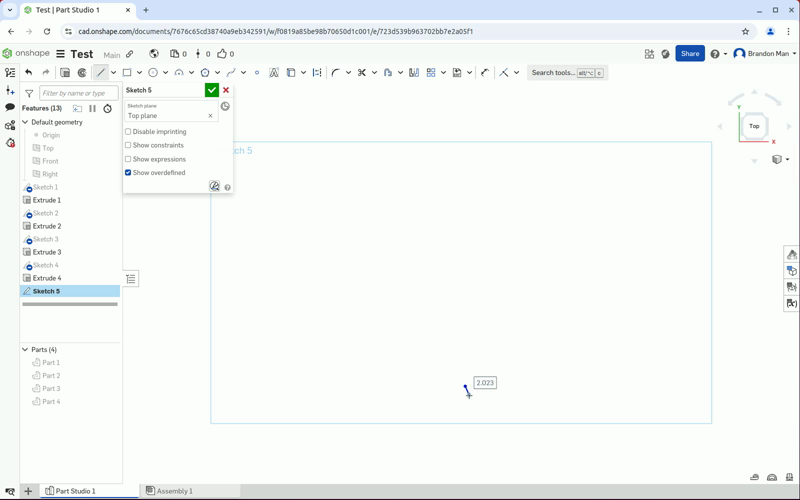
mouse_move(543, 360)
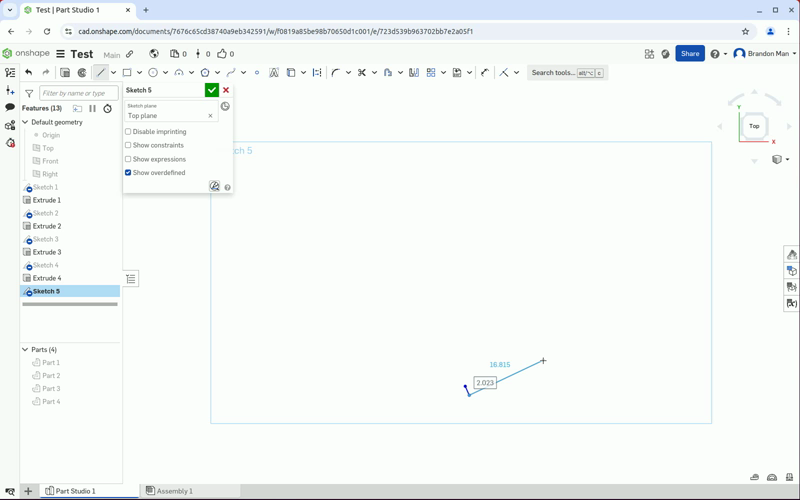
click(543, 360)
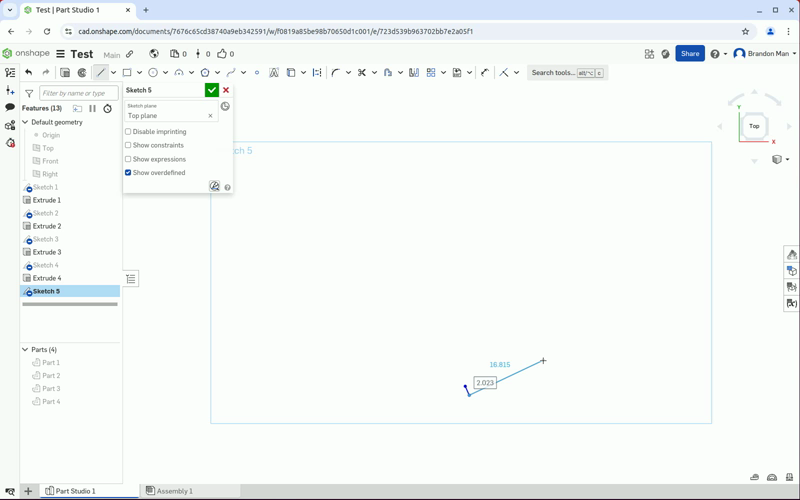
key_up(shift)
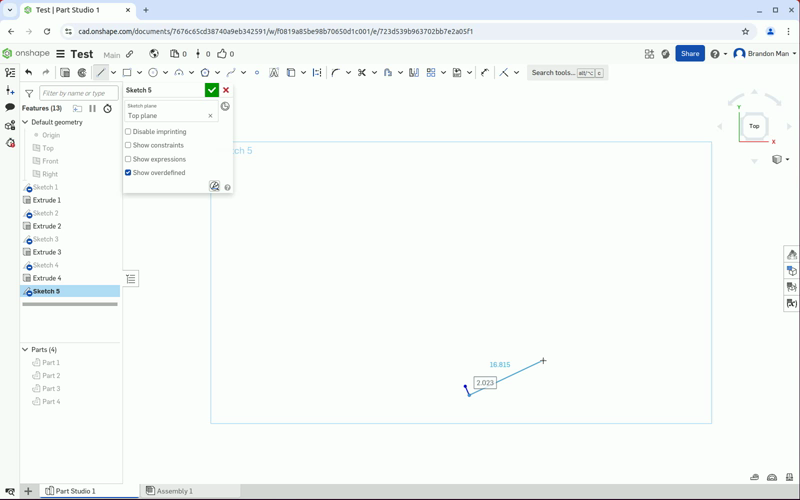
key_down(shift)
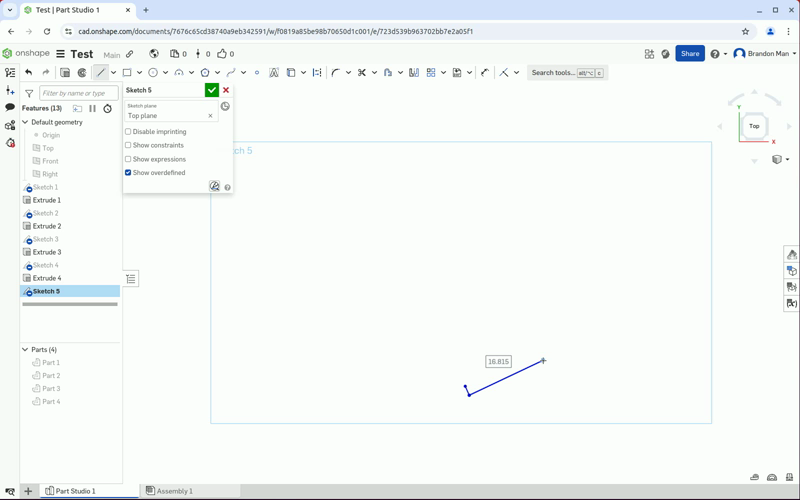
mouse_move(573, 360)
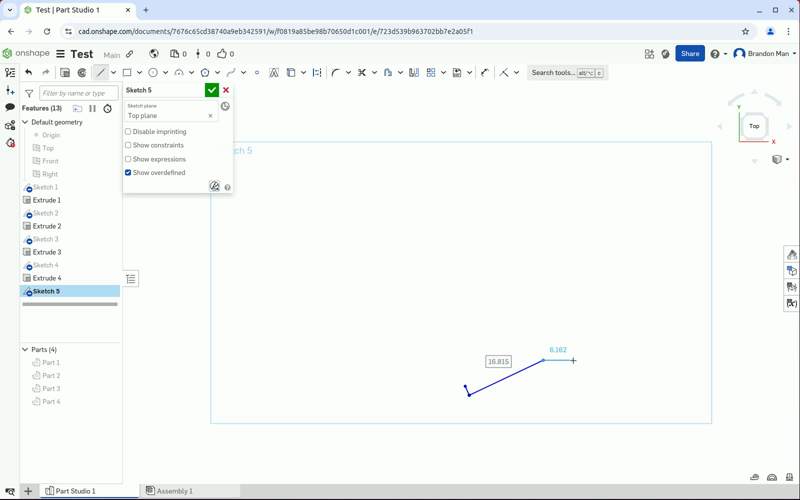
mouse_move(539, 351)
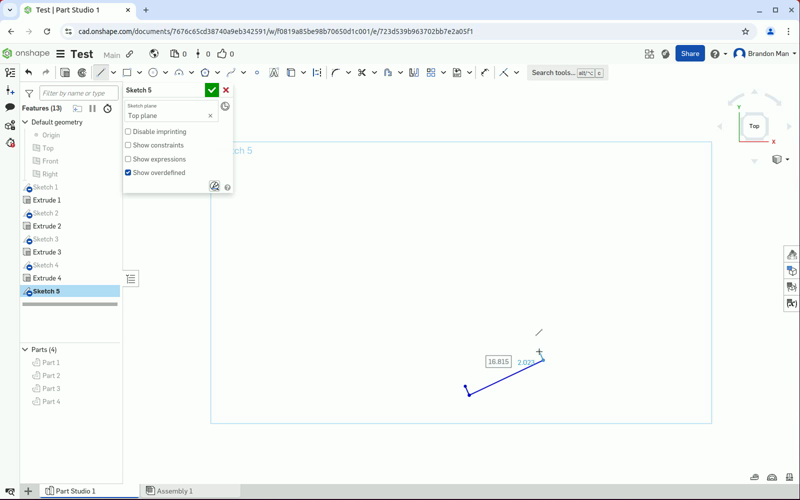
click(539, 351)
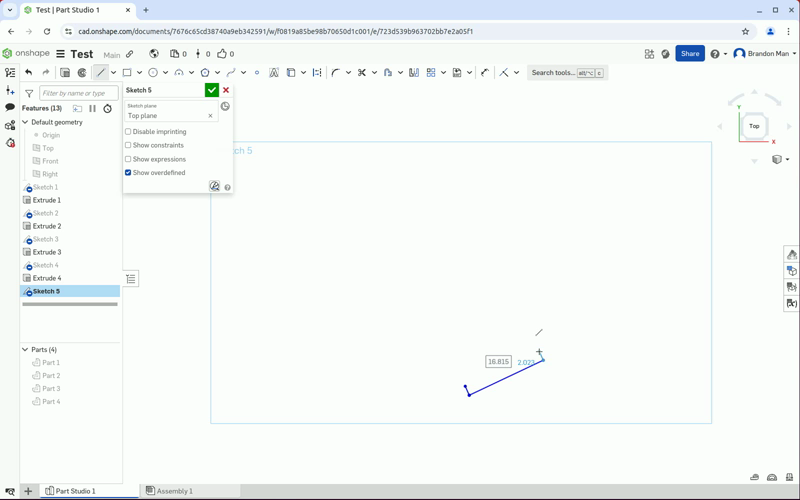
key_up(shift)
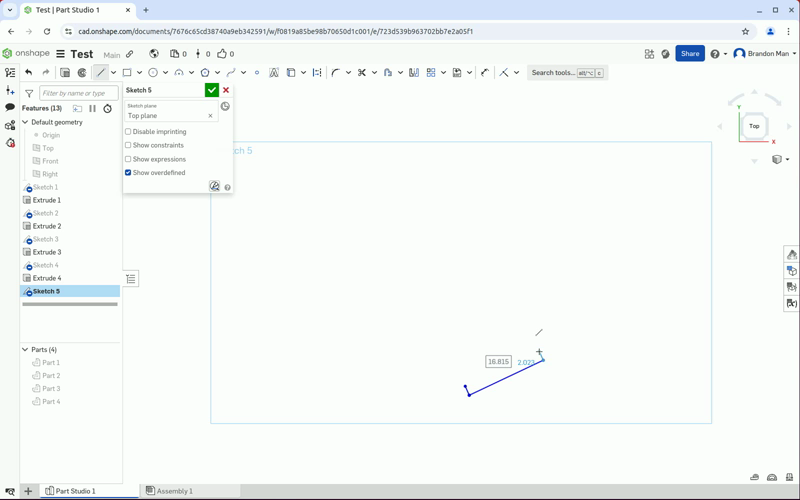
key_down(shift)
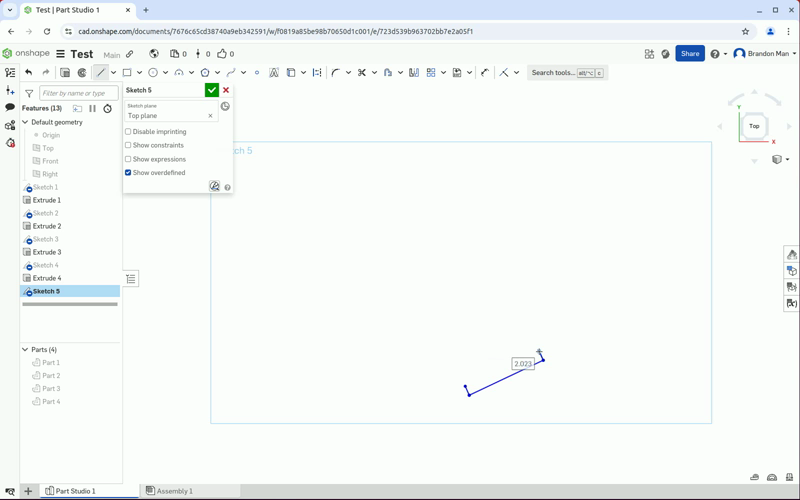
mouse_move(465, 386)
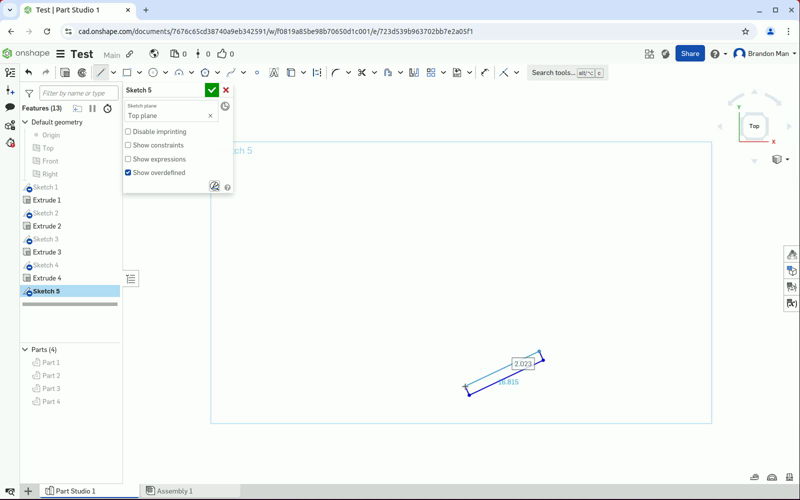
key_up(shift)
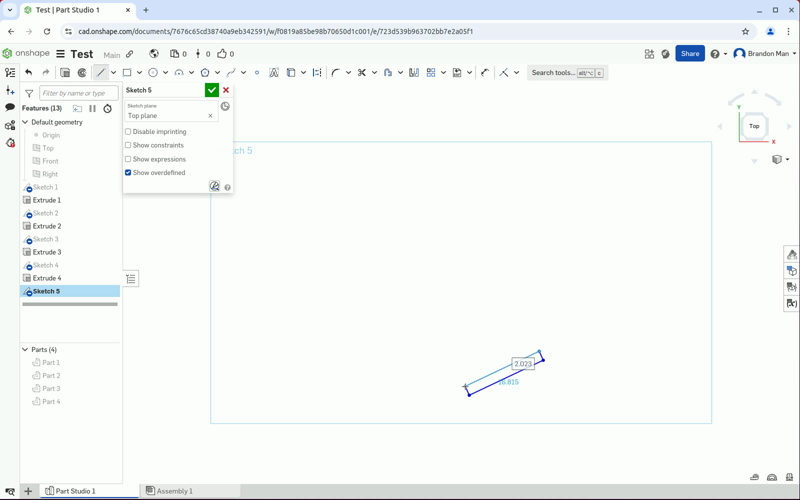
click(465, 386)
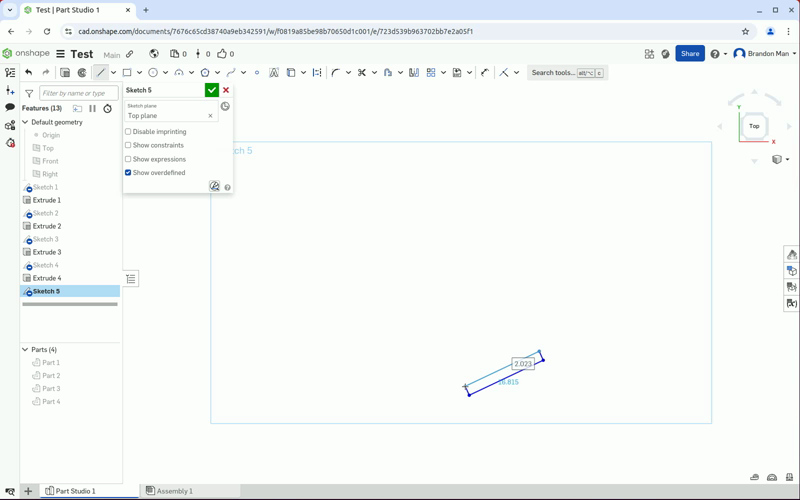
key(esc)
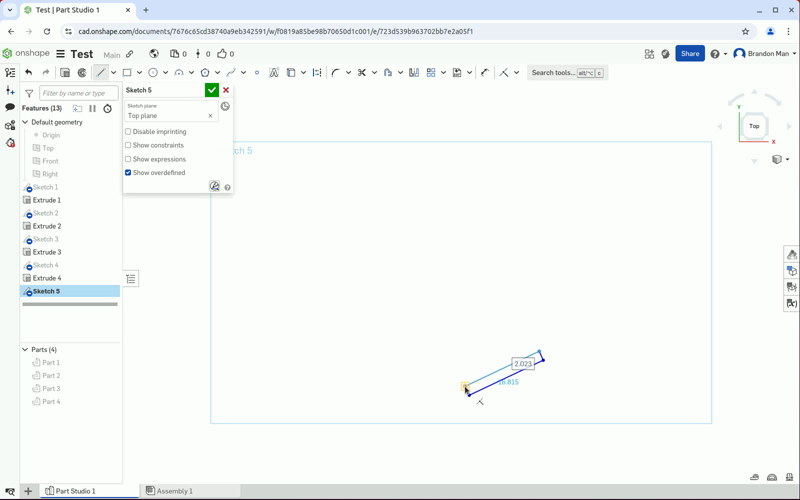
mouse_move(500, 372)
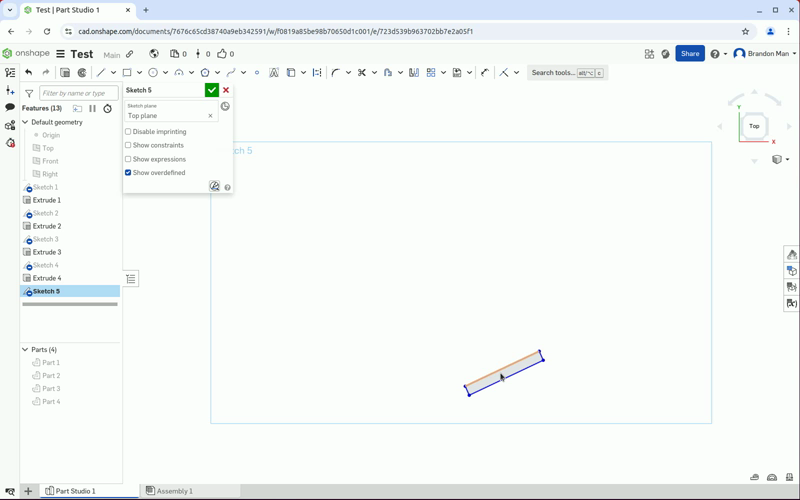
scroll(6)
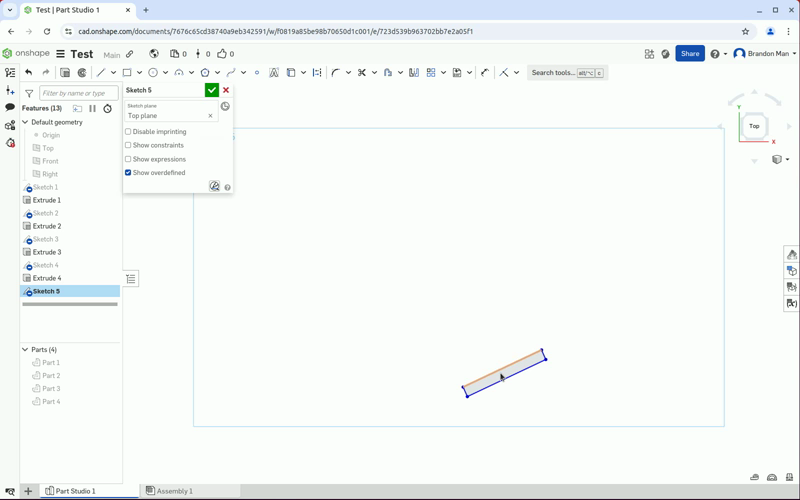
scroll(6)
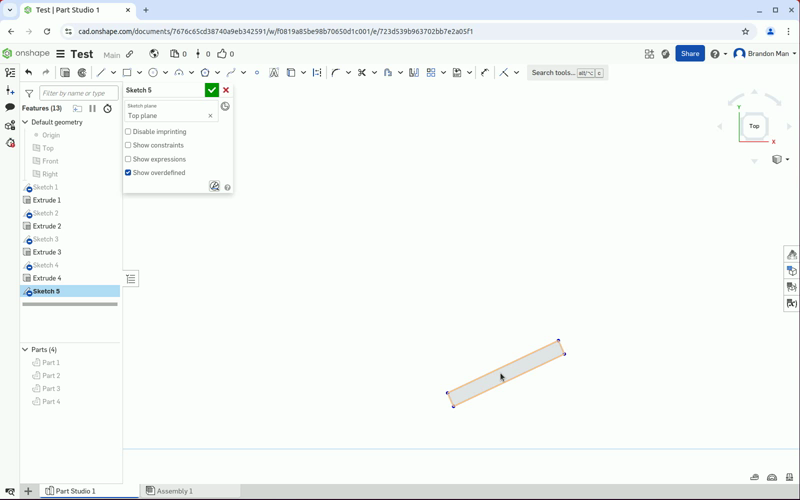
scroll(6)
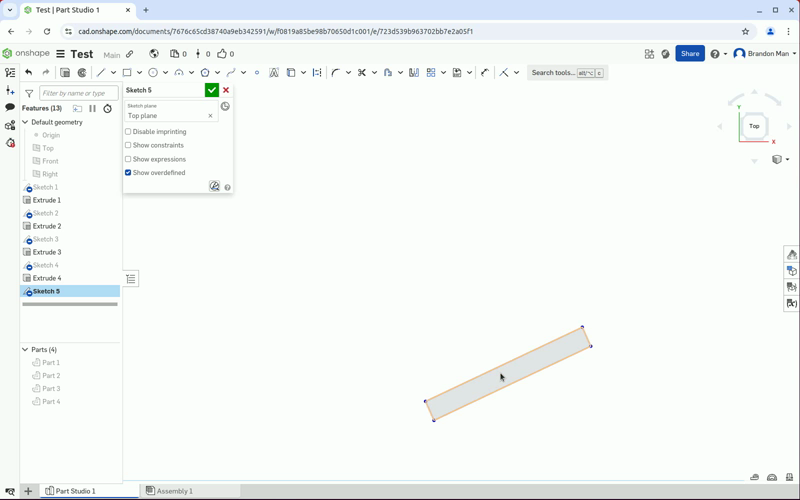
scroll(6)
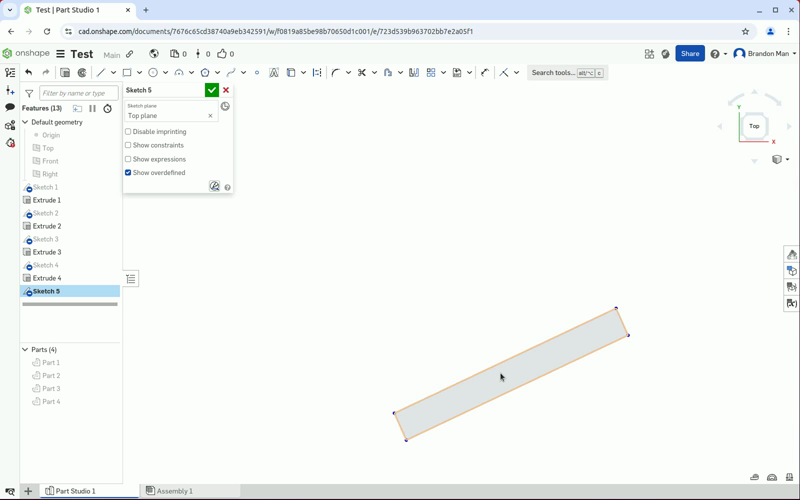
scroll(6)
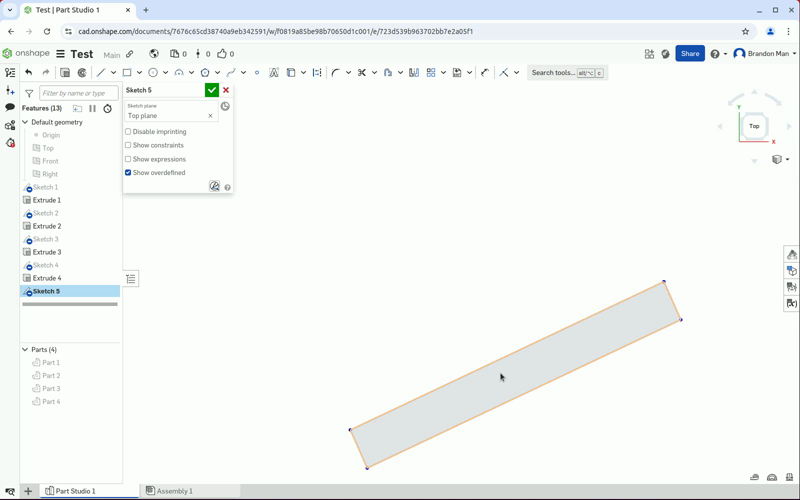
scroll(6)
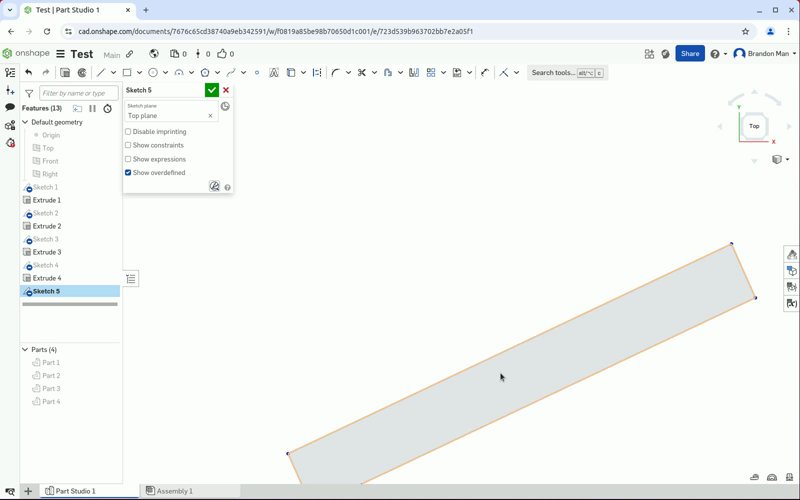
scroll(6)
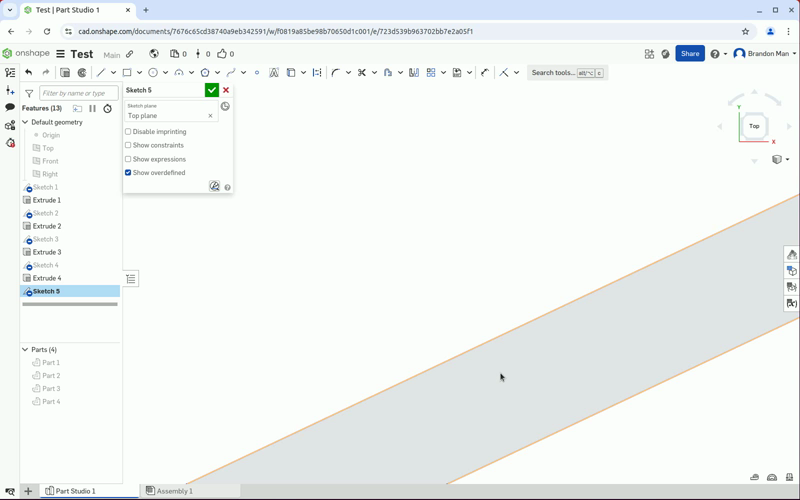
click(500, 372)
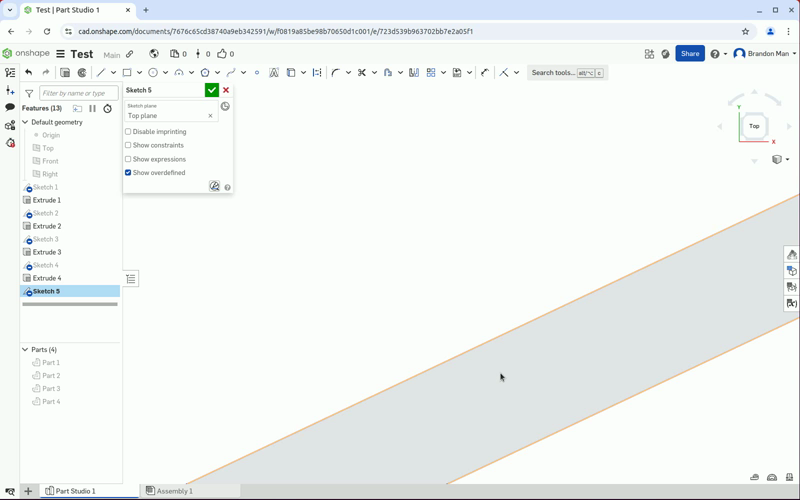
scroll(-6)
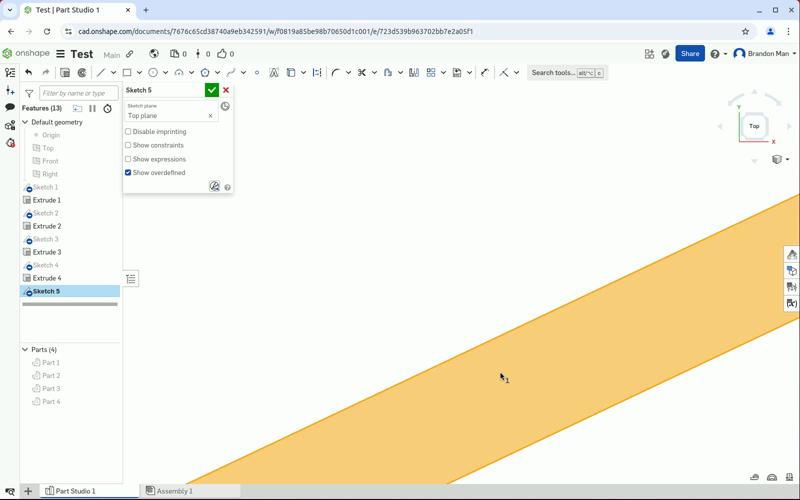
scroll(-6)
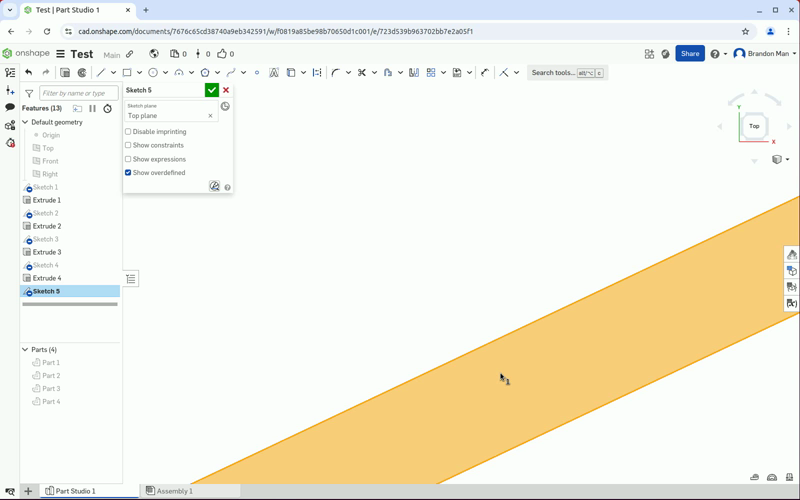
scroll(-6)
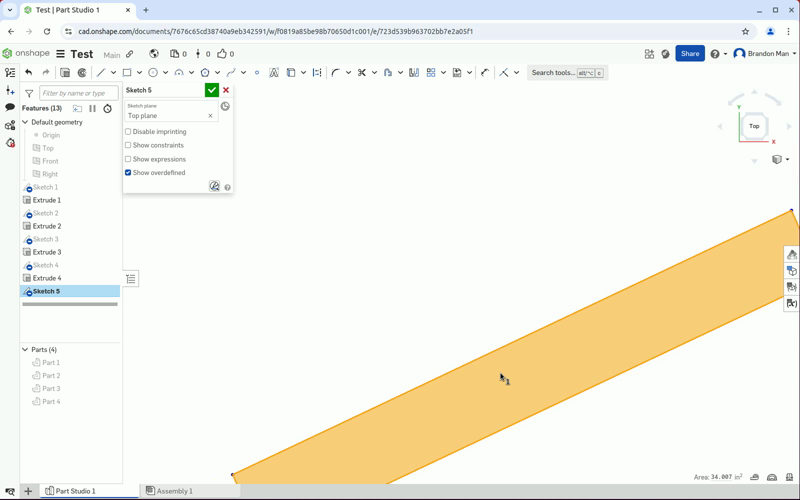
scroll(-6)
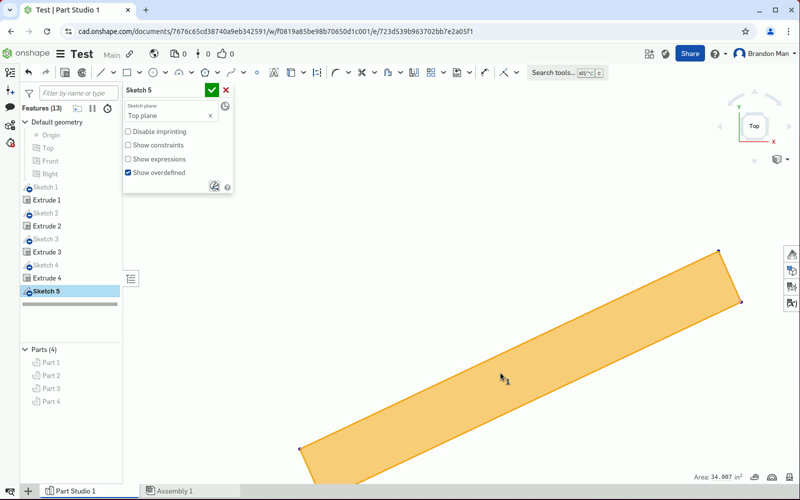
scroll(-6)
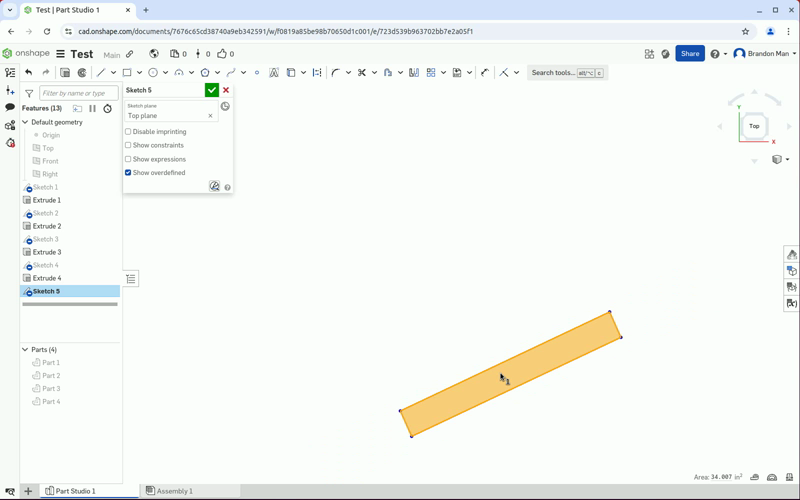
scroll(-6)
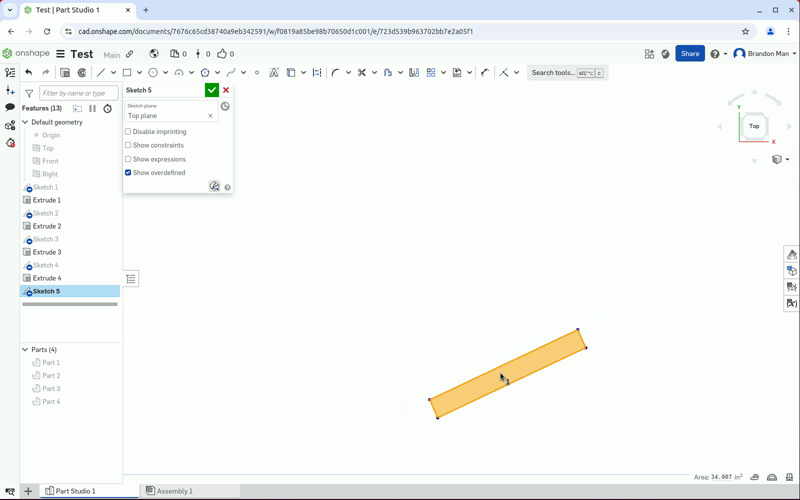
scroll(-6)
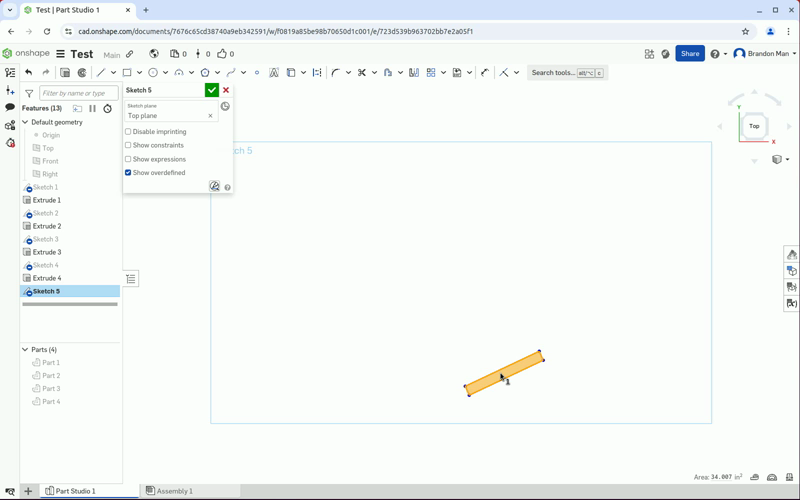
mouse_move(73, 352)
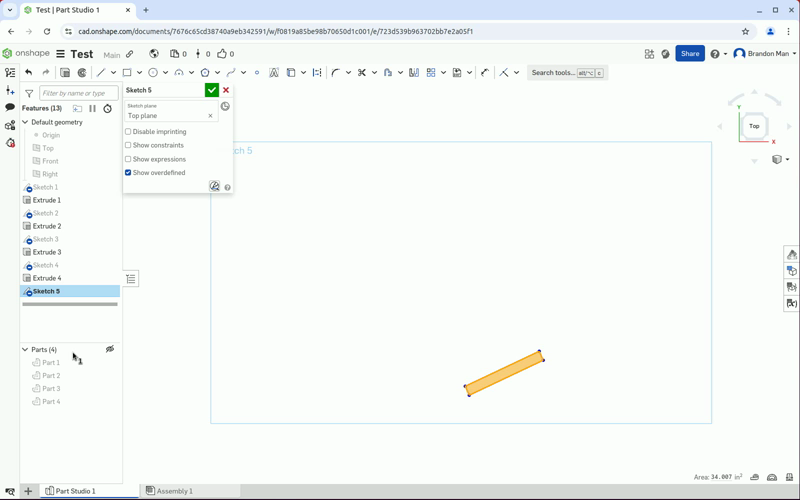
key(shift+y)
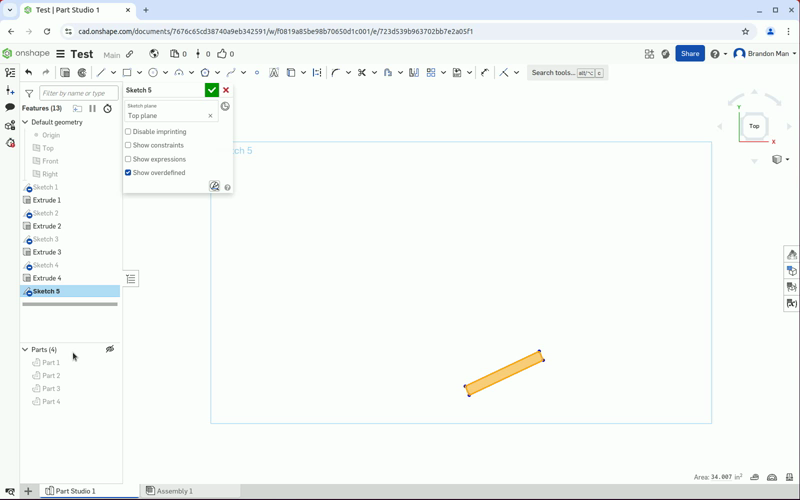
key(shift+e)
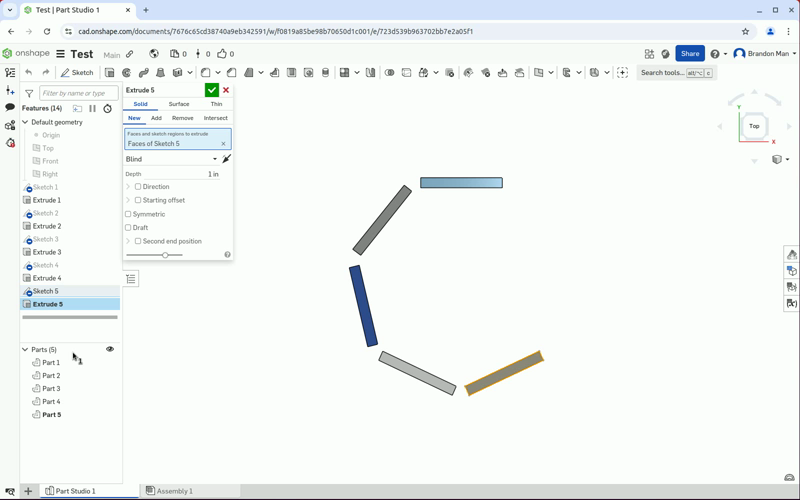
mouse_move(143, 106)
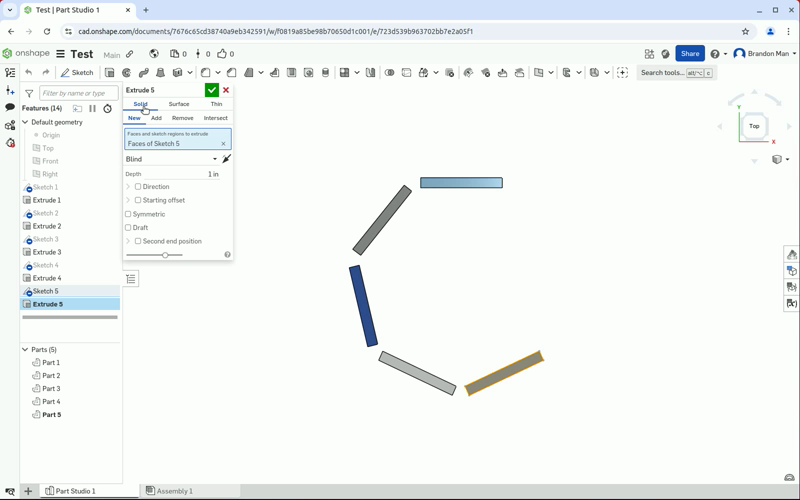
click(143, 106)
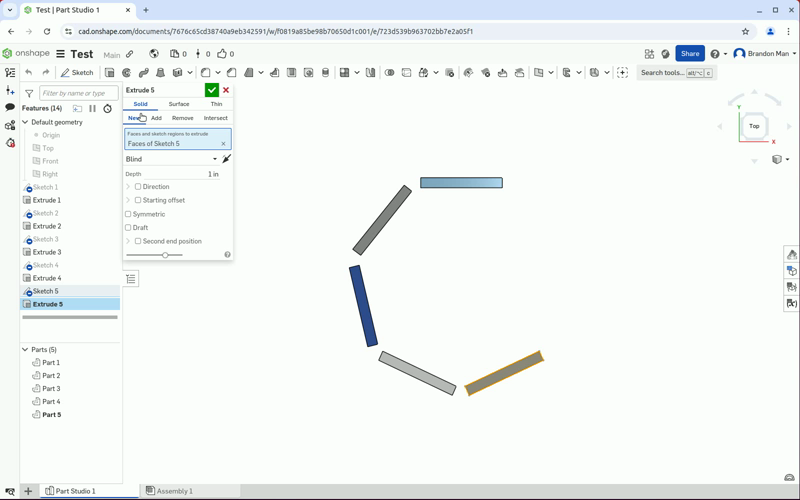
mouse_move(137, 120)
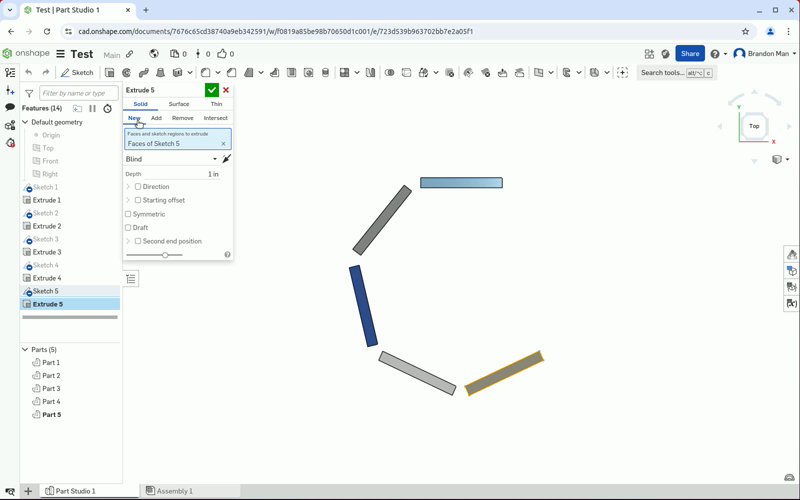
click(137, 120)
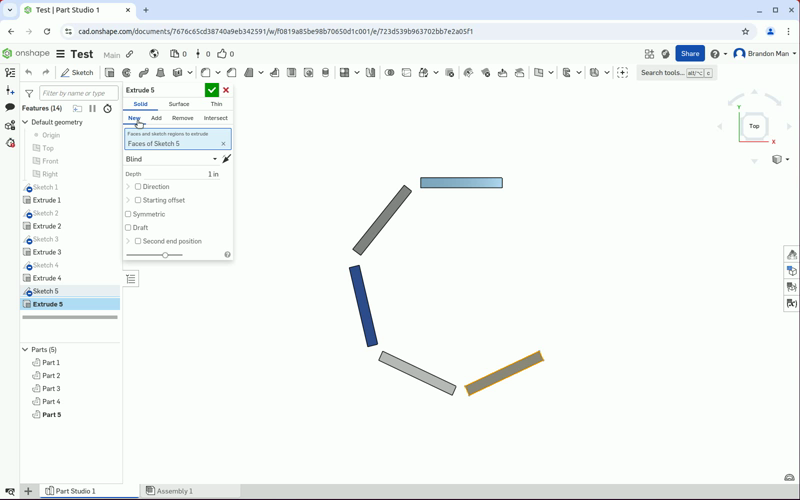
key(tab, 4)
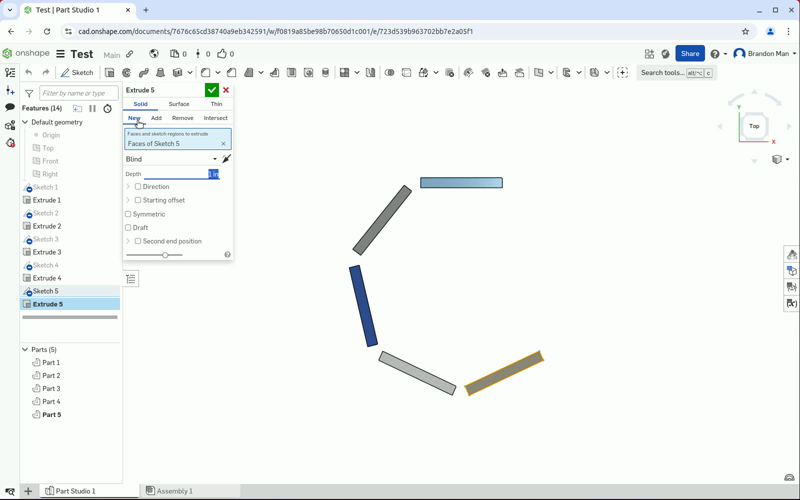
text(1.204)
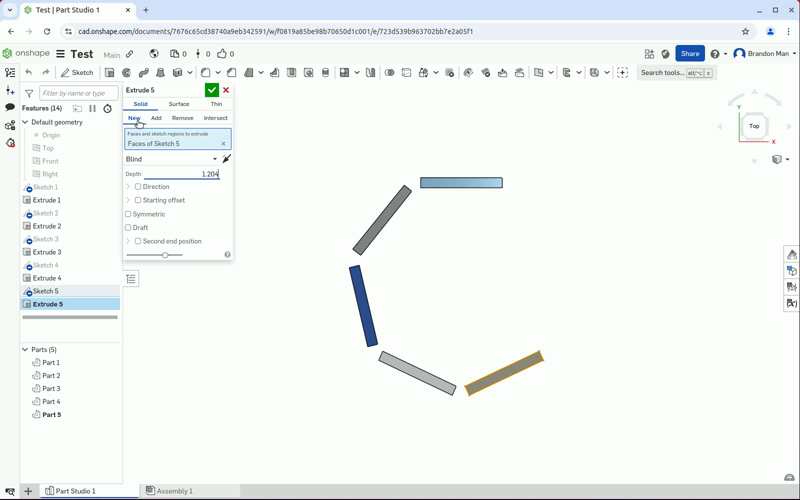
key(enter)
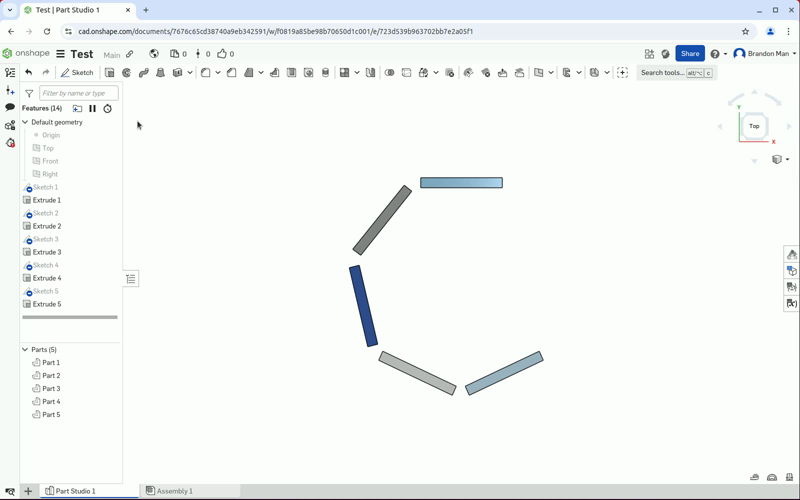
key(shift+h)
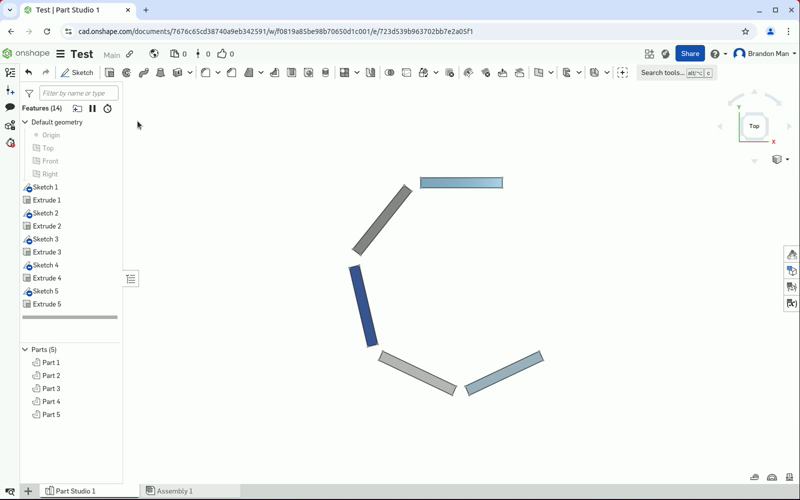
key(shift+h)
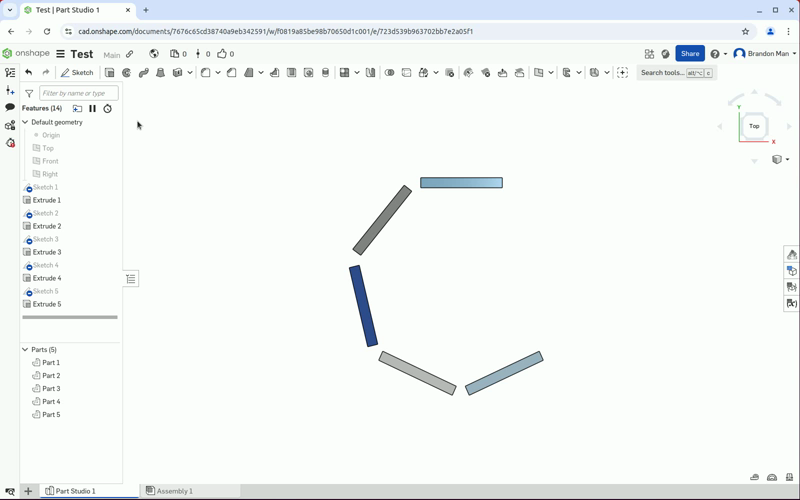
mouse_move(73, 189)
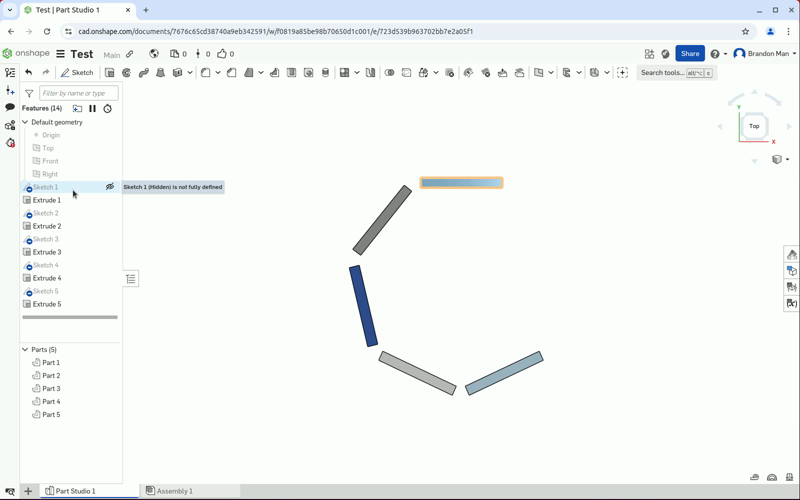
click(73, 189)
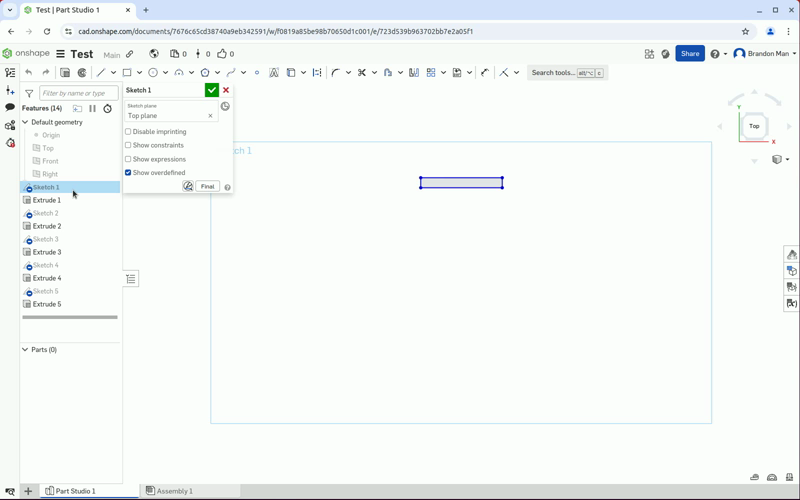
mouse_move(229, 92)
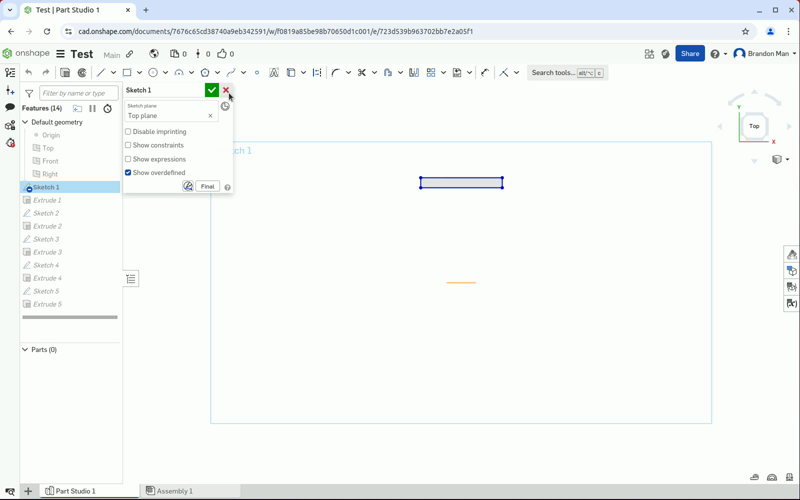
click(229, 92)
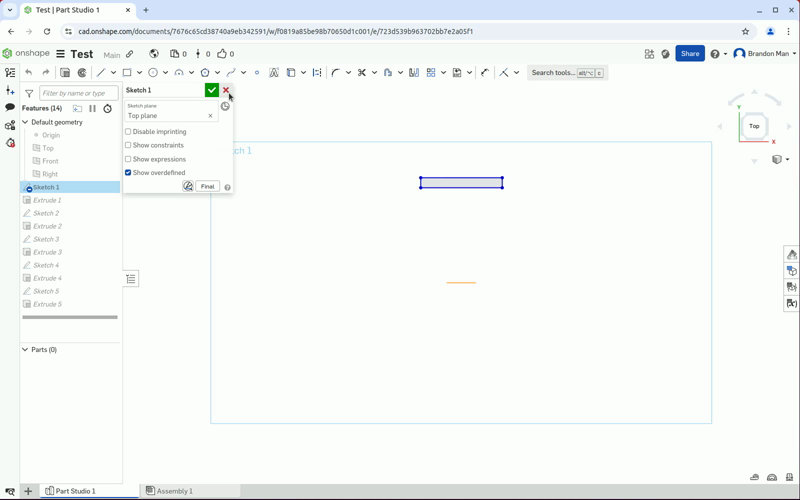
key(shift+s)
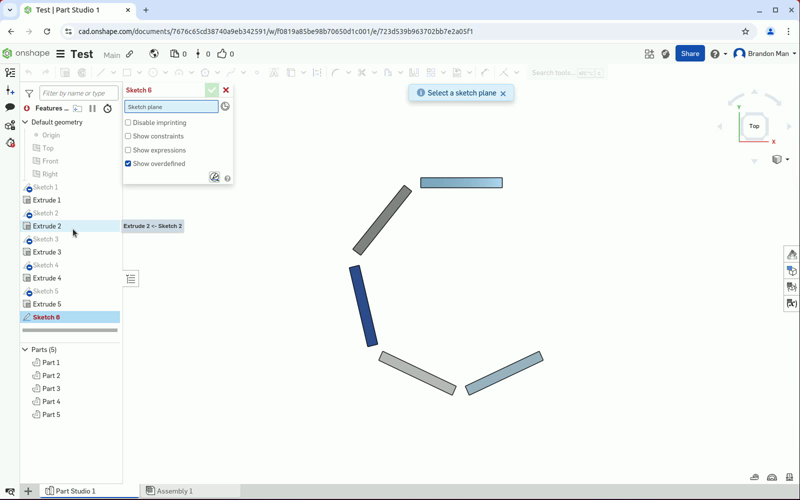
scroll(3)
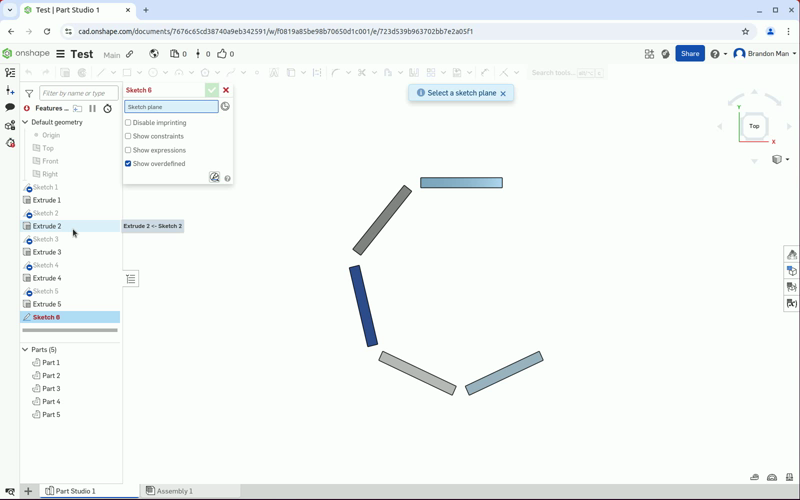
mouse_move(73, 150)
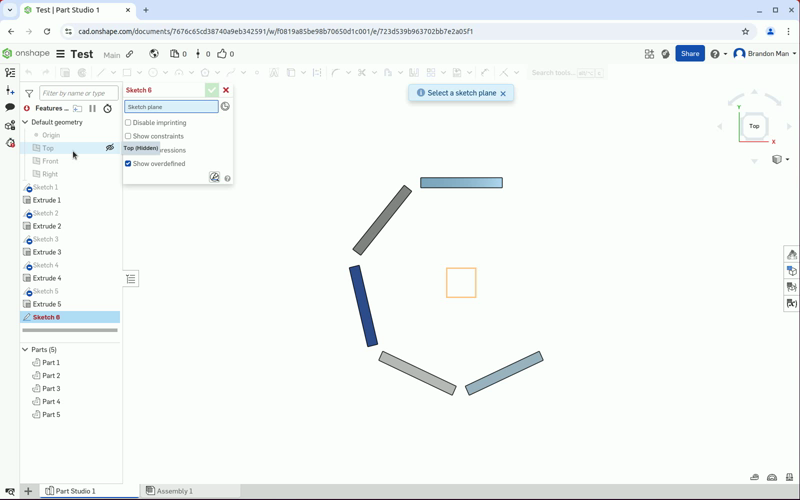
click(73, 150)
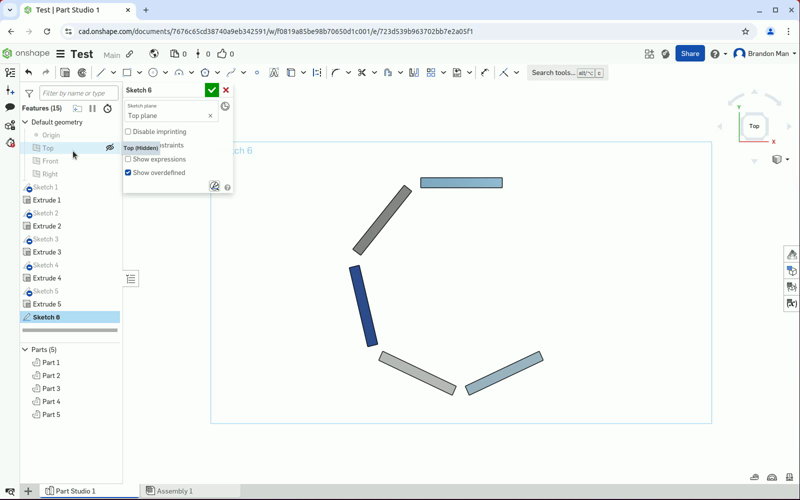
mouse_move(73, 352)
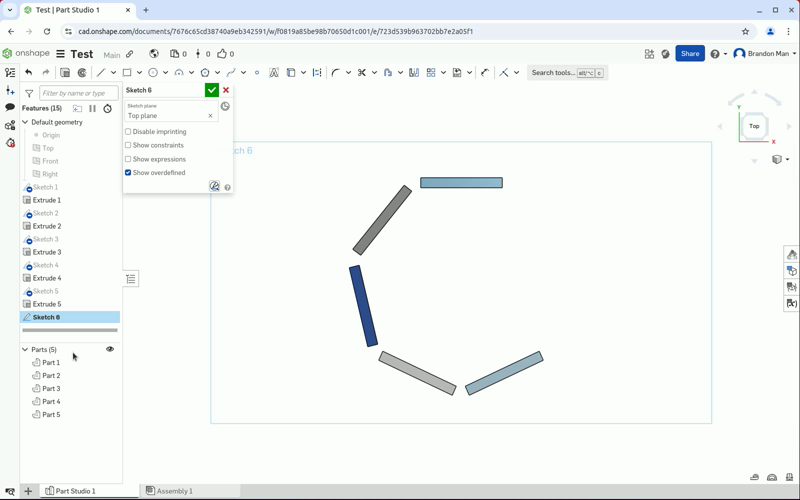
key(y)
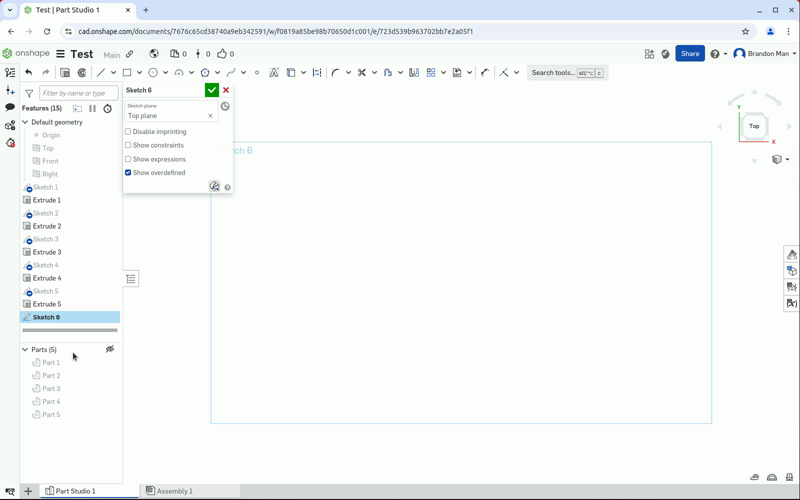
key(l)
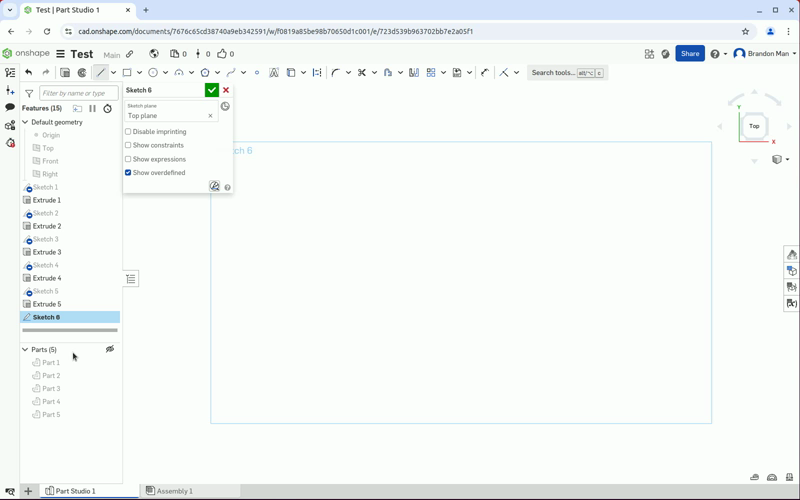
key_down(shift)
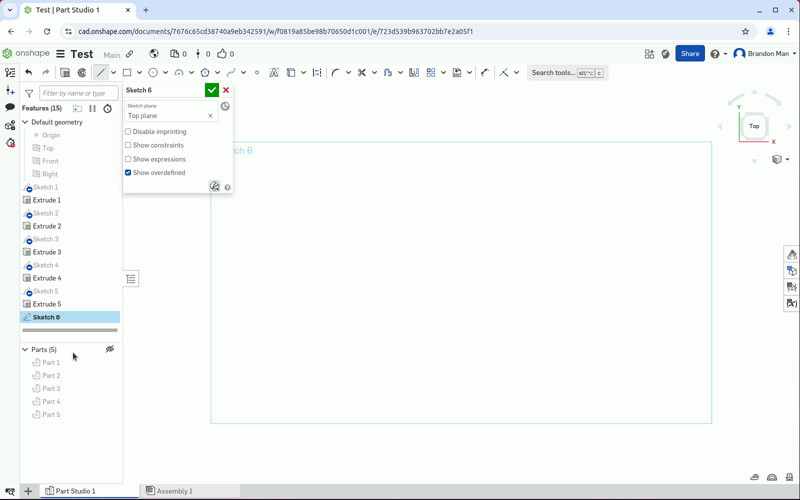
mouse_move(545, 343)
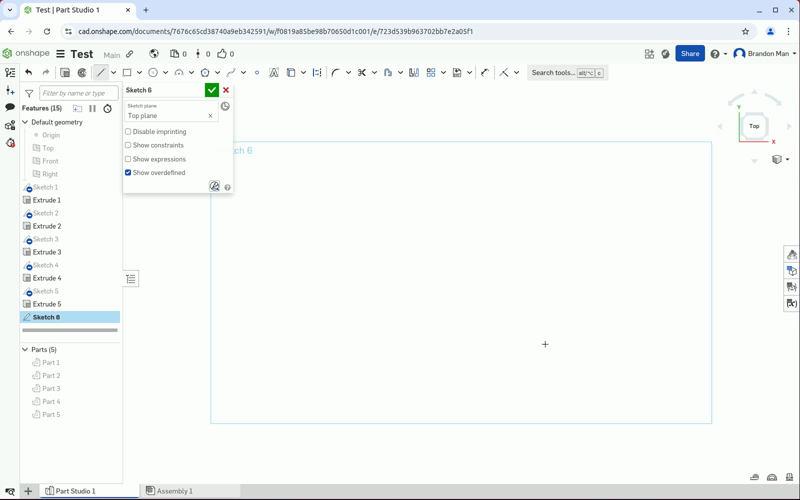
click(545, 343)
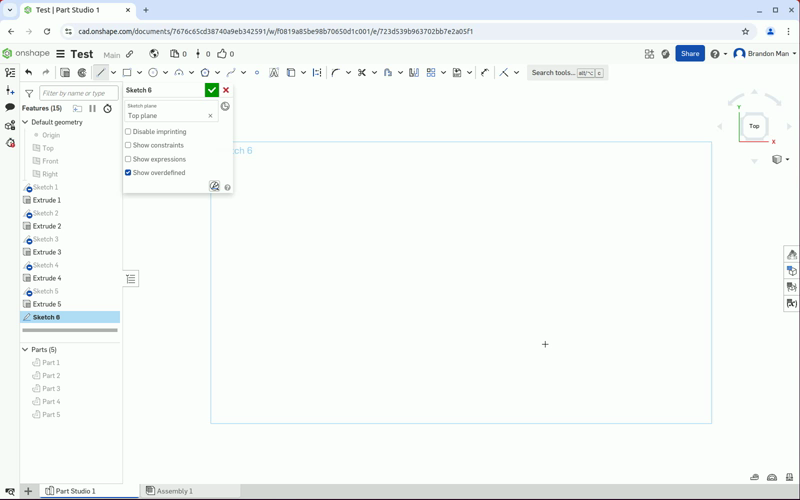
key_up(shift)
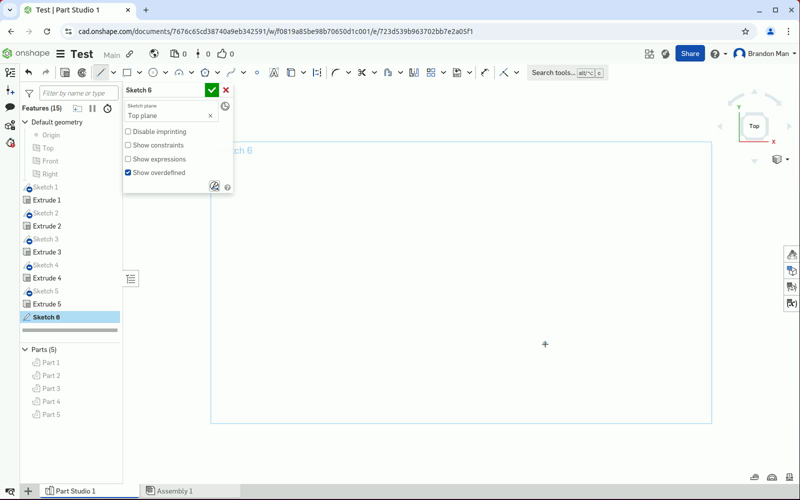
key_down(shift)
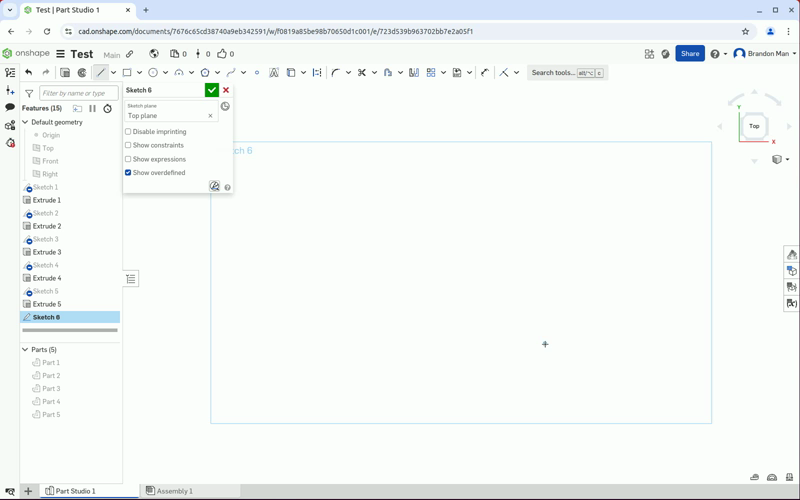
mouse_move(575, 343)
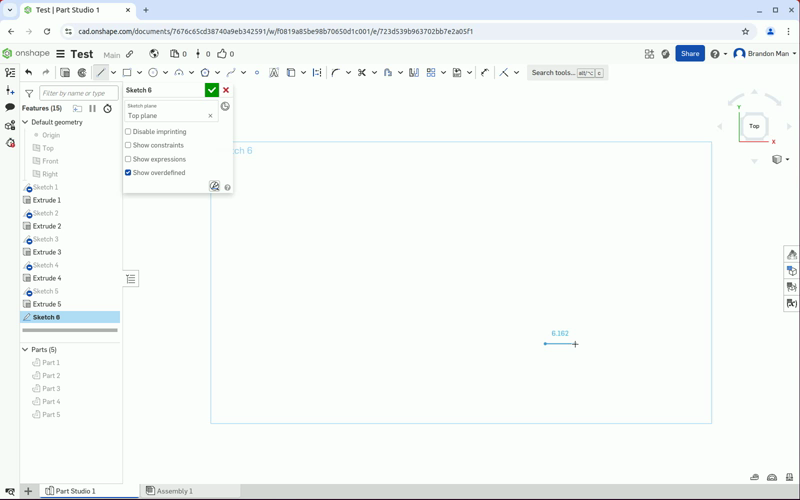
mouse_move(555, 346)
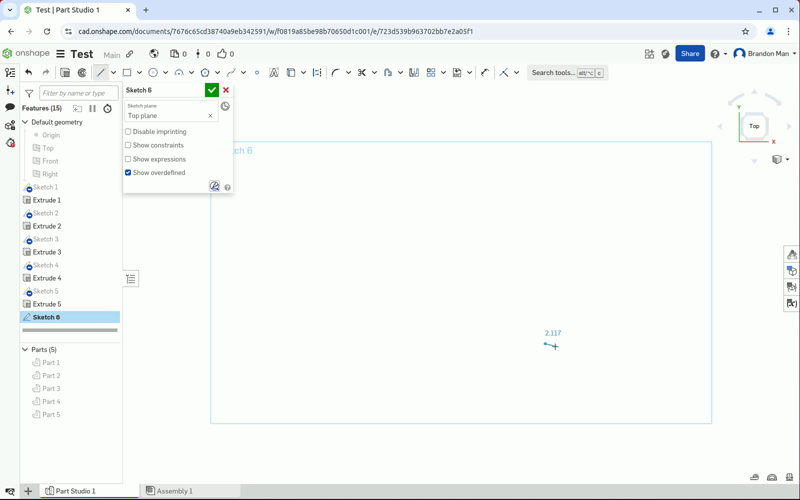
click(555, 346)
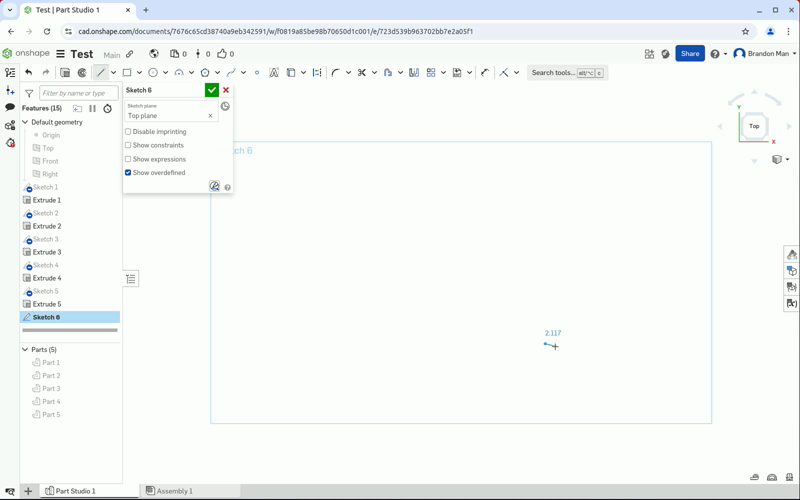
key_up(shift)
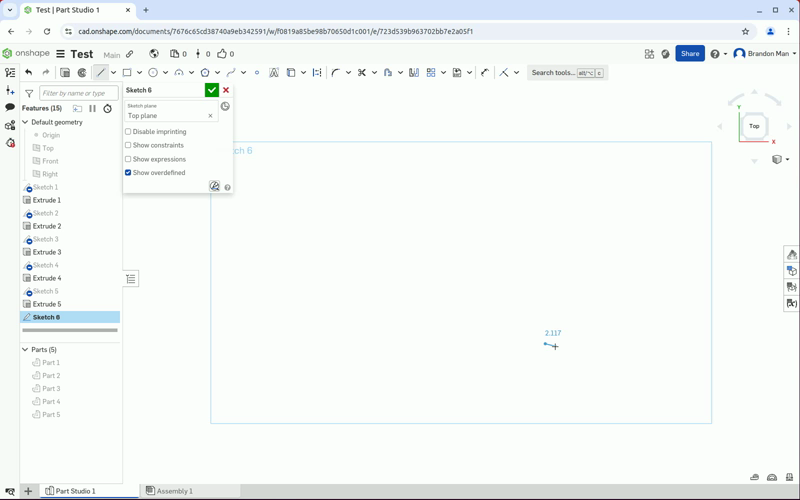
key_down(shift)
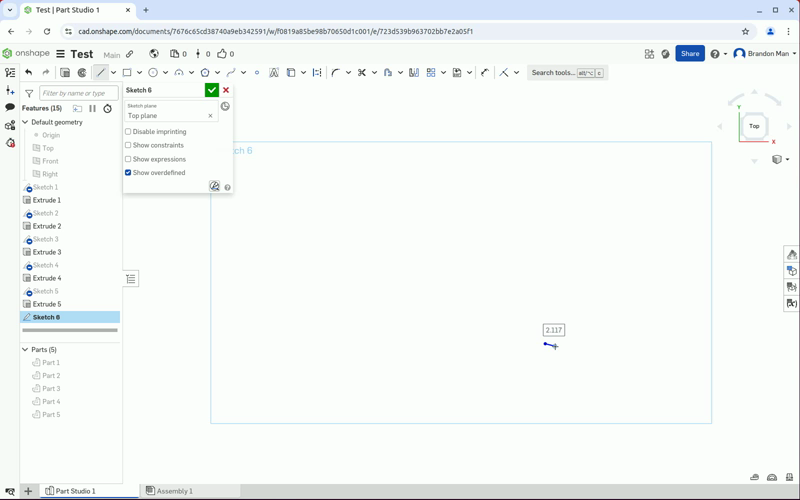
mouse_move(573, 267)
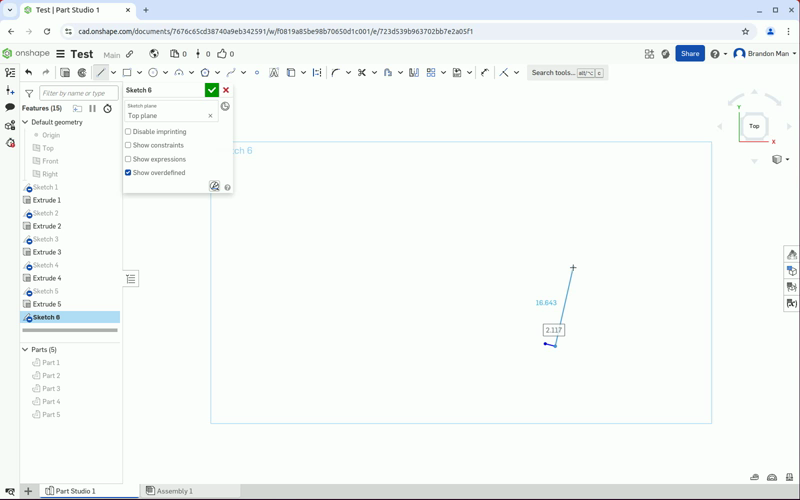
click(573, 267)
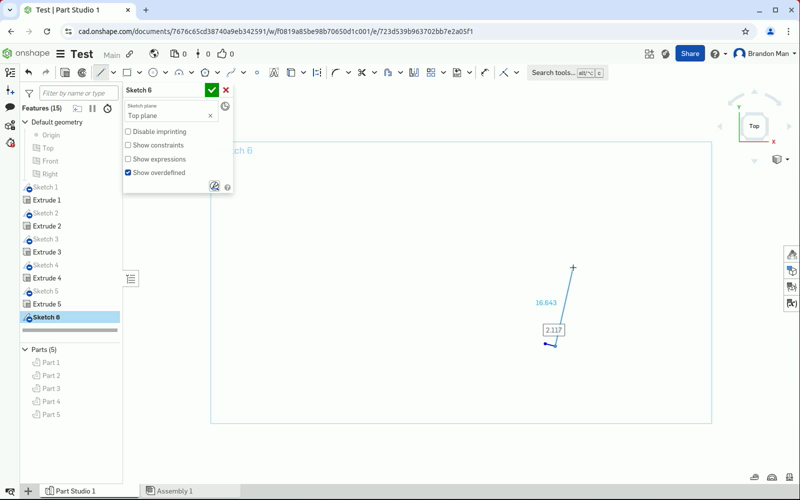
key_up(shift)
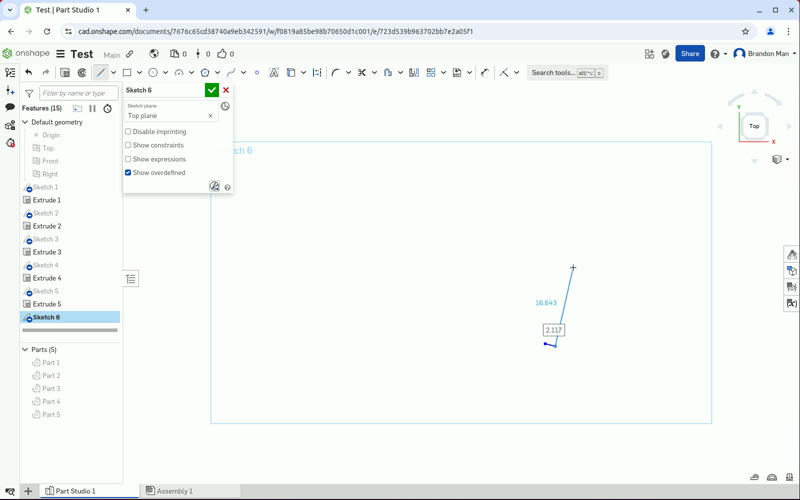
key_down(shift)
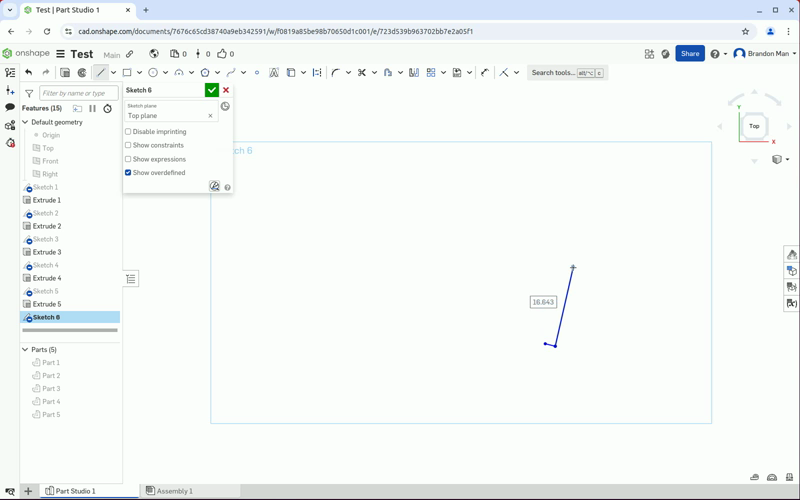
mouse_move(589, 267)
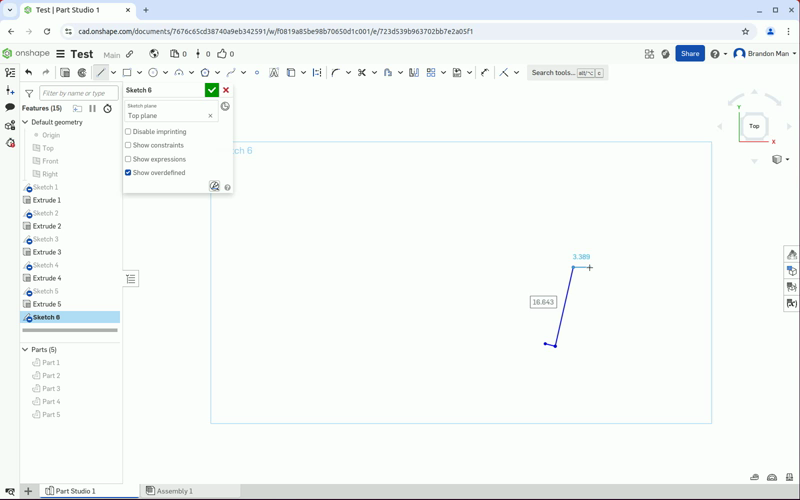
mouse_move(563, 264)
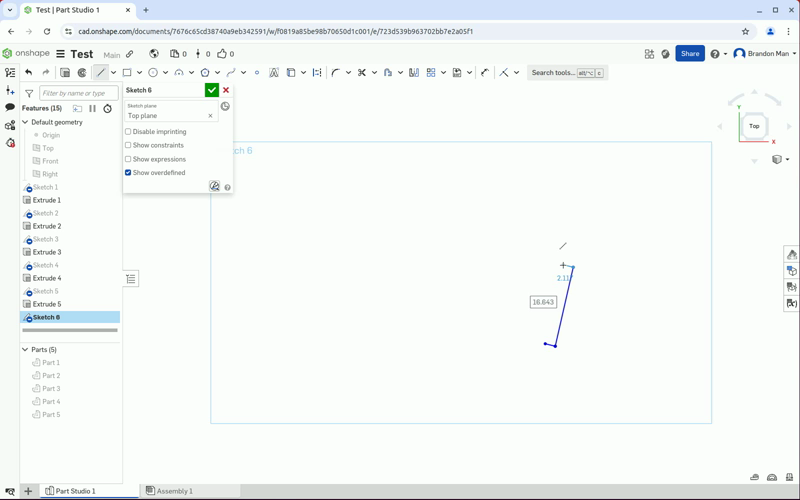
click(563, 264)
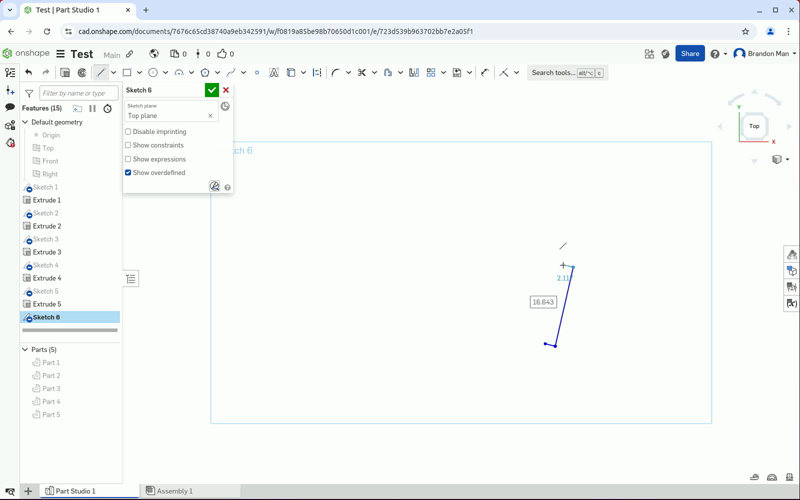
key_up(shift)
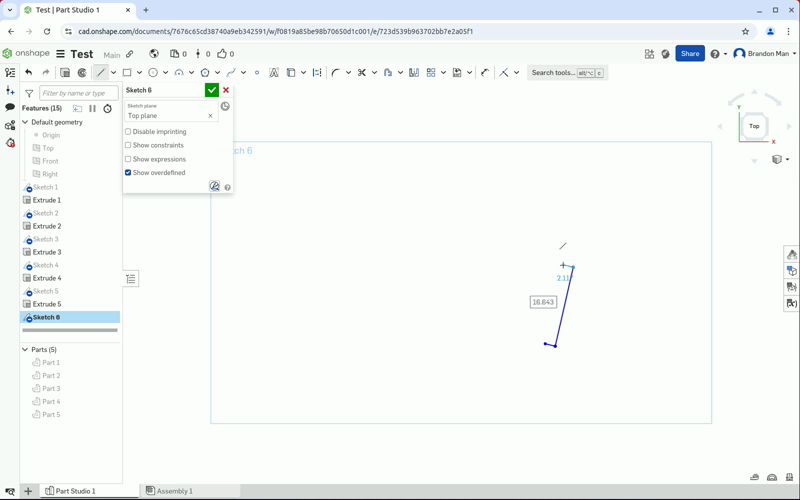
key_down(shift)
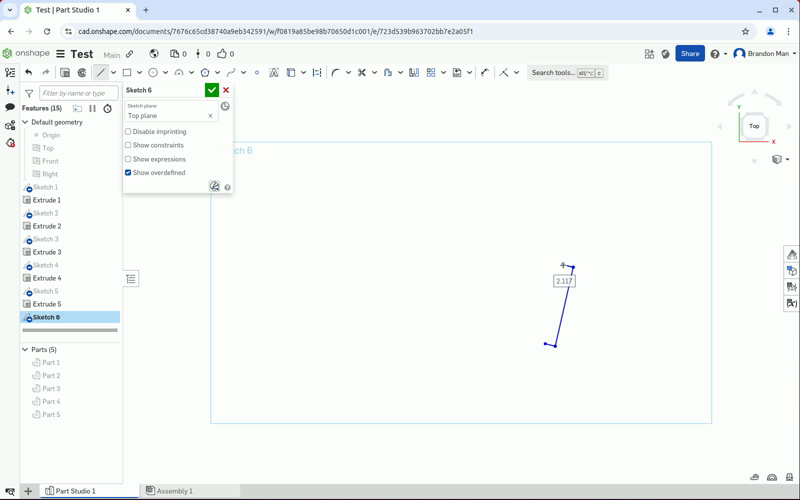
mouse_move(545, 343)
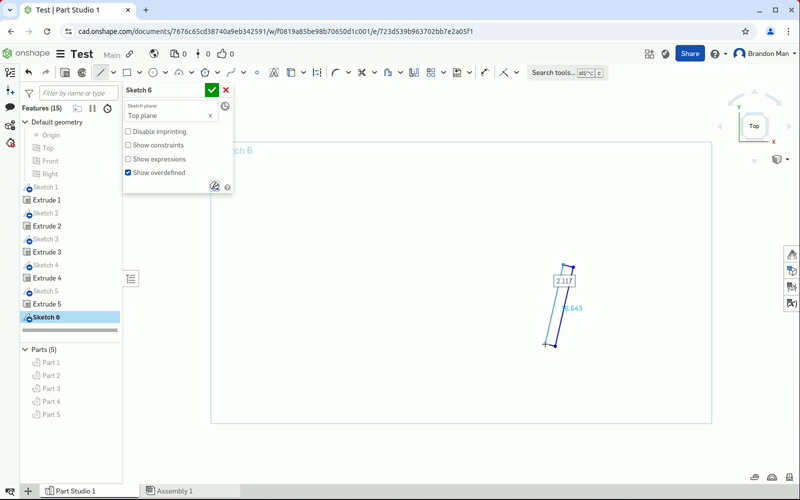
key_up(shift)
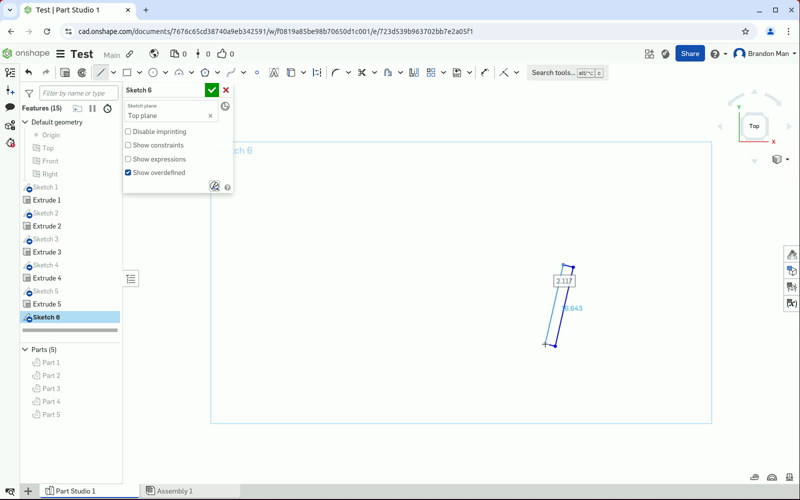
click(545, 343)
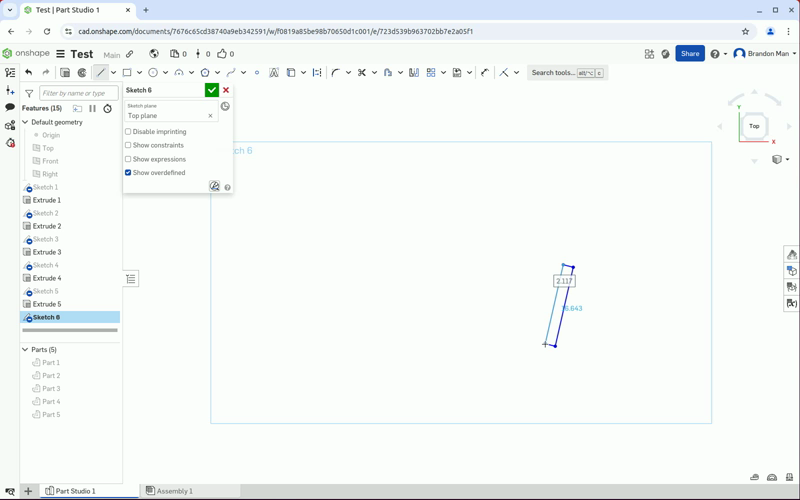
key(esc)
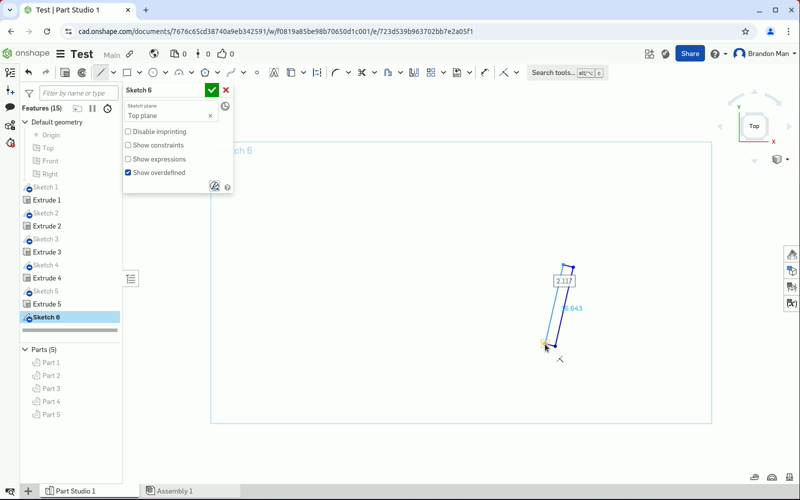
mouse_move(563, 283)
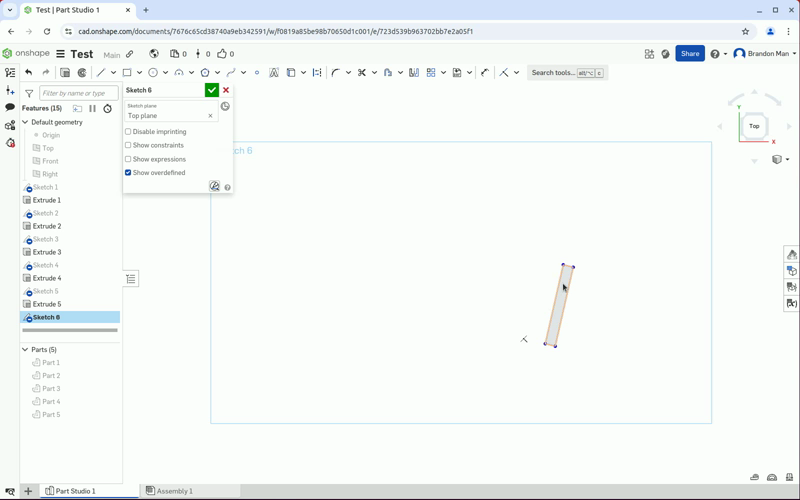
scroll(6)
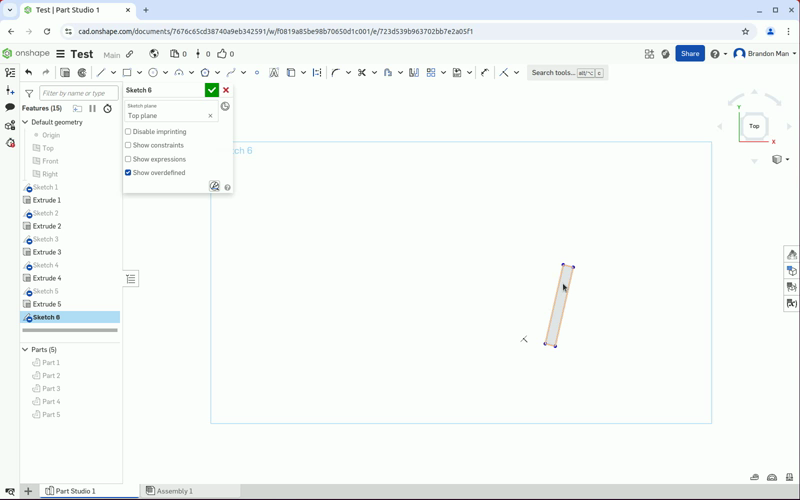
scroll(6)
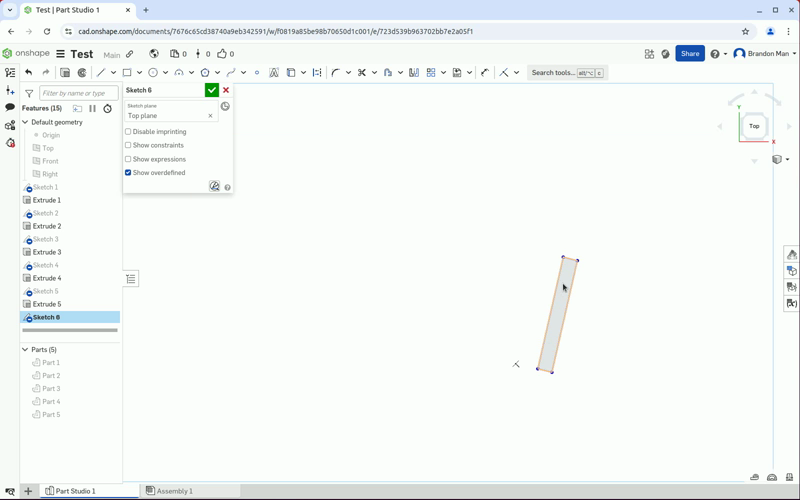
scroll(6)
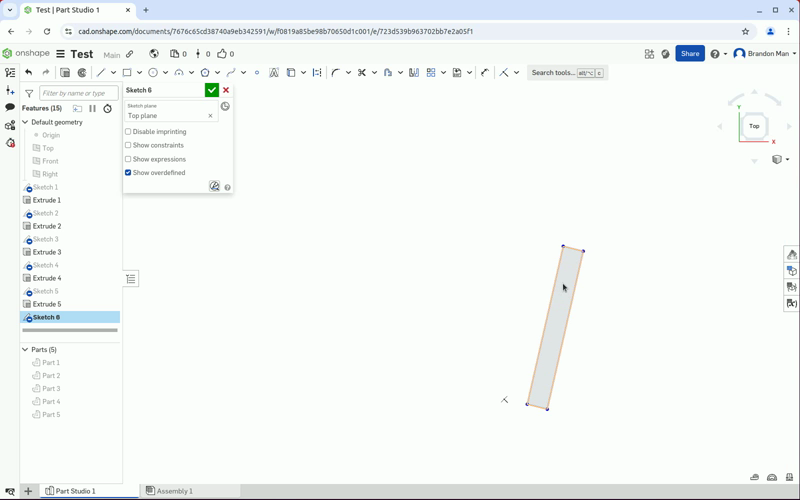
scroll(6)
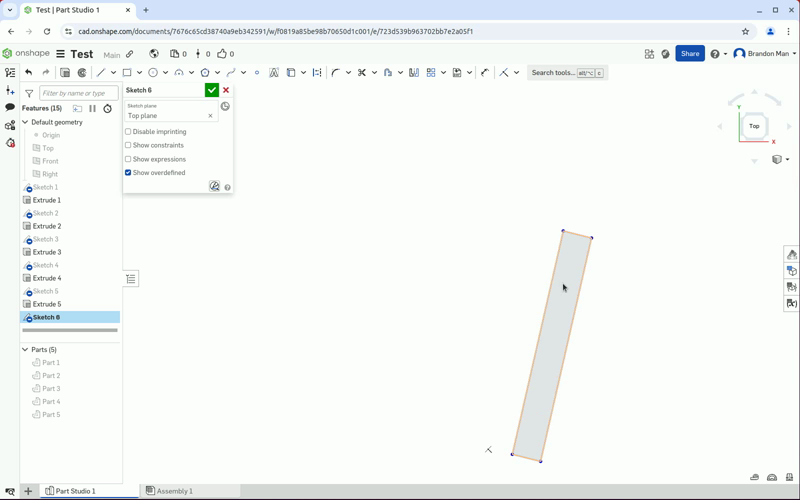
scroll(6)
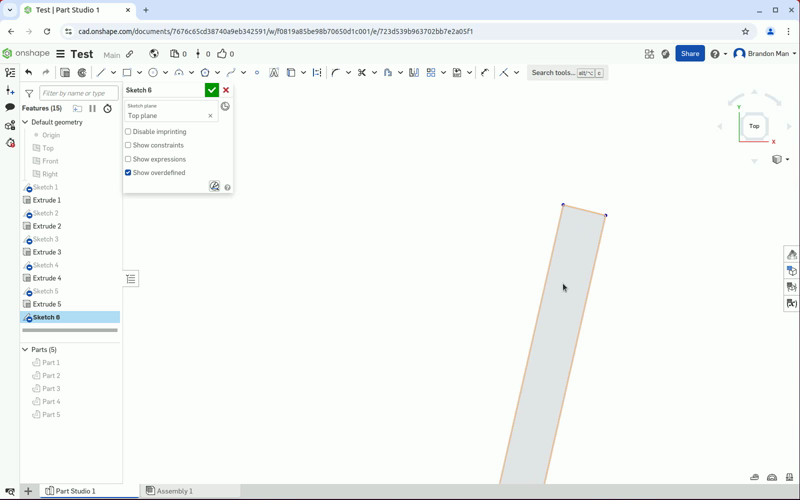
scroll(6)
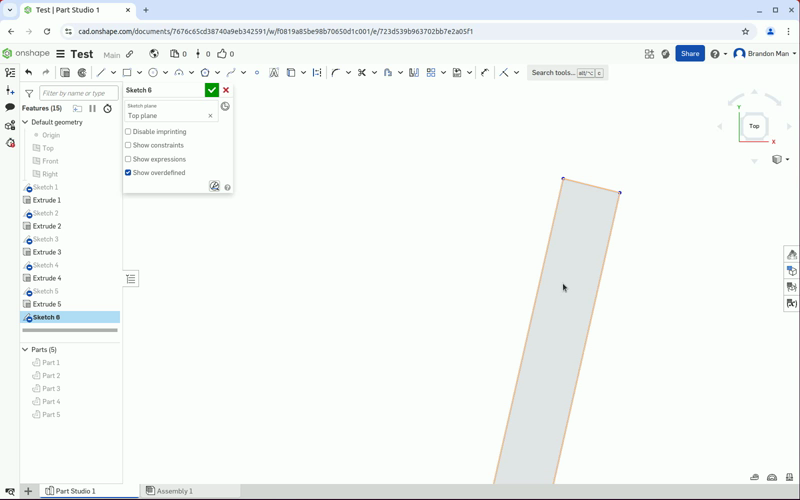
scroll(6)
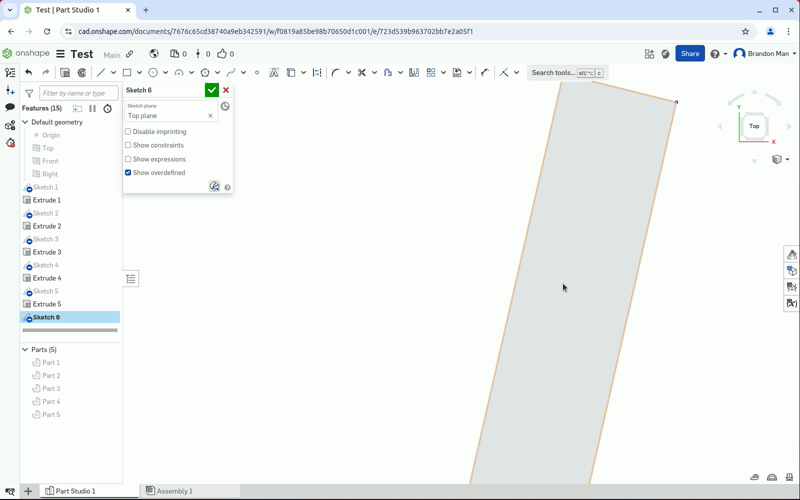
click(563, 283)
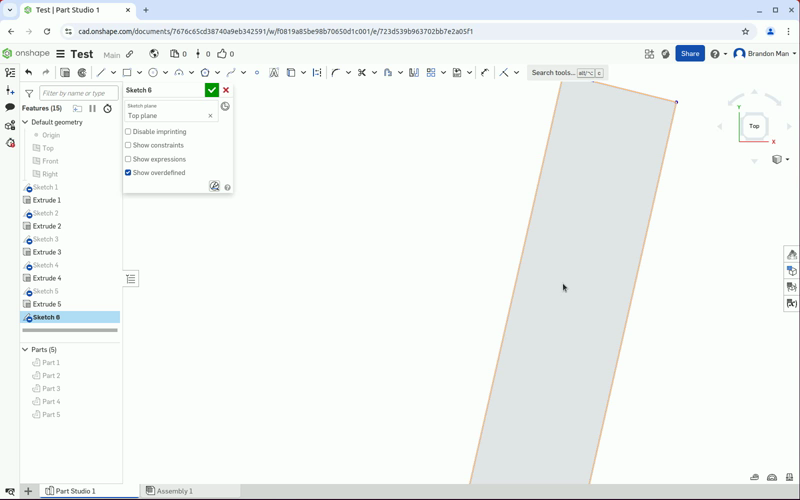
scroll(-6)
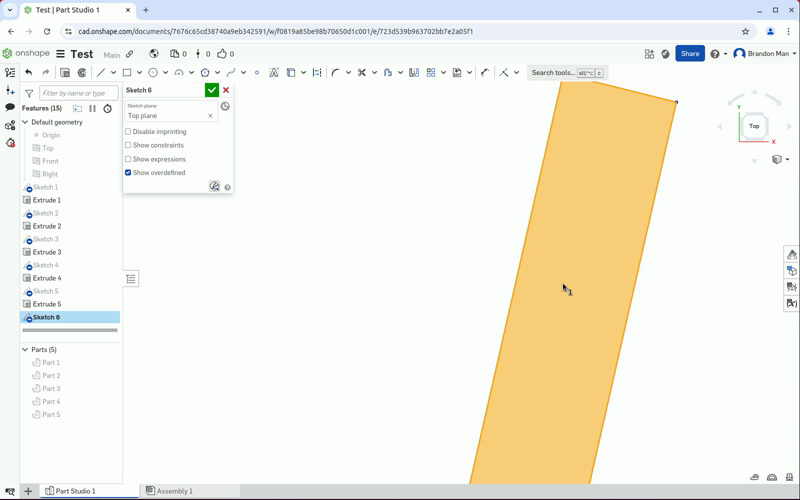
scroll(-6)
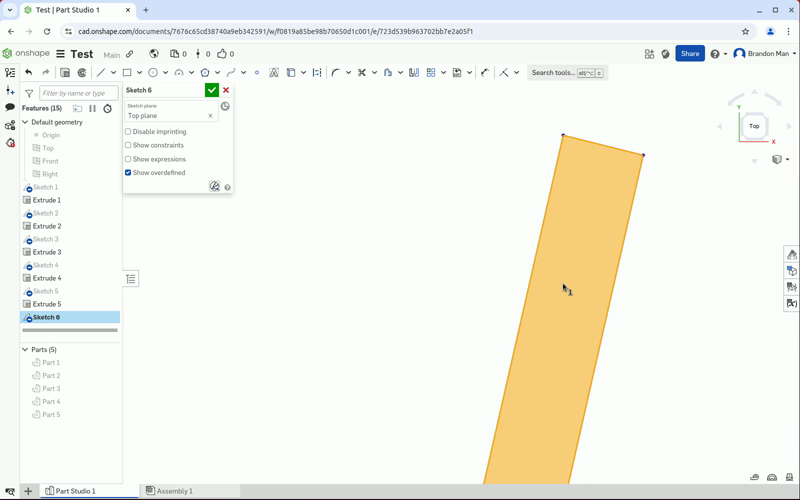
scroll(-6)
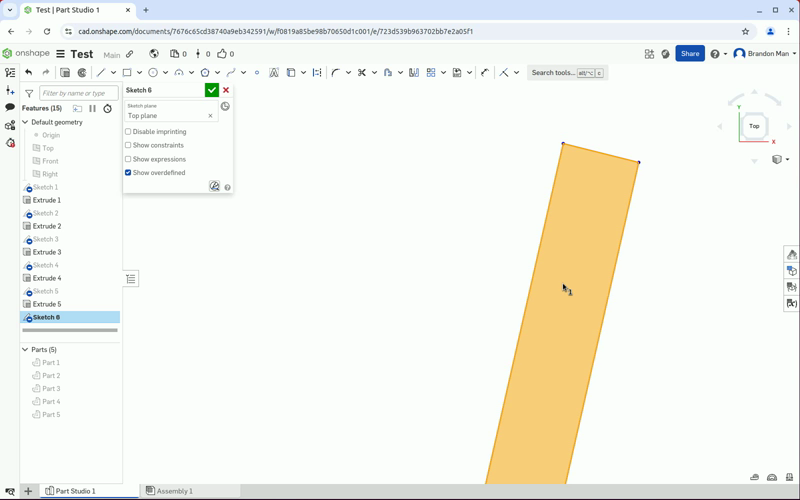
scroll(-6)
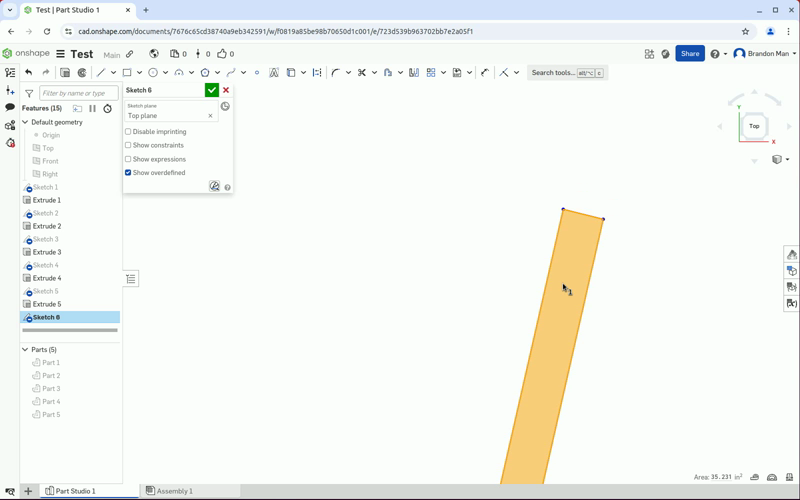
scroll(-6)
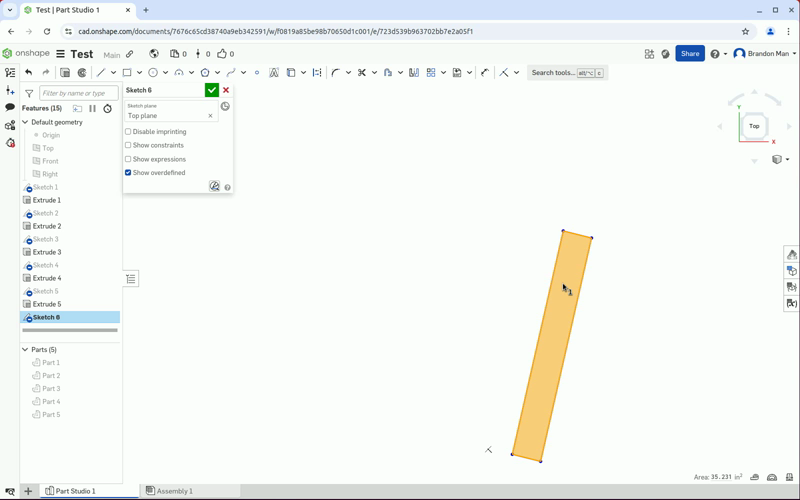
scroll(-6)
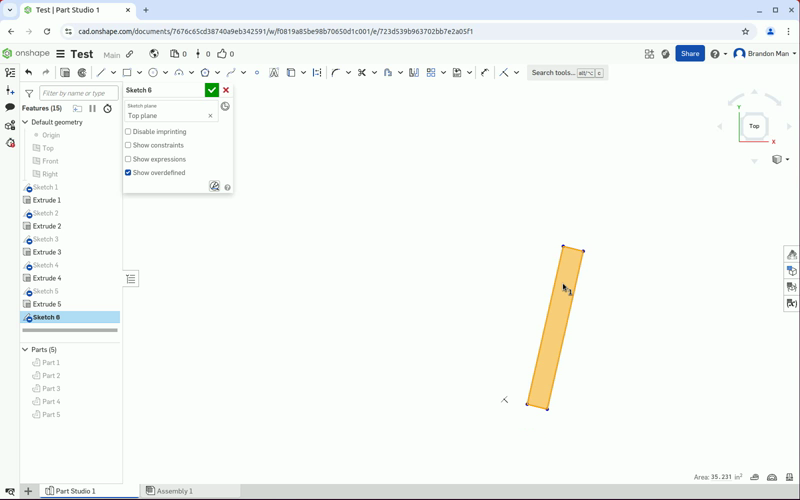
scroll(-6)
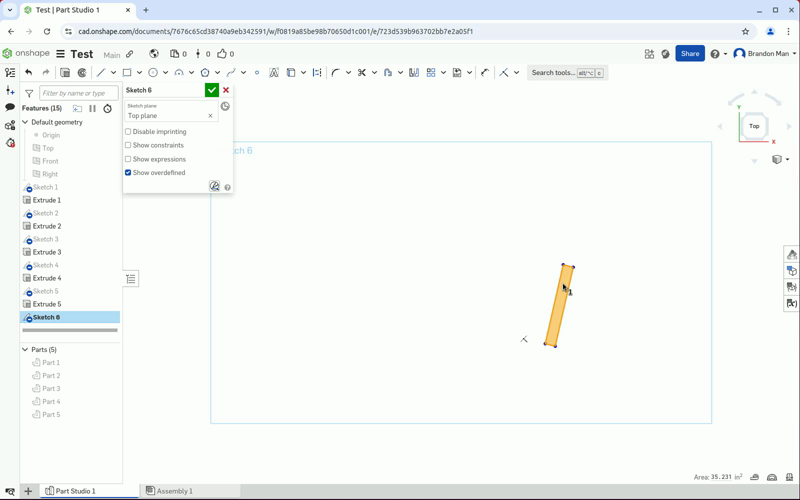
mouse_move(73, 352)
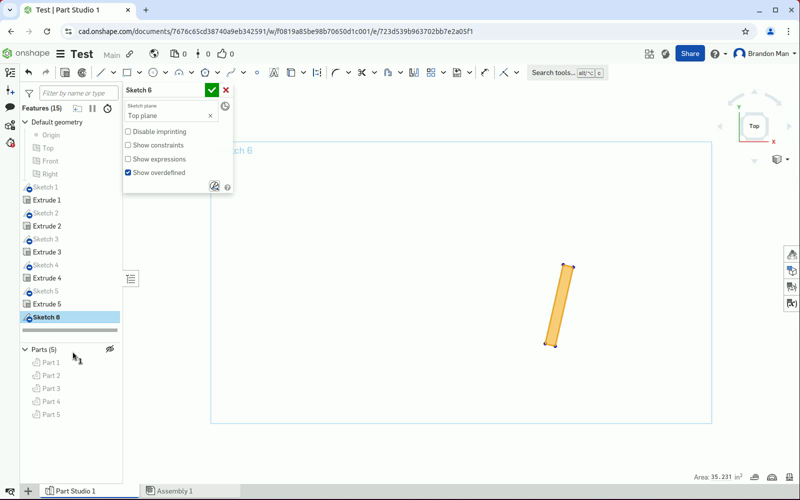
key(shift+y)
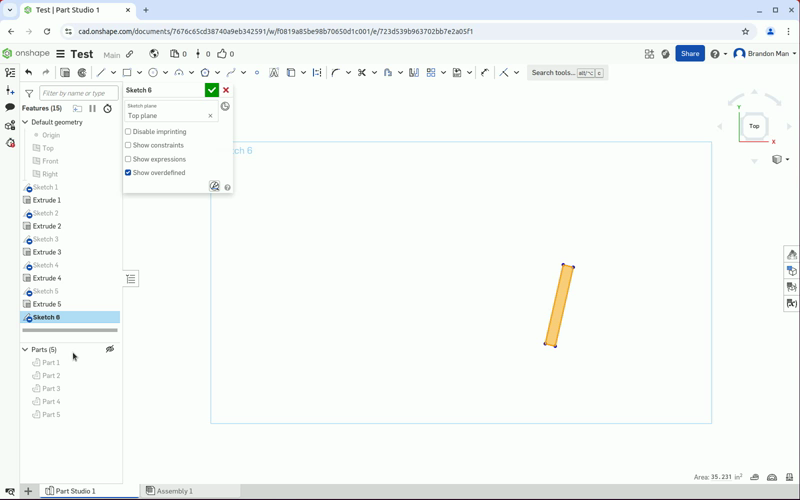
key(shift+e)
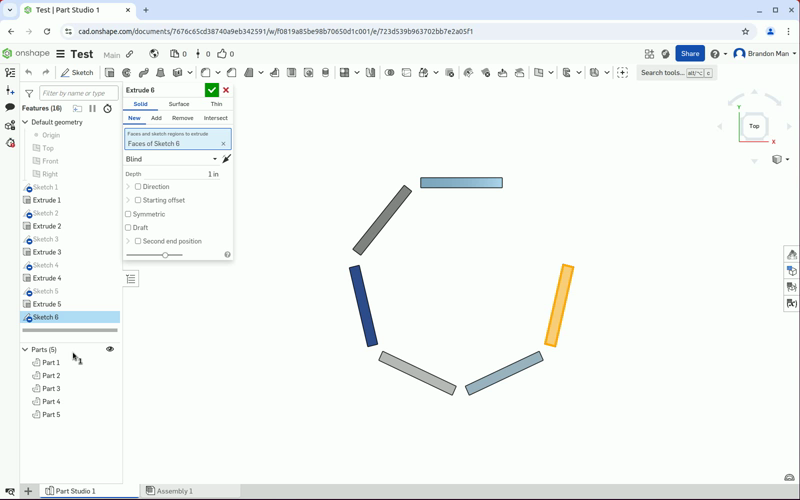
mouse_move(143, 106)
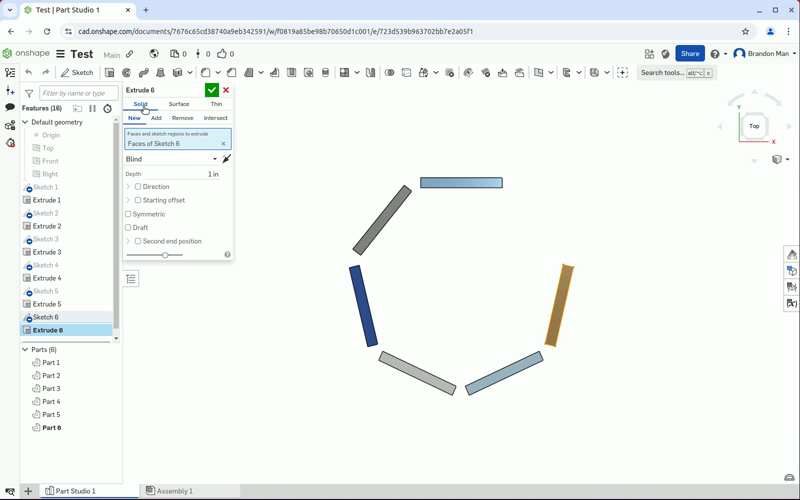
click(143, 106)
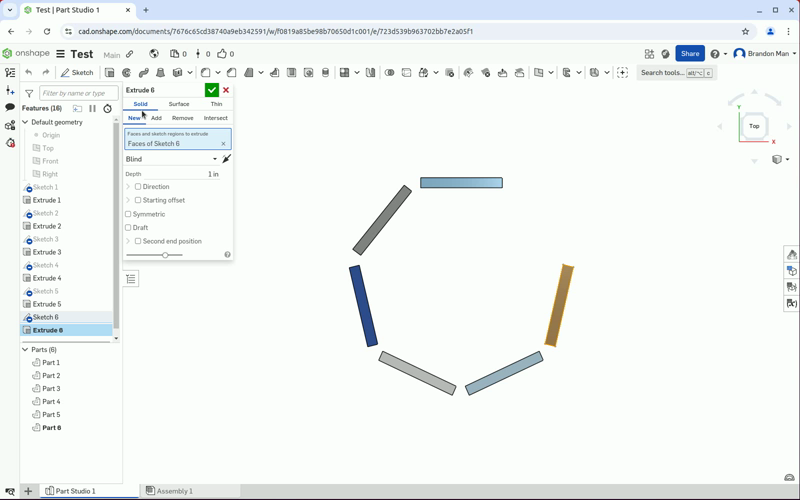
mouse_move(137, 120)
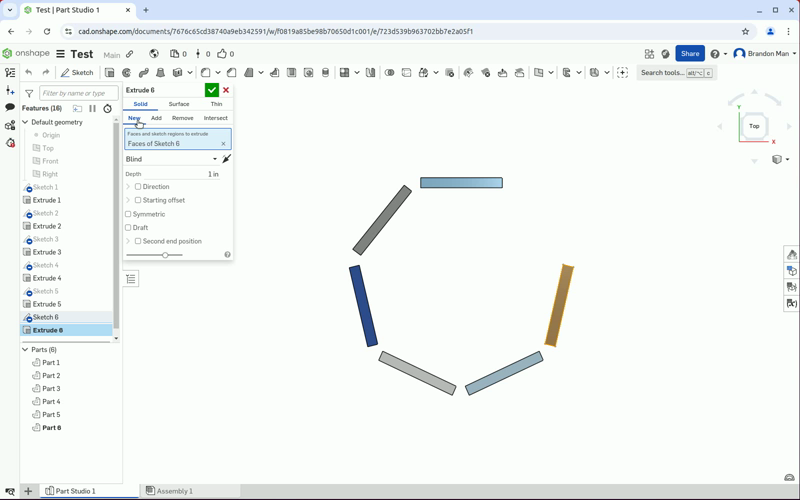
click(137, 120)
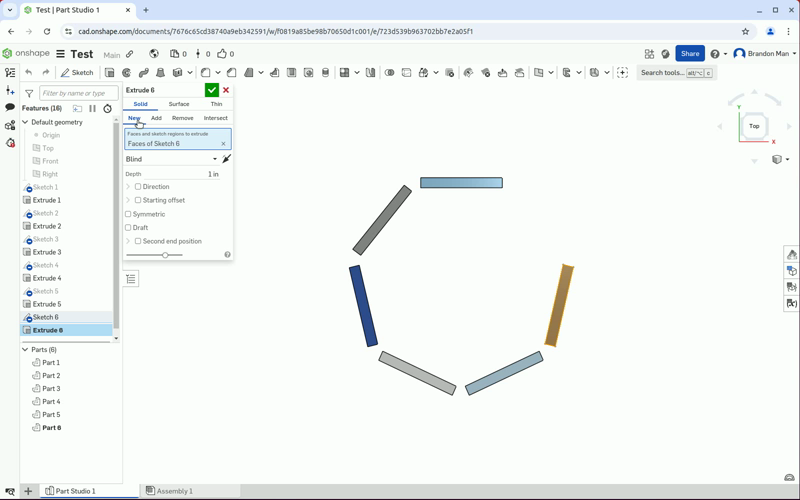
key(tab, 4)
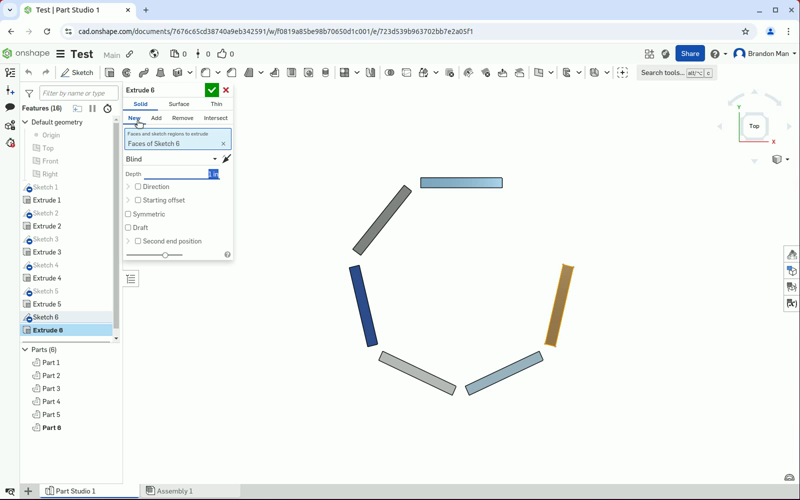
text(1.204)
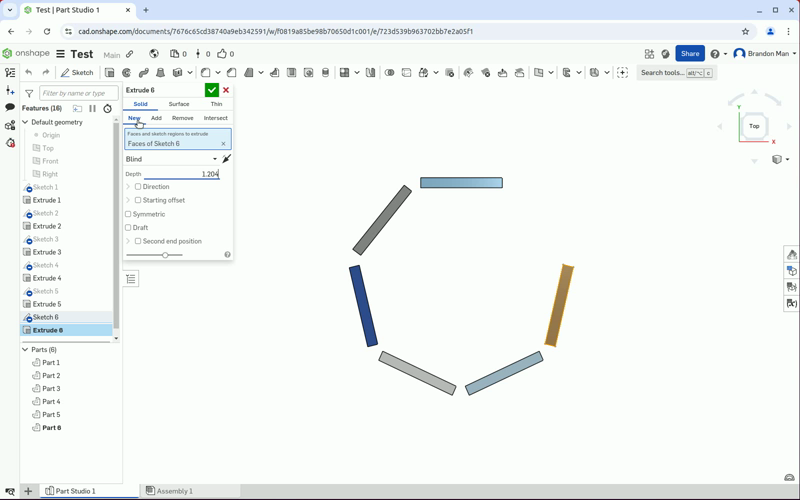
key(enter)
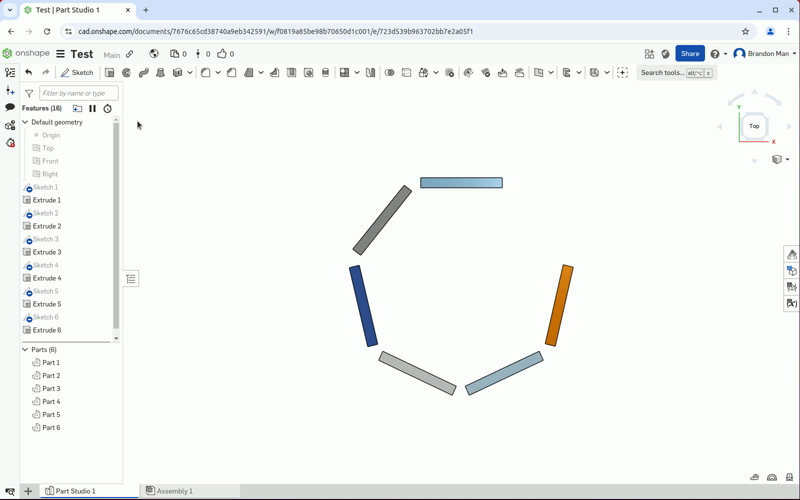
key(shift+h)
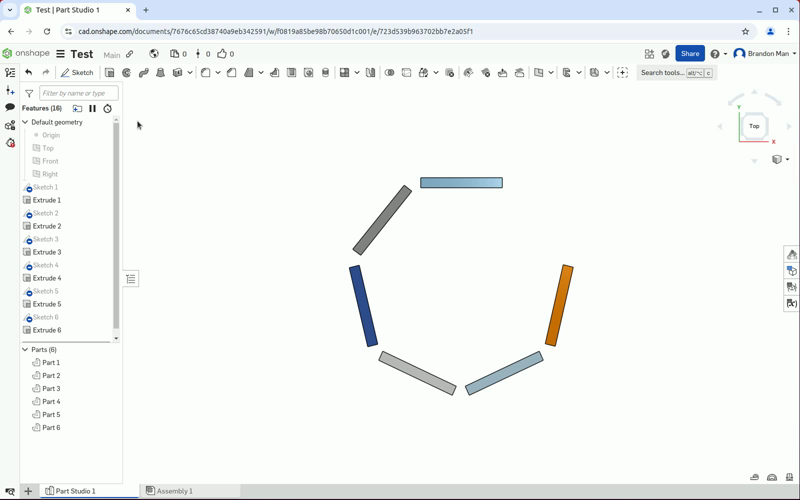
key(shift+h)
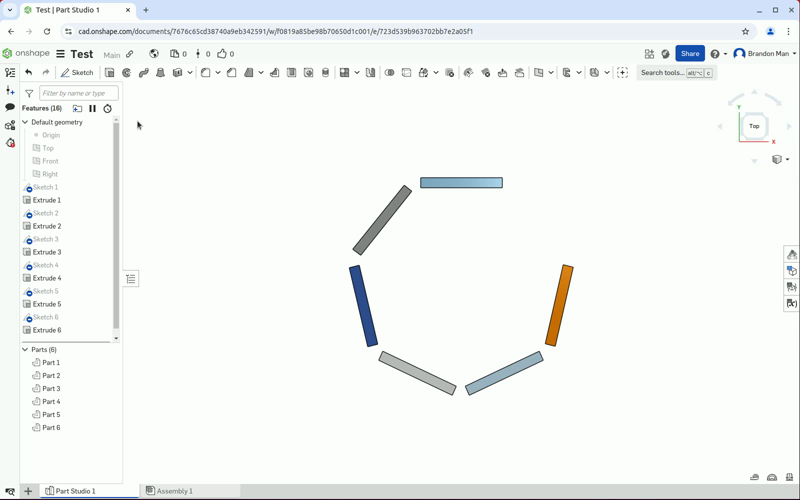
mouse_move(69, 189)
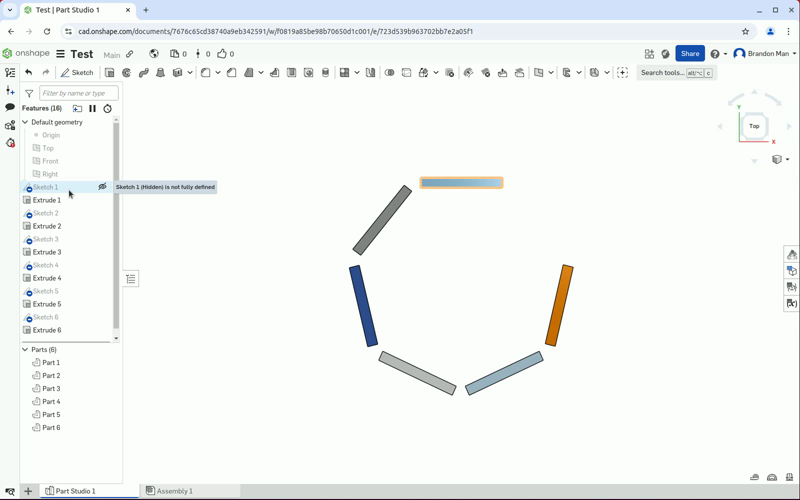
click(69, 189)
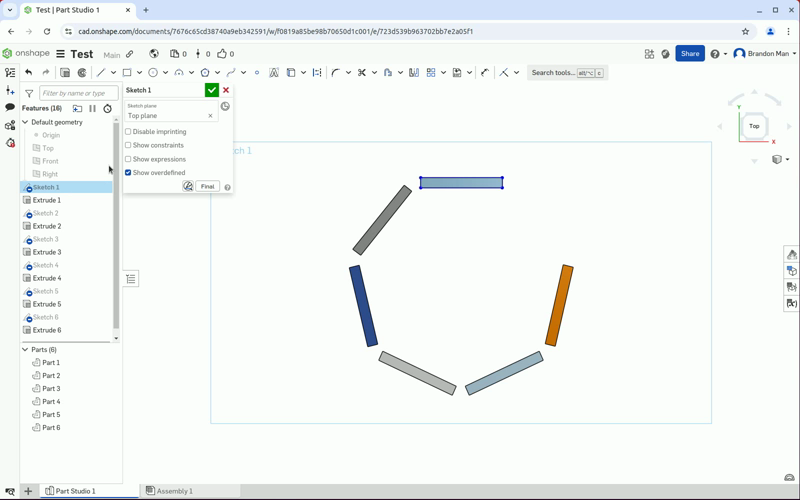
mouse_move(229, 92)
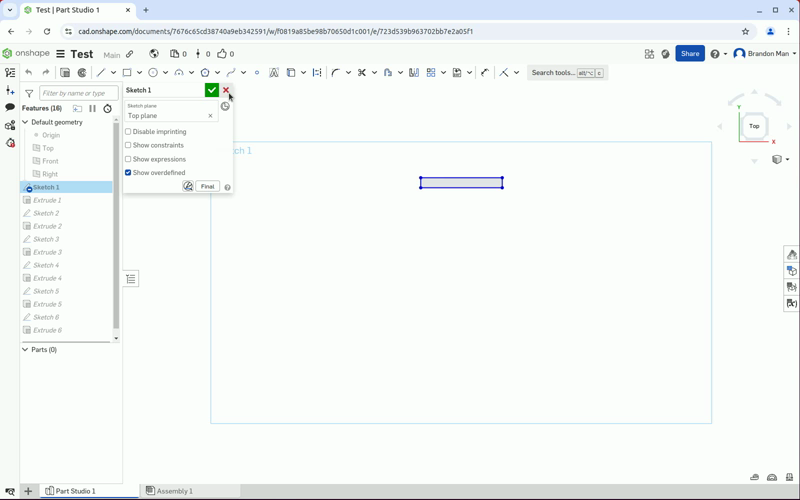
click(229, 92)
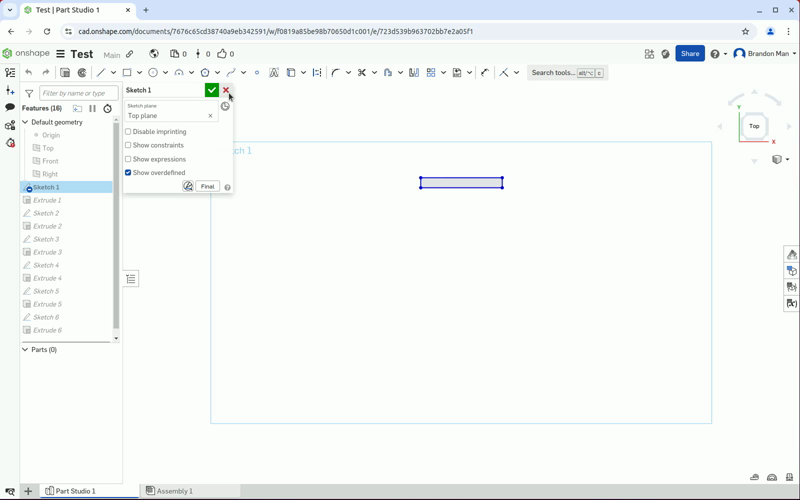
key(shift+s)
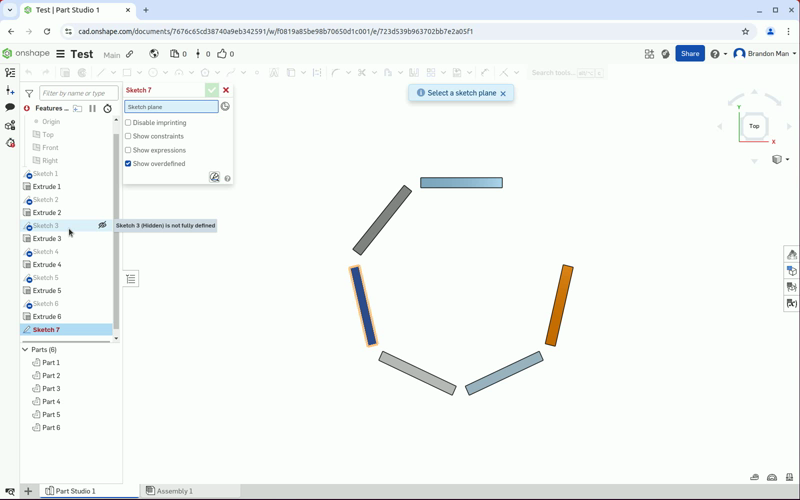
scroll(3)
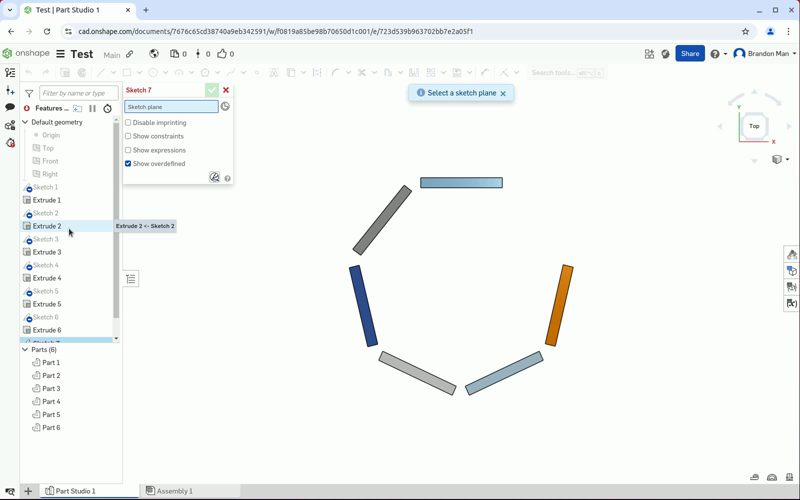
mouse_move(69, 150)
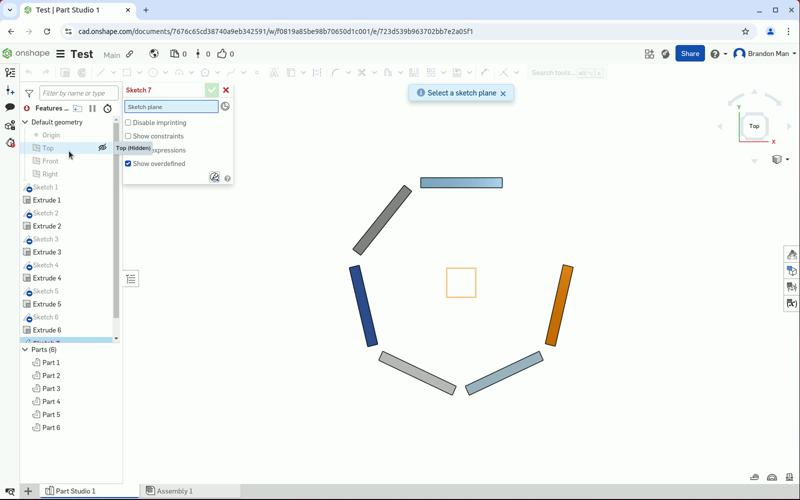
click(69, 150)
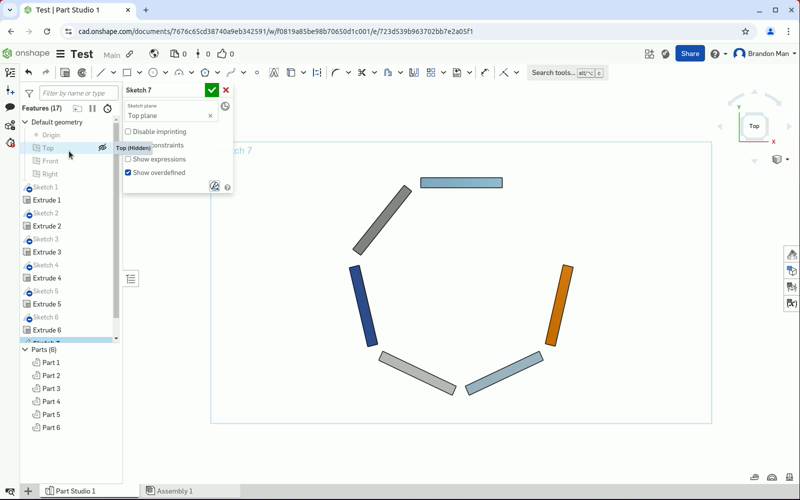
mouse_move(73, 352)
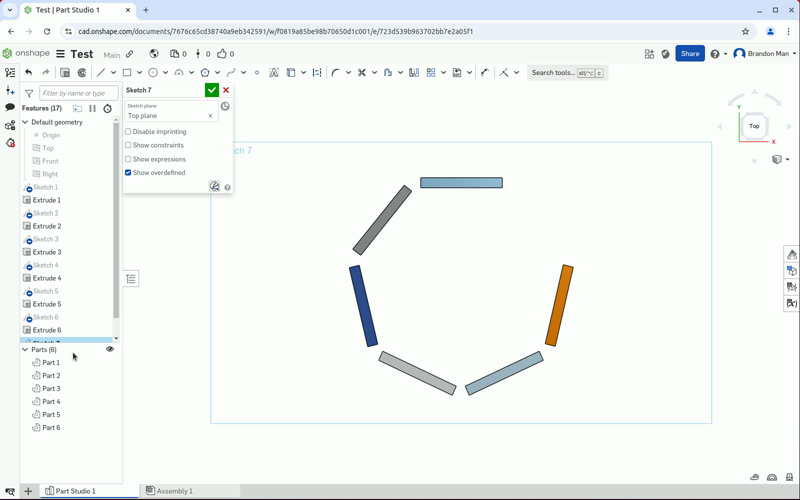
key(y)
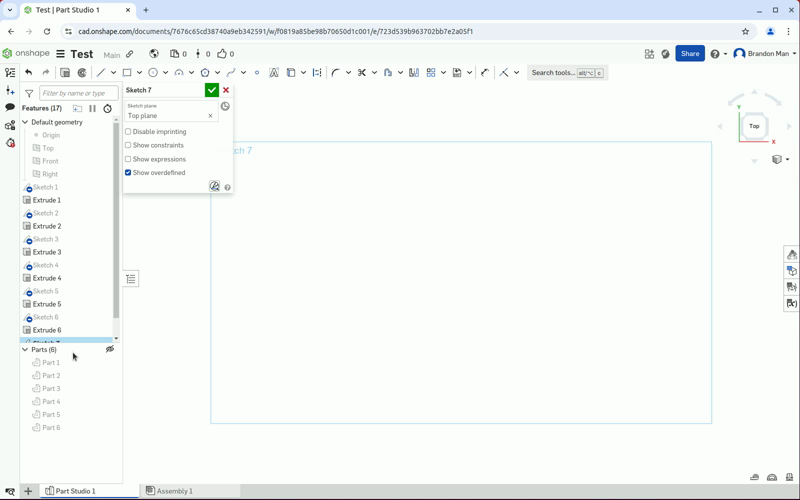
key(l)
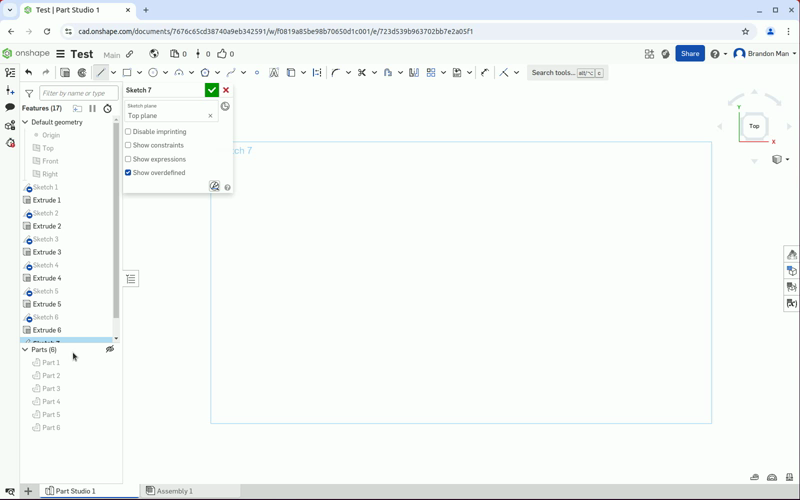
key_down(shift)
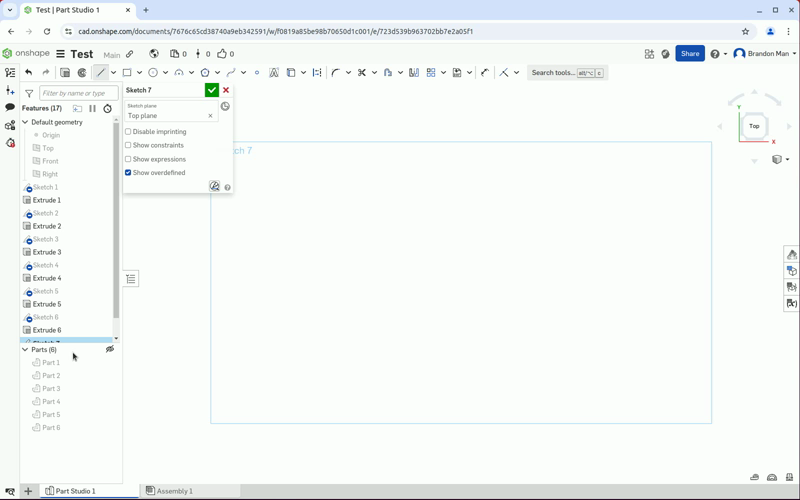
mouse_move(510, 191)
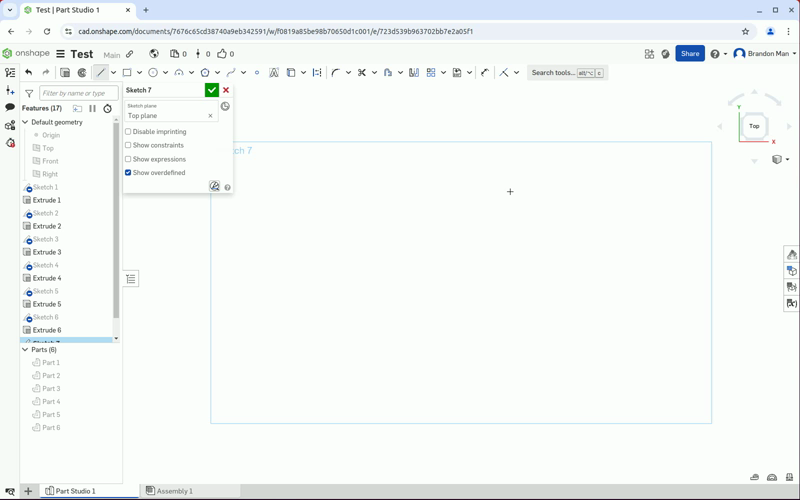
click(510, 191)
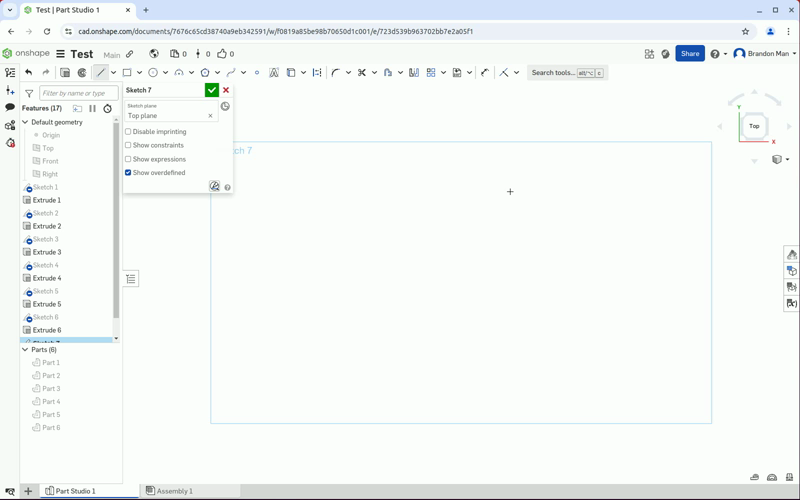
key_up(shift)
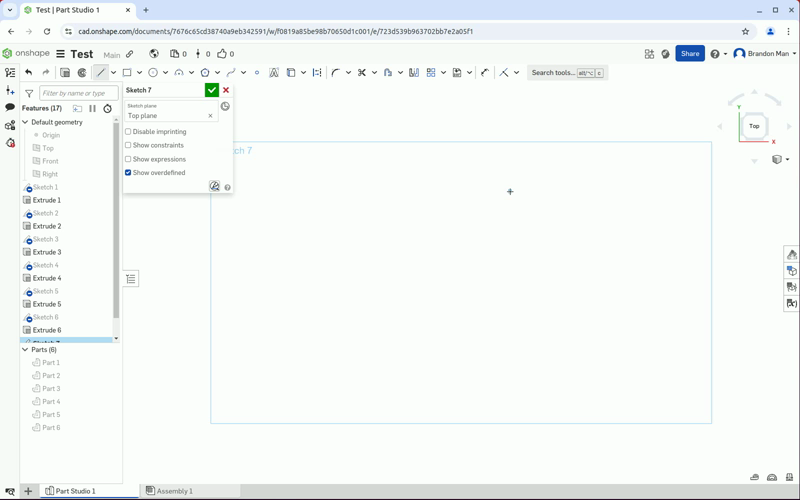
key_down(shift)
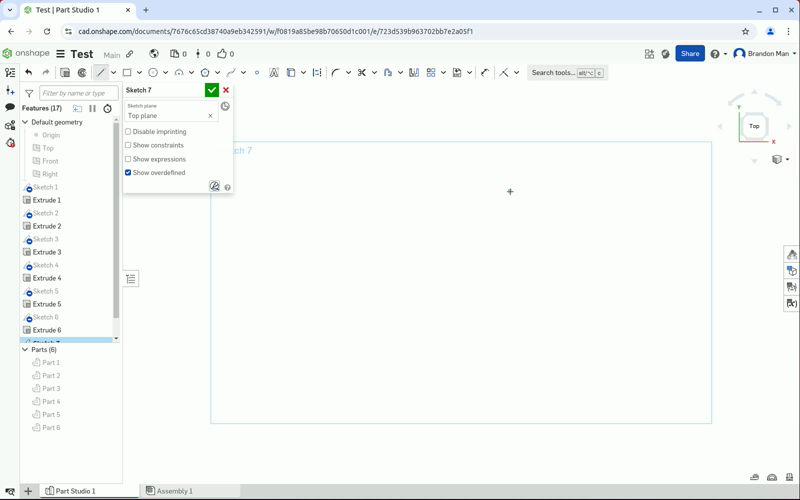
mouse_move(561, 255)
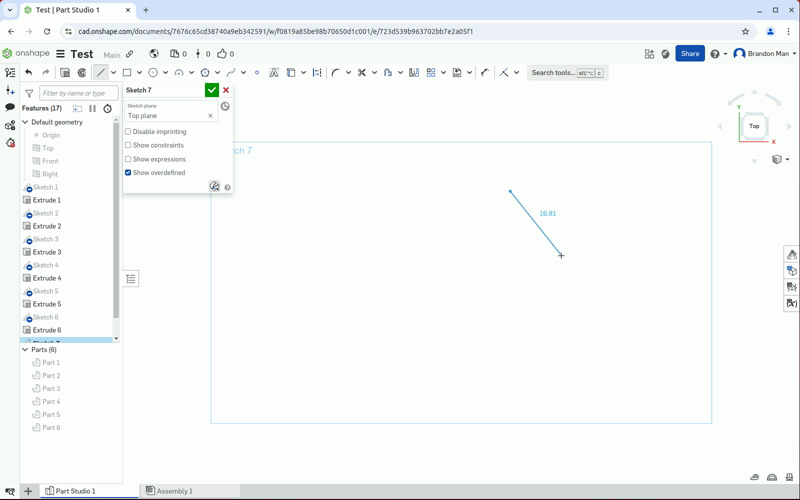
click(561, 255)
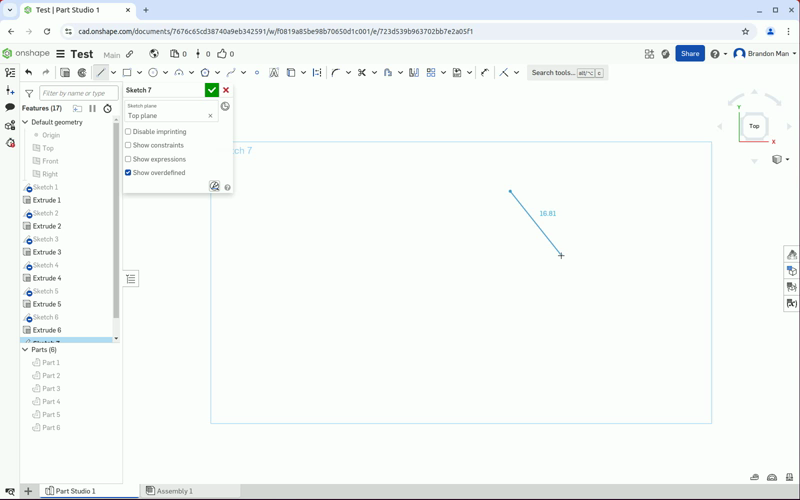
key_up(shift)
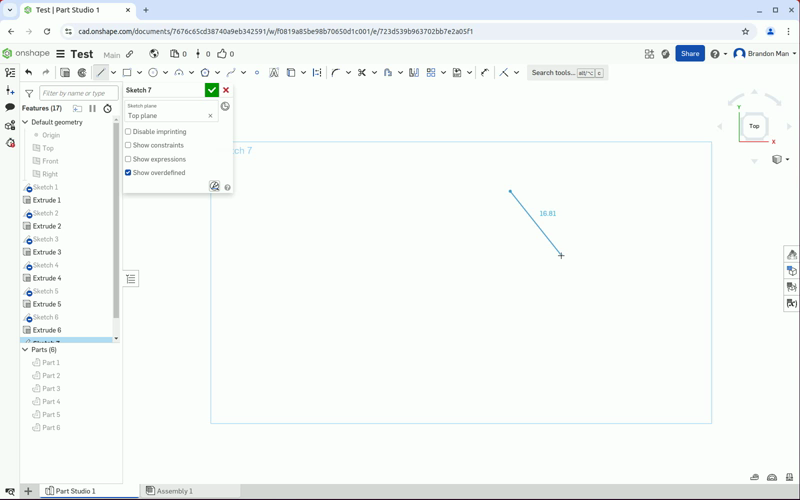
key_down(shift)
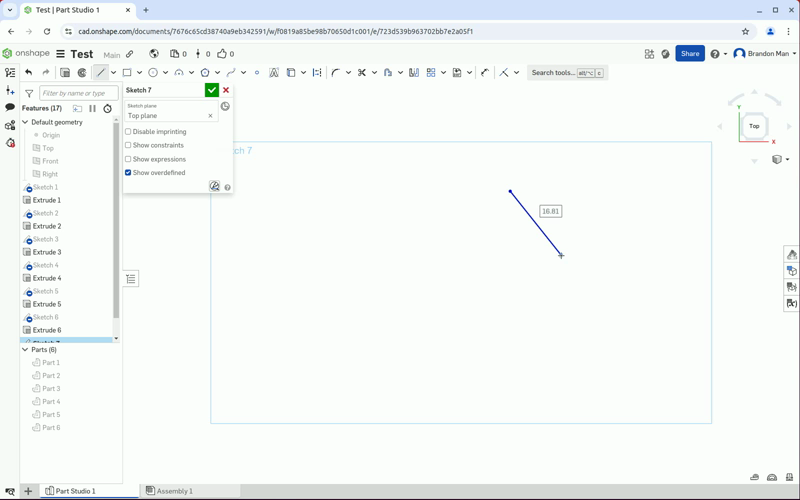
mouse_move(589, 255)
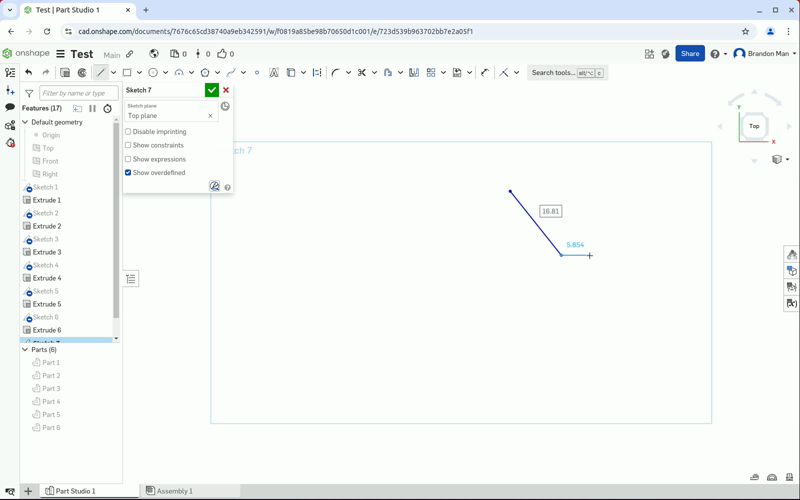
mouse_move(569, 249)
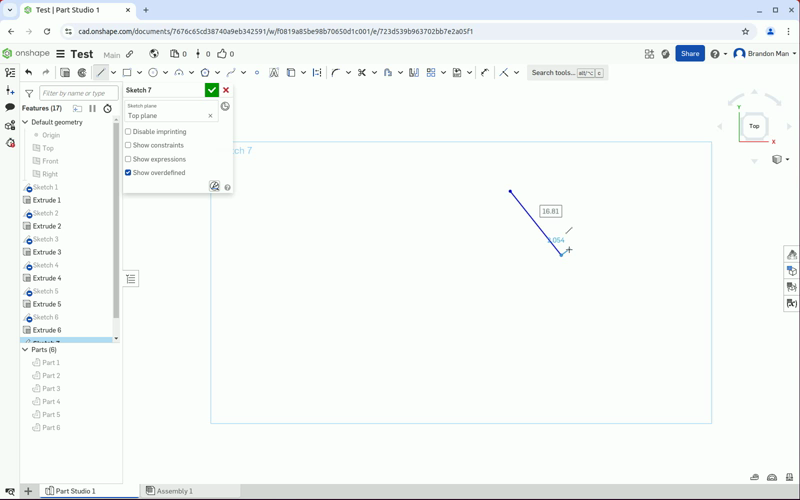
click(569, 249)
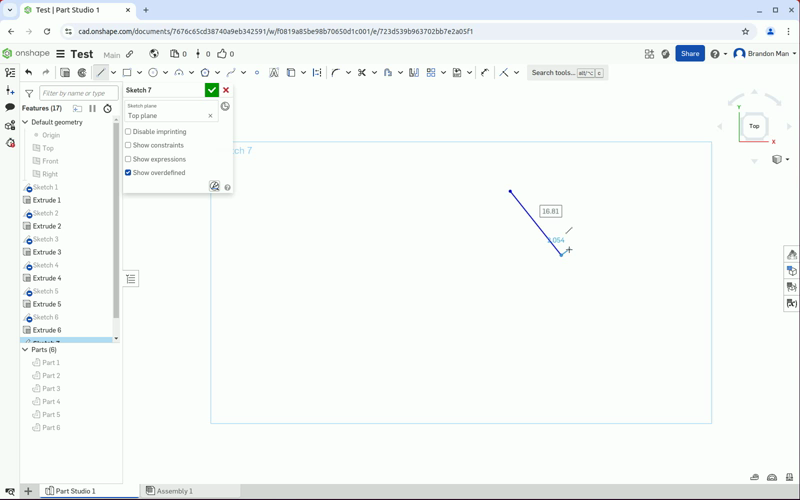
key_up(shift)
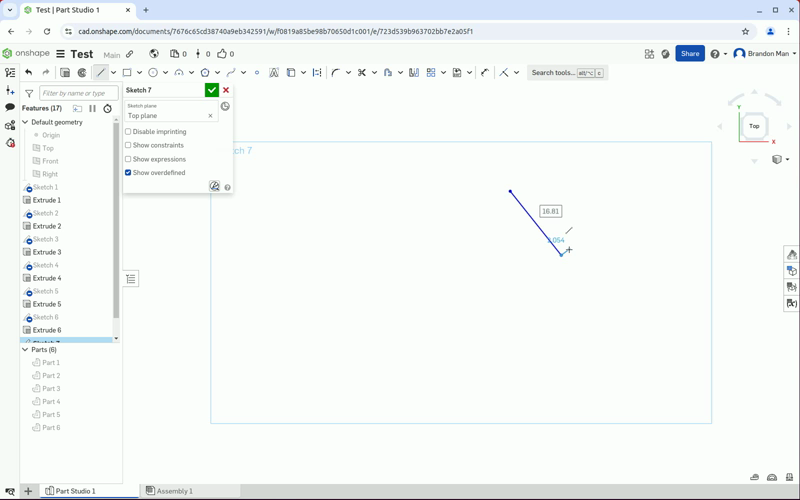
key_down(shift)
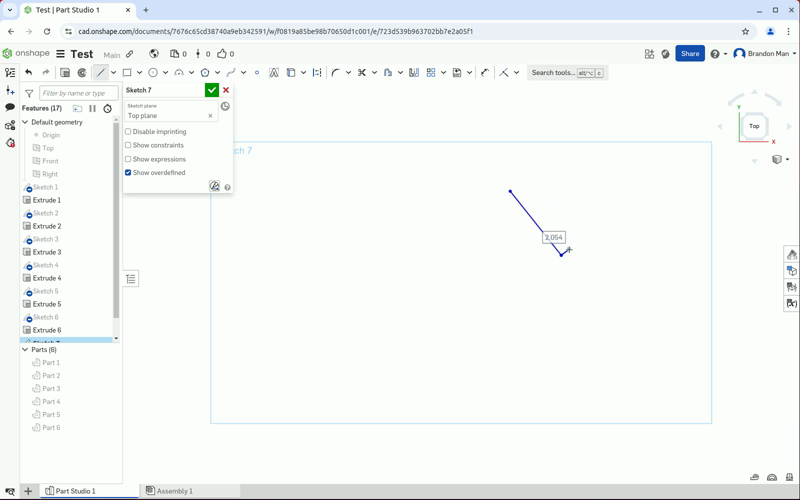
mouse_move(518, 185)
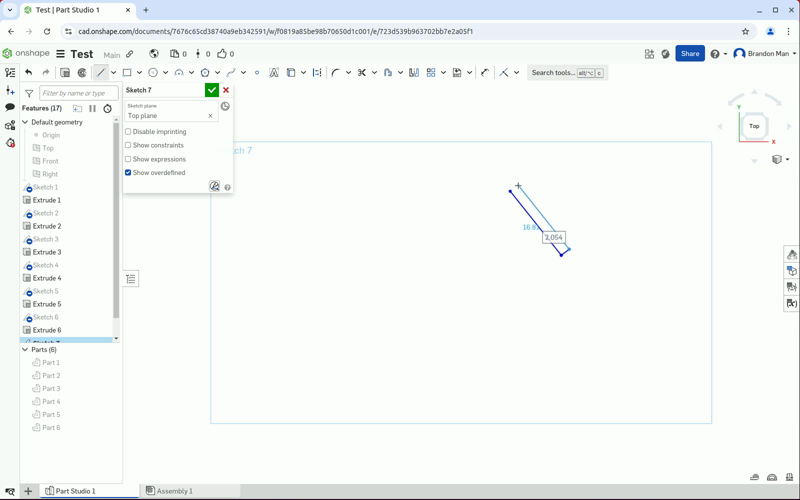
click(518, 185)
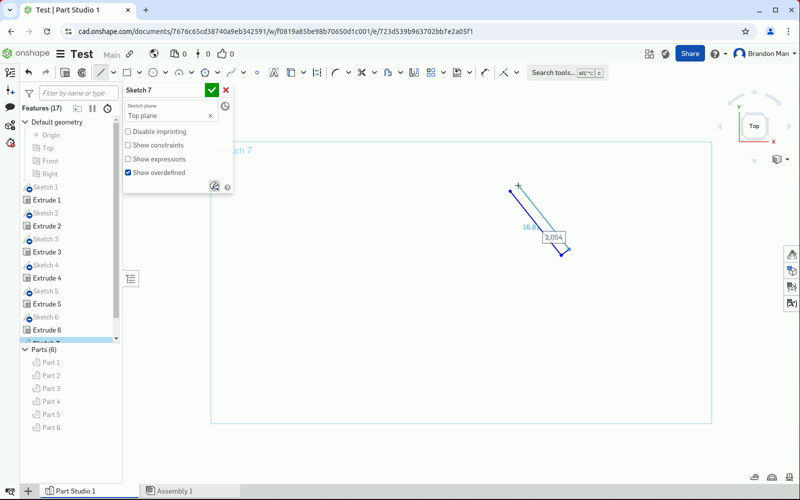
key_up(shift)
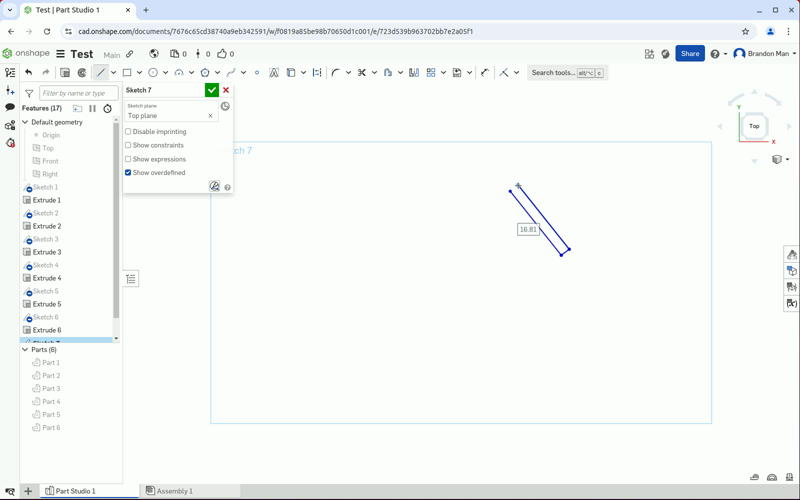
mouse_move(548, 185)
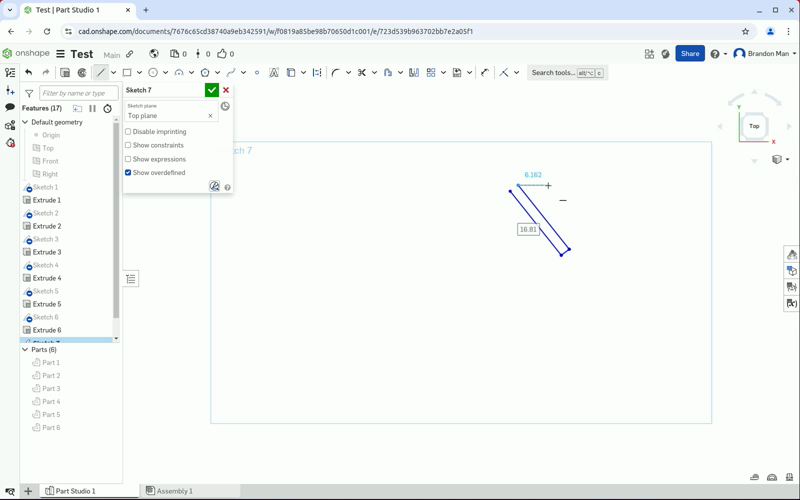
key_down(shift)
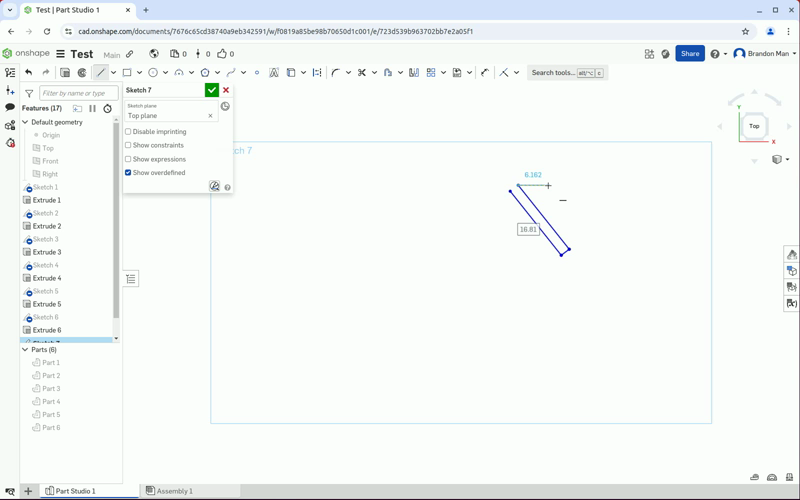
mouse_move(510, 191)
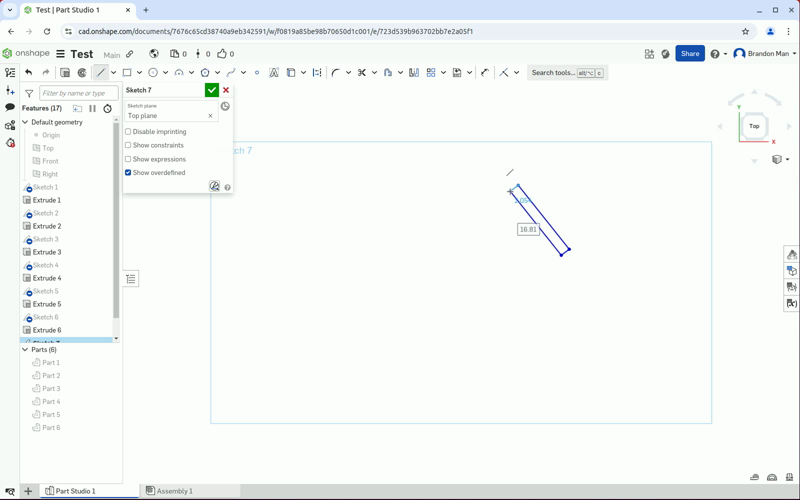
key_up(shift)
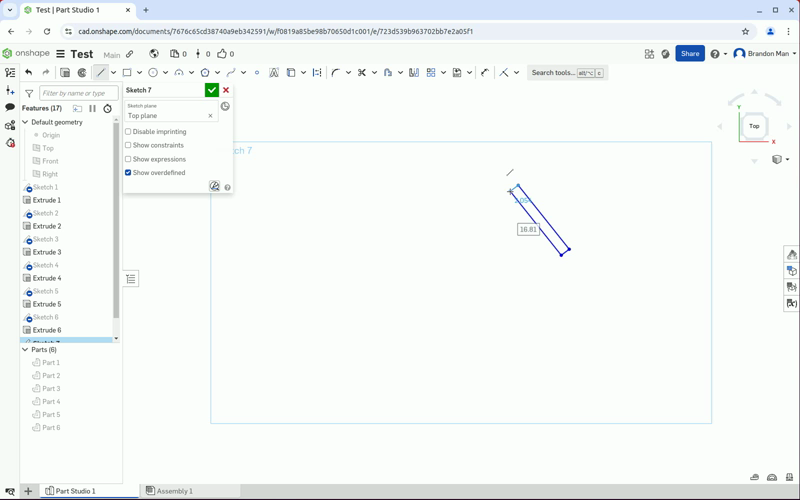
click(510, 191)
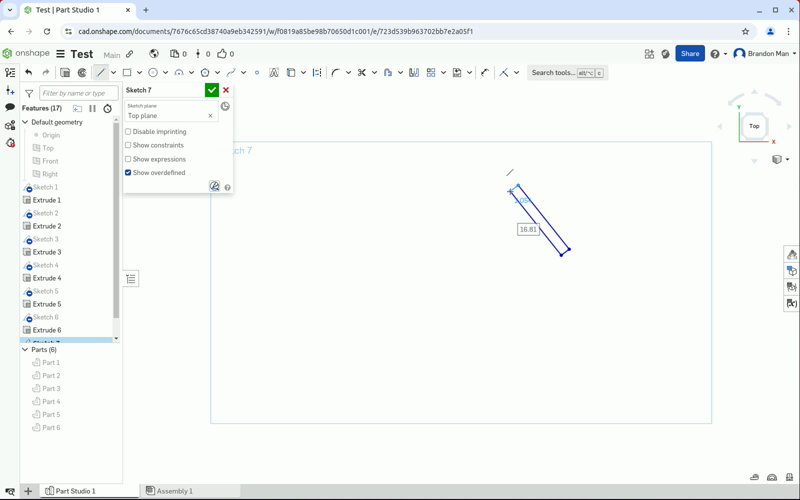
key(esc)
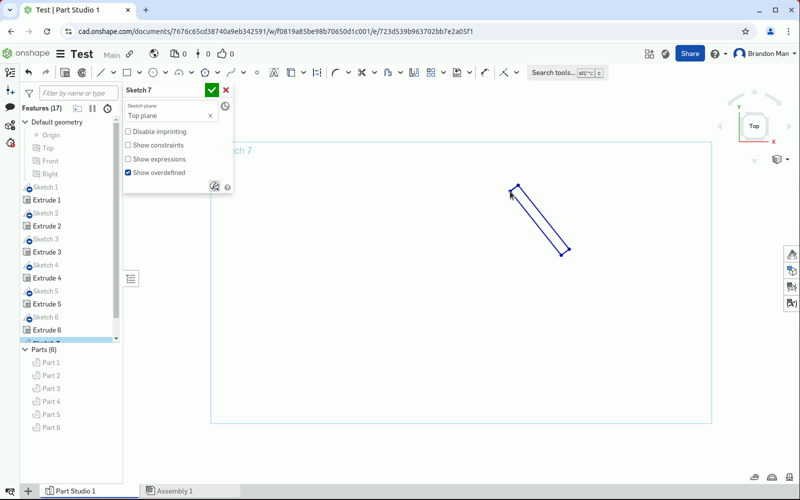
mouse_move(535, 207)
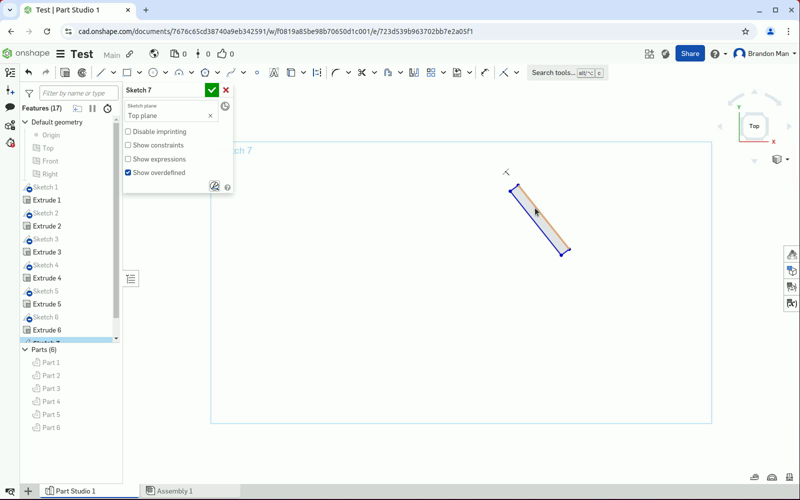
scroll(6)
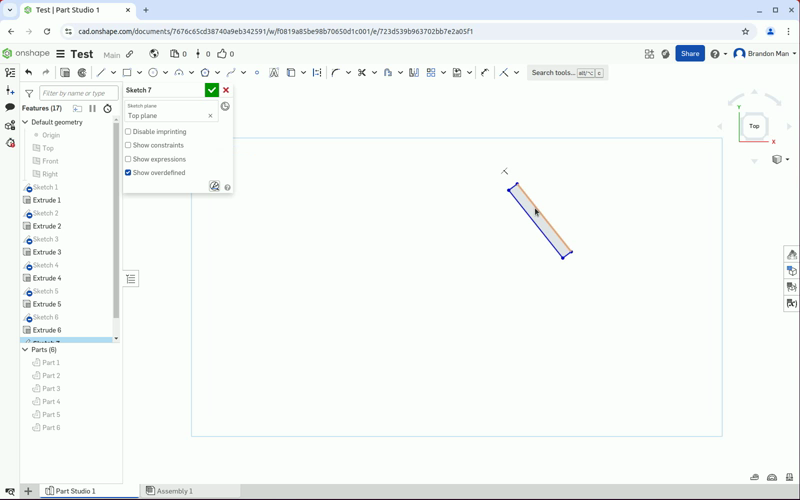
scroll(6)
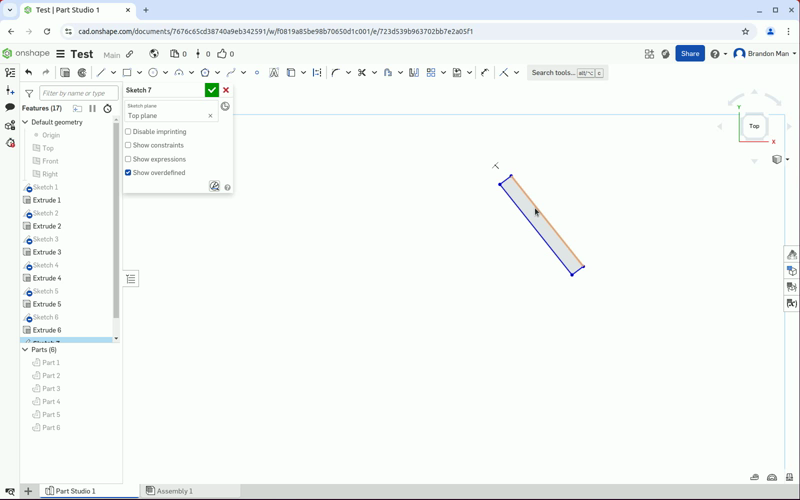
scroll(6)
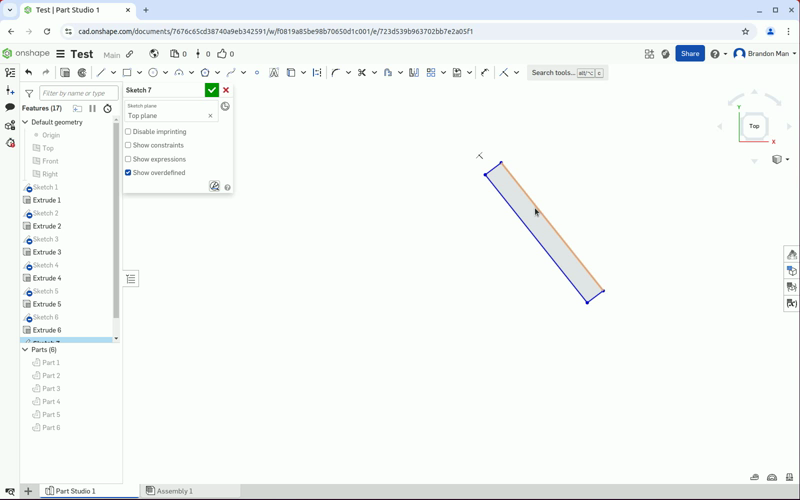
scroll(6)
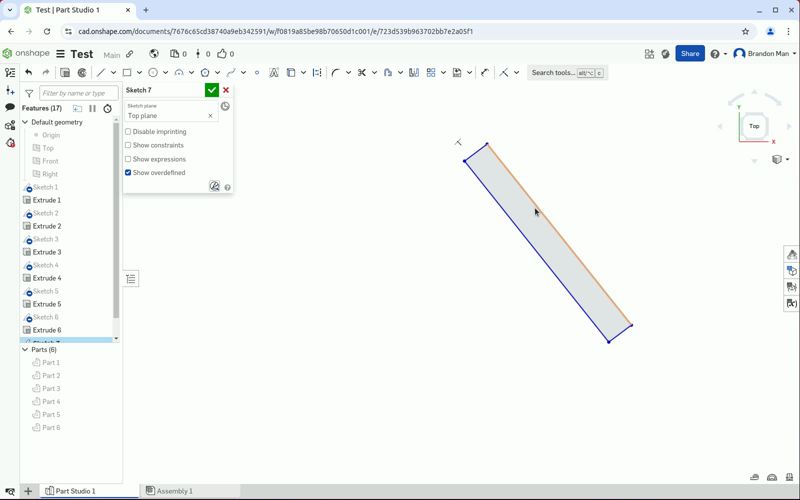
scroll(6)
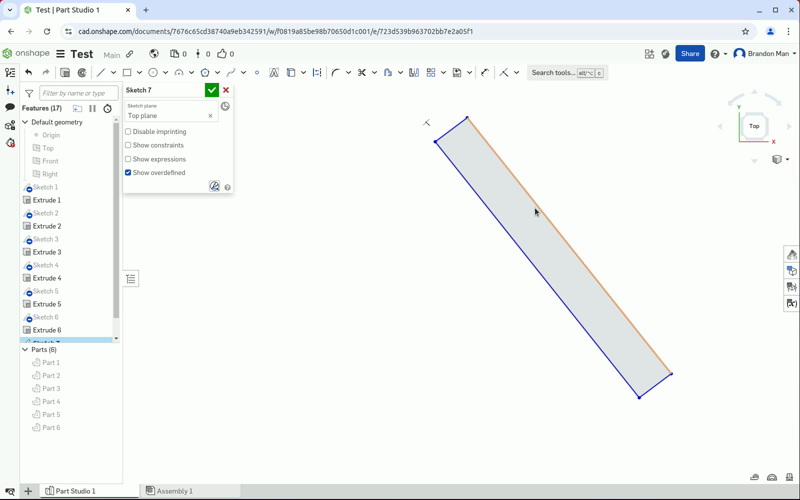
scroll(6)
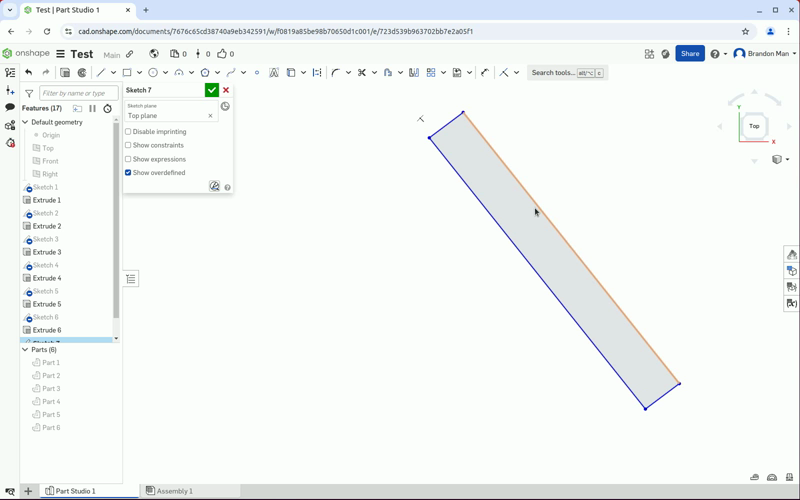
scroll(6)
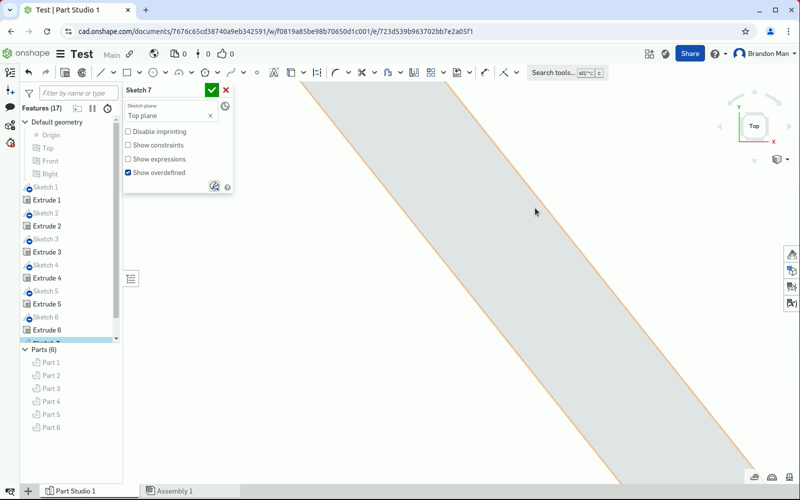
click(535, 207)
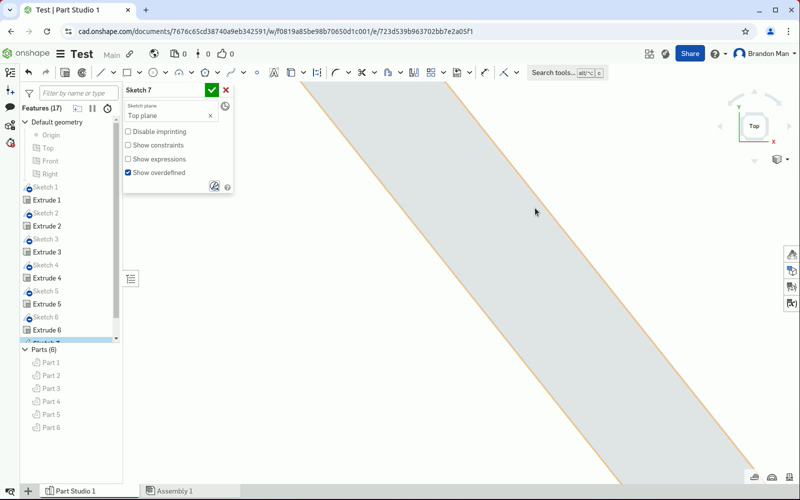
scroll(-6)
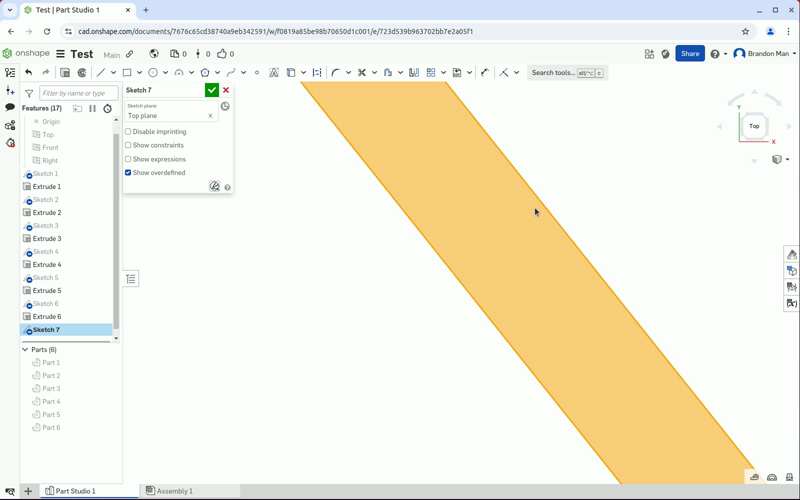
scroll(-6)
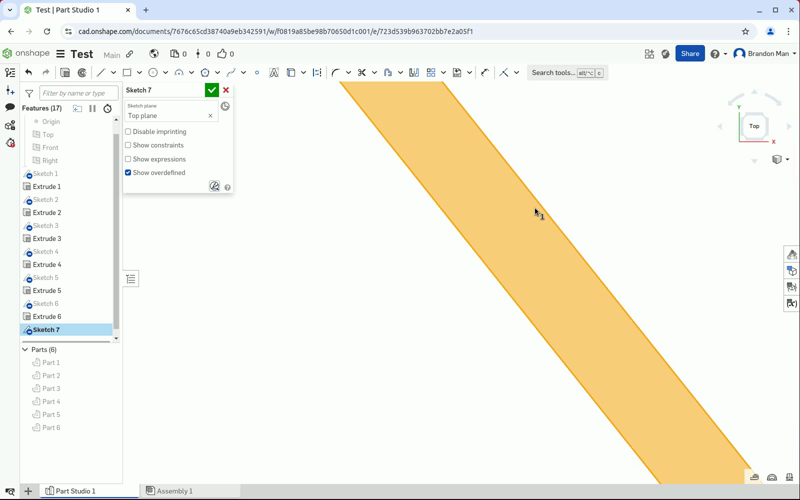
scroll(-6)
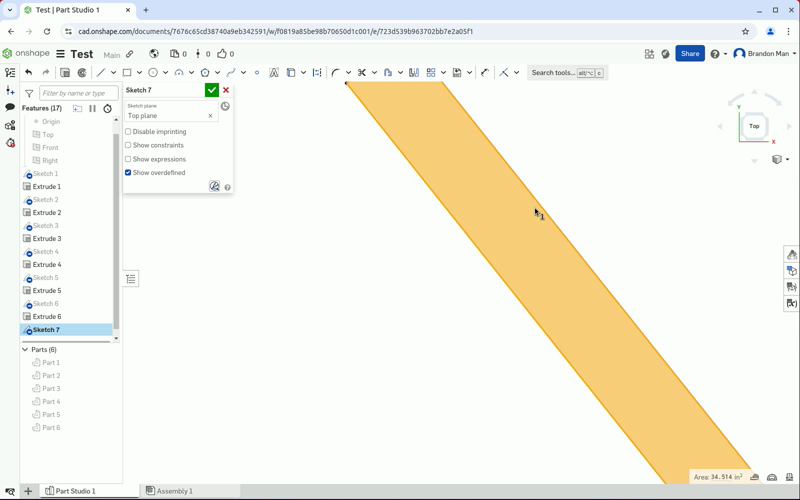
scroll(-6)
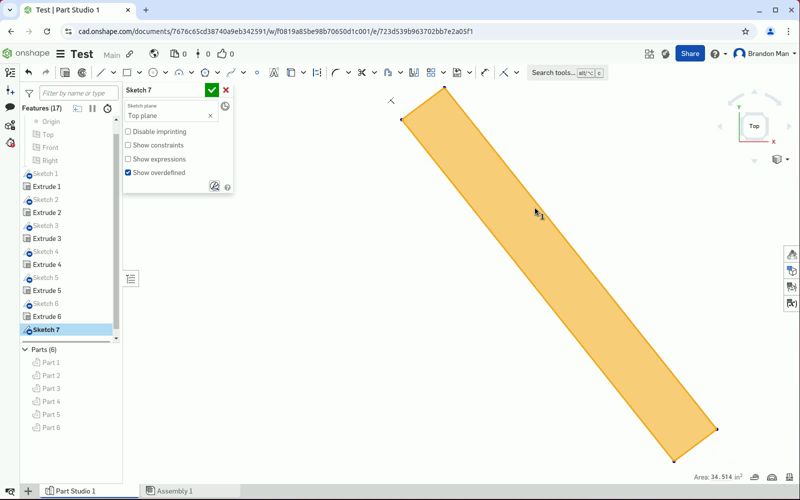
scroll(-6)
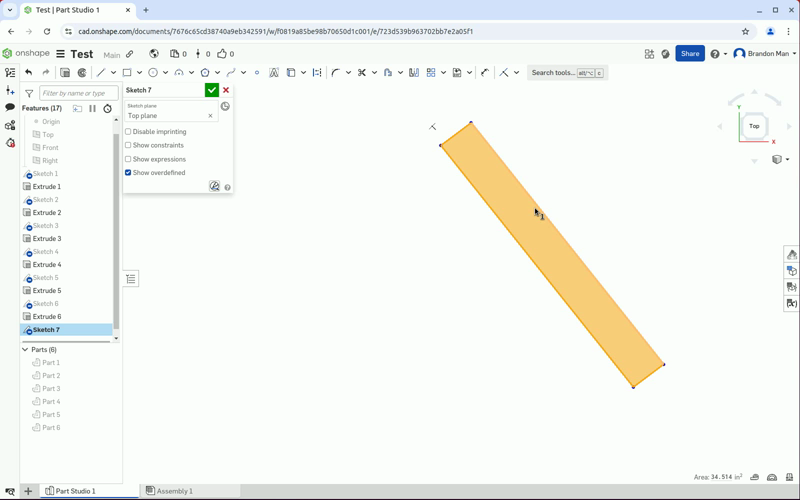
scroll(-6)
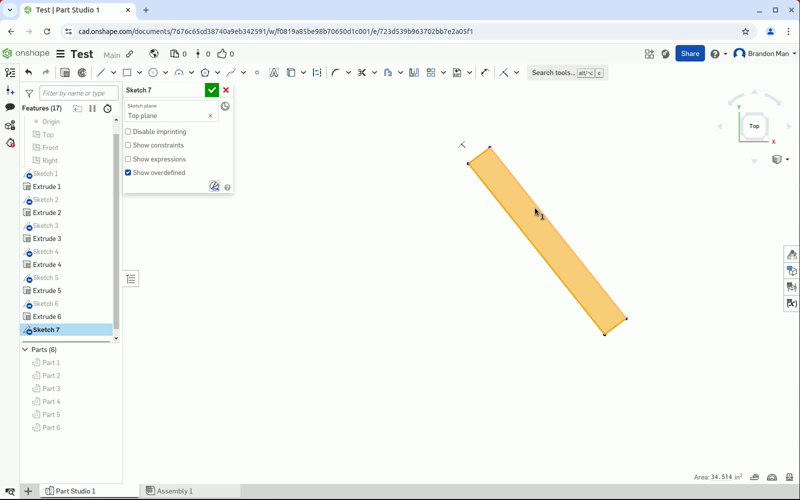
scroll(-6)
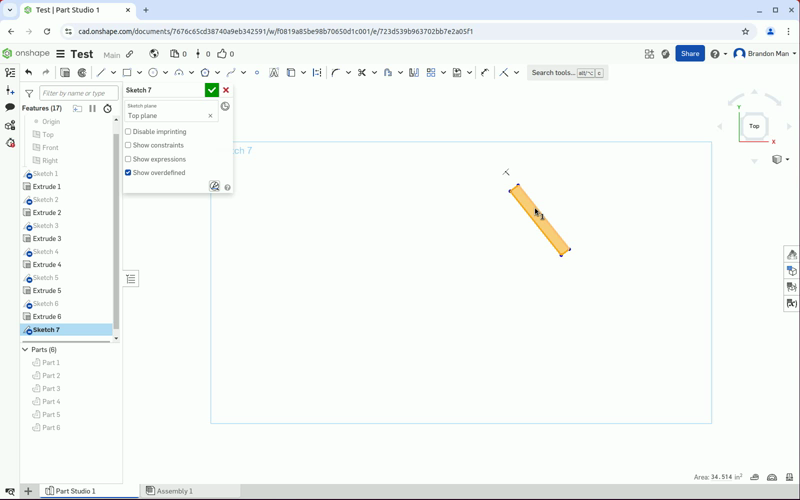
mouse_move(73, 352)
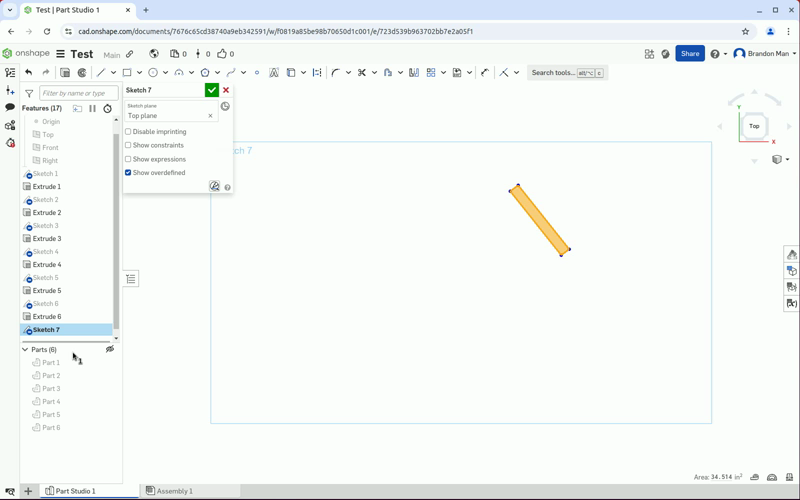
key(shift+y)
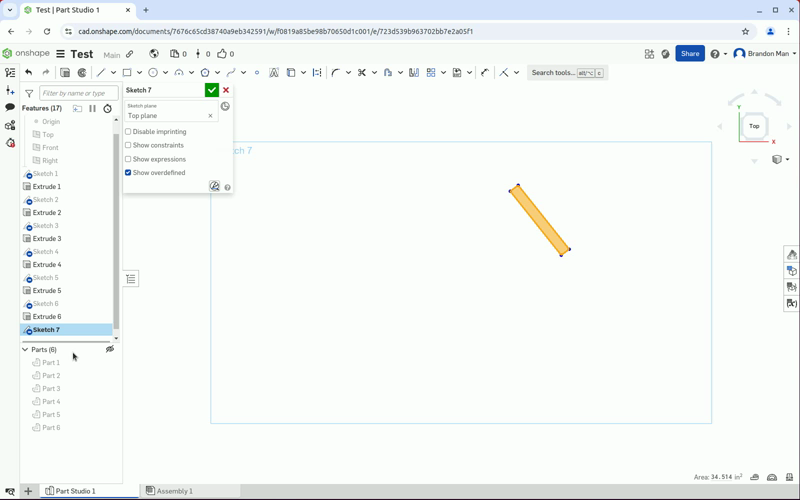
key(shift+e)
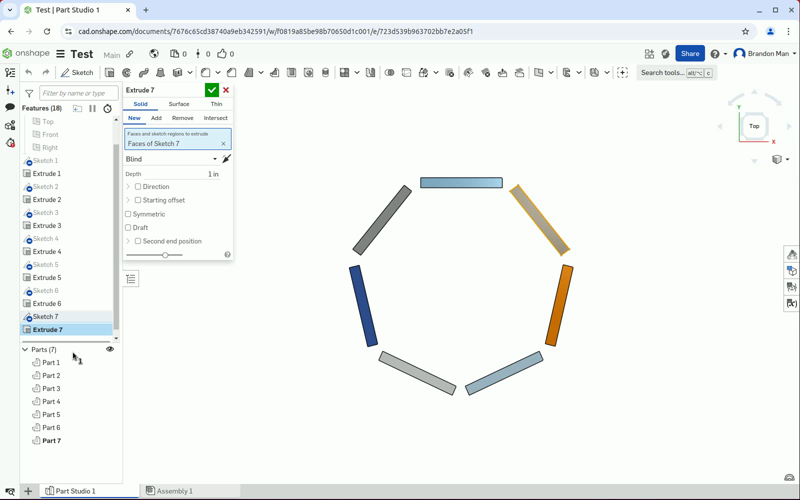
mouse_move(143, 106)
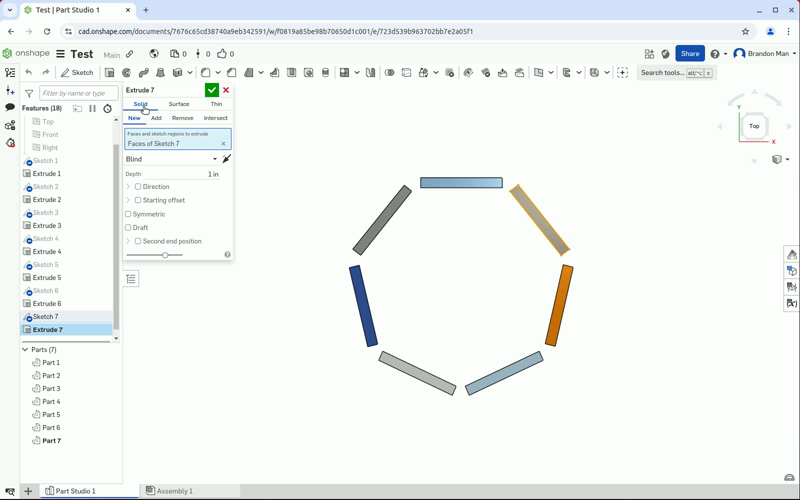
click(143, 106)
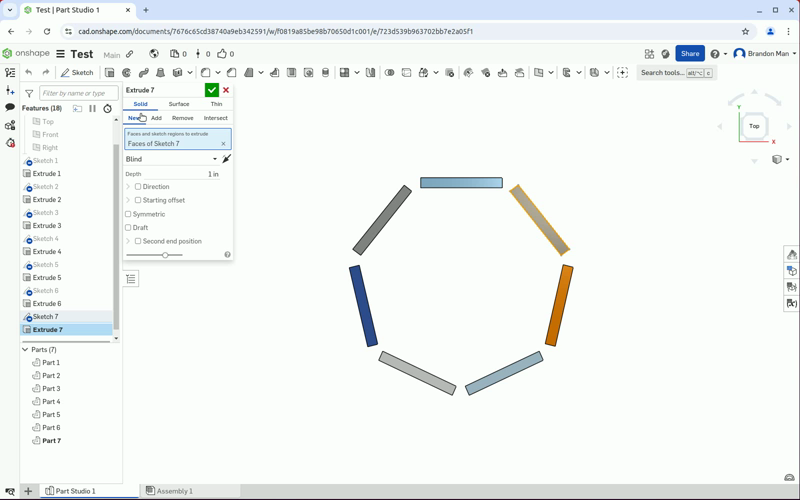
mouse_move(137, 120)
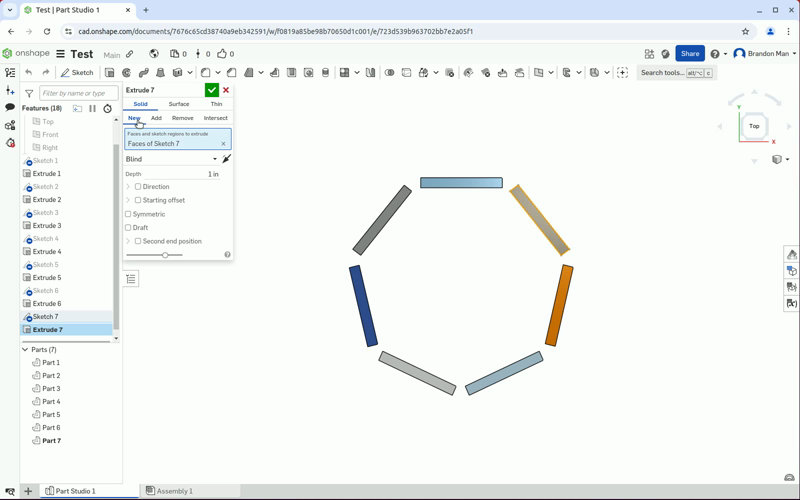
click(137, 120)
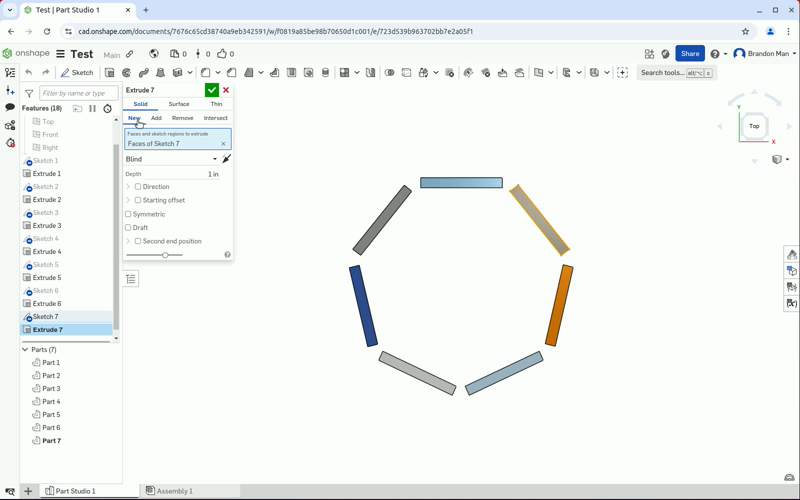
key(tab, 4)
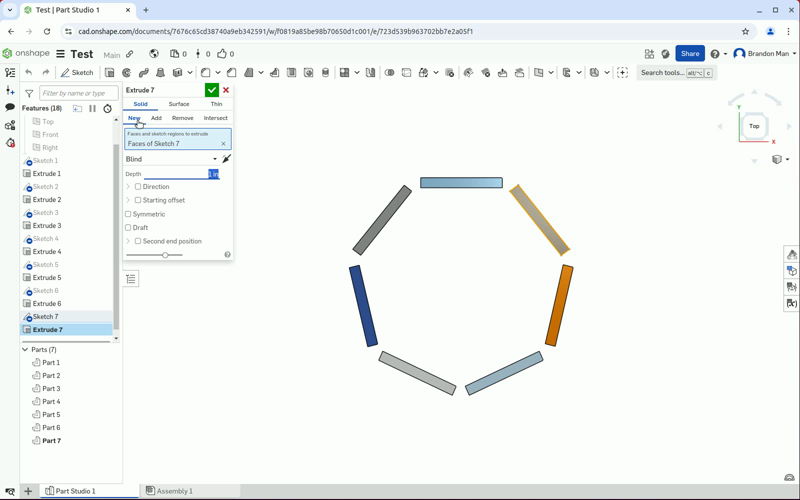
text(1.204)
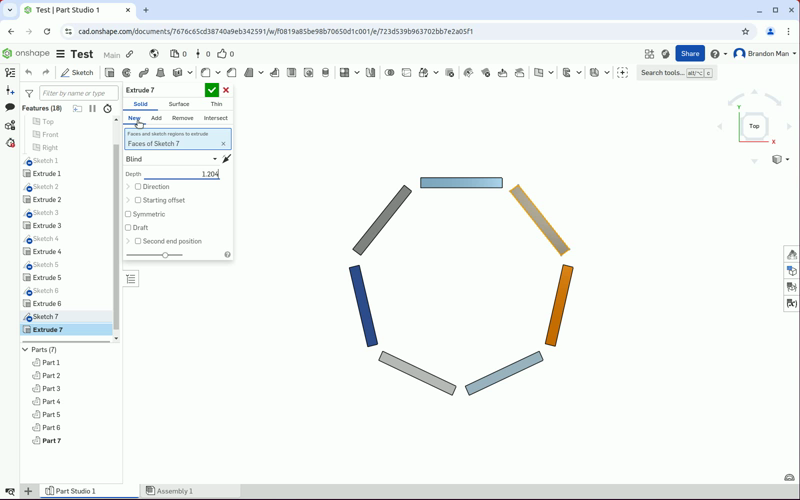
key(enter)
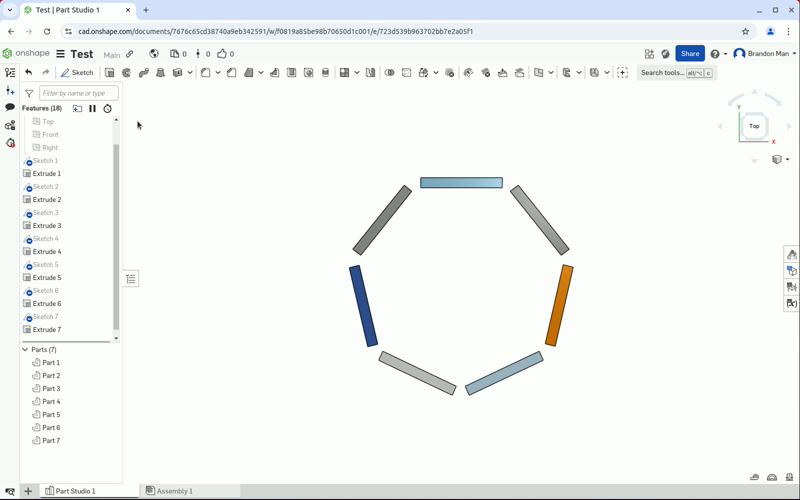
key(shift+h)
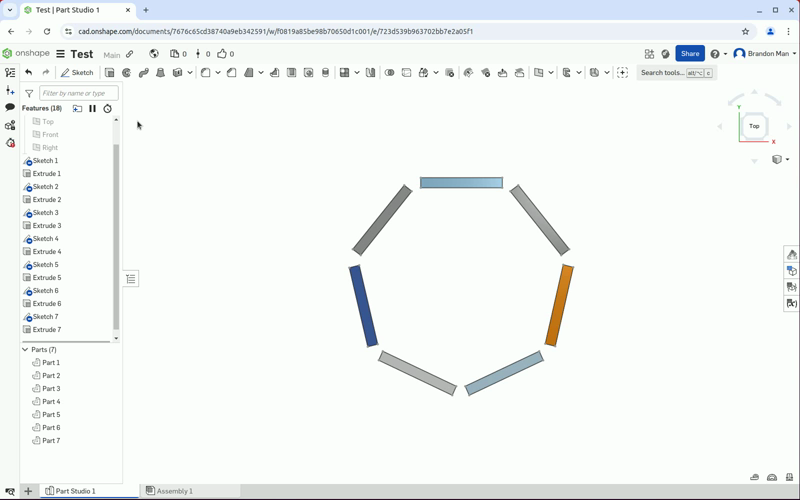
key(shift+h)
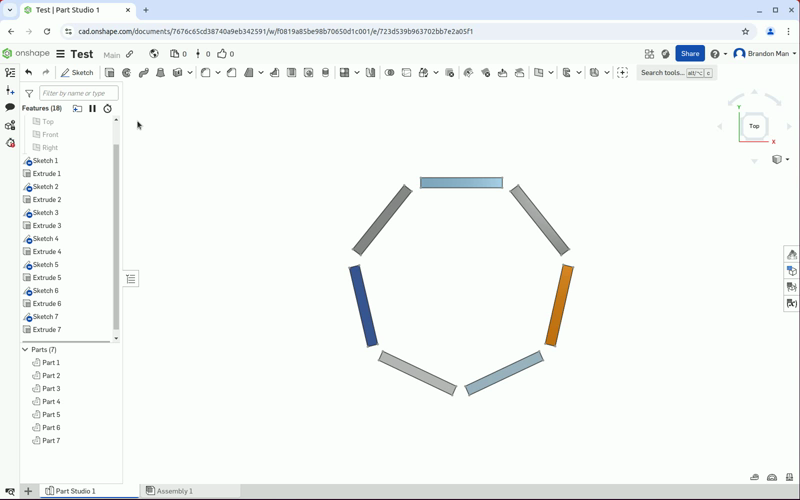
key(shift+7)
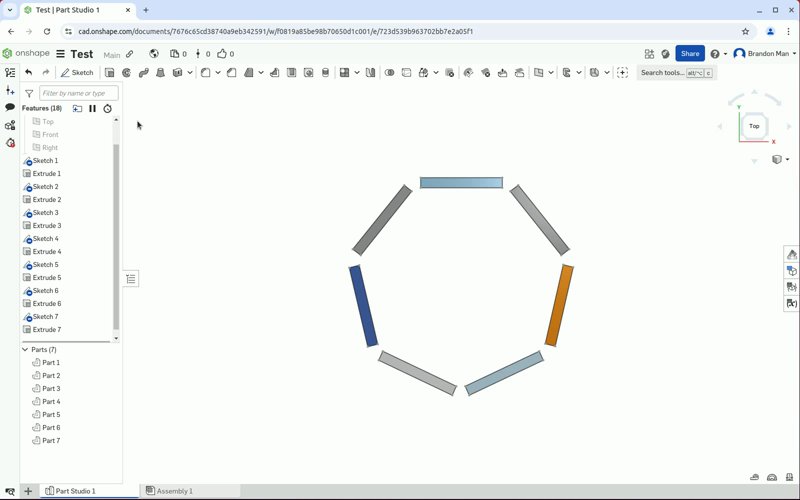
key(up, 3)
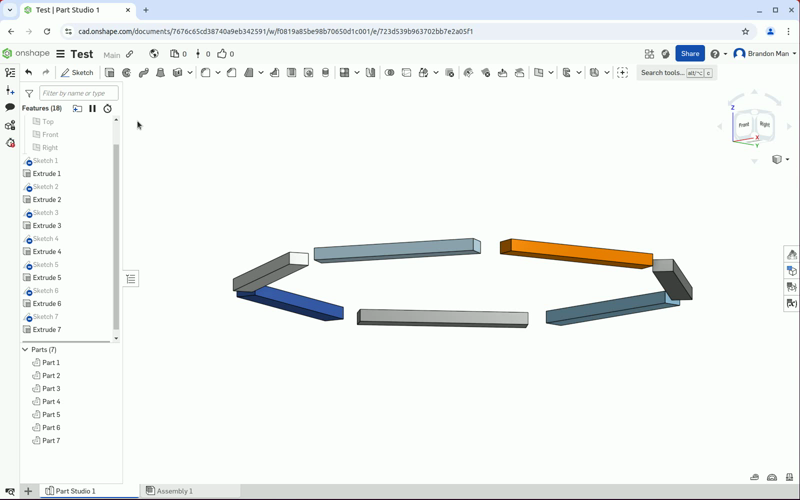
key(left, 3)
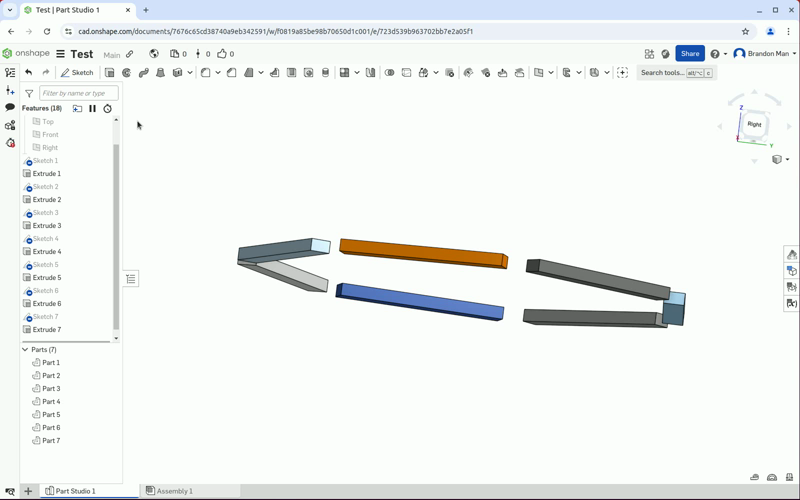
key(right, 3)
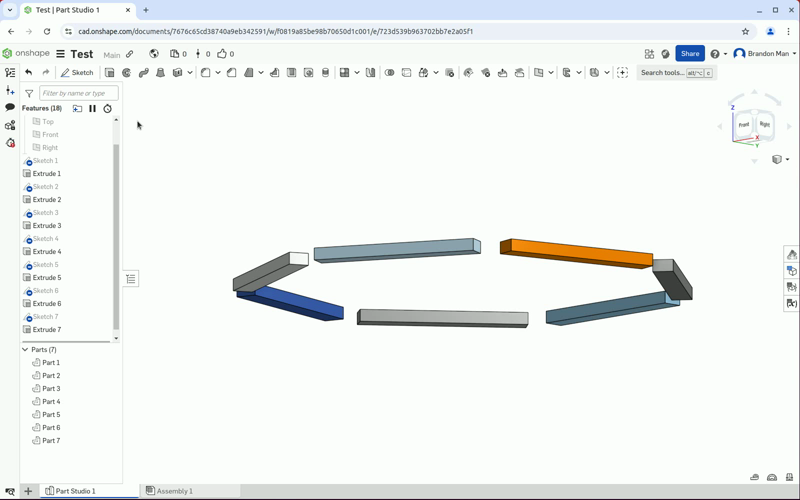
key(down, 3)
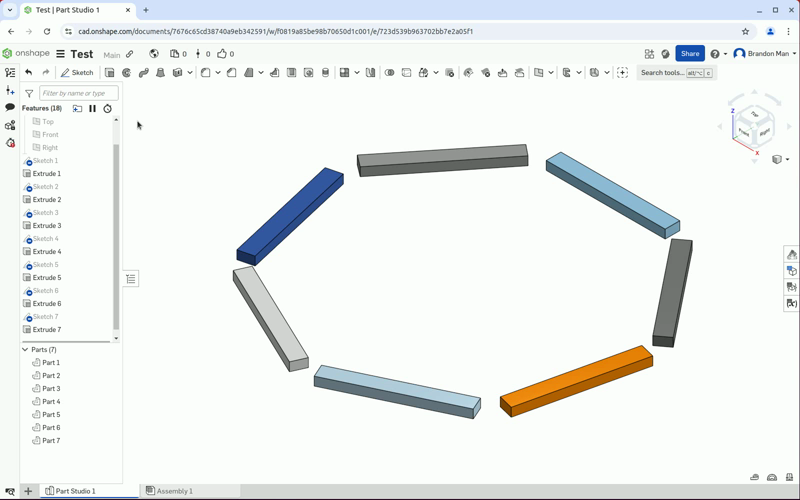
mouse_move(69, 163)
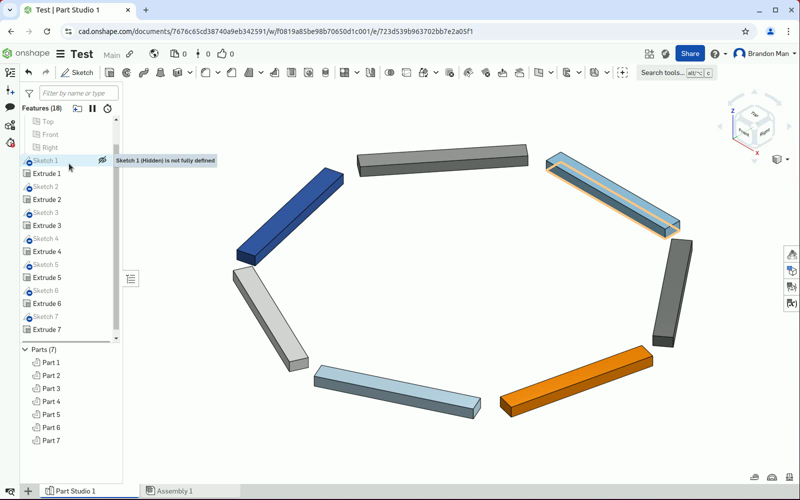
click(69, 163)